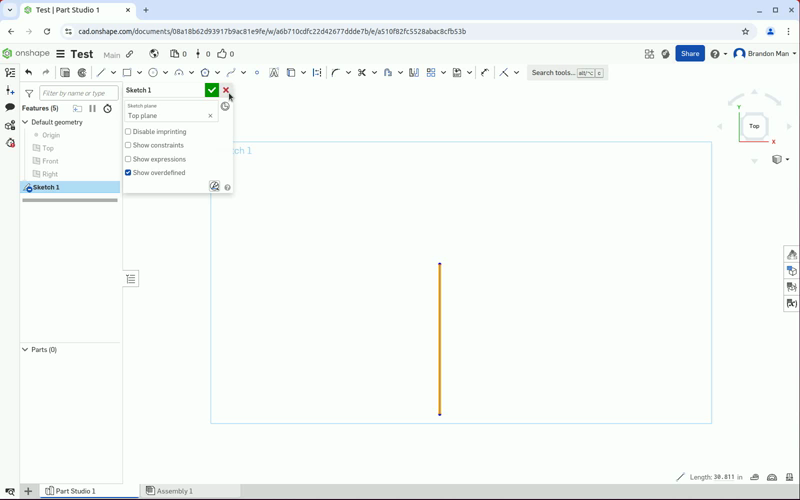
key(shift+h)
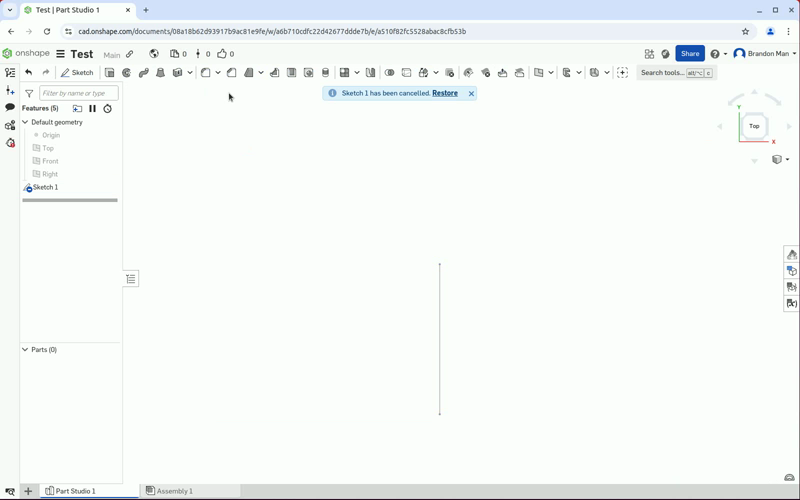
key(shift+s)
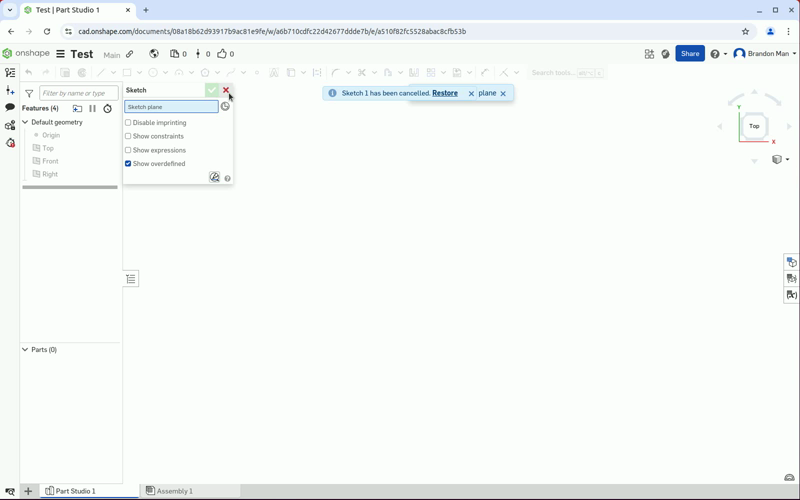
mouse_move(73, 150)
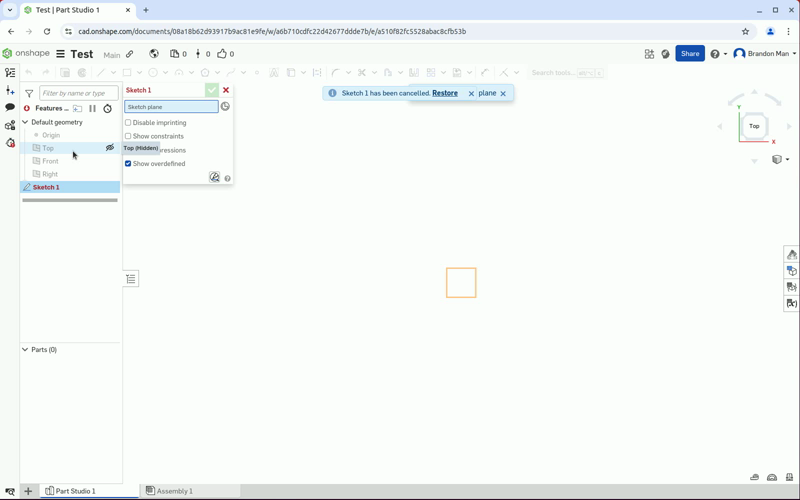
click(73, 150)
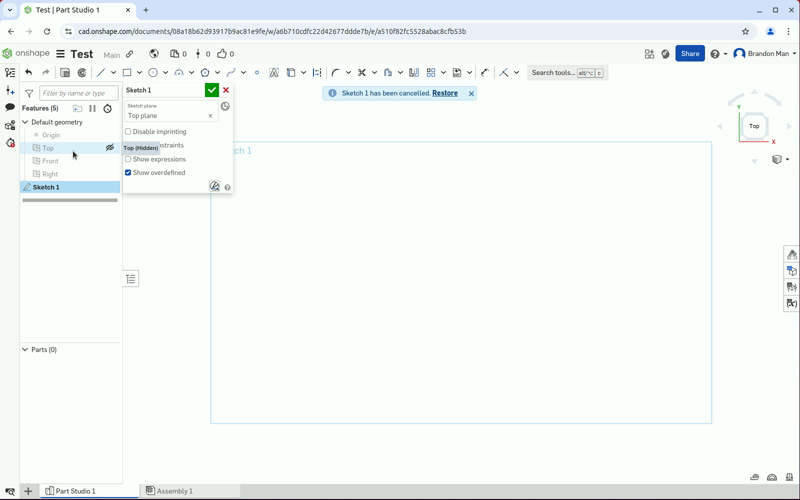
mouse_move(73, 352)
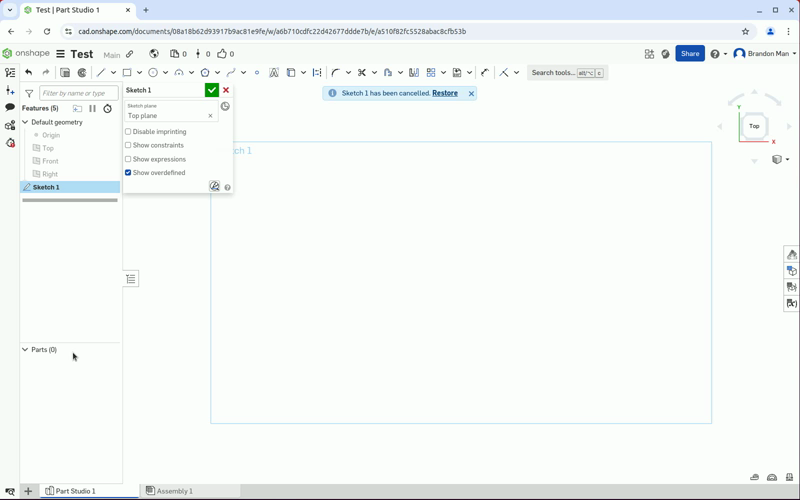
key(y)
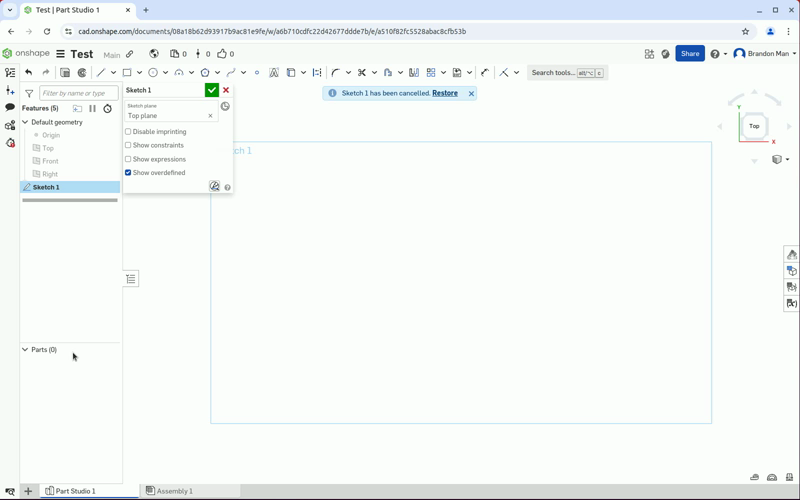
key(l)
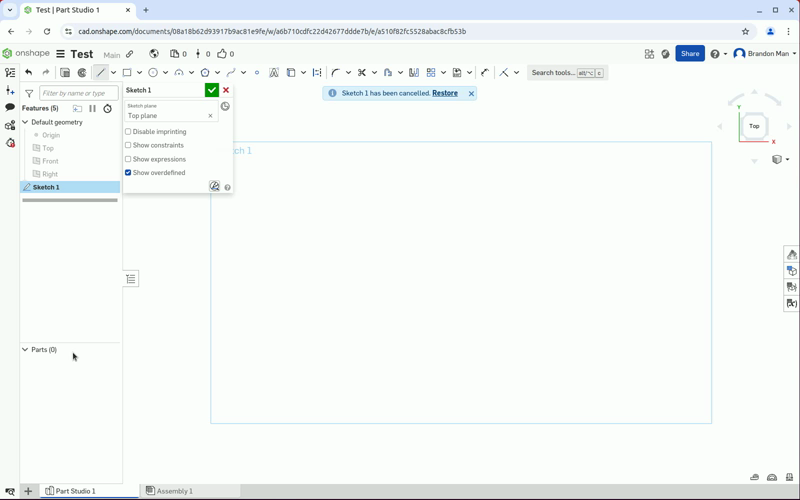
key_down(shift)
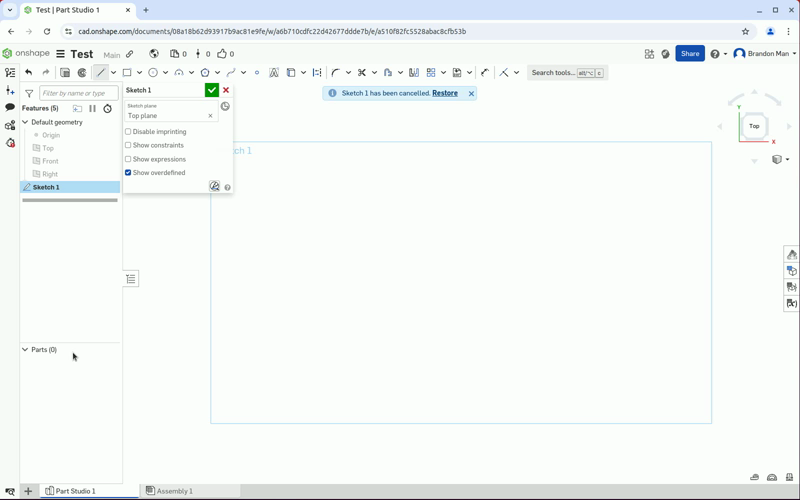
mouse_move(429, 314)
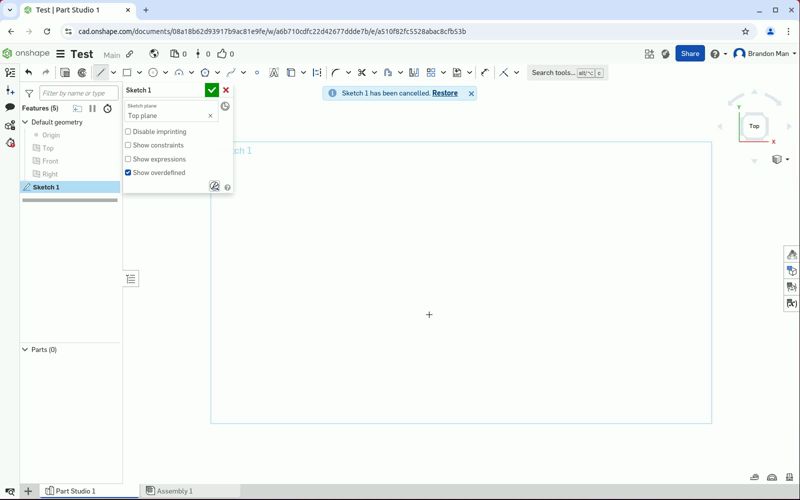
click(429, 314)
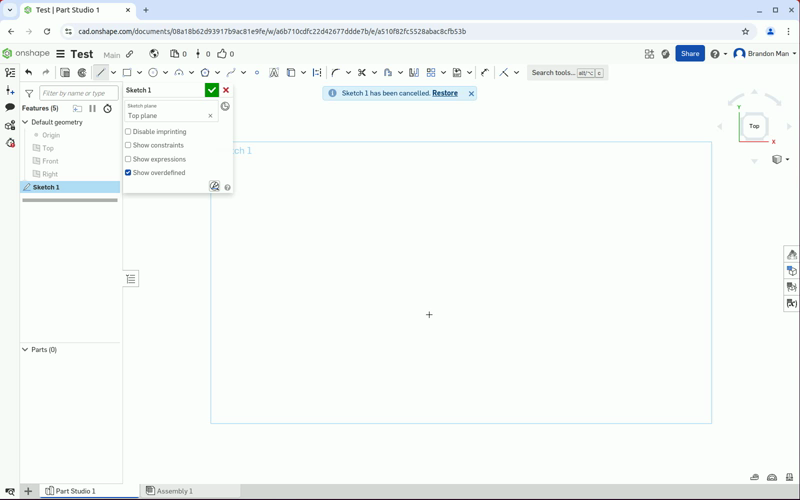
key_up(shift)
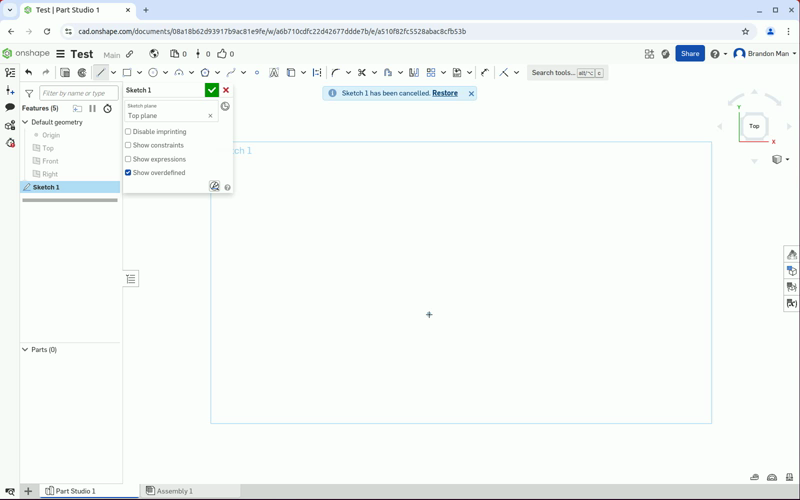
key_down(shift)
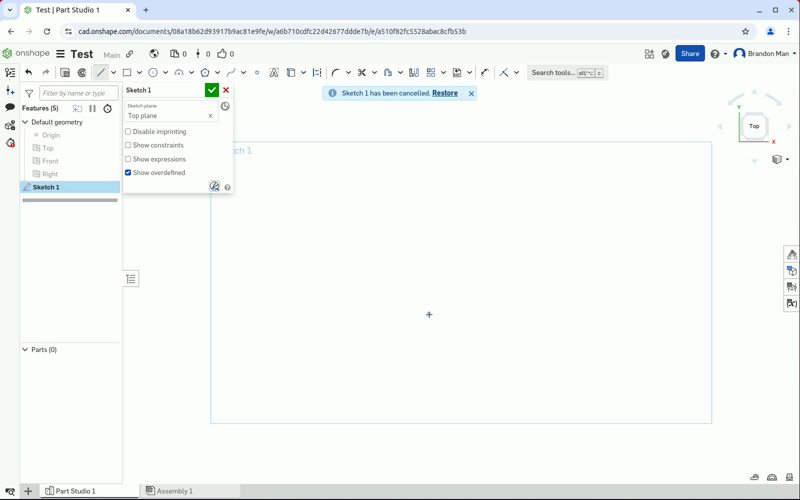
mouse_move(494, 314)
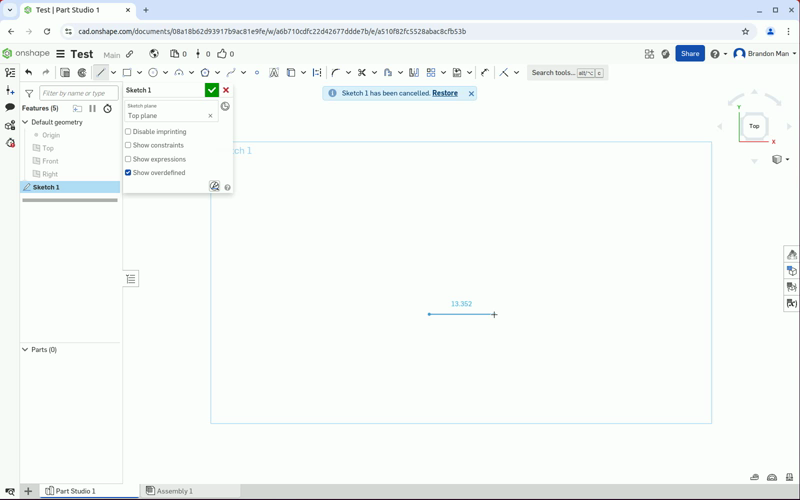
click(494, 314)
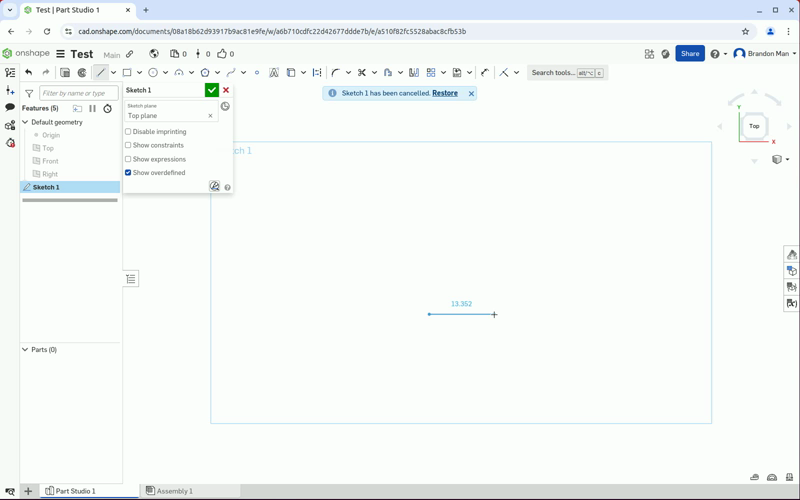
key_up(shift)
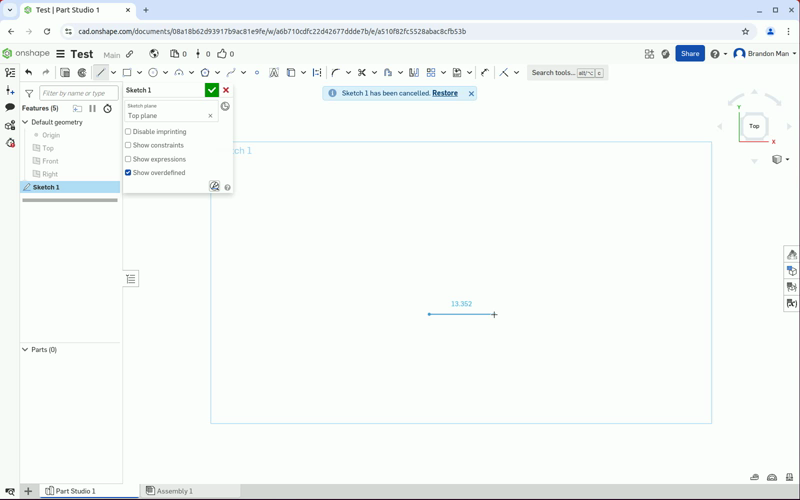
key_down(shift)
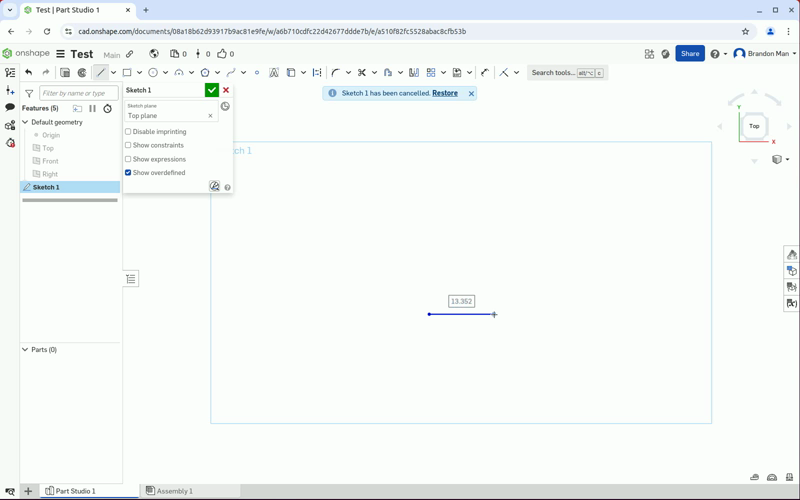
mouse_move(494, 249)
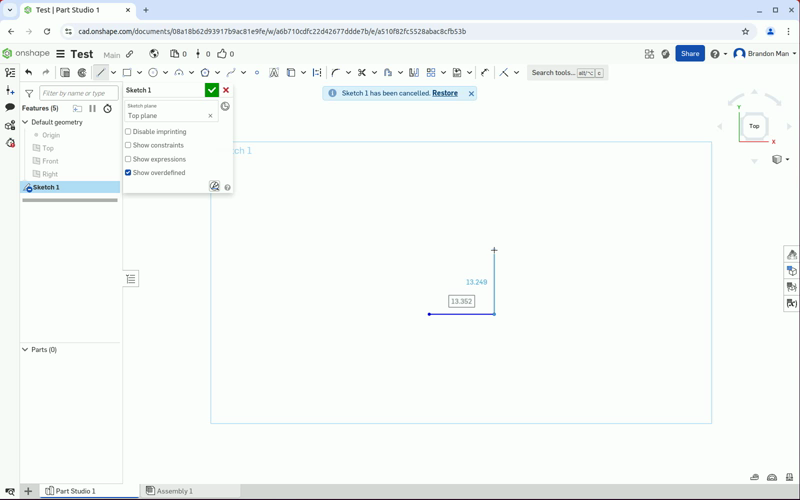
click(494, 249)
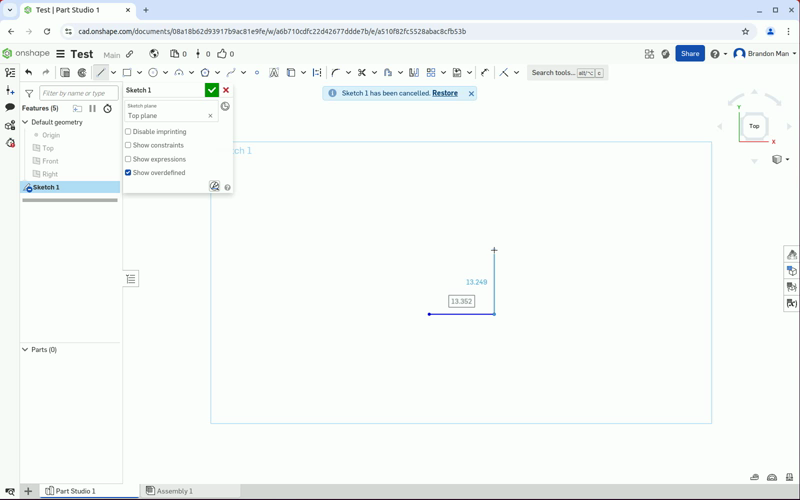
key_up(shift)
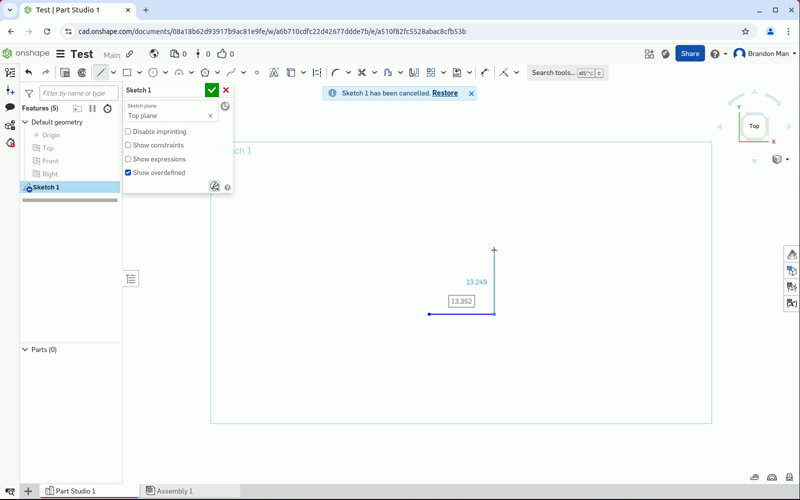
key_down(shift)
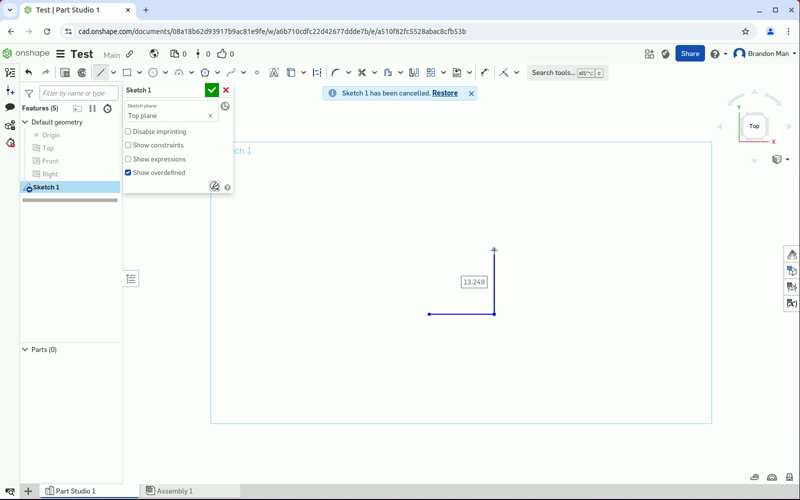
mouse_move(429, 249)
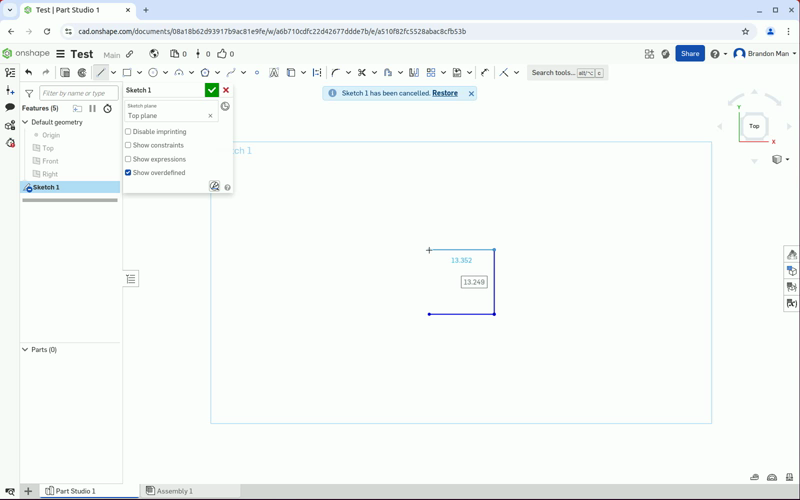
click(429, 249)
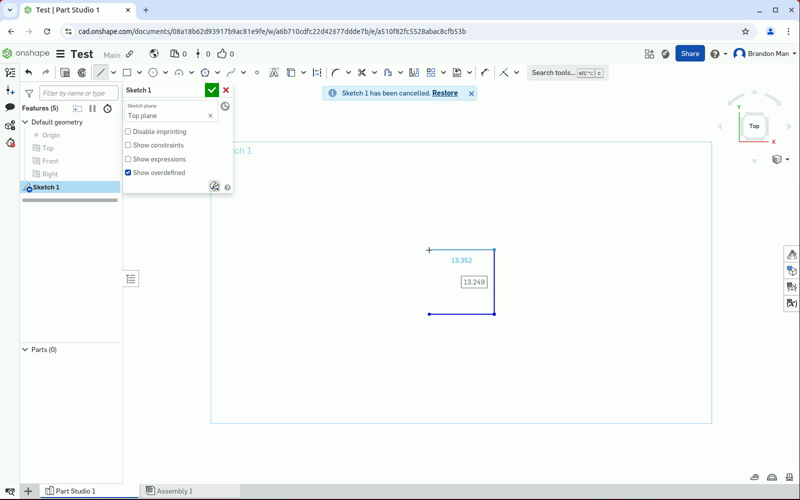
key_up(shift)
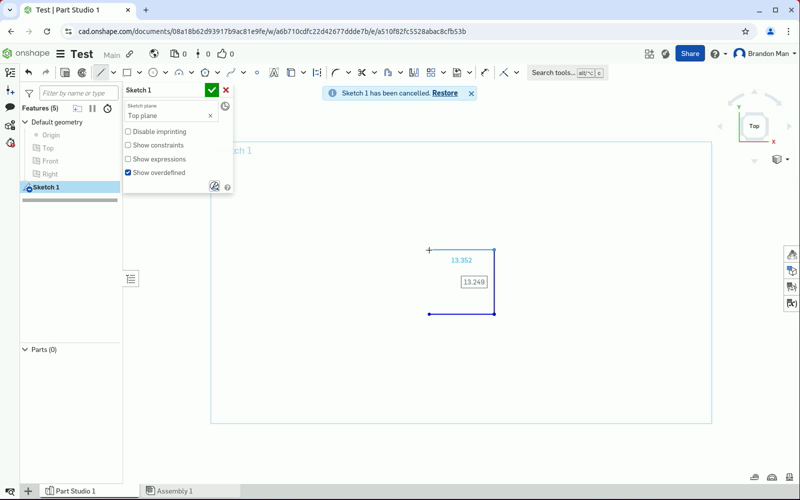
key_down(shift)
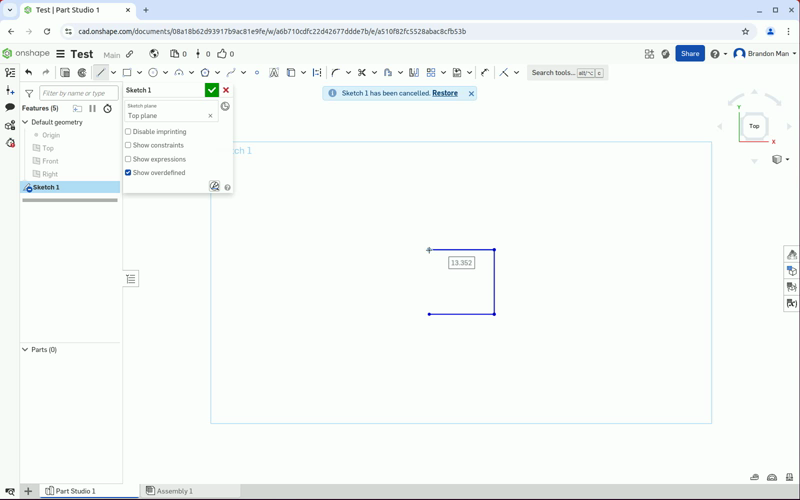
mouse_move(429, 314)
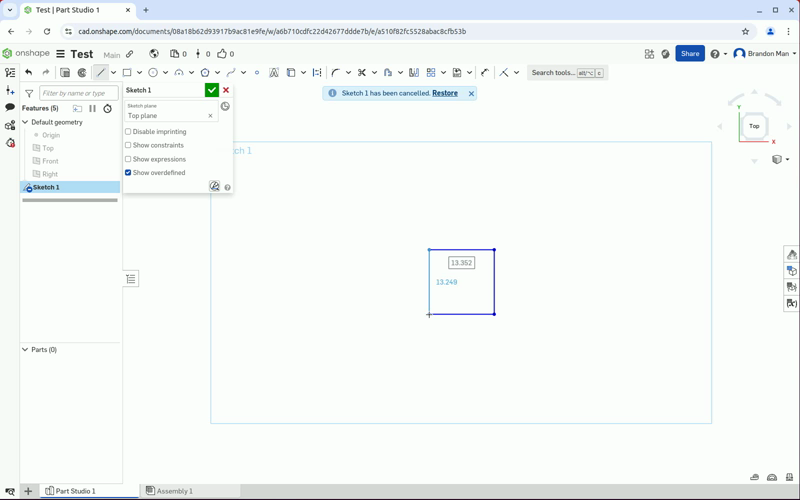
key_up(shift)
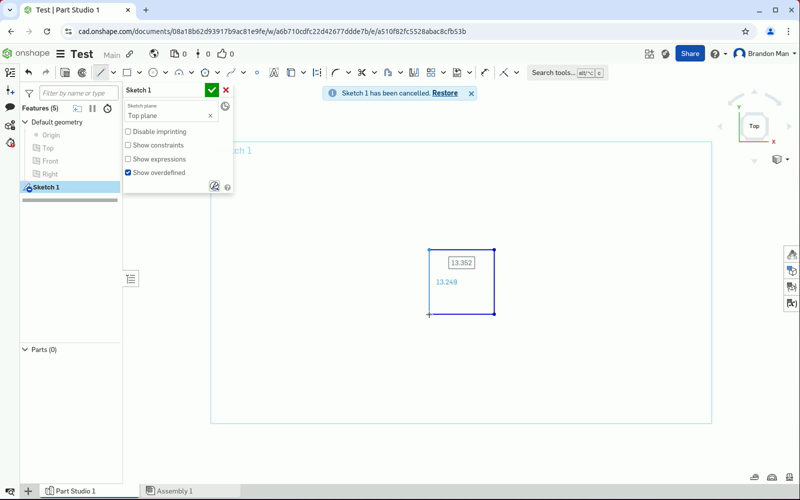
click(429, 314)
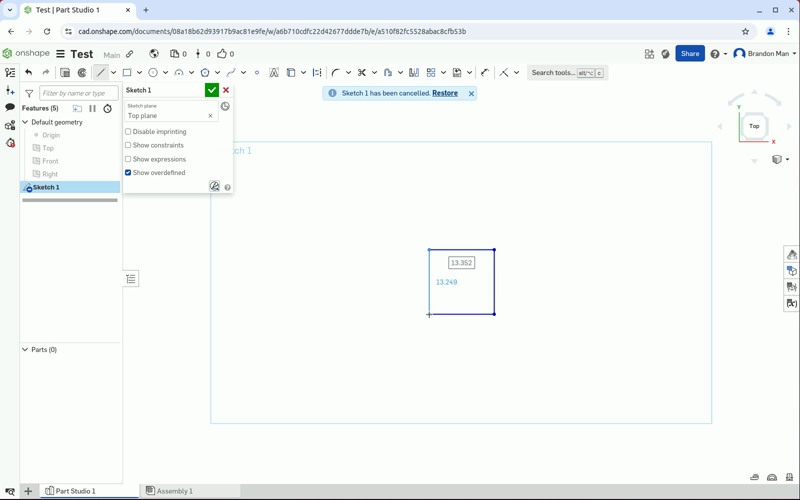
key(esc)
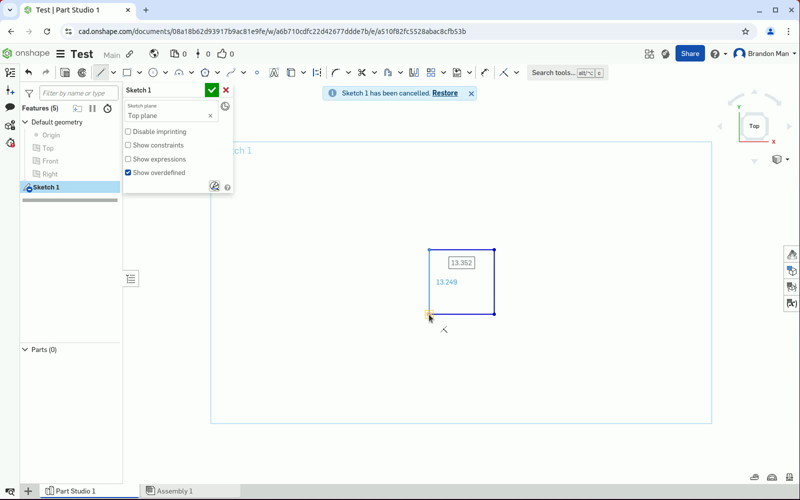
mouse_move(450, 255)
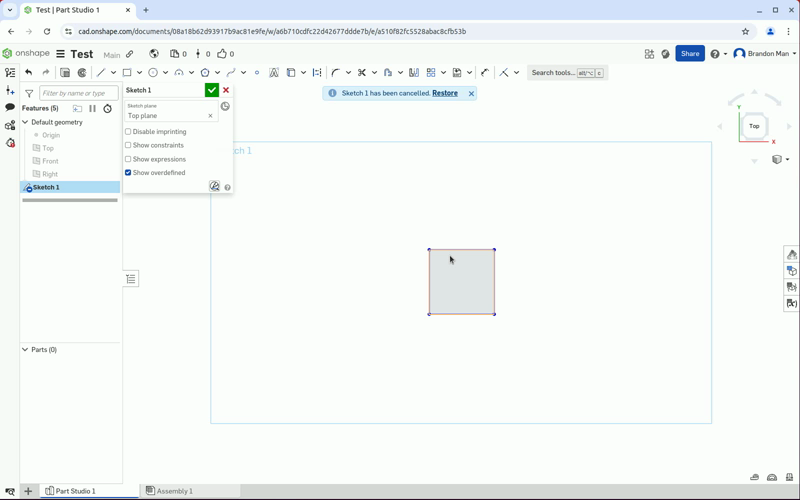
click(450, 255)
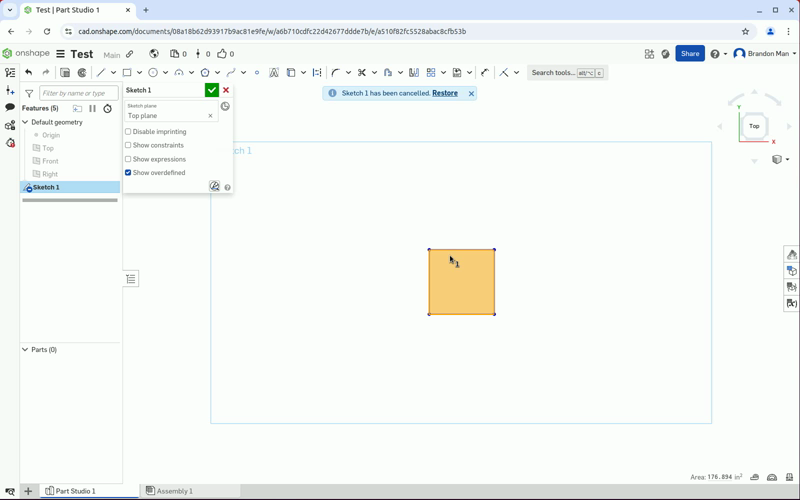
mouse_move(73, 352)
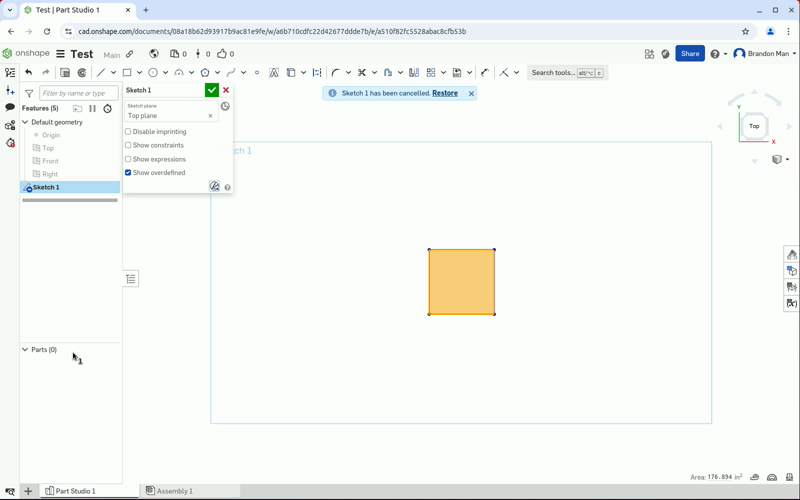
key(shift+y)
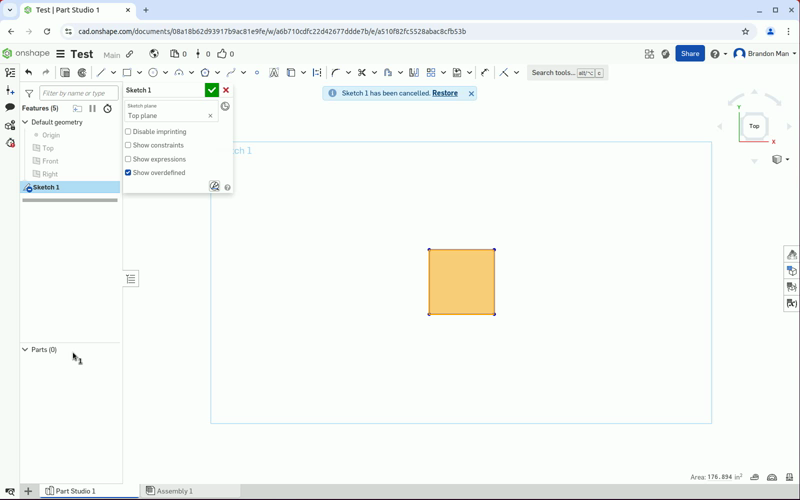
key(shift+e)
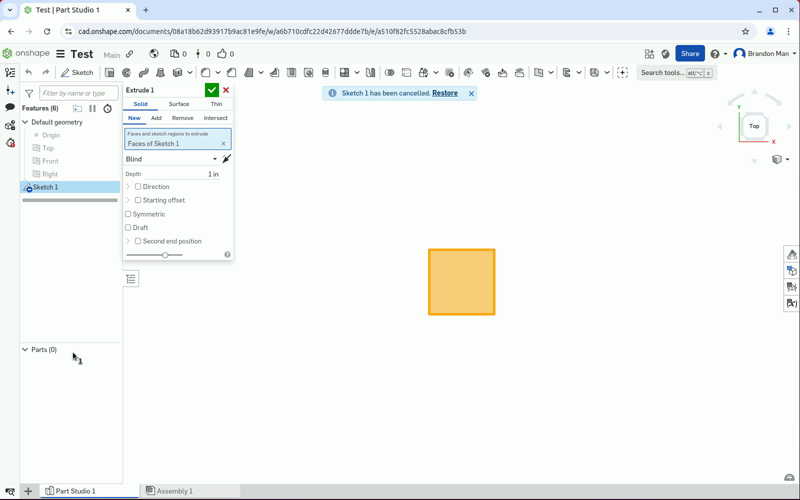
mouse_move(143, 106)
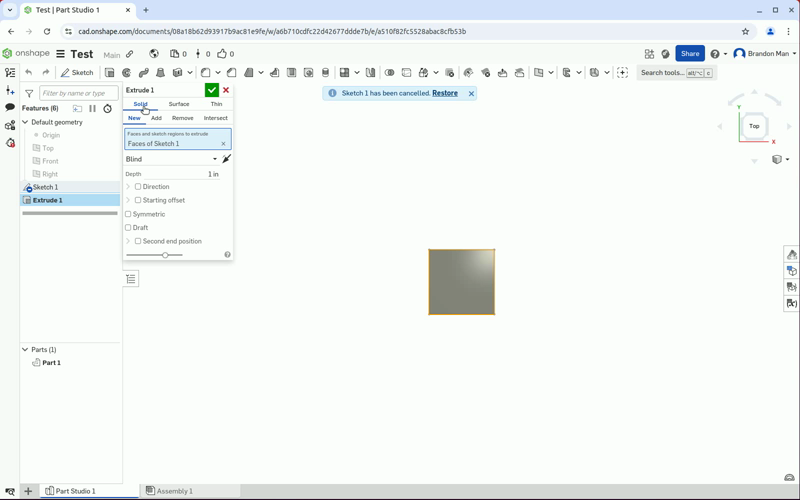
click(143, 106)
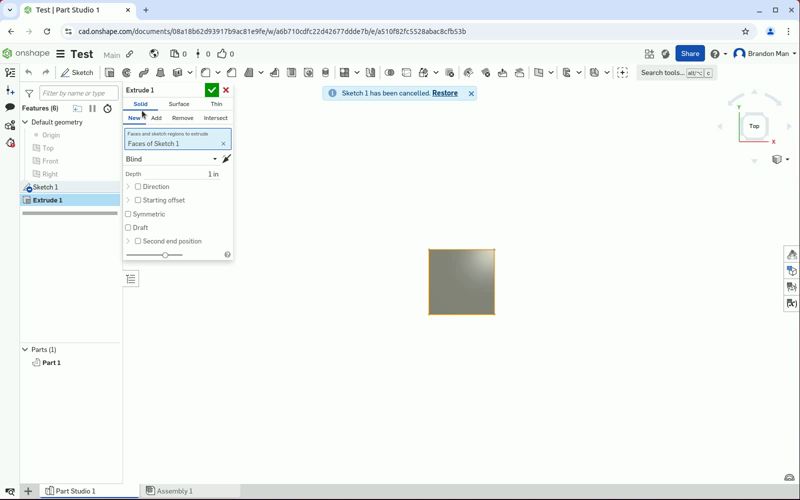
mouse_move(137, 120)
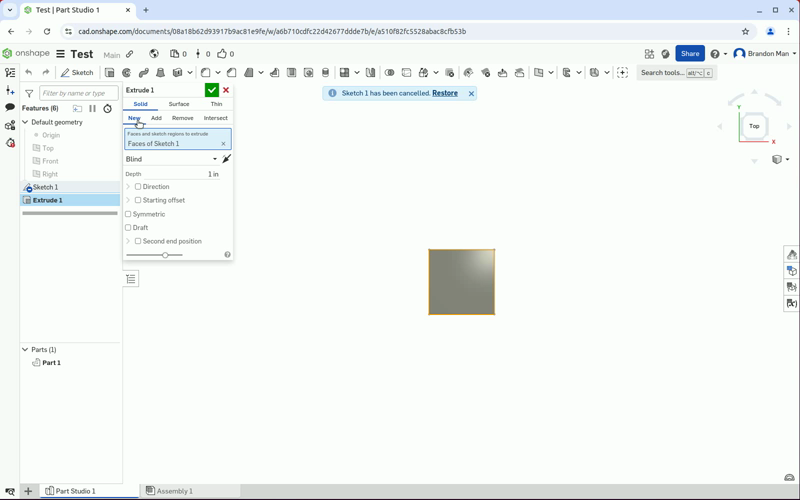
click(137, 120)
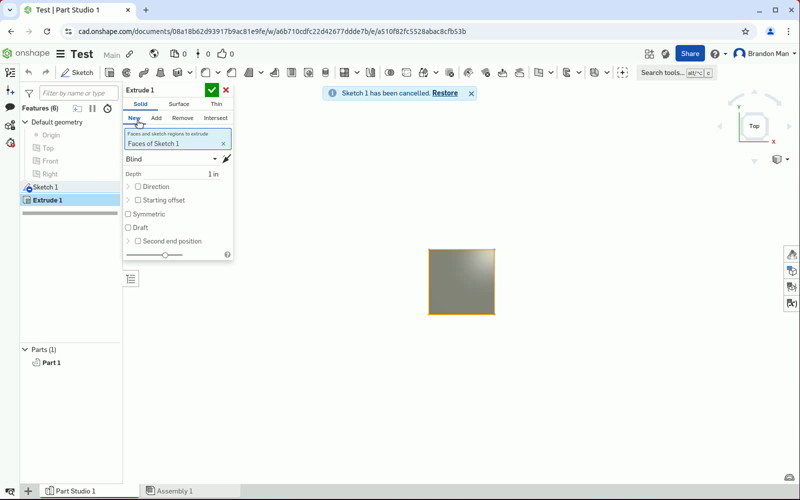
key(tab, 4)
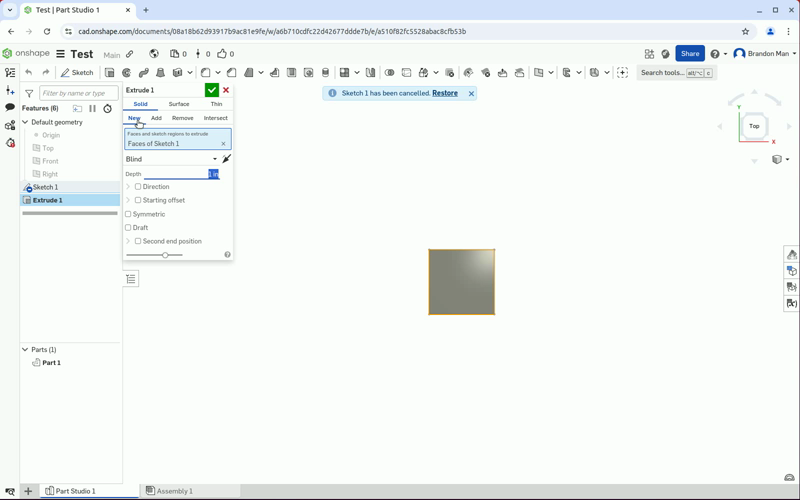
text(23.108)
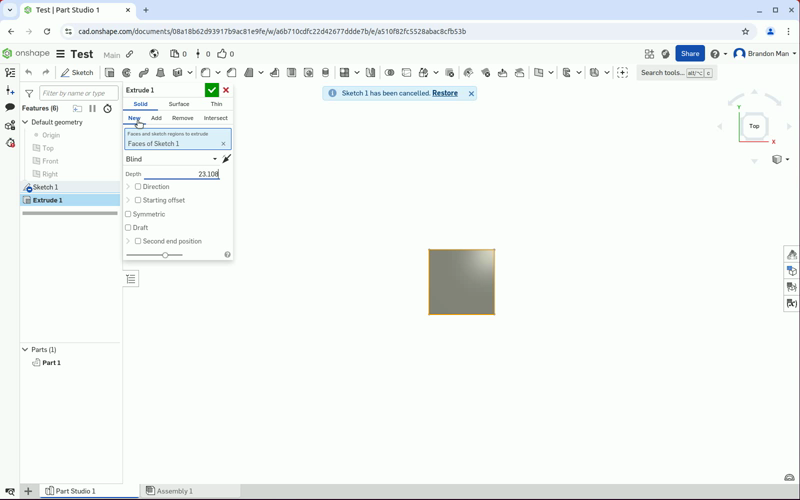
key(enter)
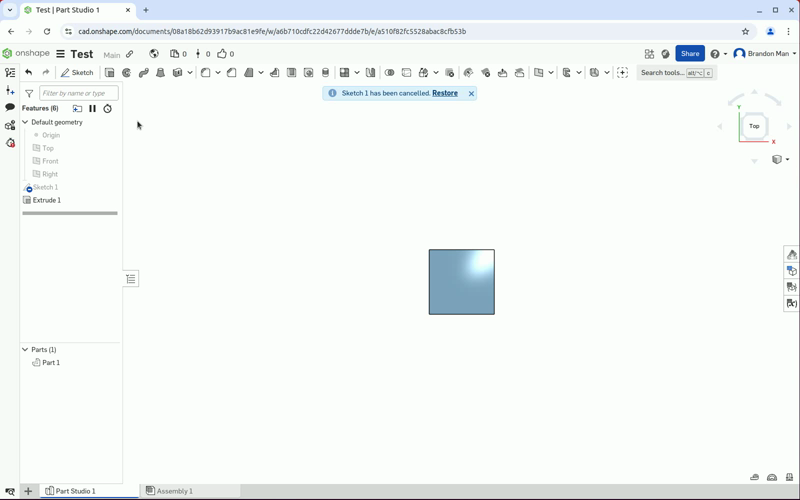
key(shift+h)
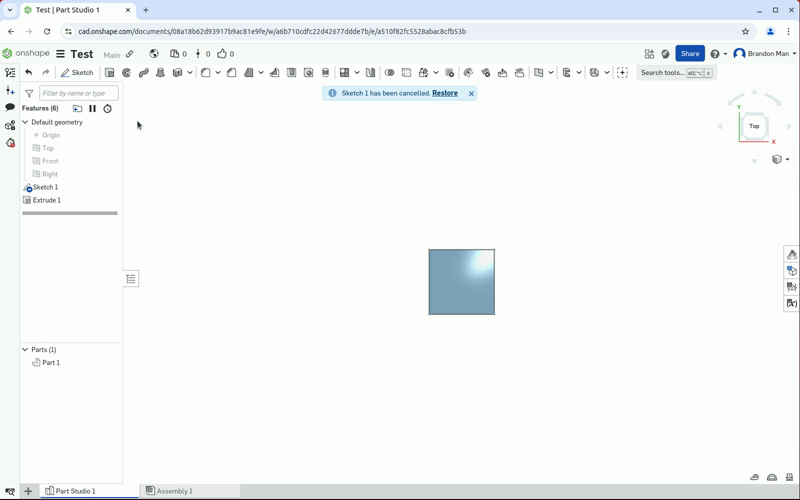
key(shift+h)
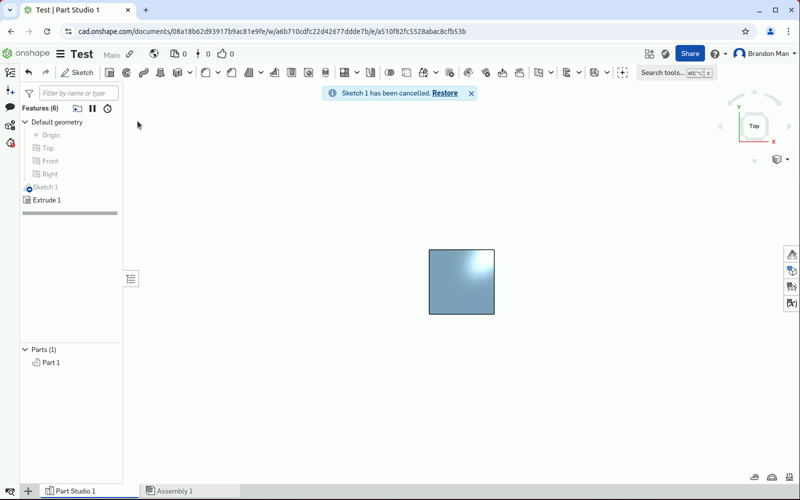
mouse_move(73, 189)
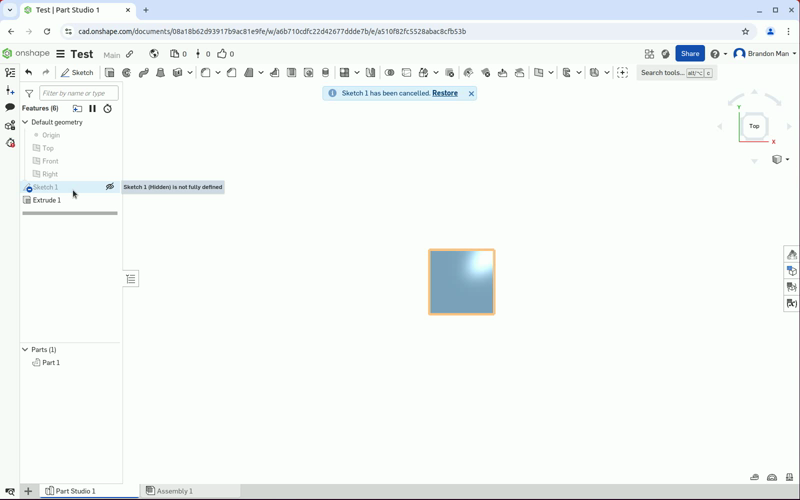
click(73, 189)
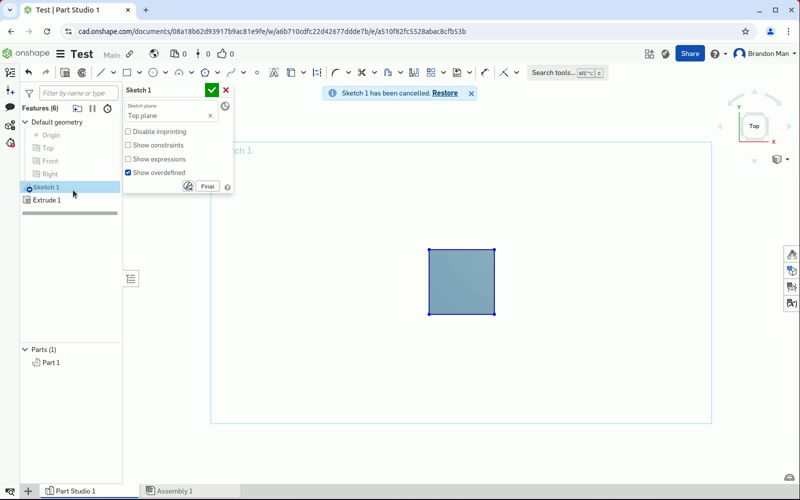
mouse_move(229, 92)
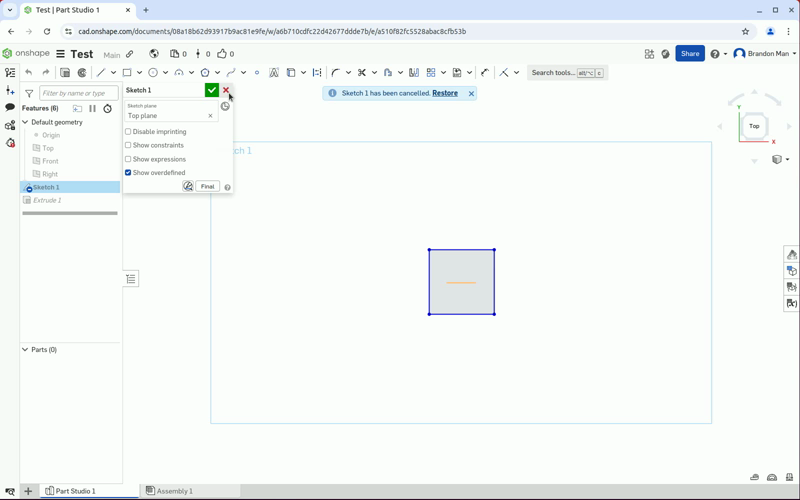
click(229, 92)
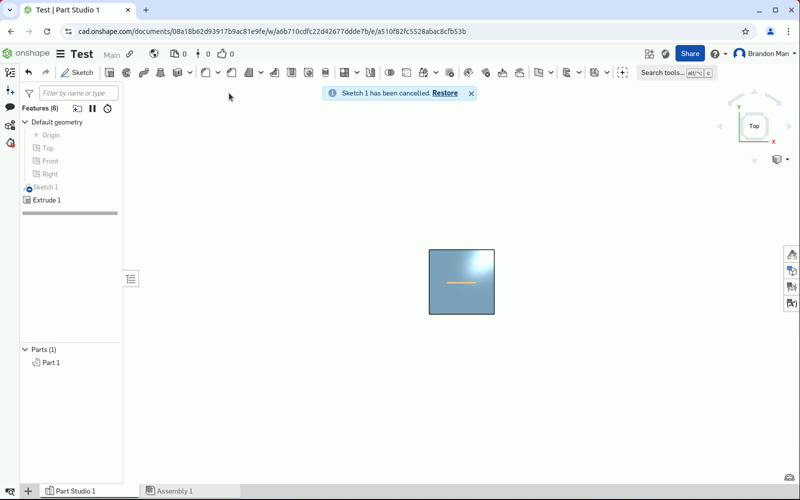
mouse_move(541, 75)
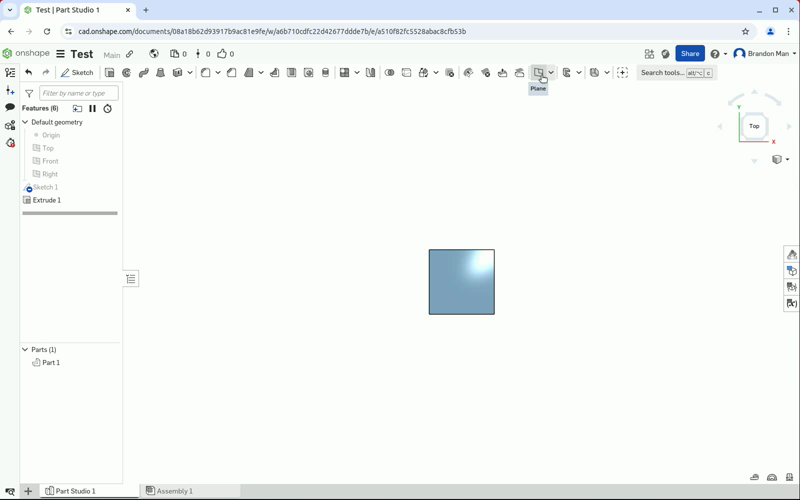
click(541, 75)
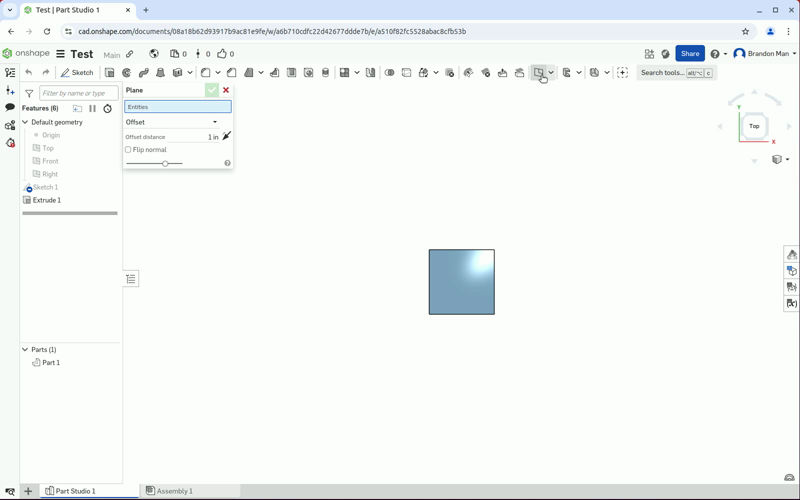
mouse_move(73, 150)
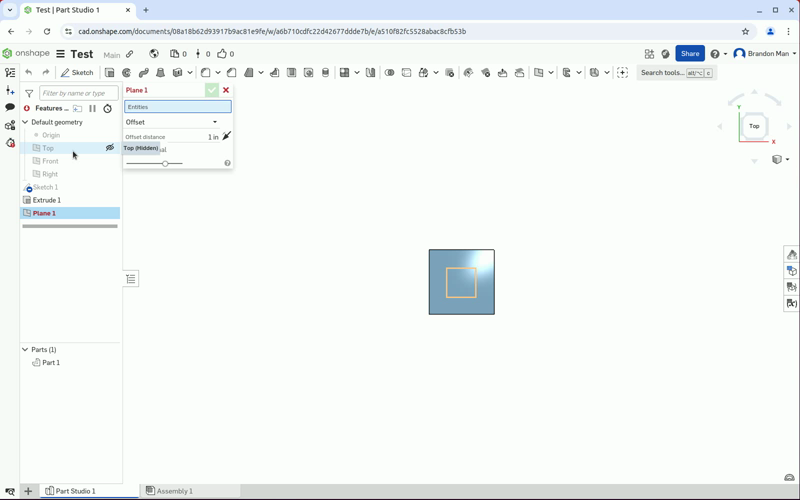
click(73, 150)
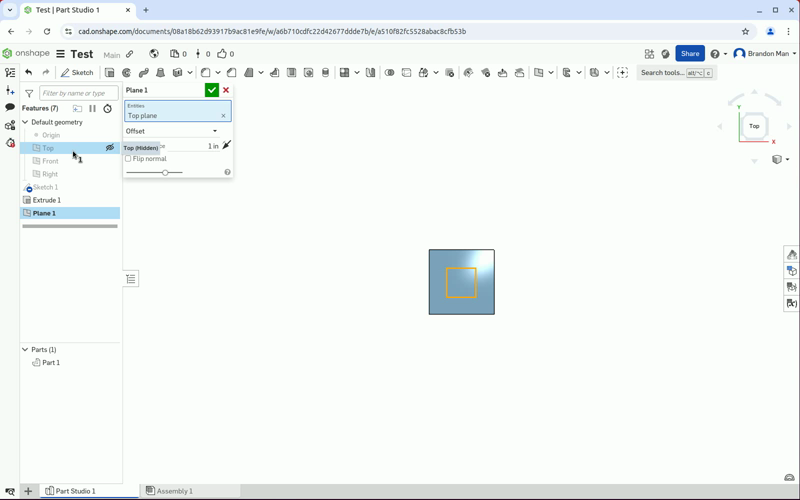
key(tab, 2)
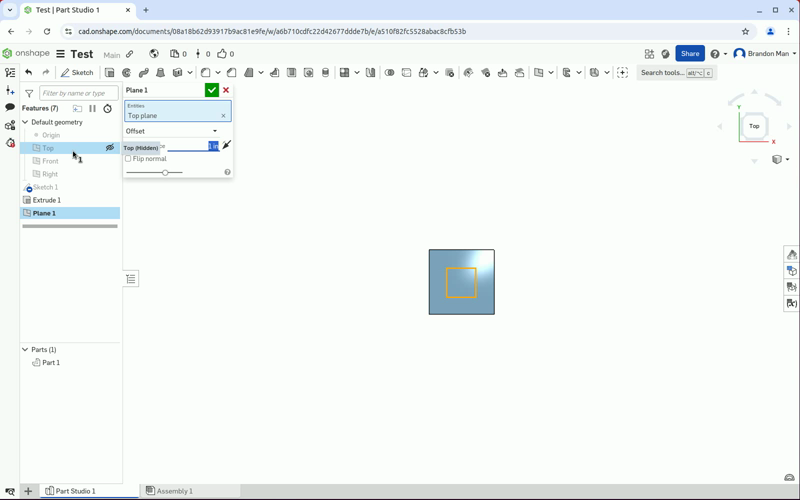
text(23.108)
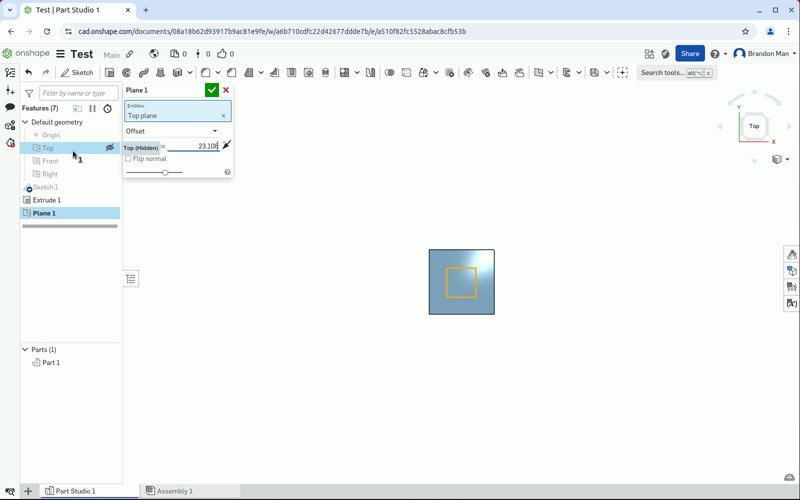
key(enter, 2)
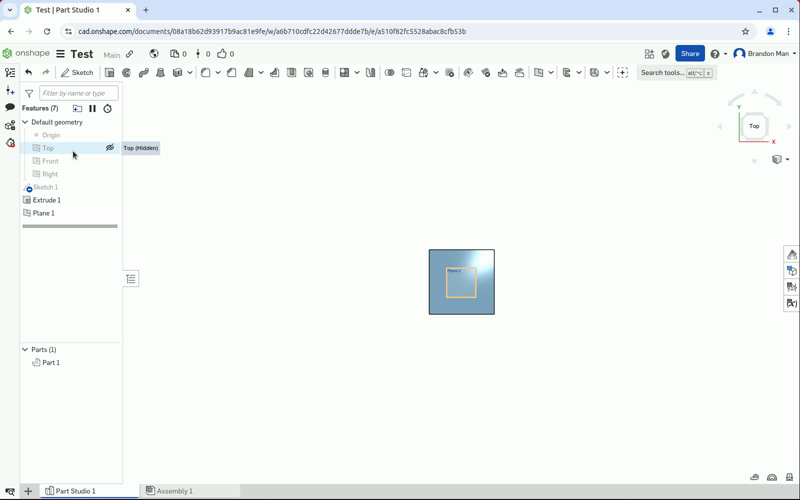
key(shift+s)
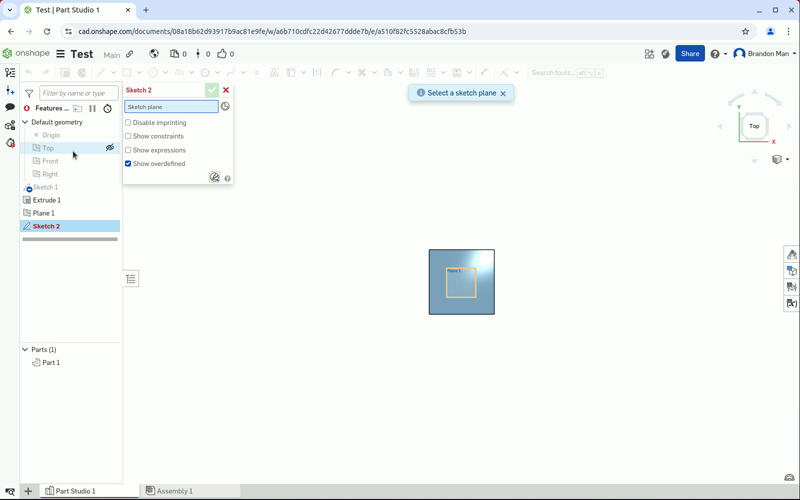
mouse_move(73, 215)
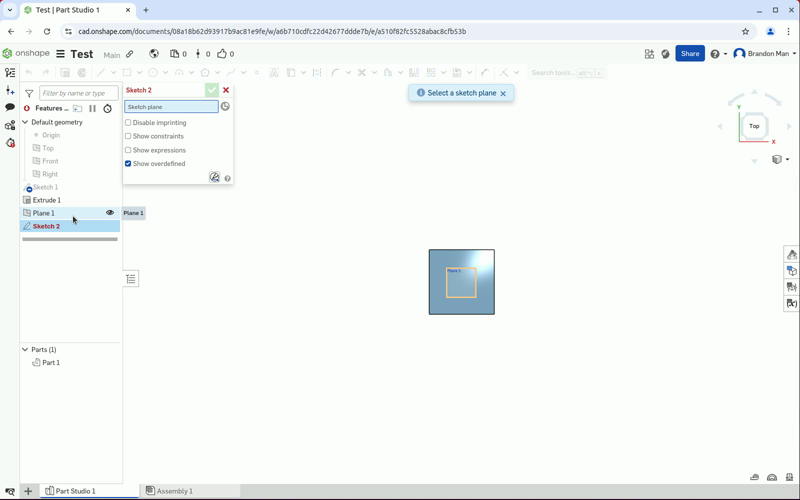
click(73, 215)
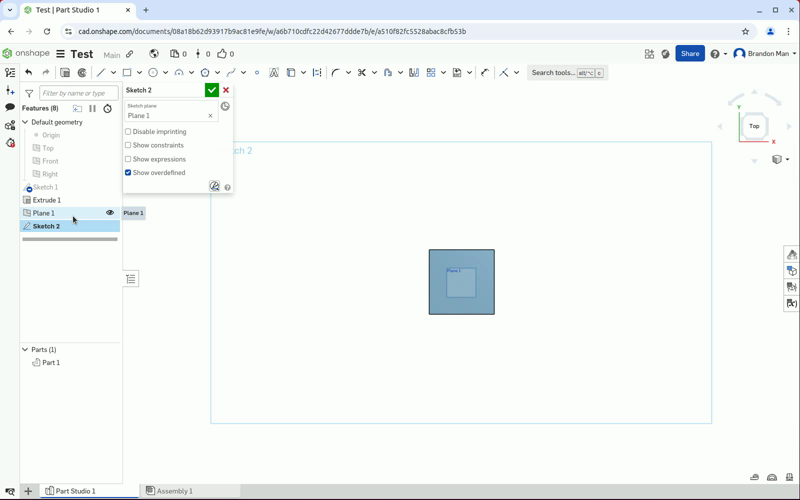
mouse_move(73, 352)
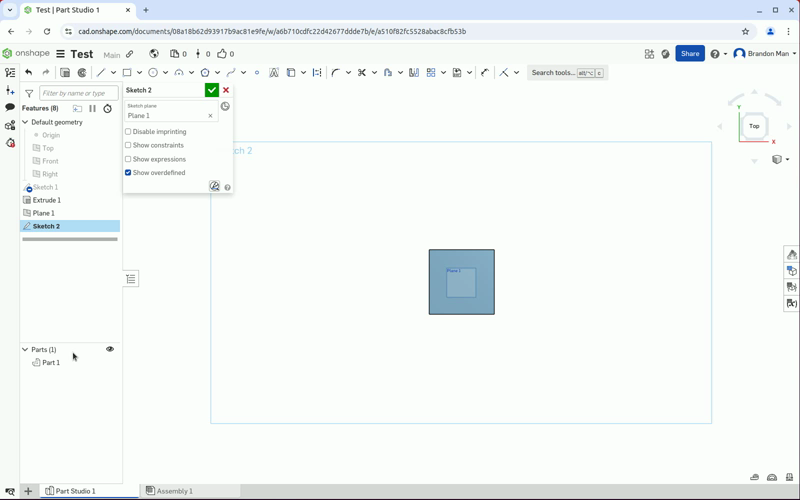
key(y)
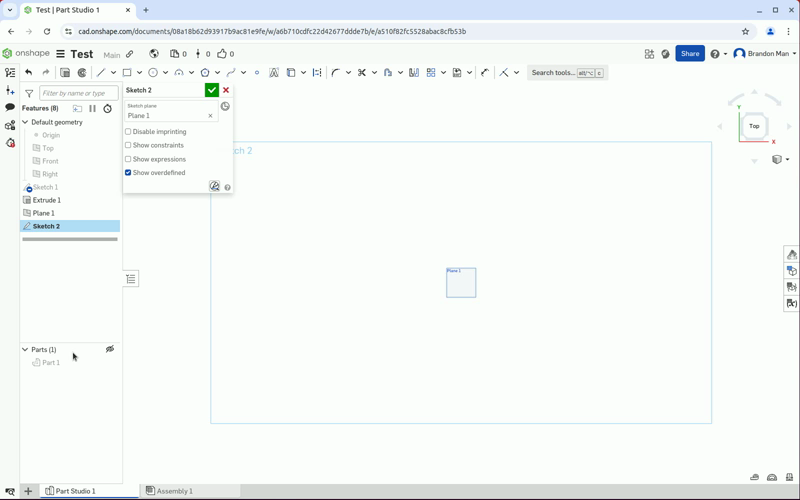
key(l)
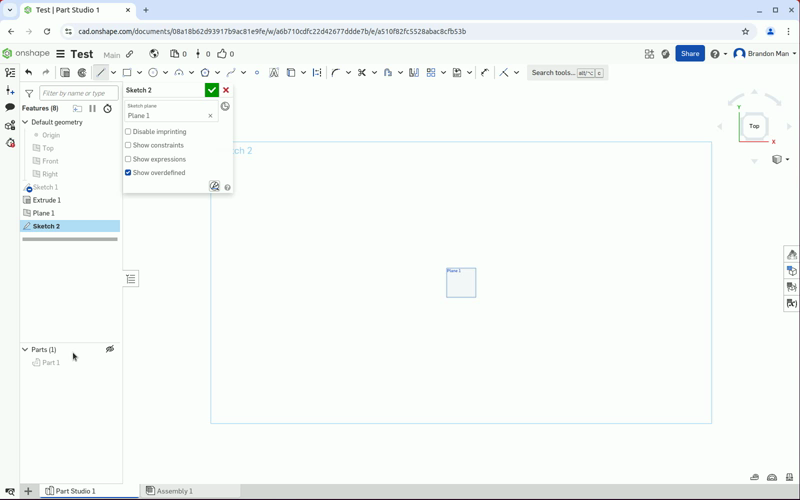
key_down(shift)
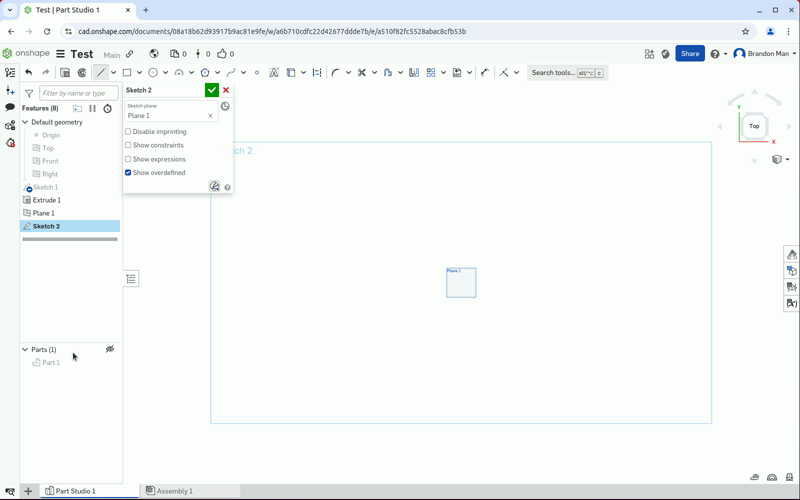
mouse_move(431, 312)
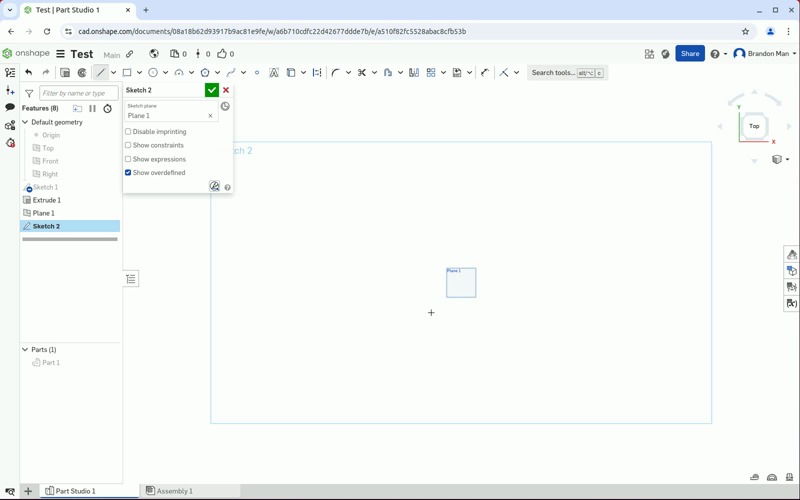
click(431, 312)
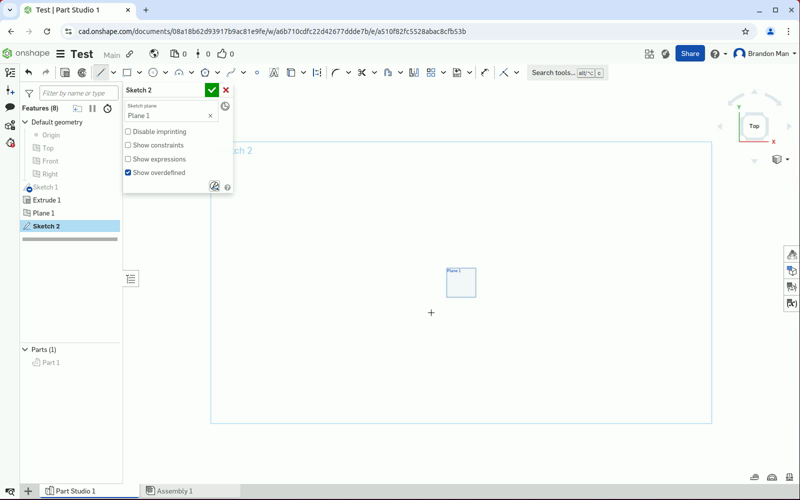
key_up(shift)
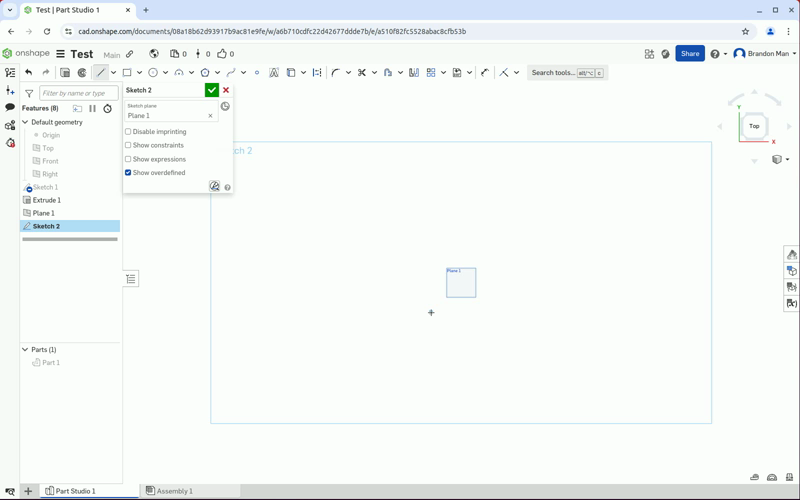
key_down(shift)
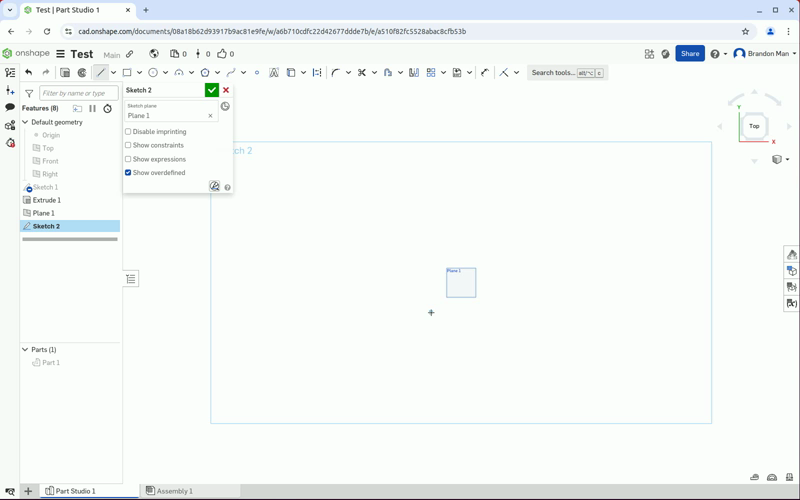
mouse_move(461, 312)
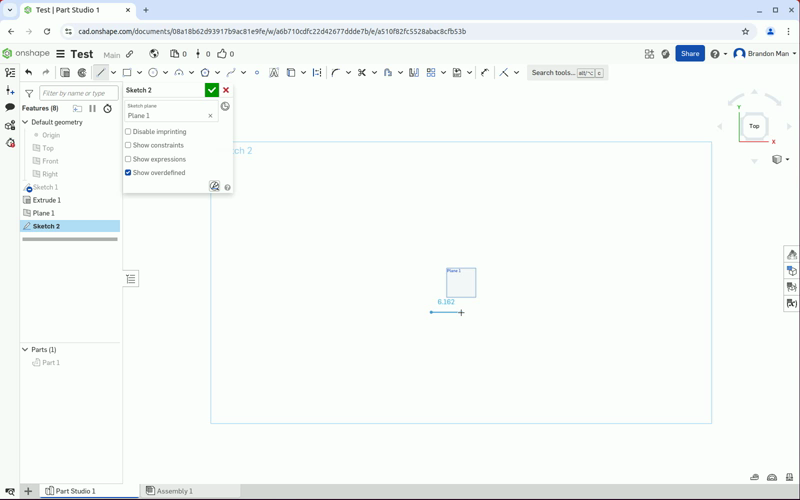
mouse_move(460, 312)
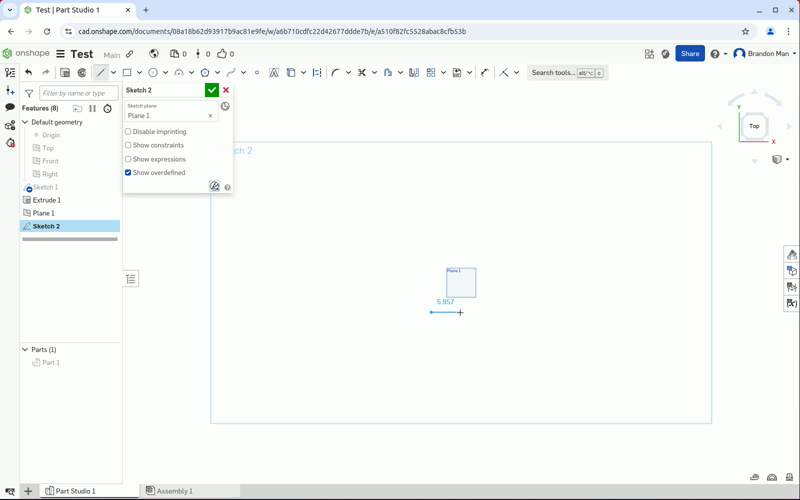
click(460, 312)
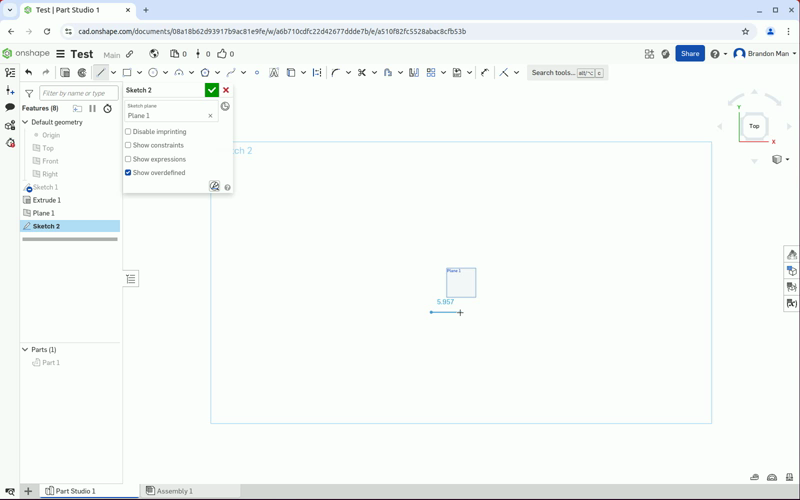
key_up(shift)
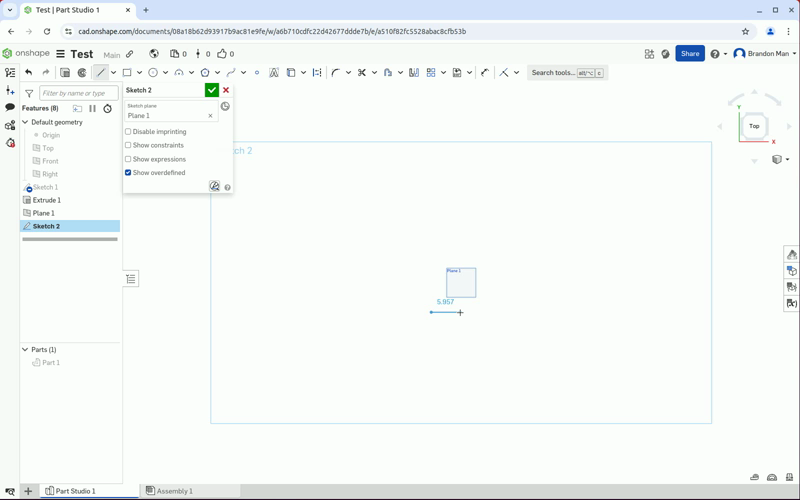
key_down(shift)
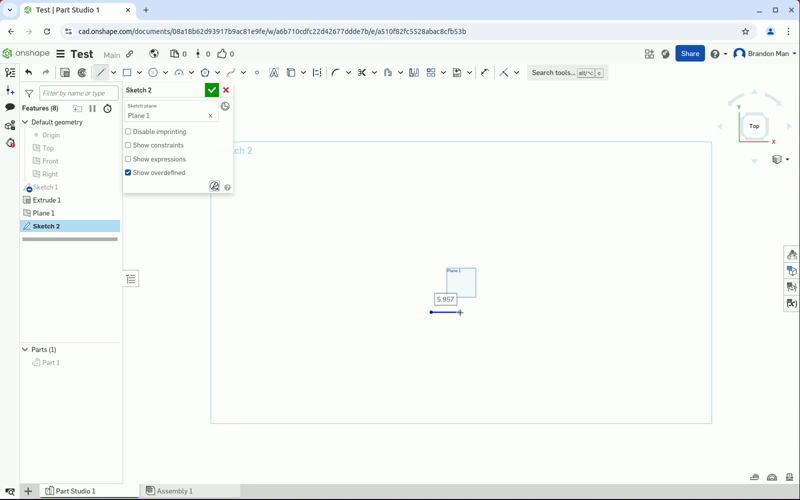
mouse_move(490, 312)
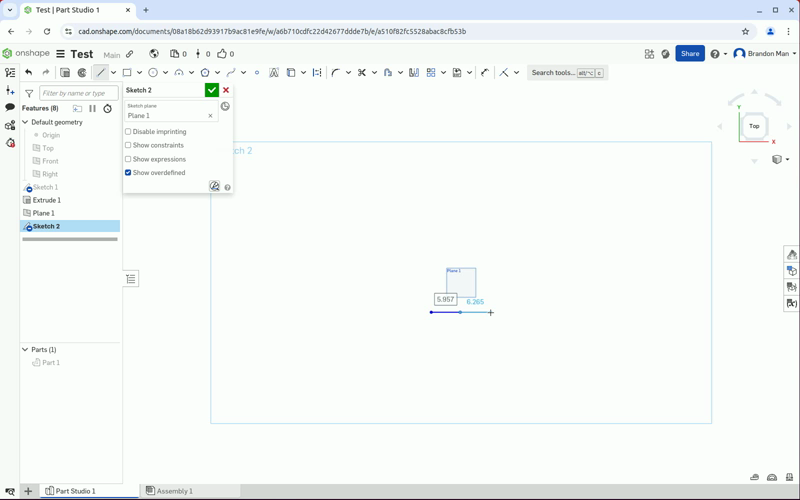
mouse_move(460, 283)
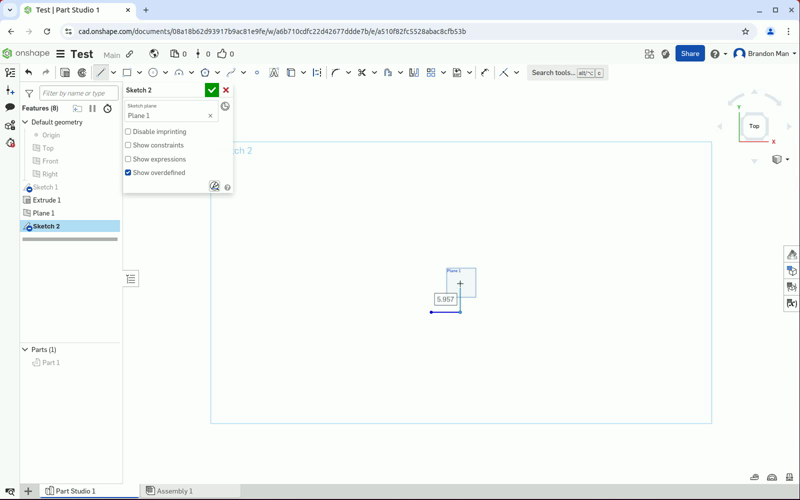
click(460, 283)
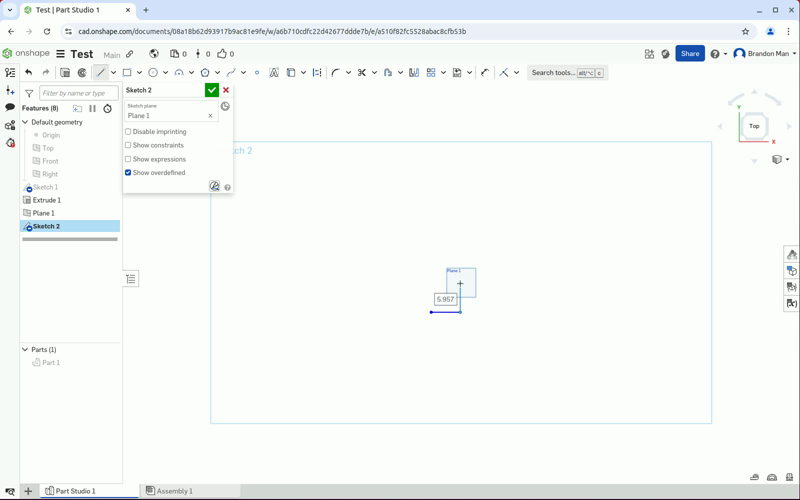
key_up(shift)
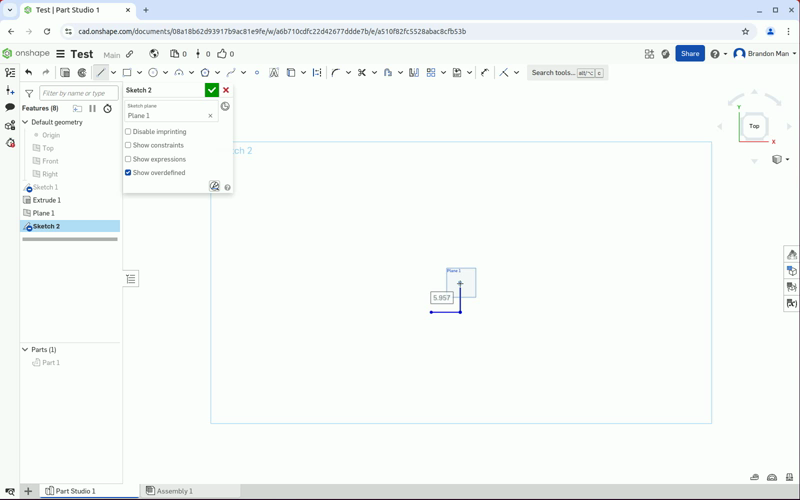
key_down(shift)
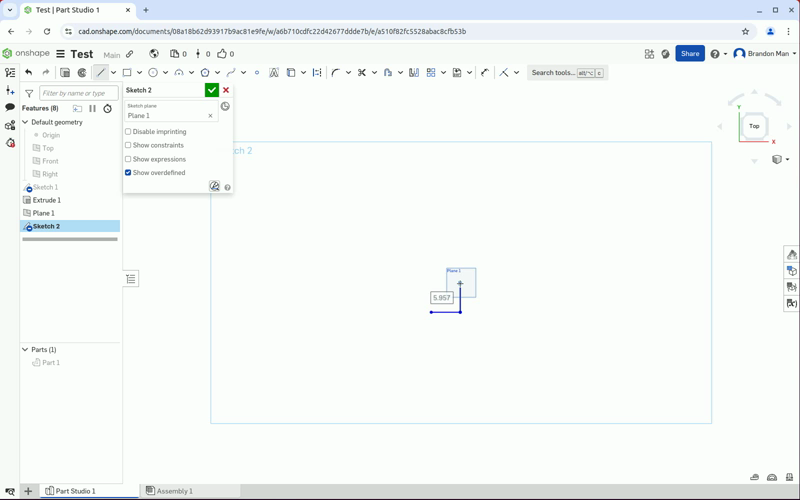
mouse_move(490, 283)
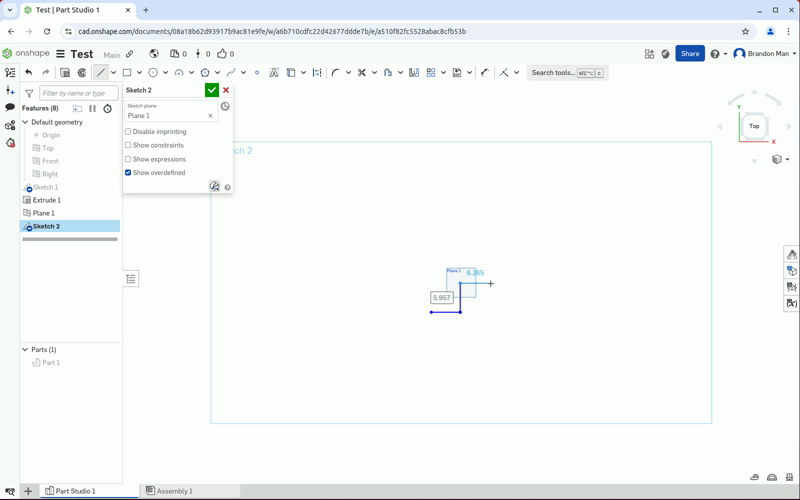
mouse_move(431, 283)
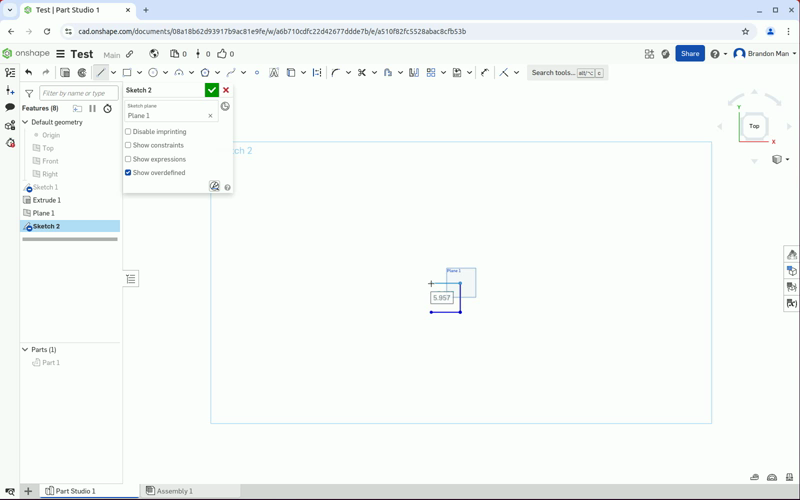
click(431, 283)
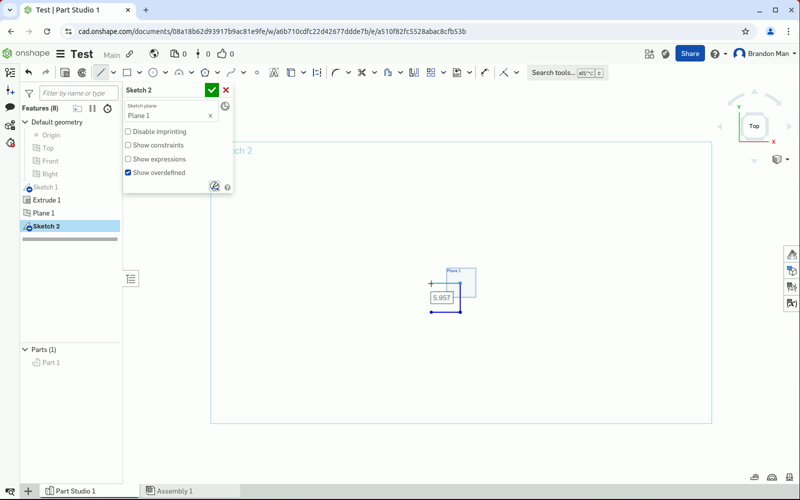
key_up(shift)
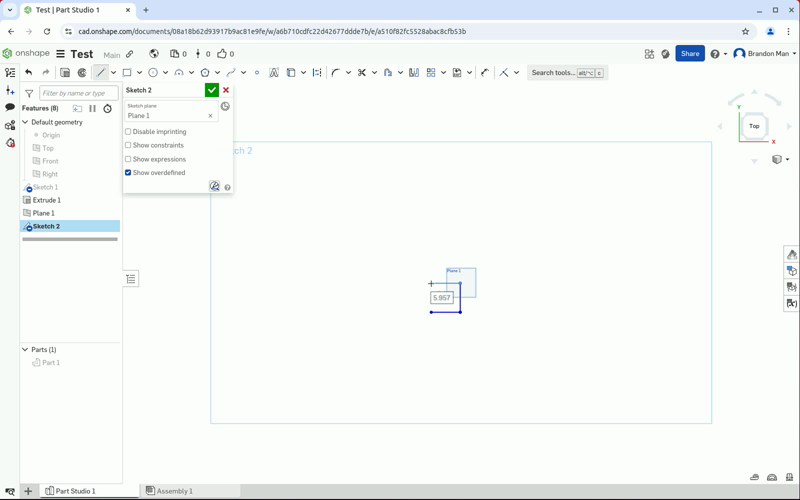
mouse_move(461, 283)
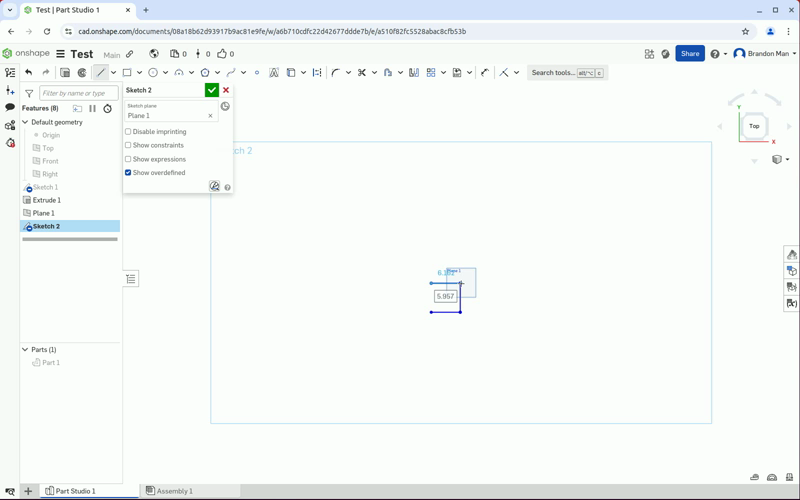
key_down(shift)
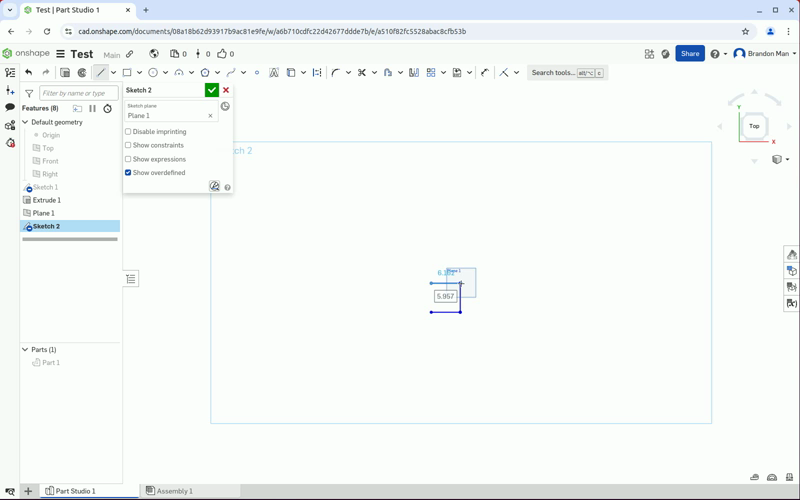
mouse_move(431, 312)
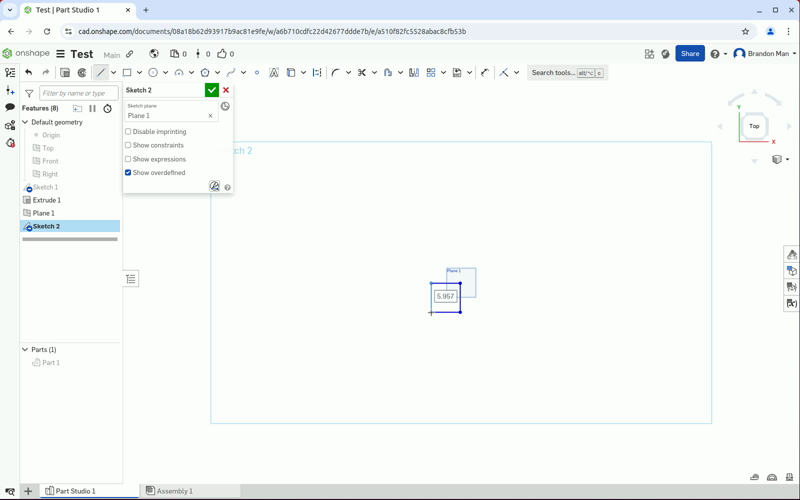
key_up(shift)
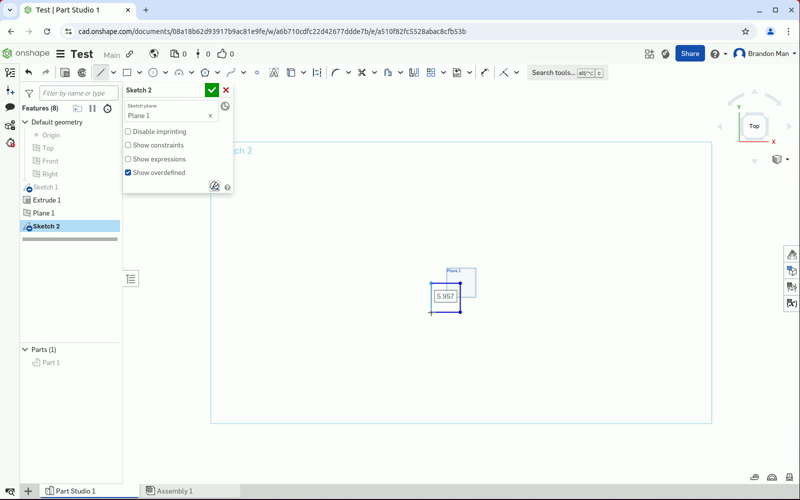
click(431, 312)
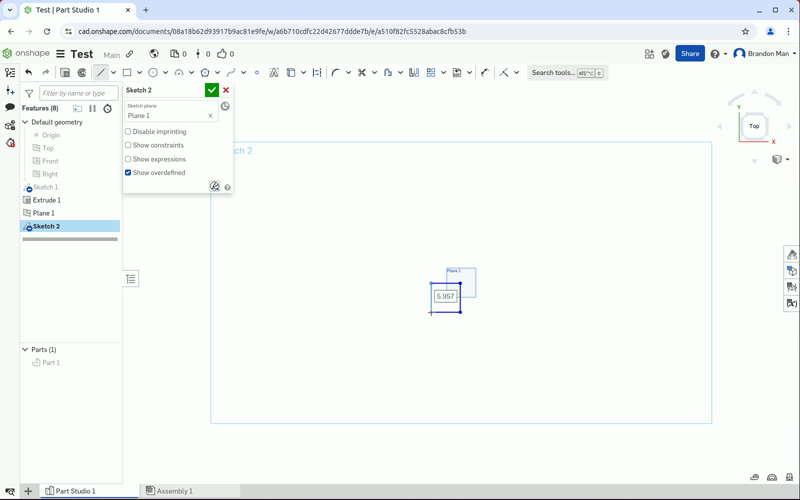
key(esc)
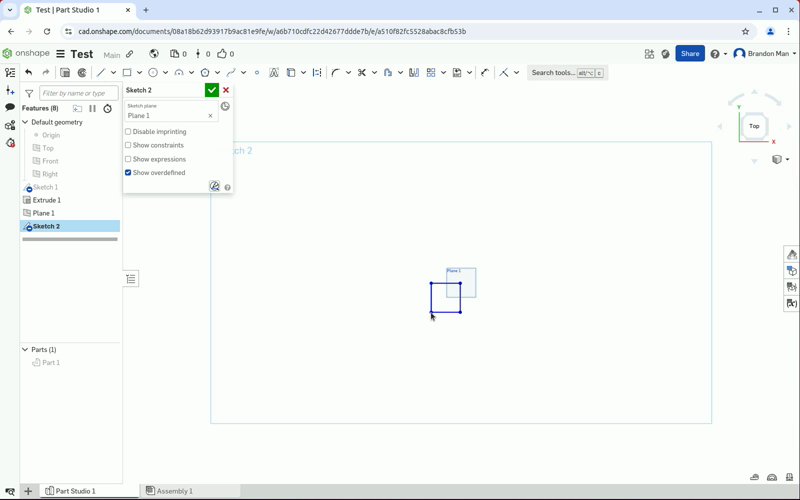
mouse_move(436, 286)
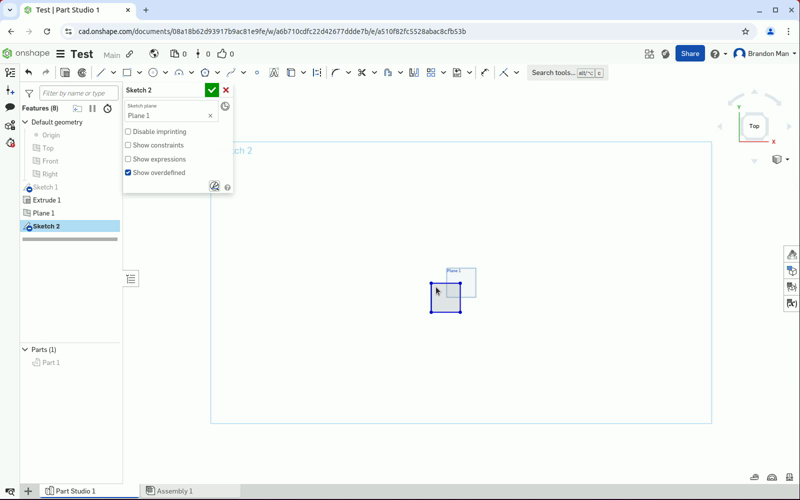
scroll(6)
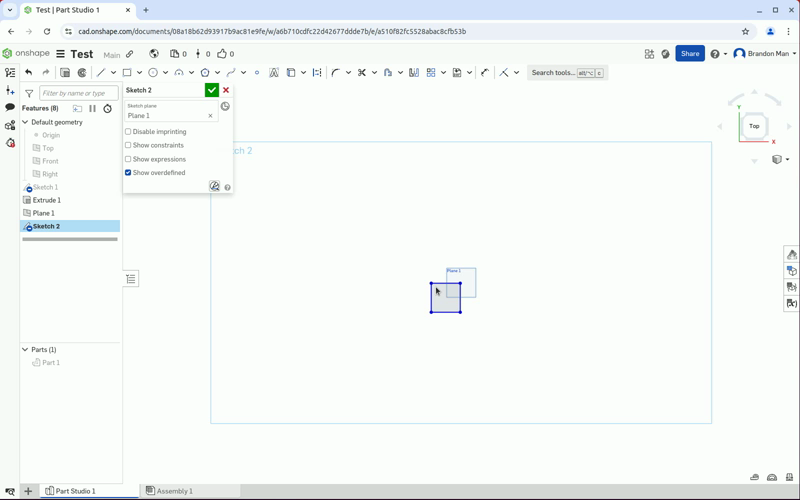
scroll(6)
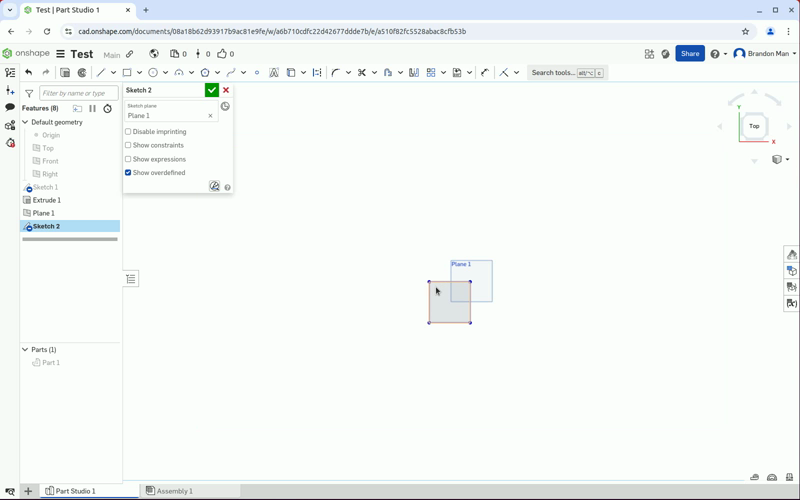
scroll(6)
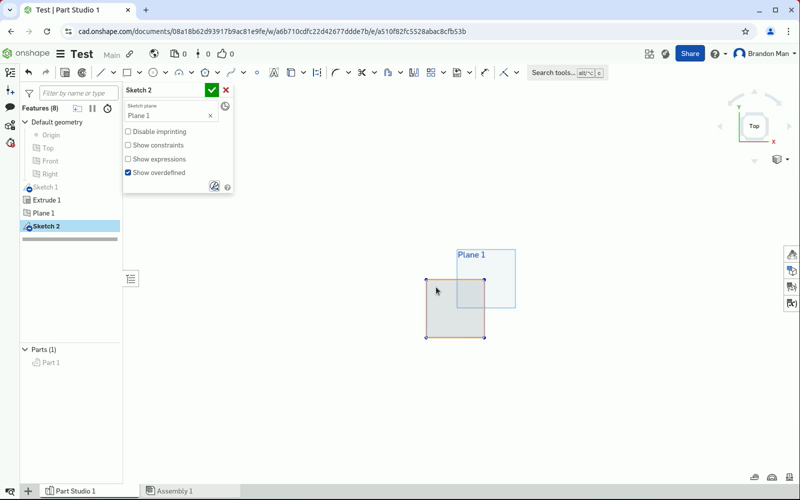
scroll(6)
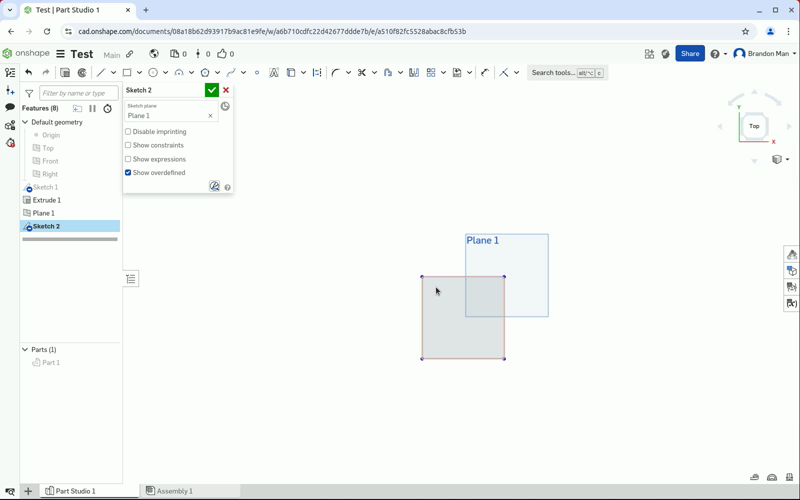
scroll(6)
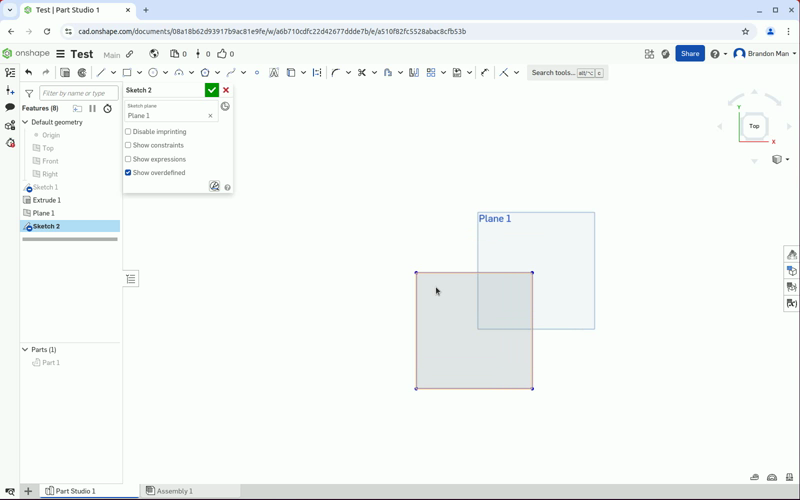
scroll(6)
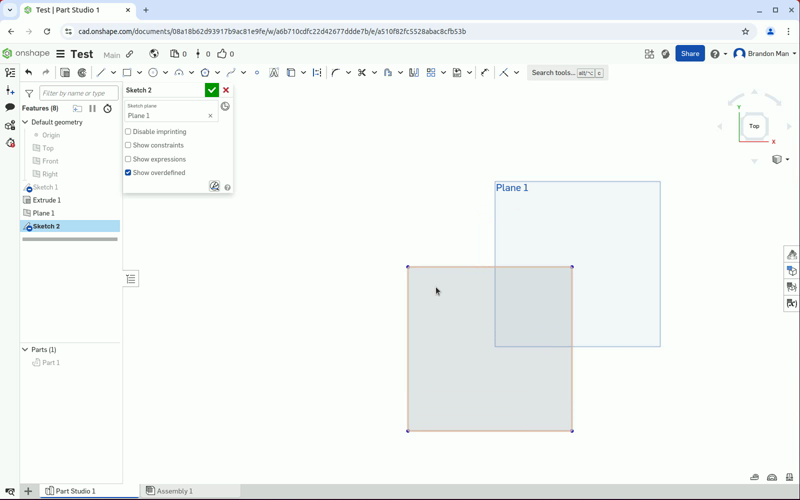
scroll(6)
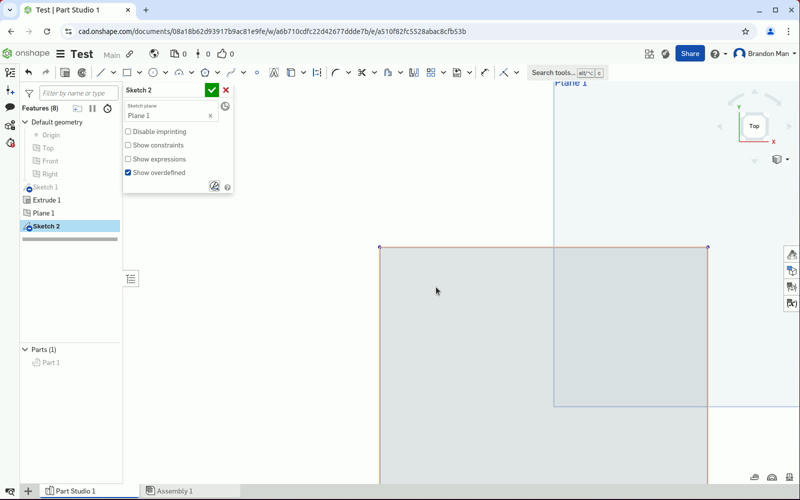
click(436, 286)
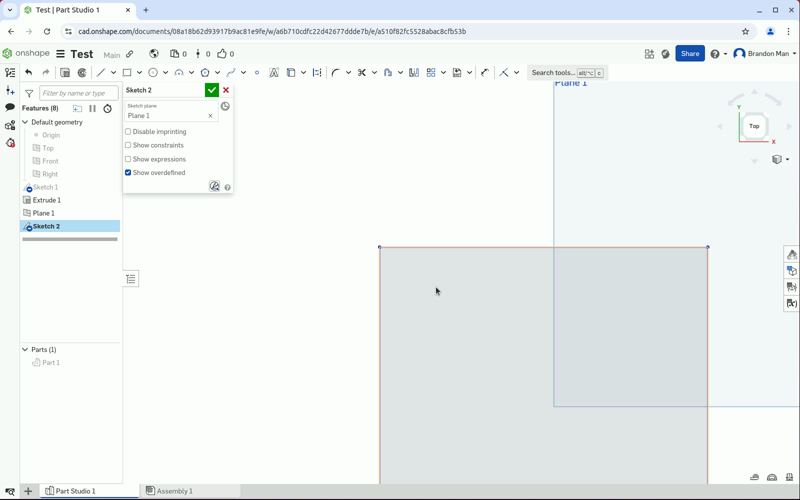
scroll(-6)
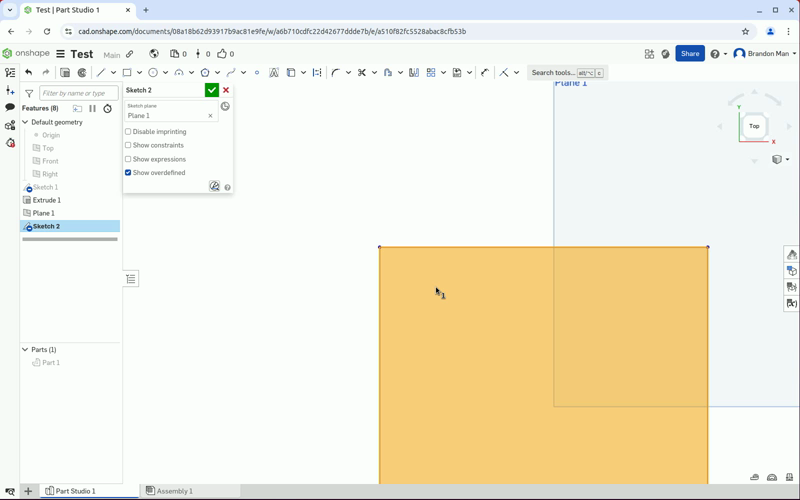
scroll(-6)
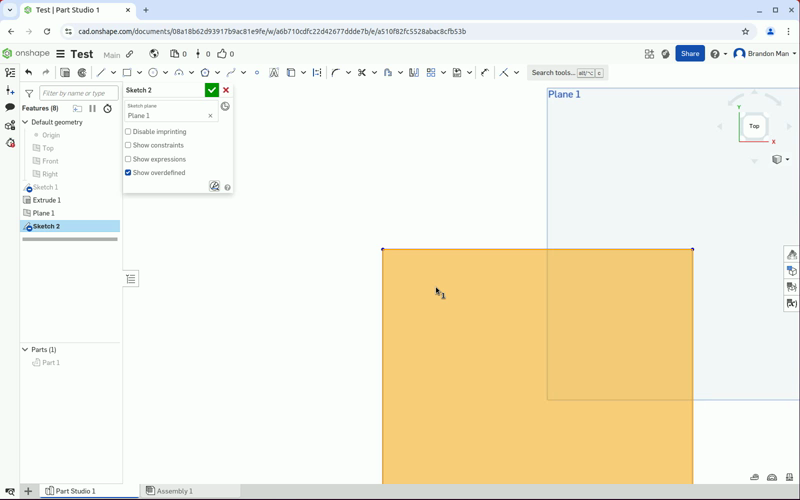
scroll(-6)
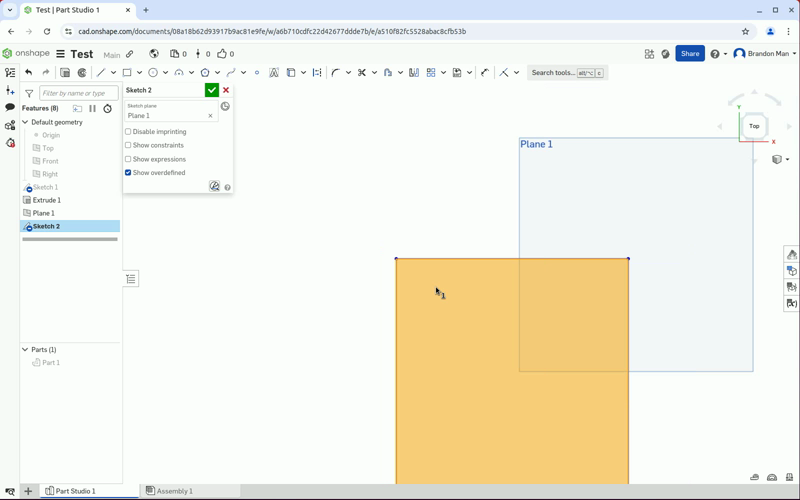
scroll(-6)
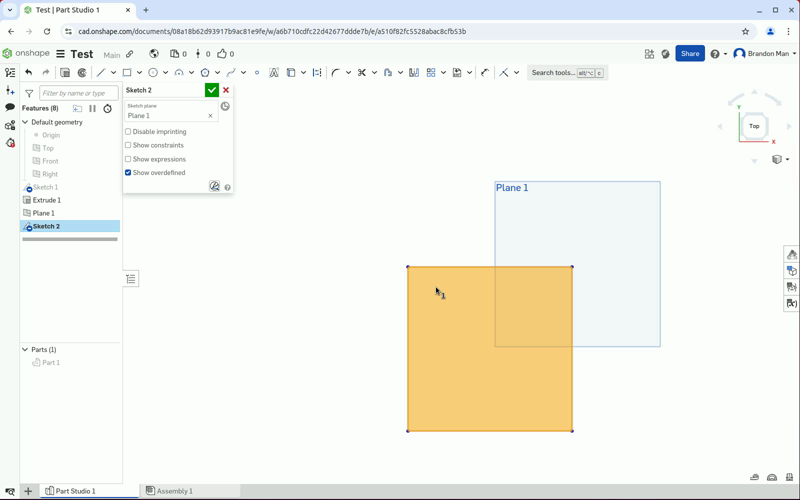
scroll(-6)
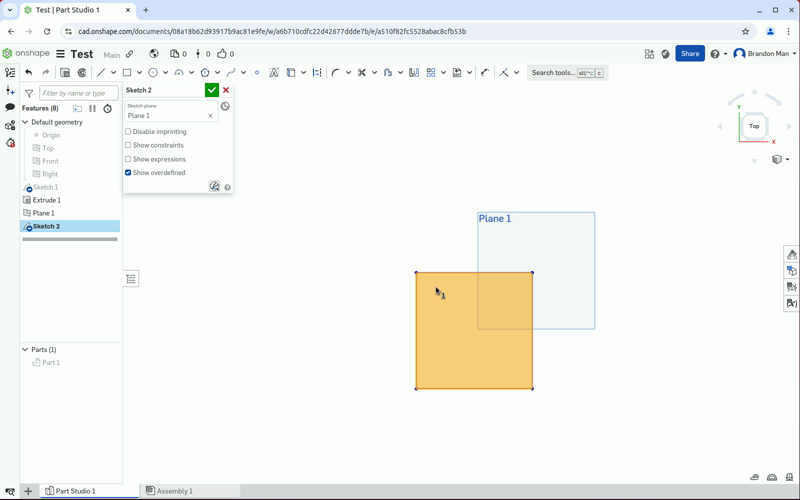
scroll(-6)
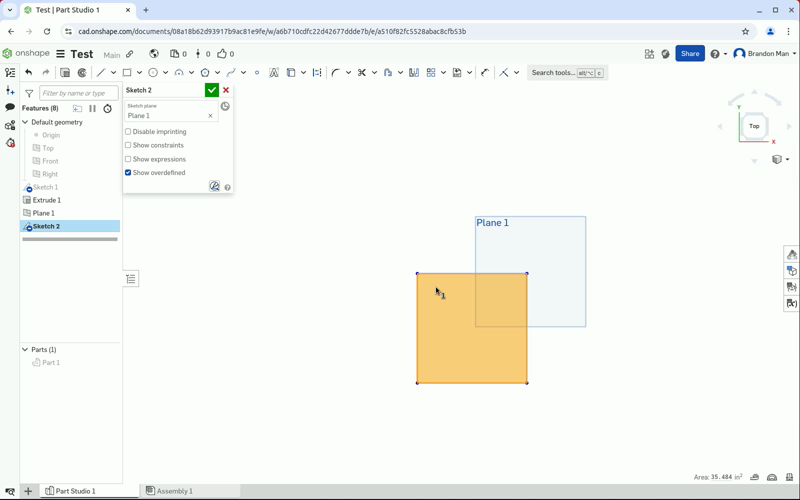
scroll(-6)
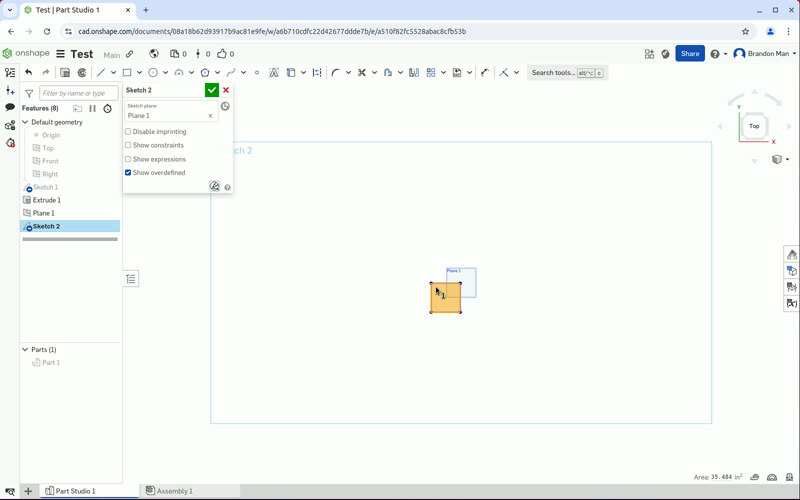
mouse_move(73, 352)
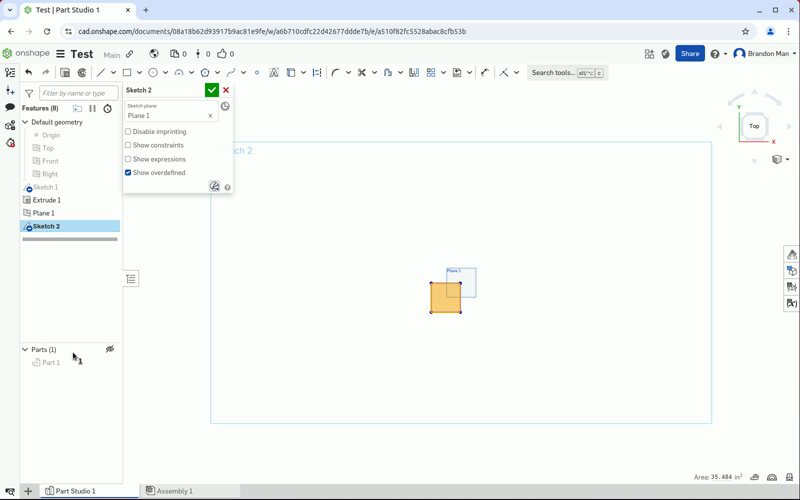
key(shift+y)
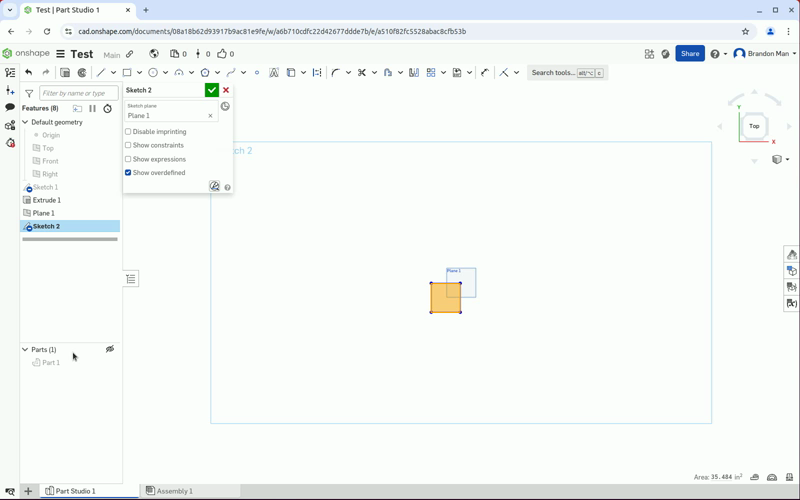
key(shift+e)
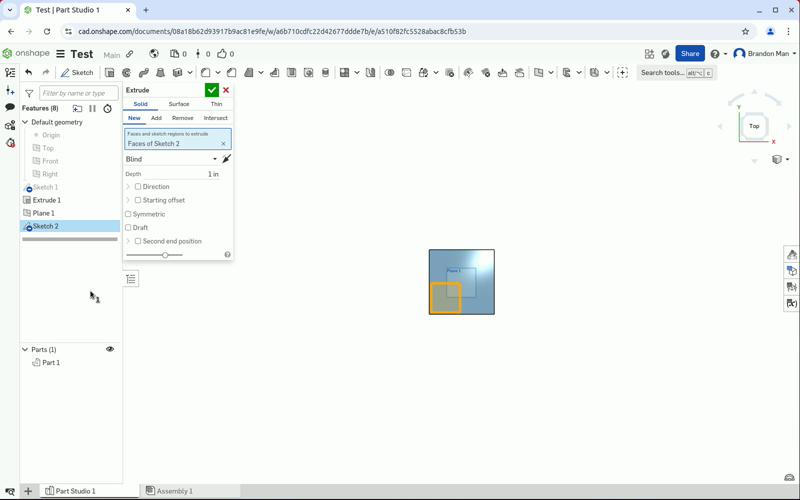
mouse_move(143, 106)
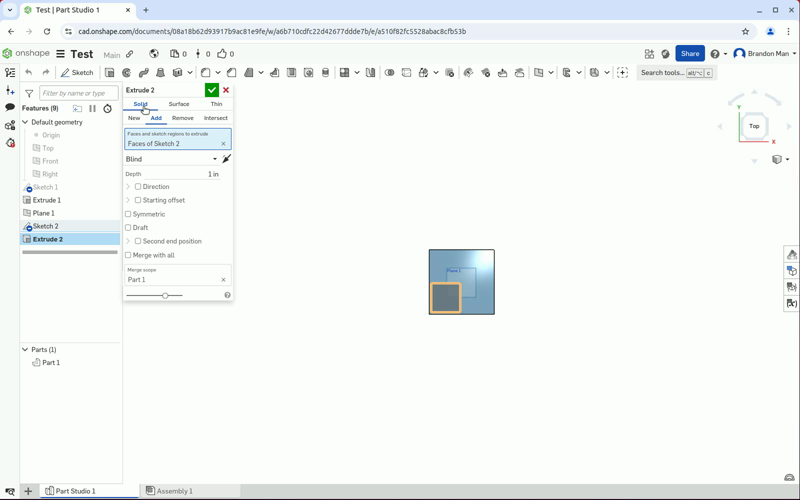
click(143, 106)
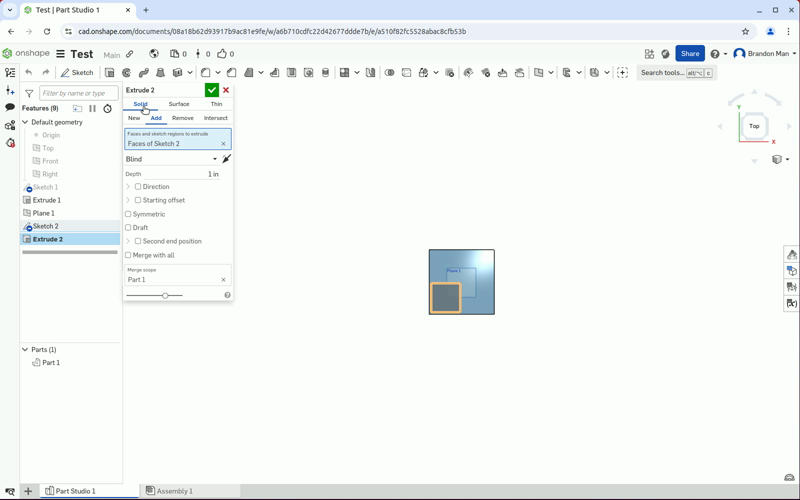
mouse_move(186, 120)
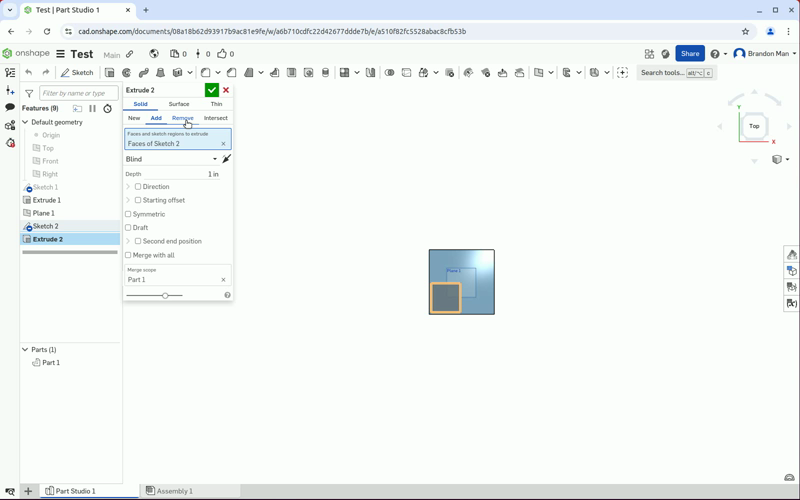
click(186, 120)
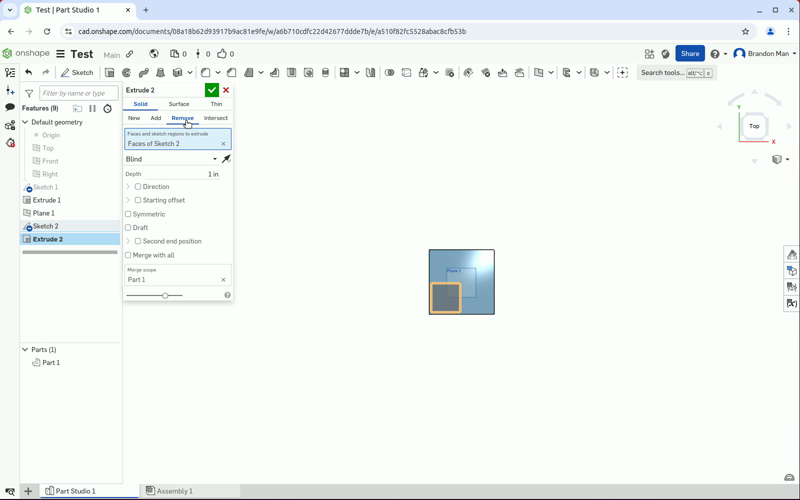
key(tab, 4)
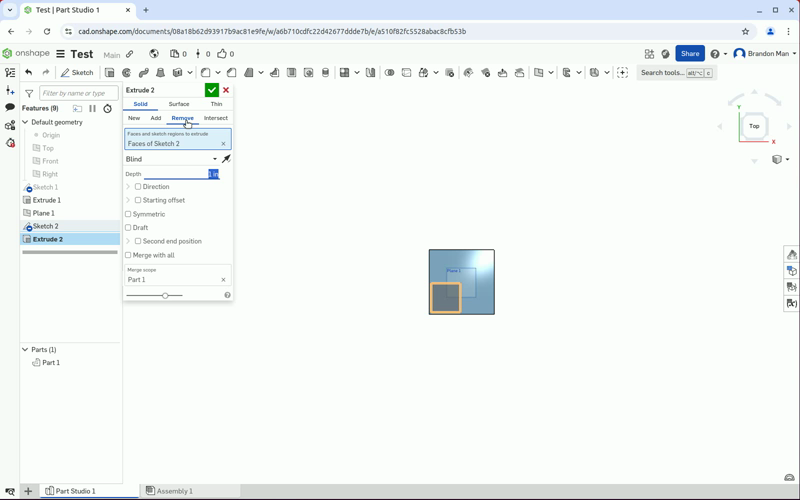
text(20.701)
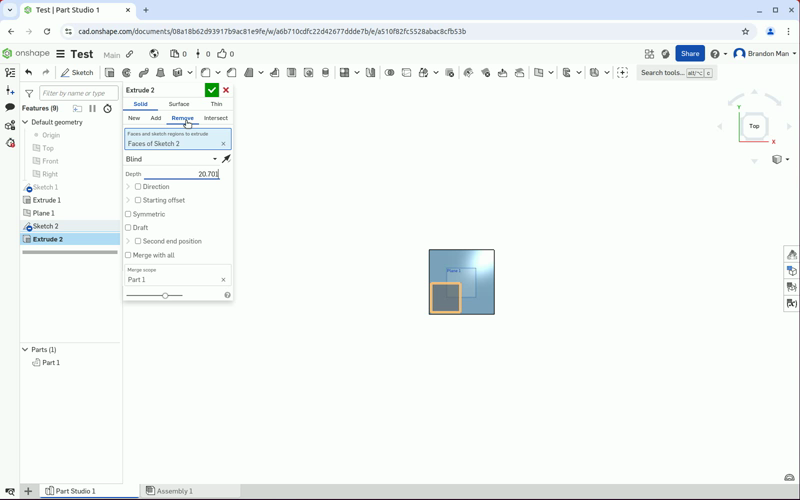
key(tab, 6)
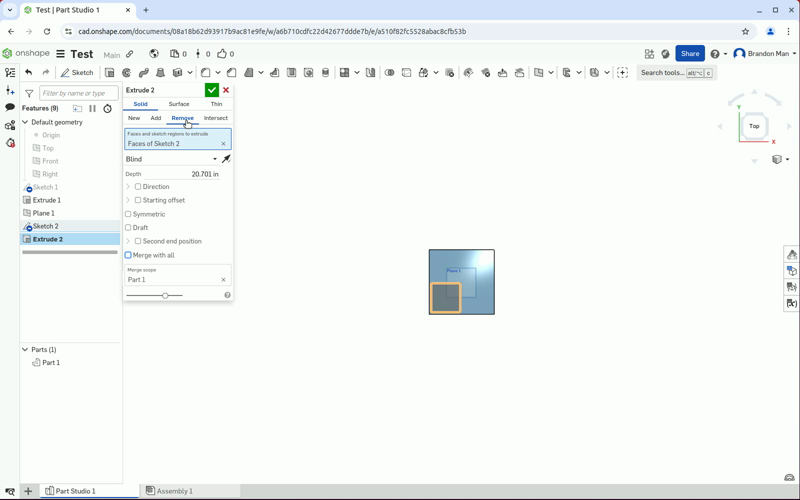
key(space)
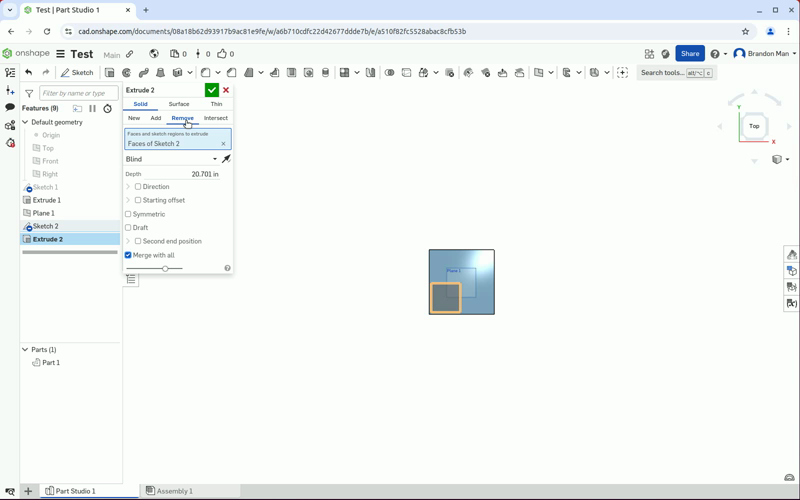
key(enter)
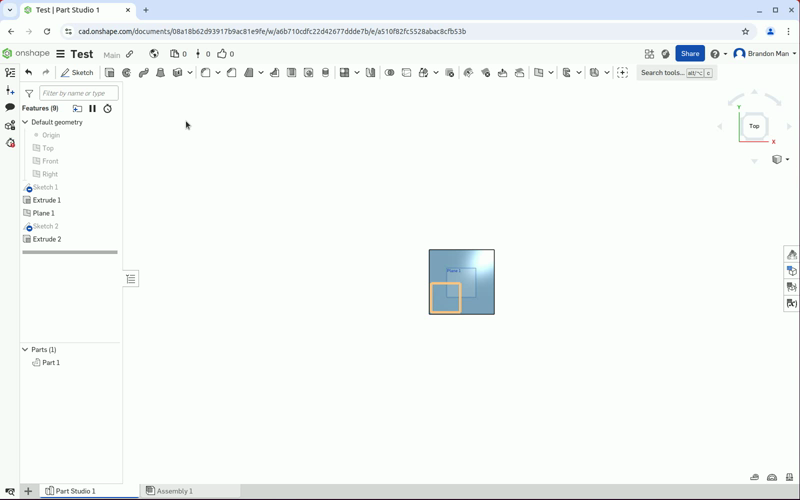
key(shift+h)
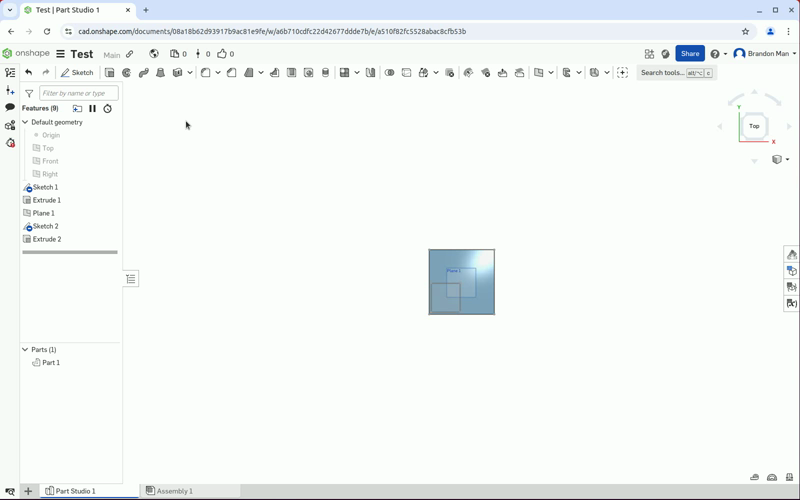
key(shift+h)
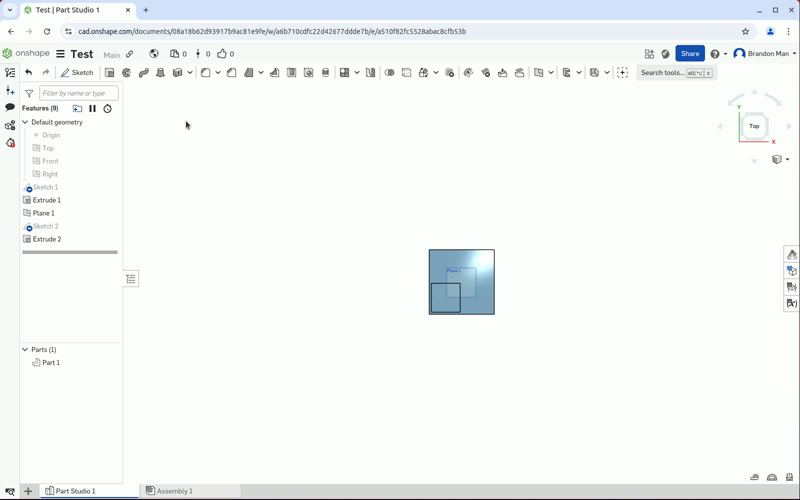
mouse_move(73, 189)
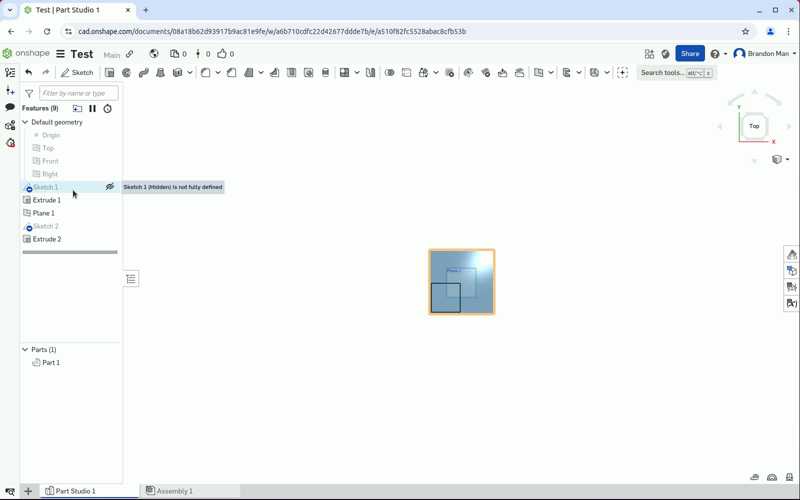
click(73, 189)
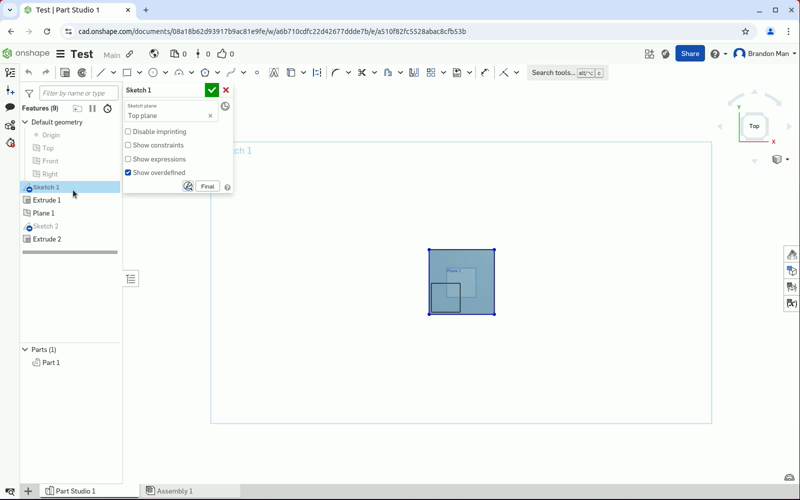
mouse_move(229, 92)
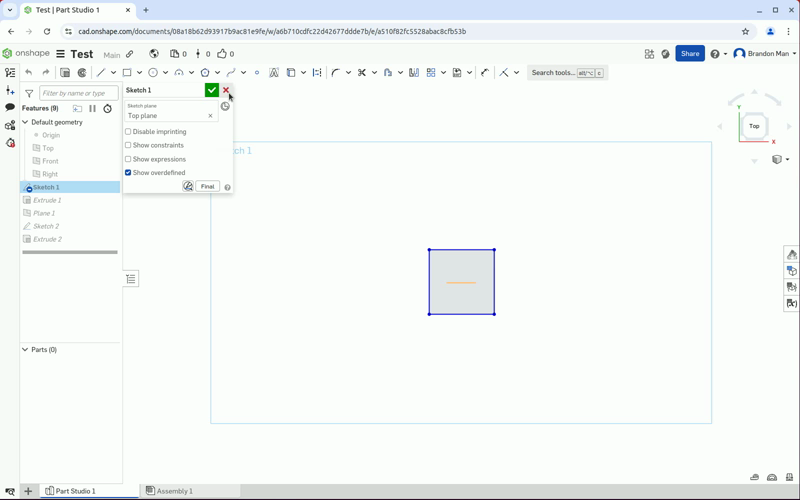
click(229, 92)
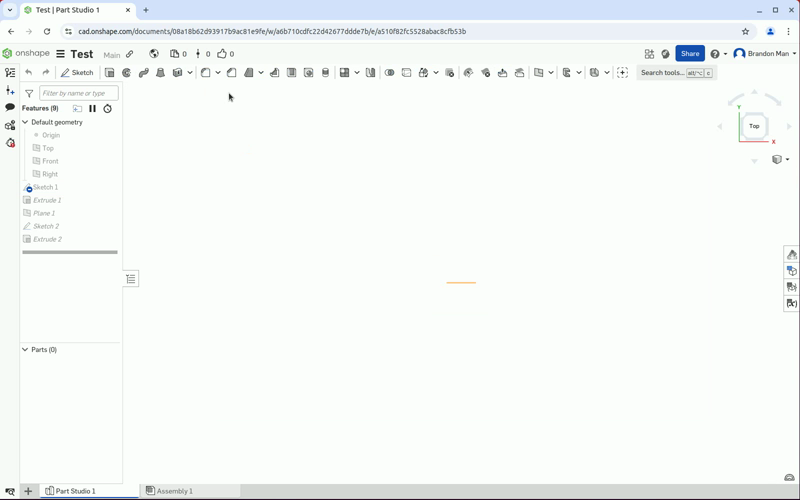
key(shift+s)
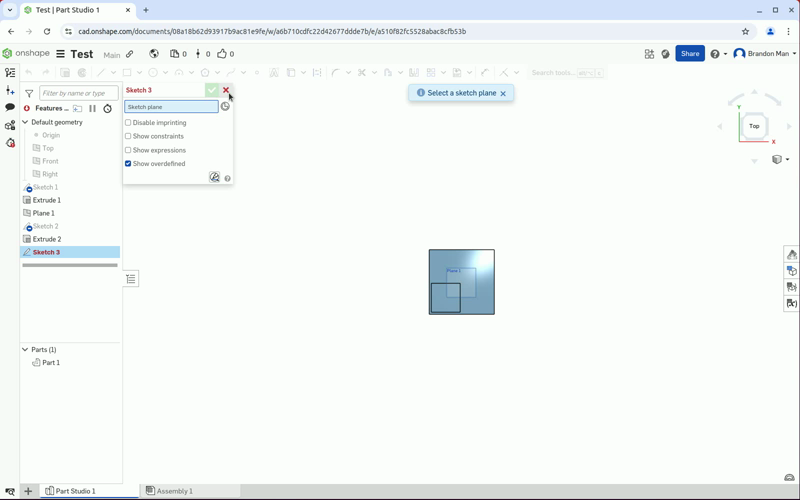
mouse_move(73, 215)
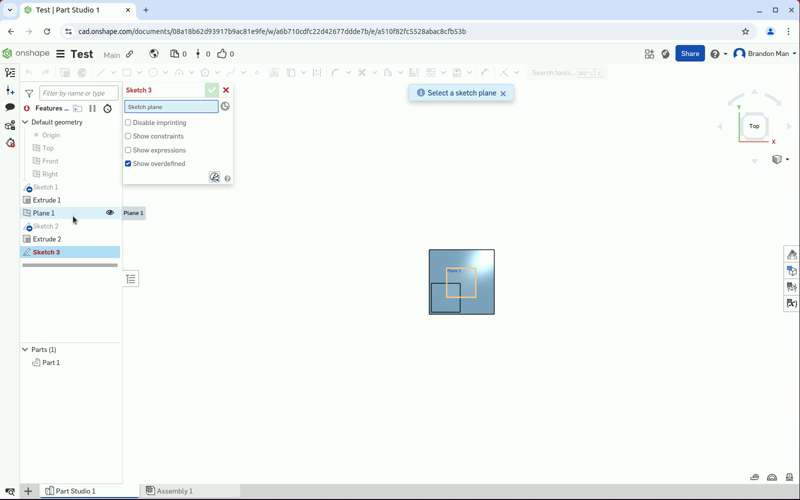
click(73, 215)
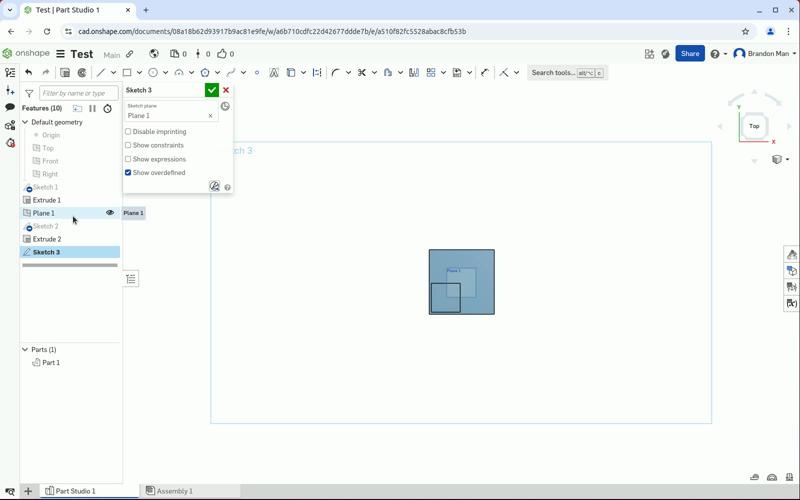
mouse_move(73, 352)
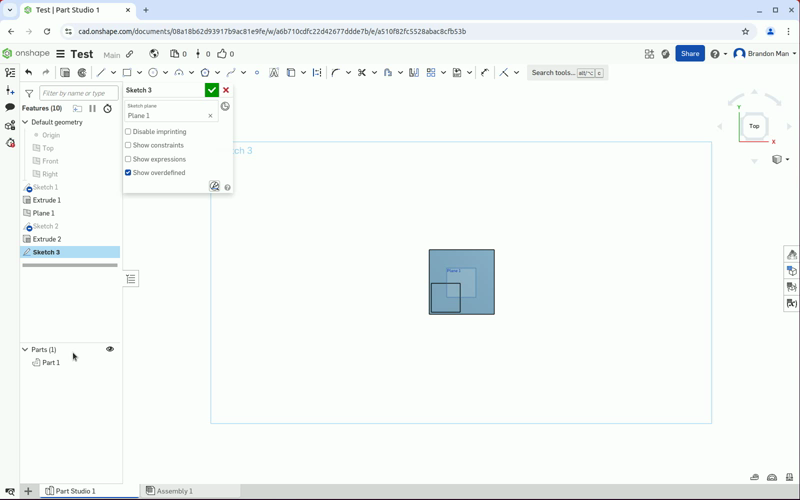
key(y)
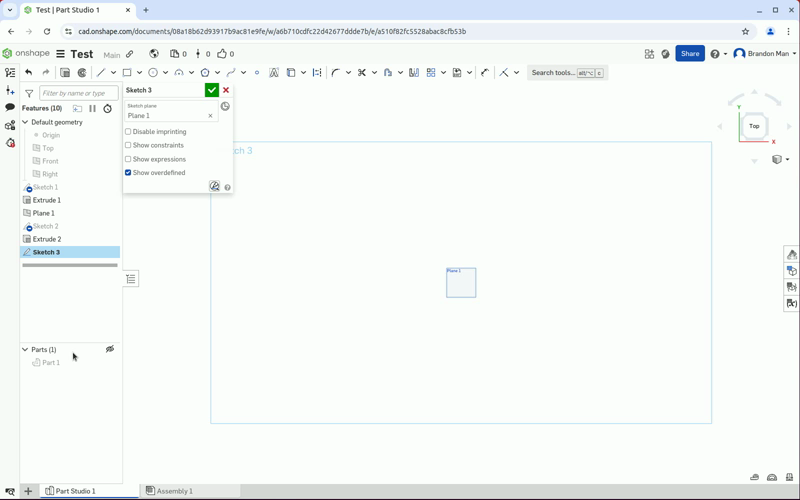
key(l)
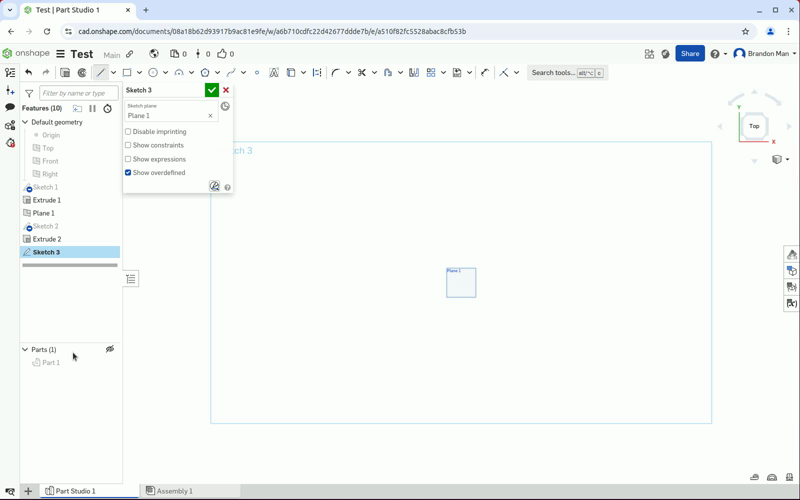
key_down(shift)
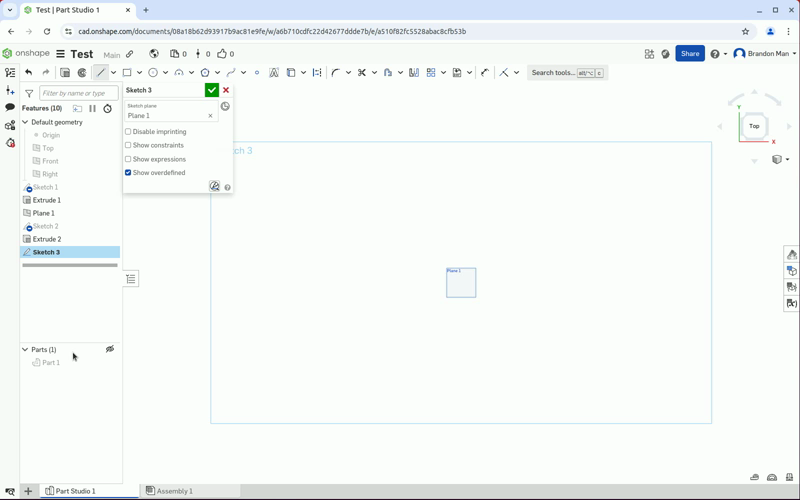
mouse_move(463, 312)
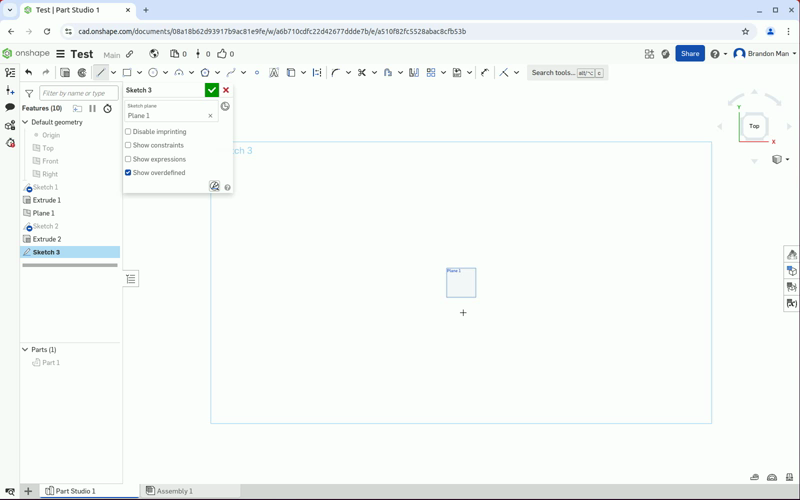
click(463, 312)
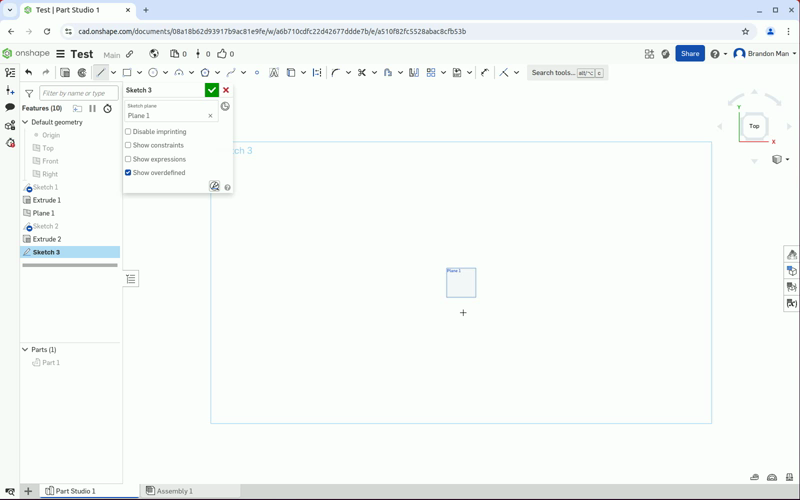
key_up(shift)
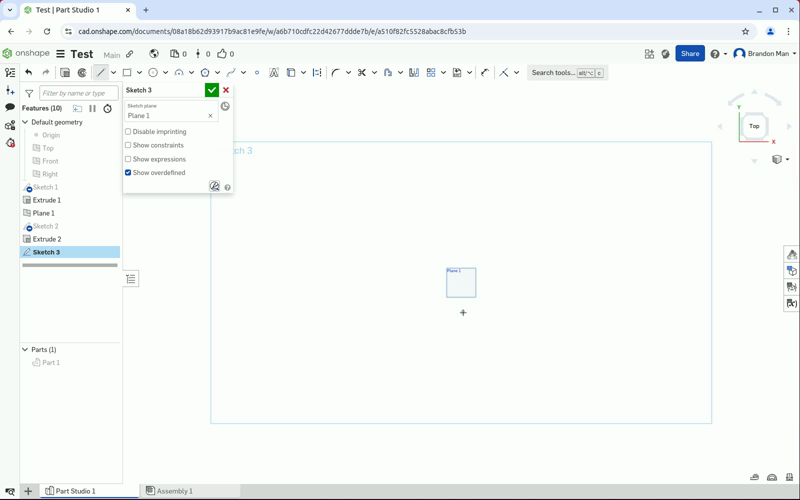
key_down(shift)
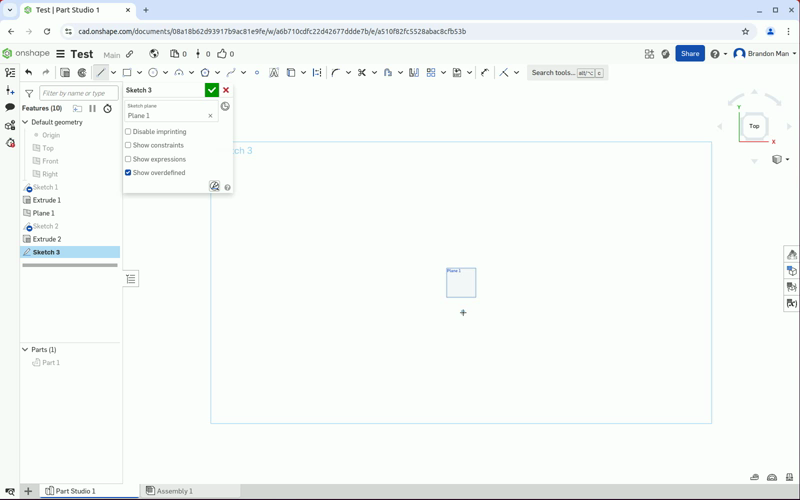
mouse_move(493, 312)
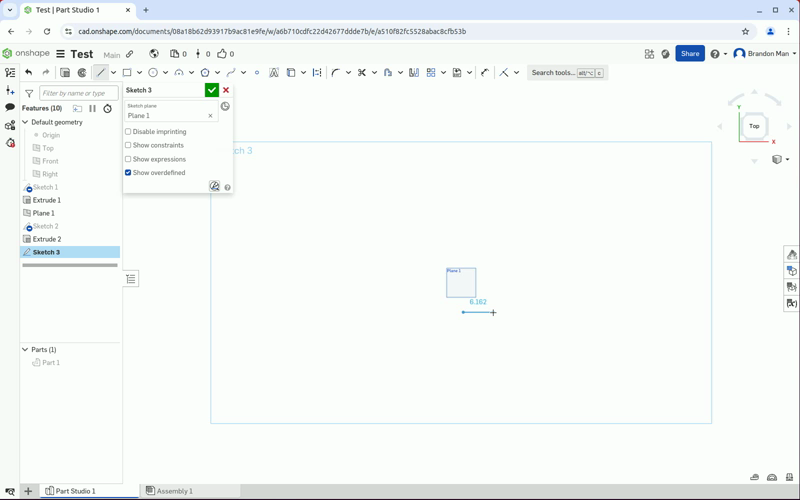
mouse_move(491, 312)
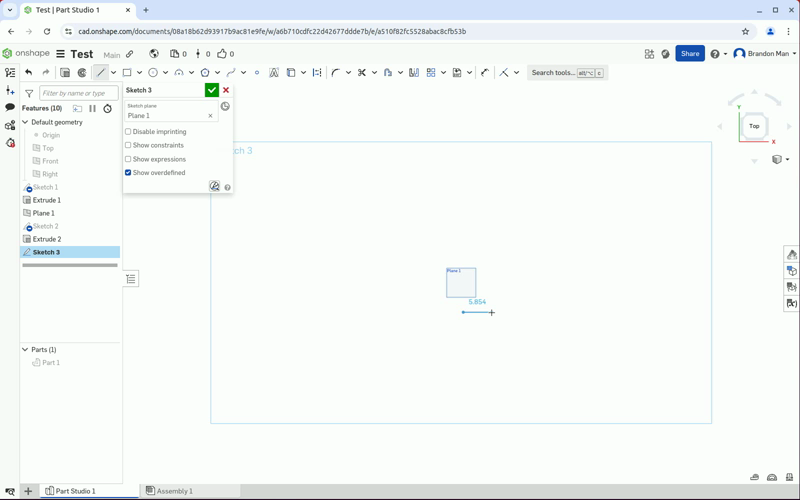
click(491, 312)
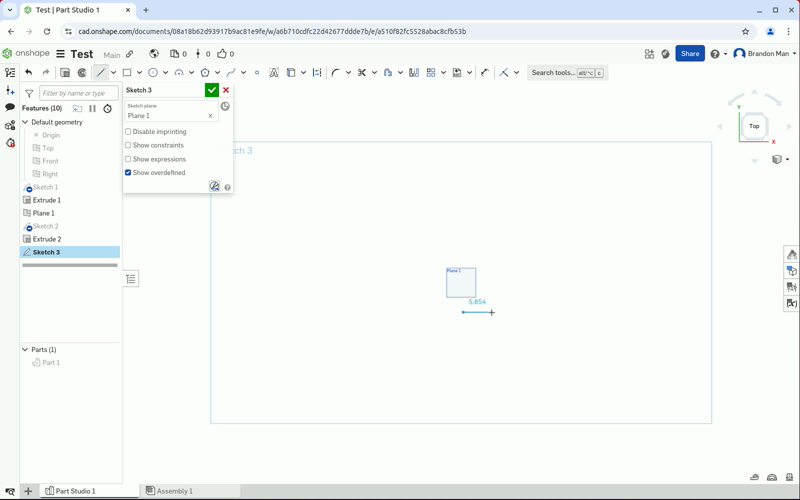
key_up(shift)
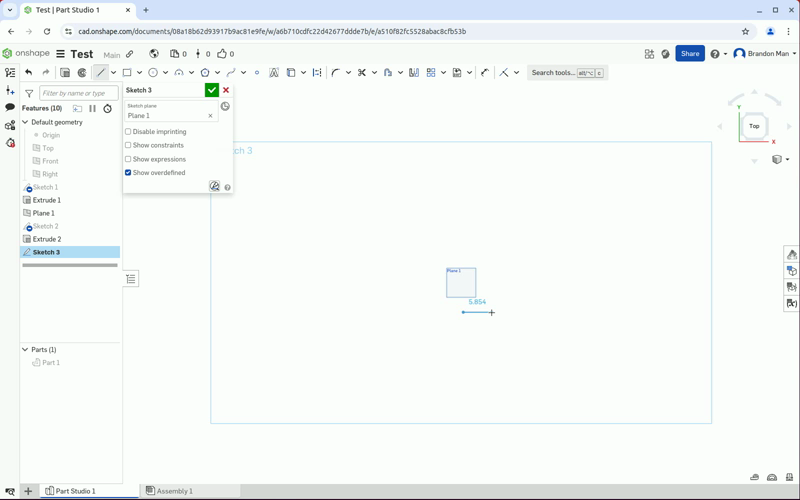
key_down(shift)
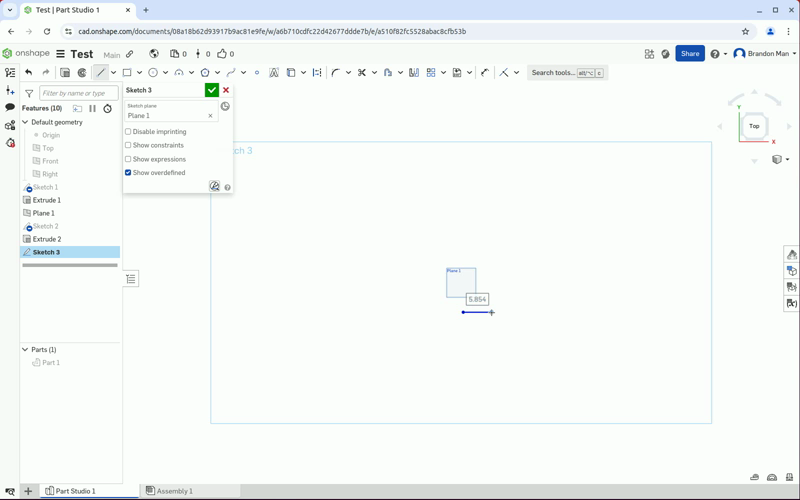
mouse_move(521, 312)
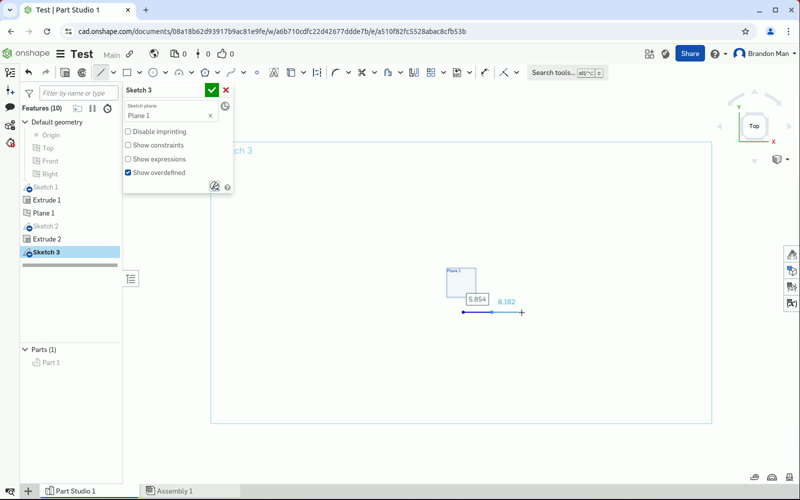
mouse_move(491, 283)
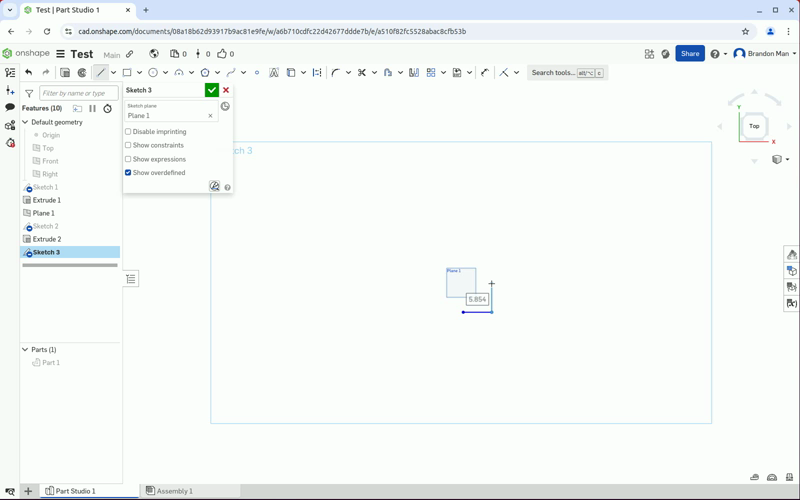
click(491, 283)
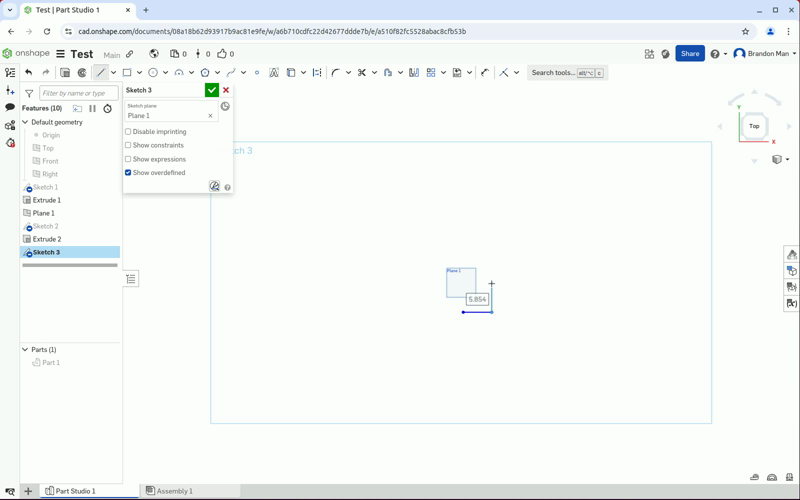
key_up(shift)
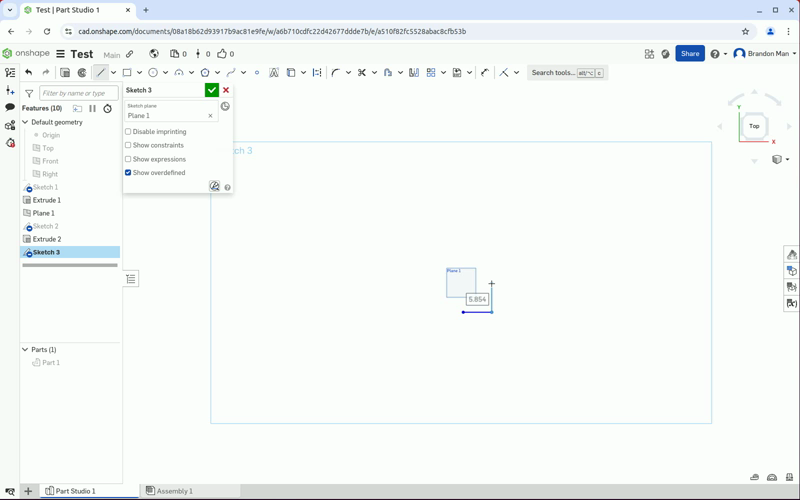
key_down(shift)
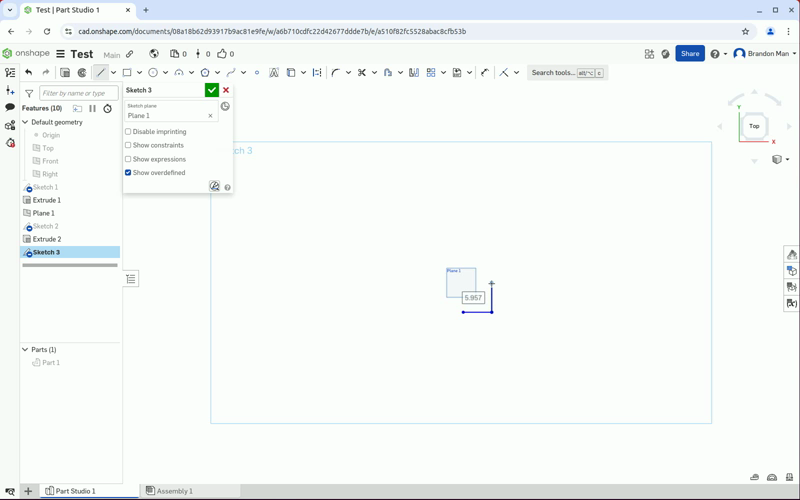
mouse_move(521, 283)
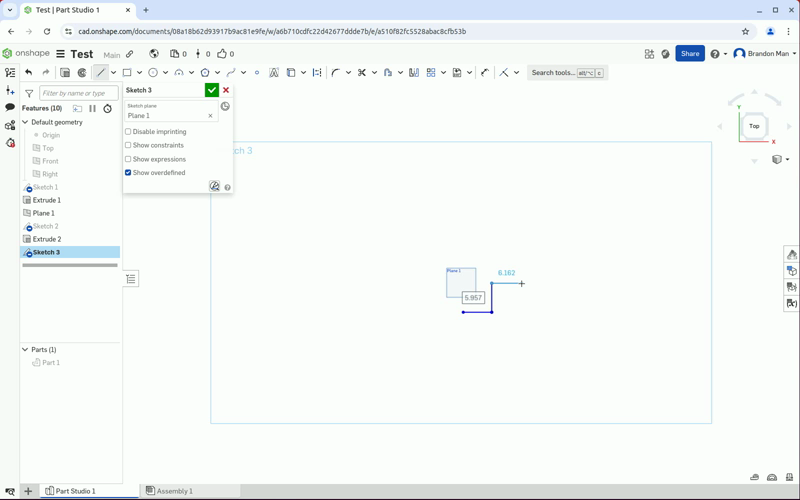
mouse_move(463, 283)
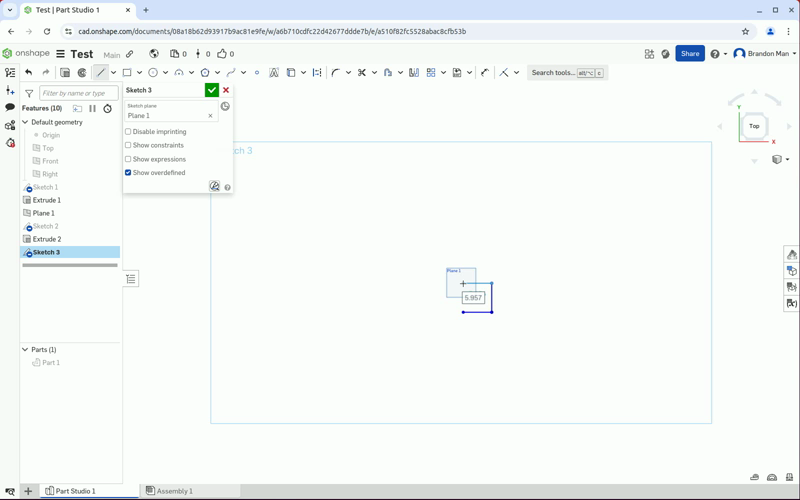
click(463, 283)
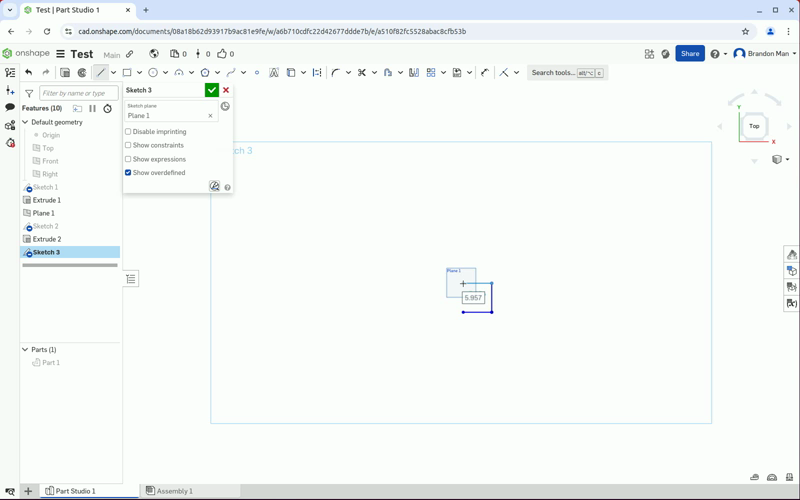
key_up(shift)
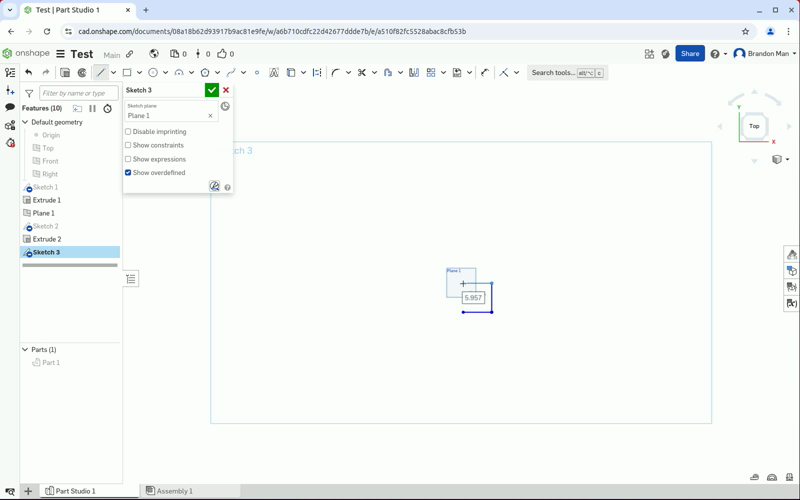
mouse_move(493, 283)
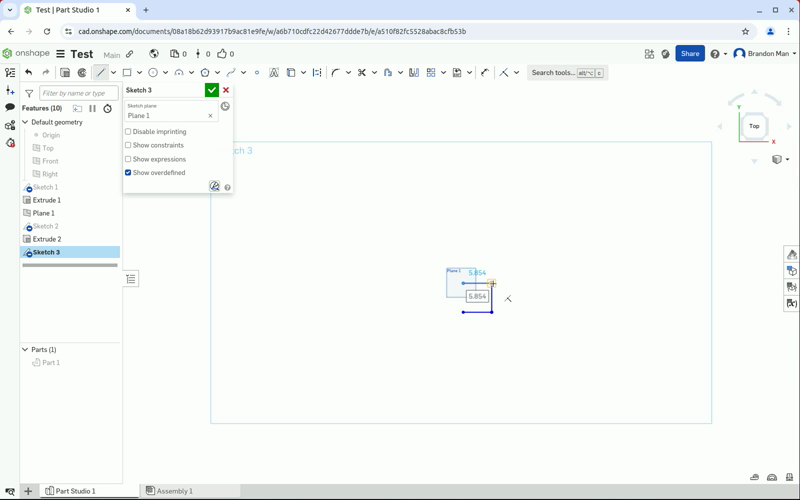
key_down(shift)
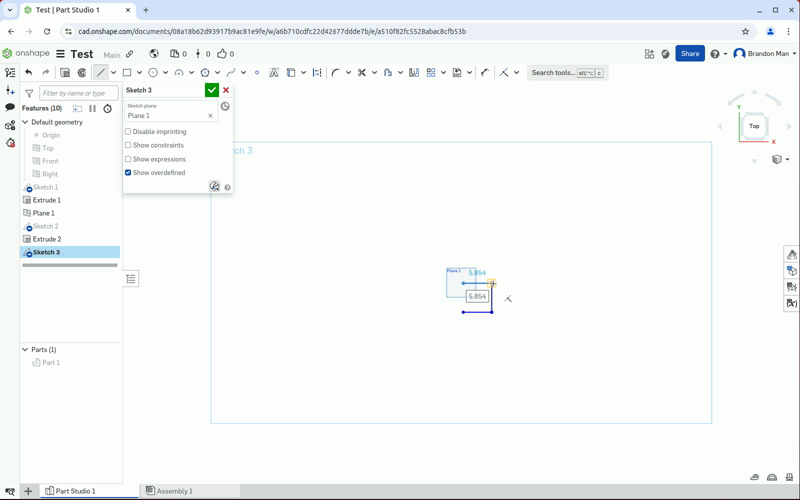
mouse_move(463, 312)
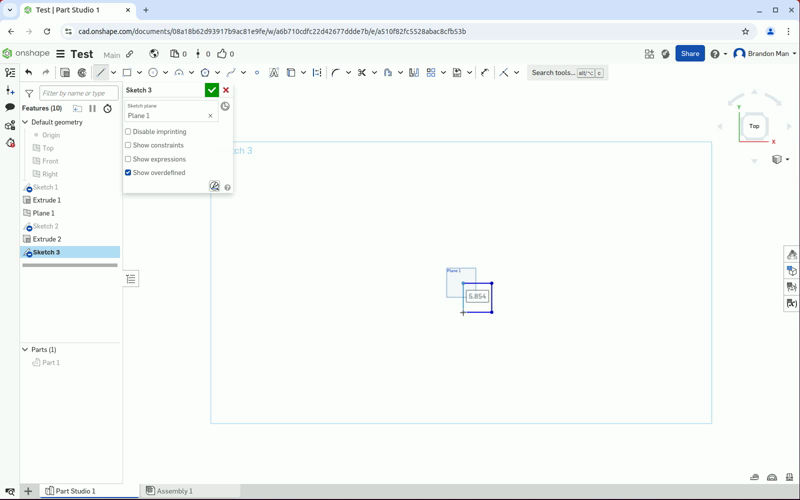
key_up(shift)
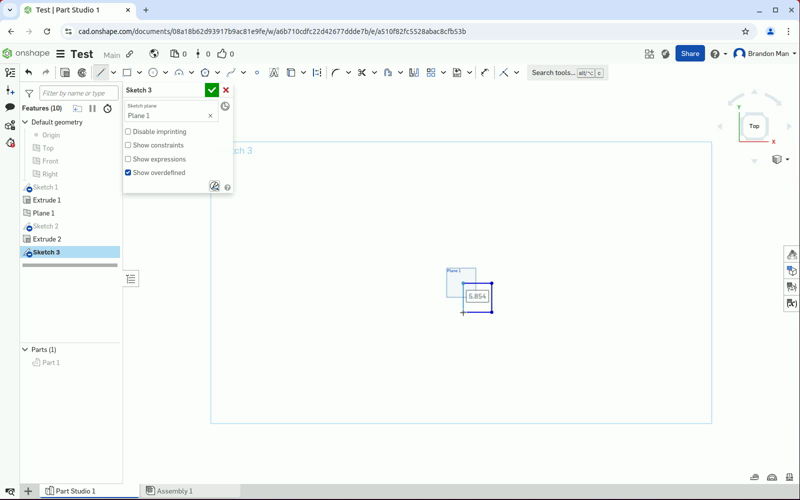
click(463, 312)
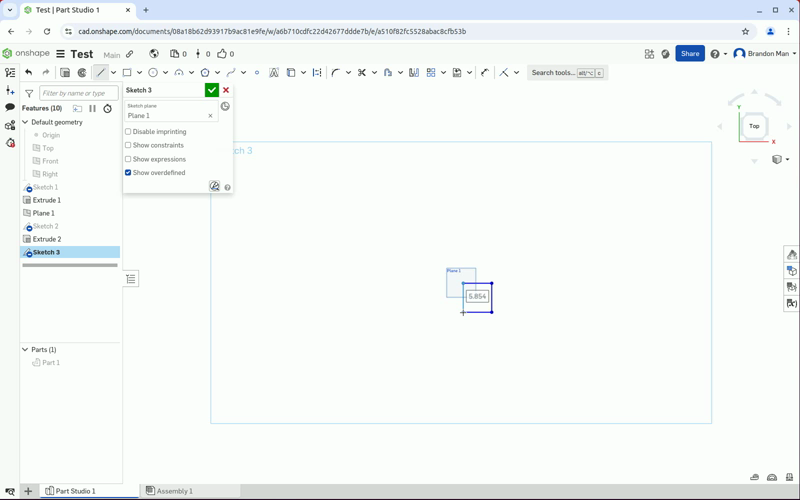
key(esc)
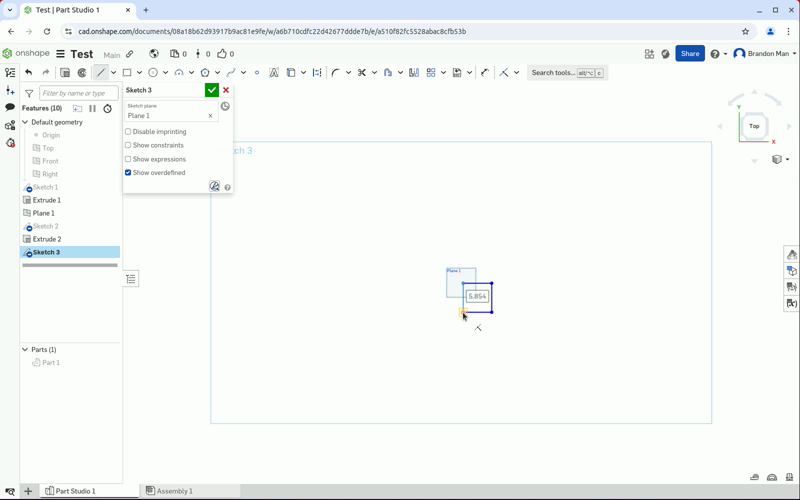
mouse_move(480, 292)
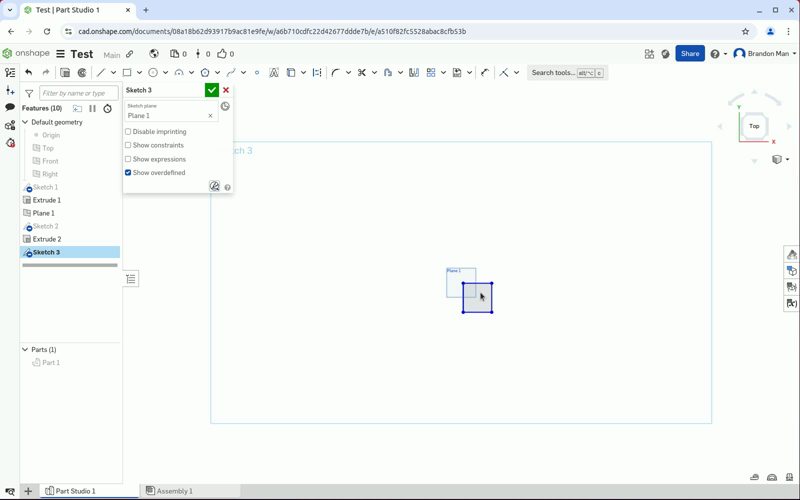
scroll(6)
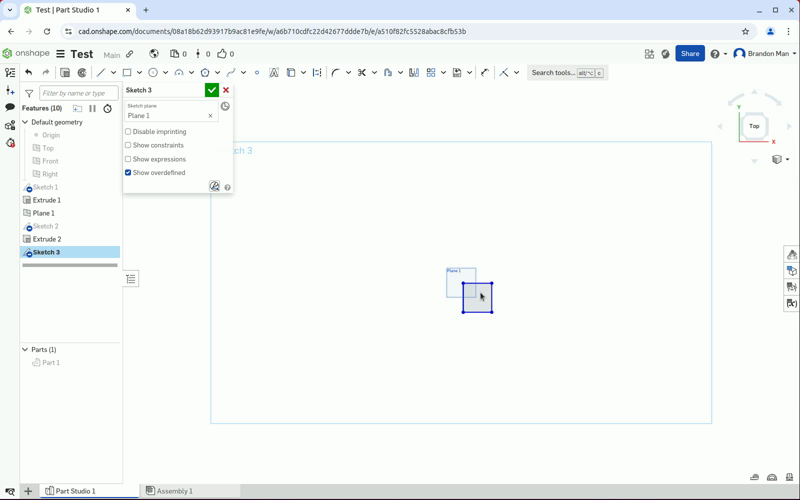
scroll(6)
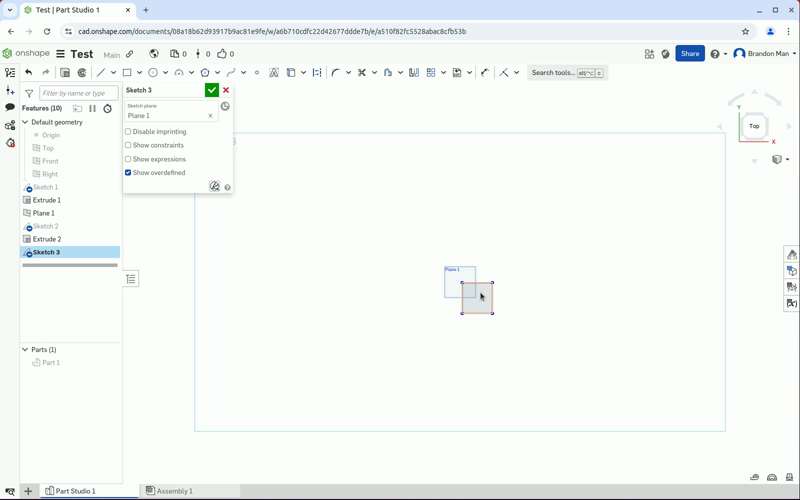
scroll(6)
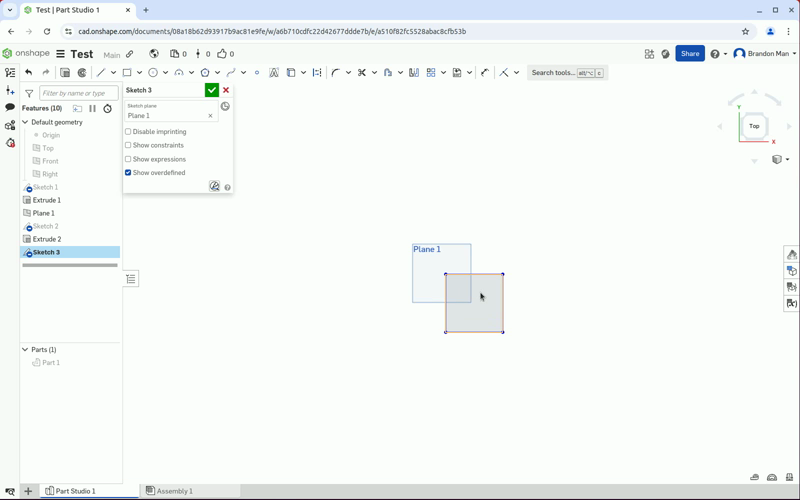
scroll(6)
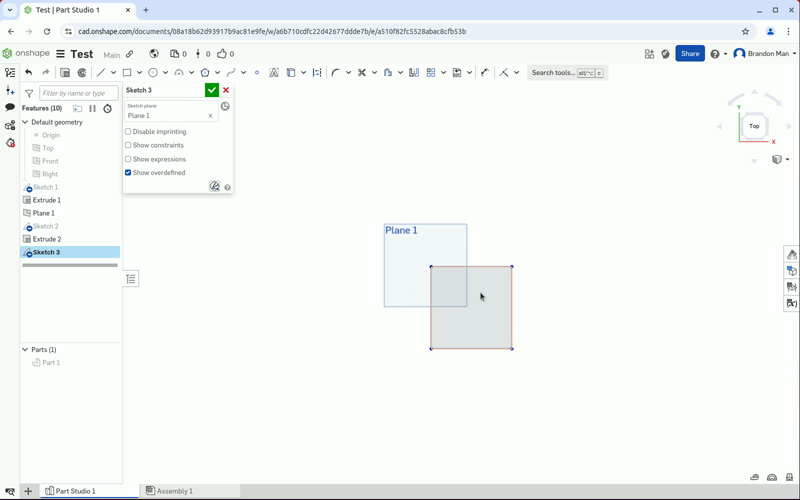
scroll(6)
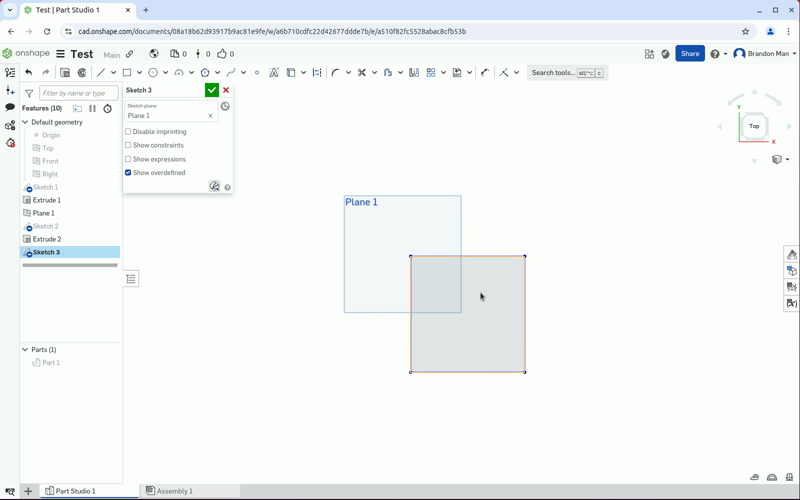
scroll(6)
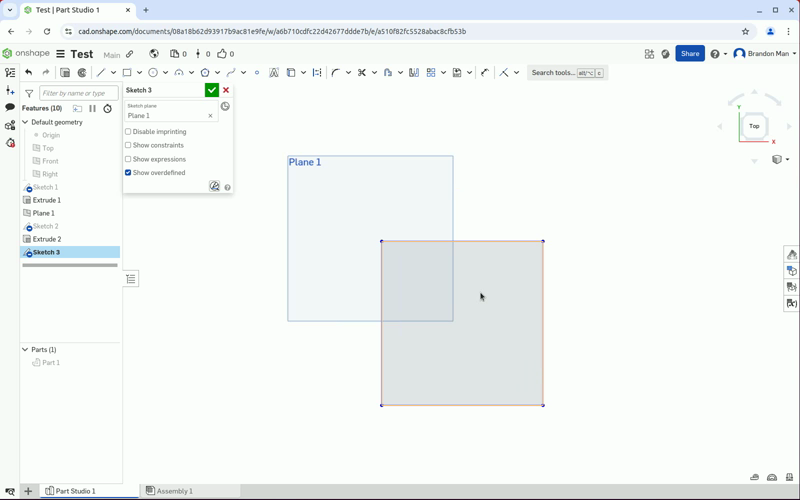
scroll(6)
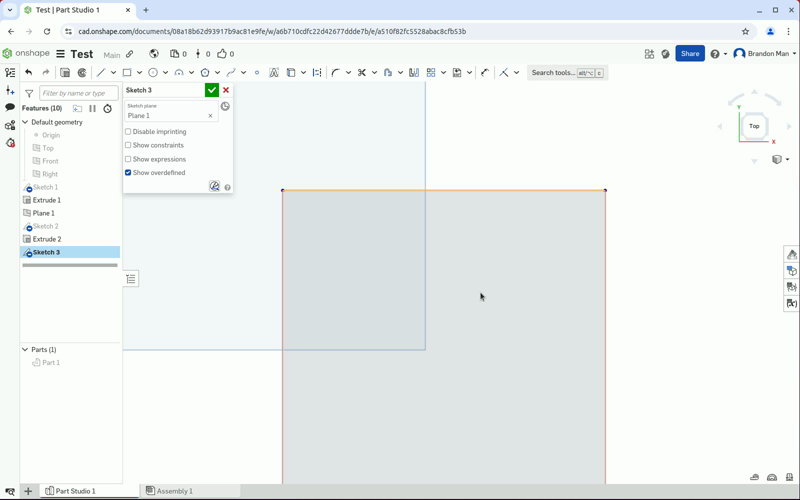
click(480, 292)
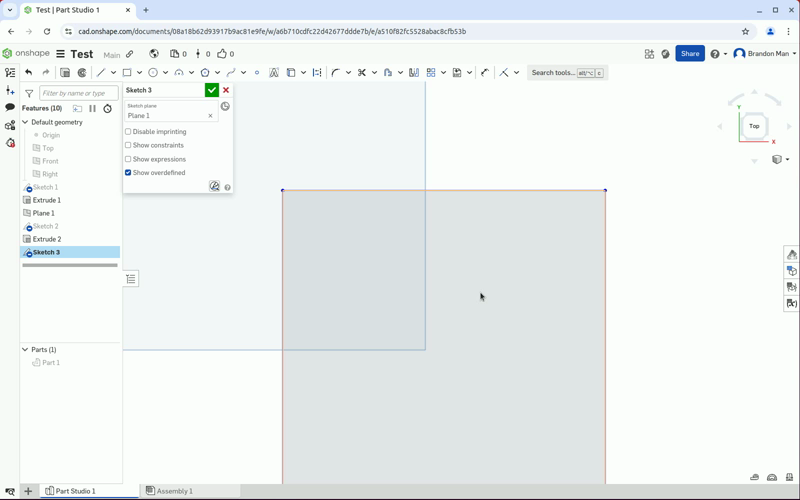
scroll(-6)
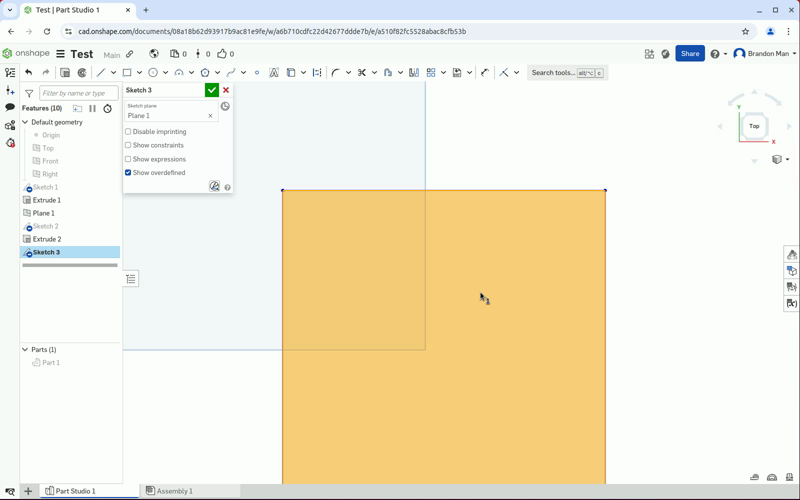
scroll(-6)
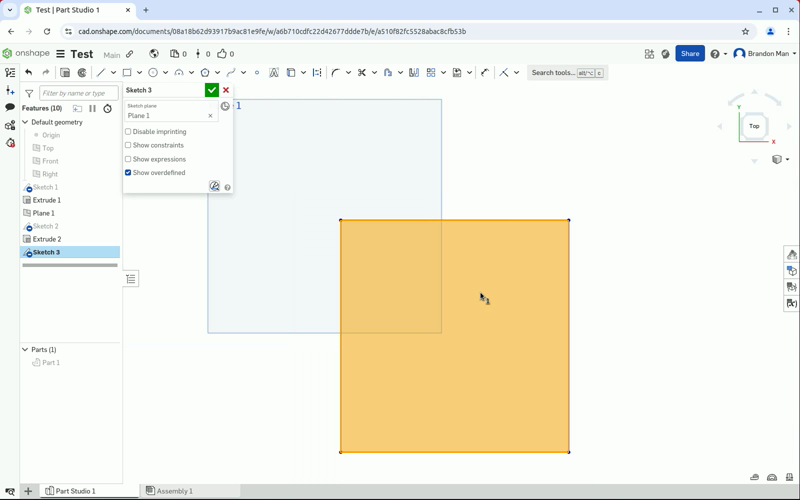
scroll(-6)
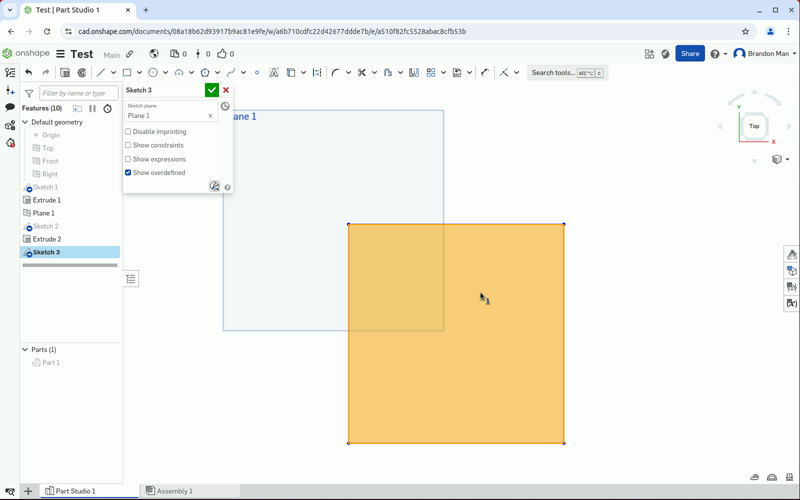
scroll(-6)
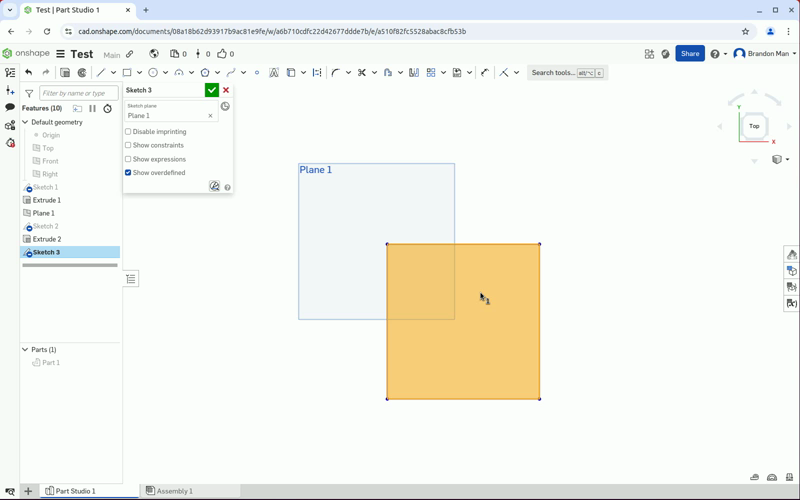
scroll(-6)
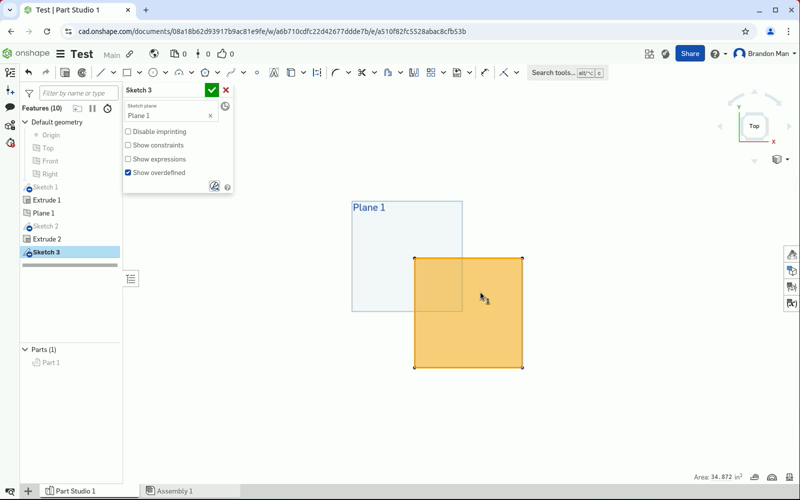
scroll(-6)
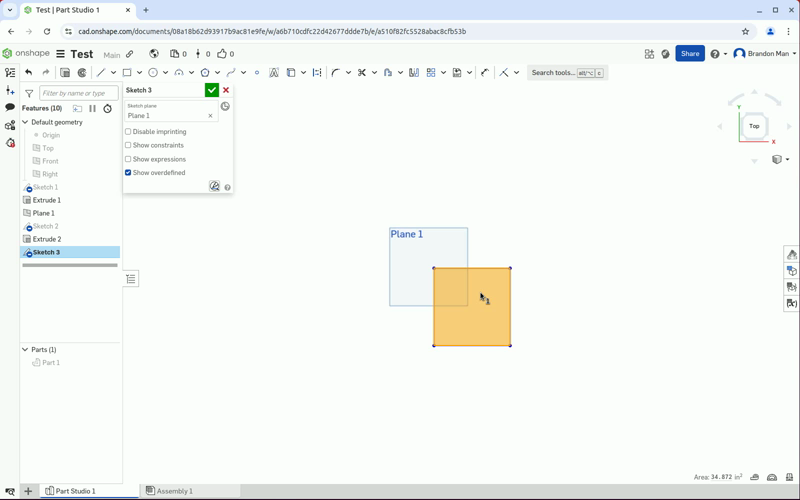
scroll(-6)
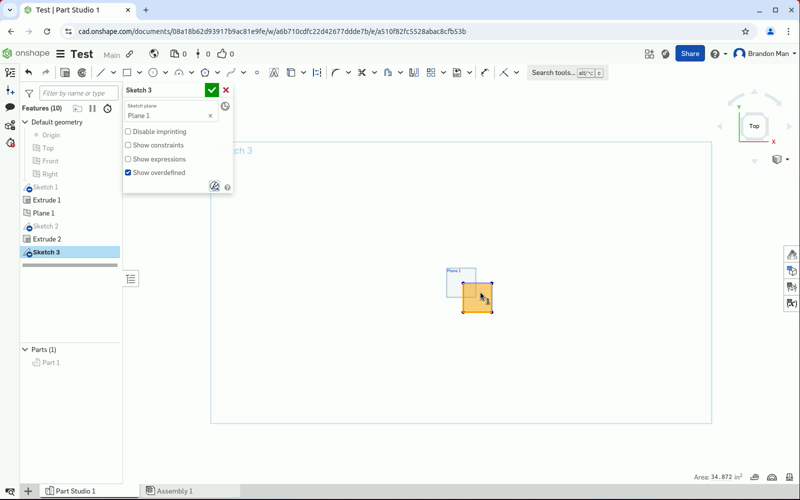
mouse_move(73, 352)
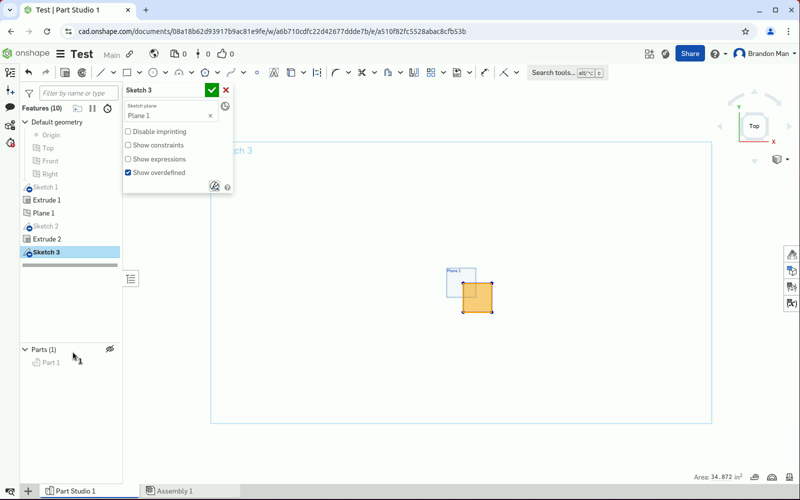
key(shift+y)
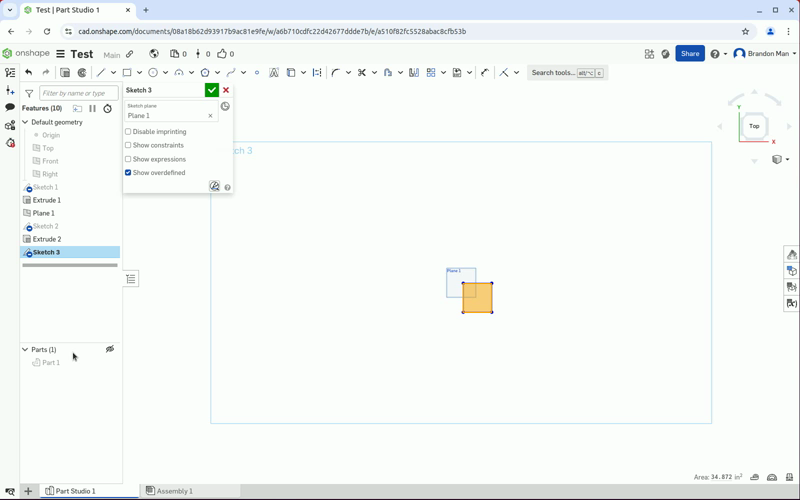
key(shift+e)
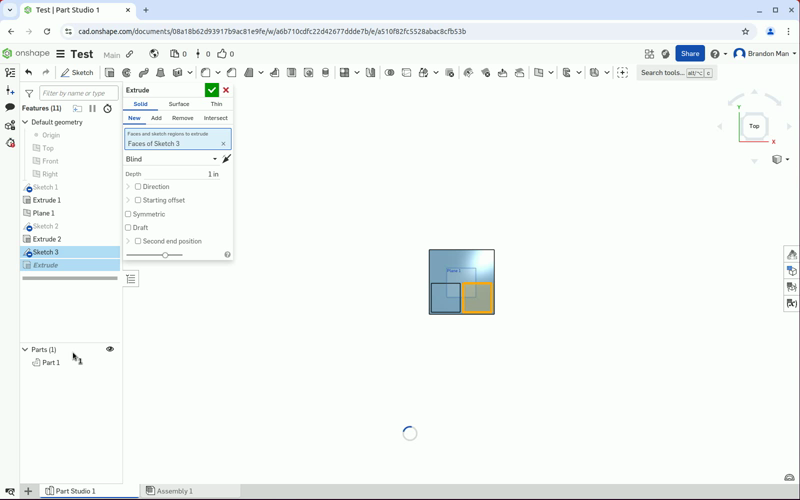
mouse_move(143, 106)
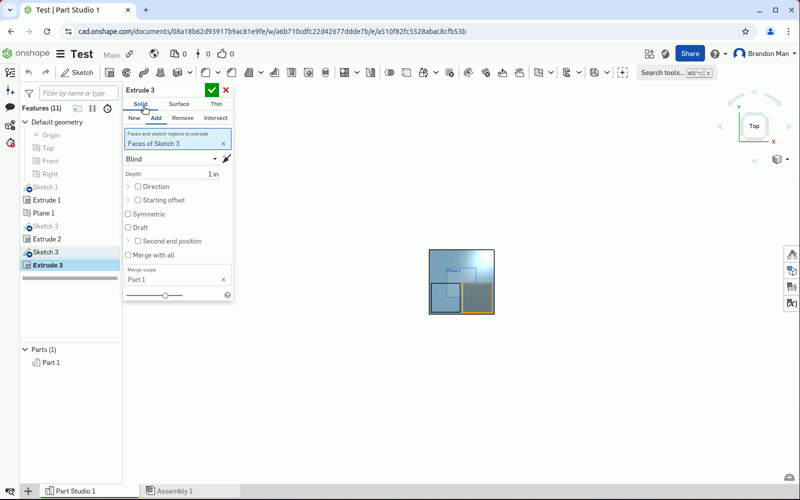
click(143, 106)
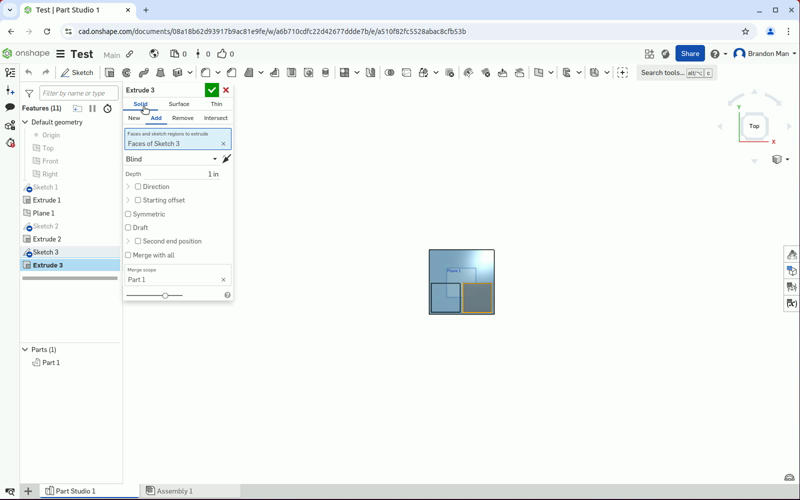
mouse_move(186, 120)
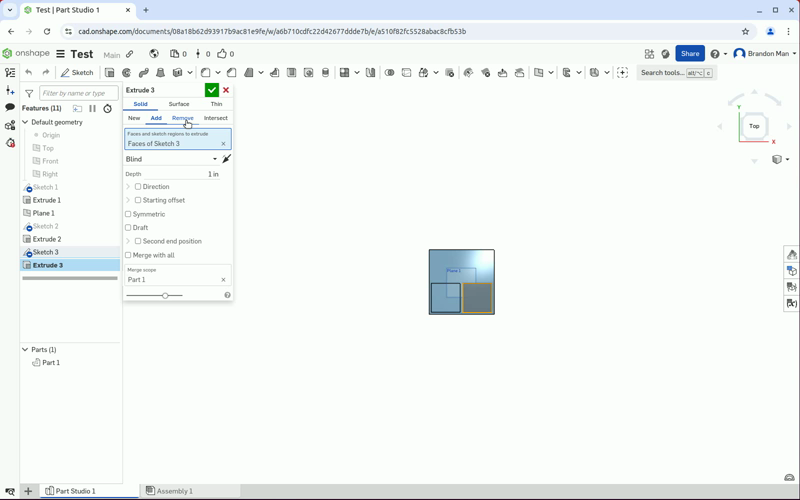
click(186, 120)
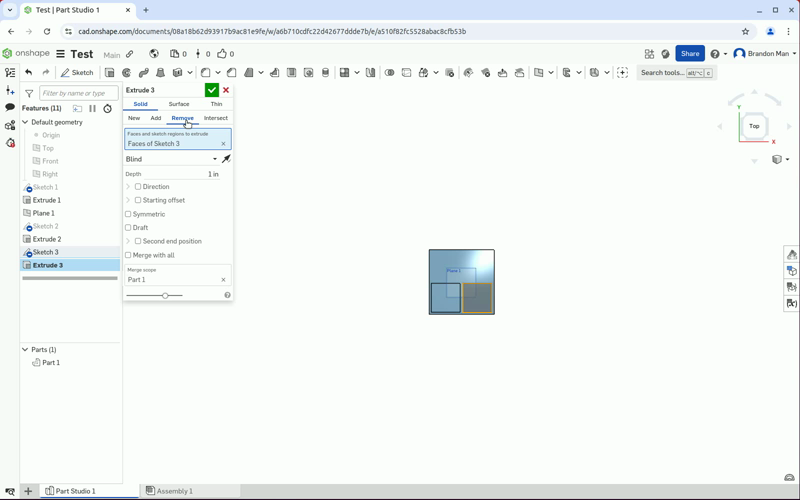
key(tab, 4)
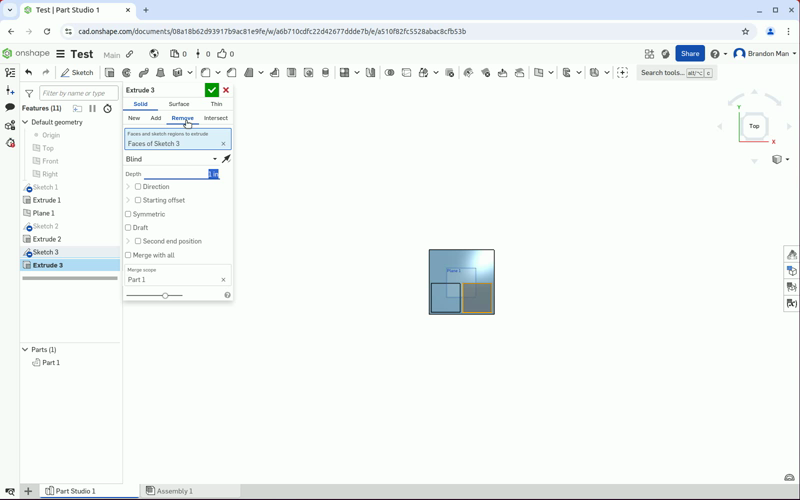
text(20.701)
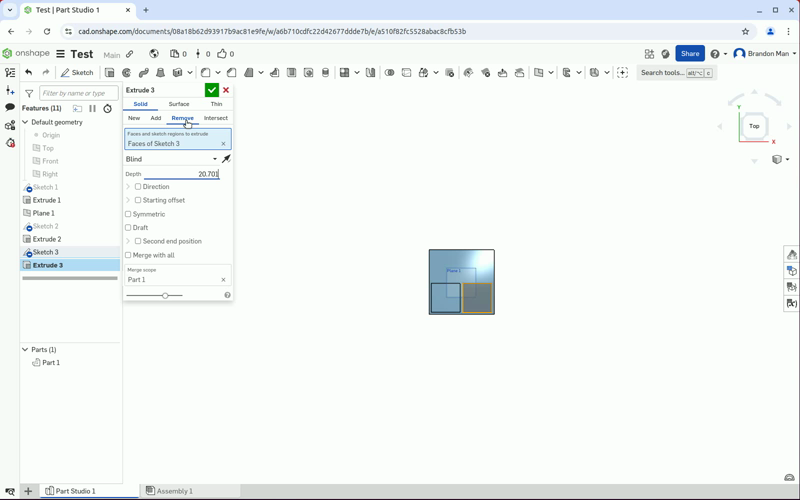
key(tab, 6)
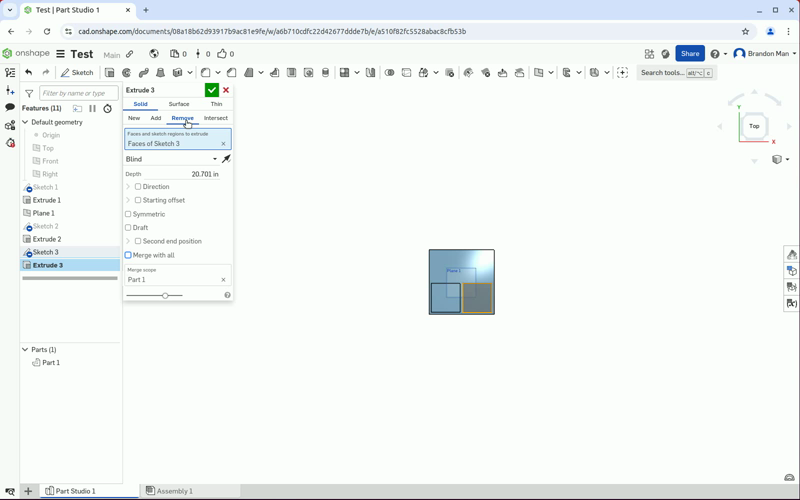
key(space)
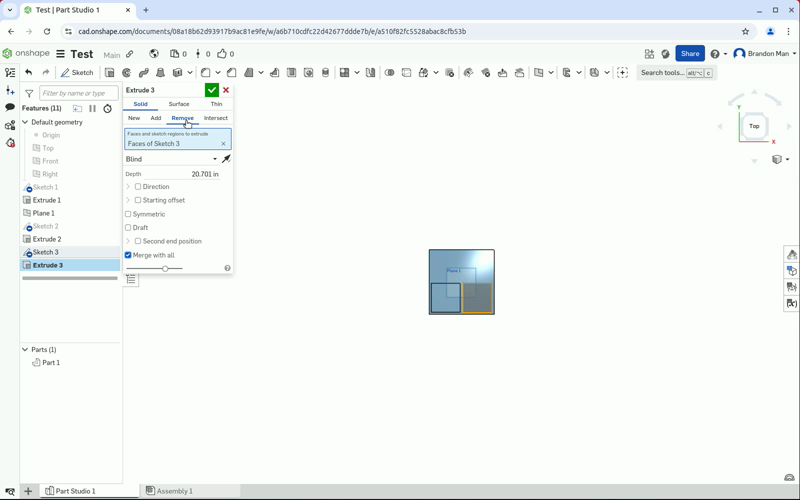
key(enter)
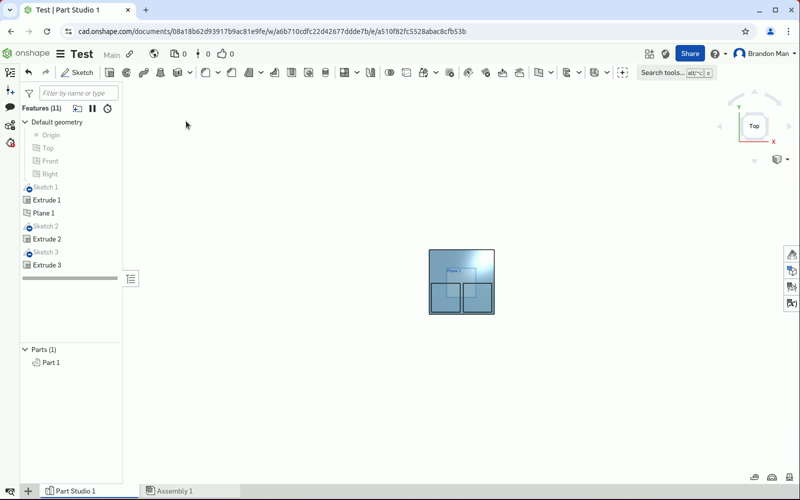
key(shift+h)
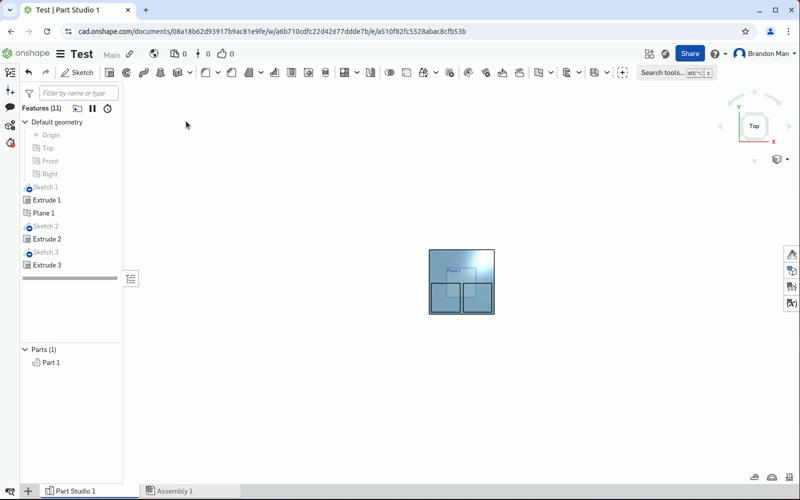
key(shift+h)
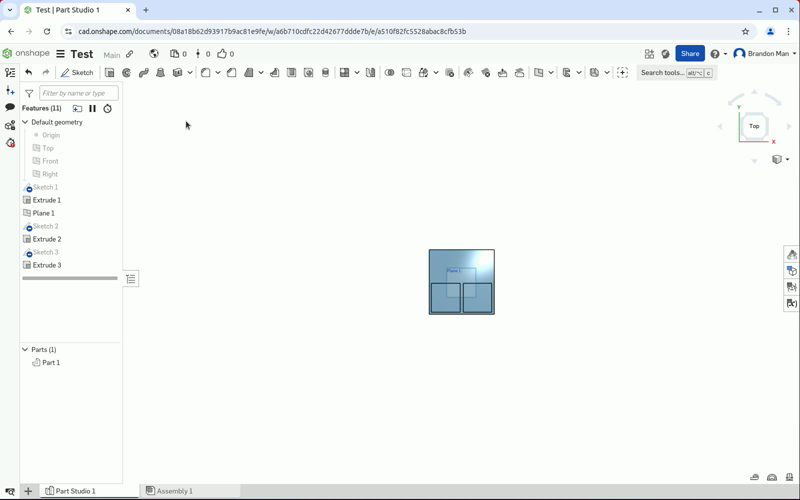
mouse_move(73, 189)
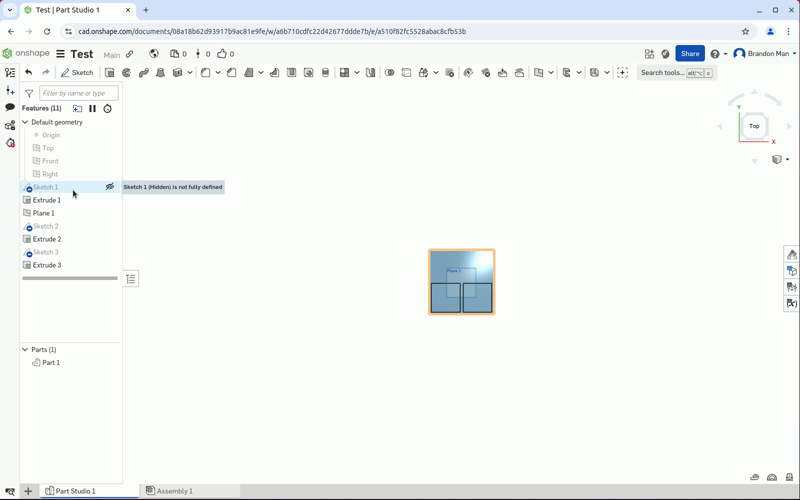
click(73, 189)
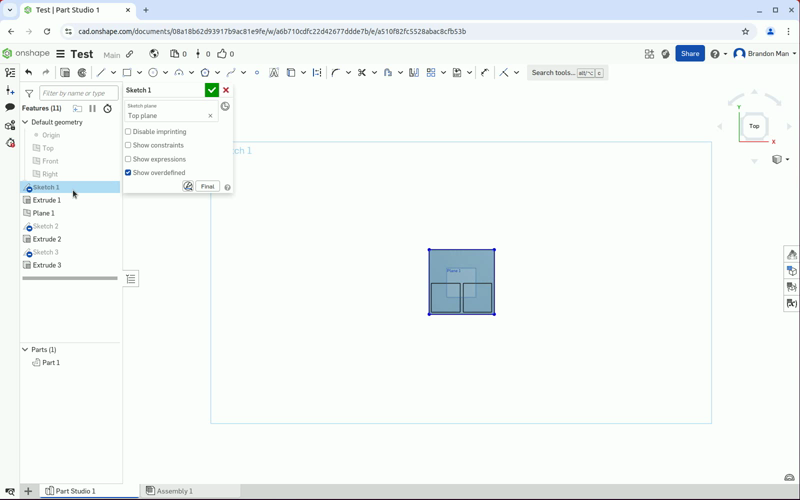
mouse_move(229, 92)
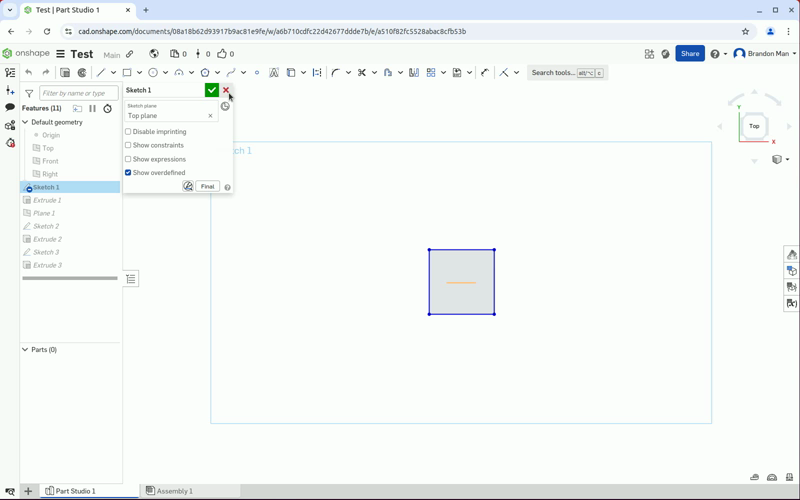
click(229, 92)
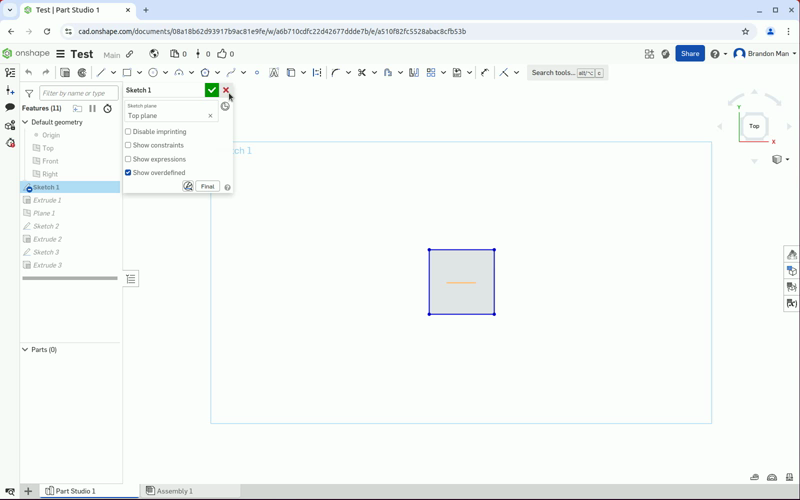
key(shift+s)
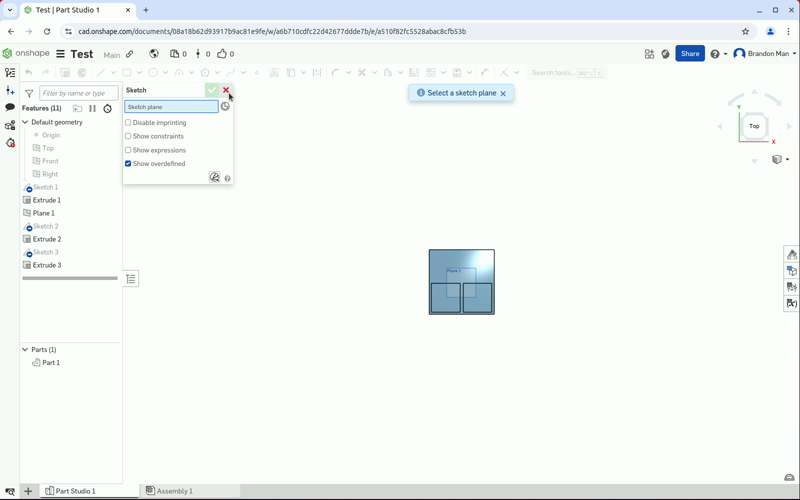
mouse_move(73, 215)
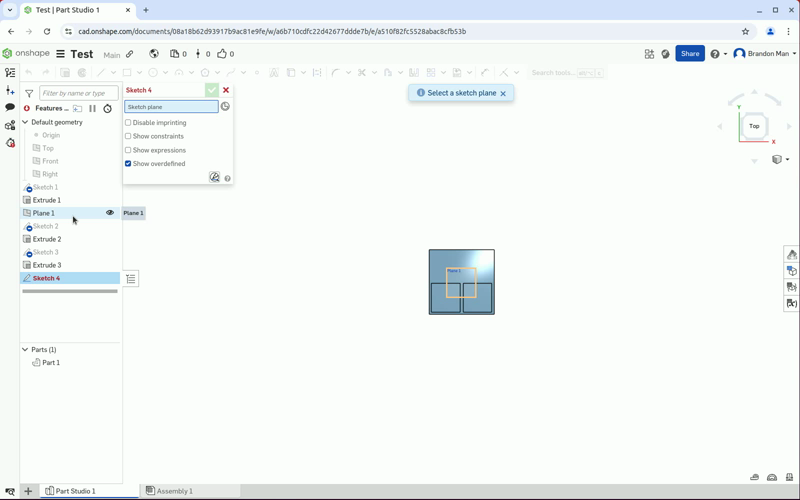
click(73, 215)
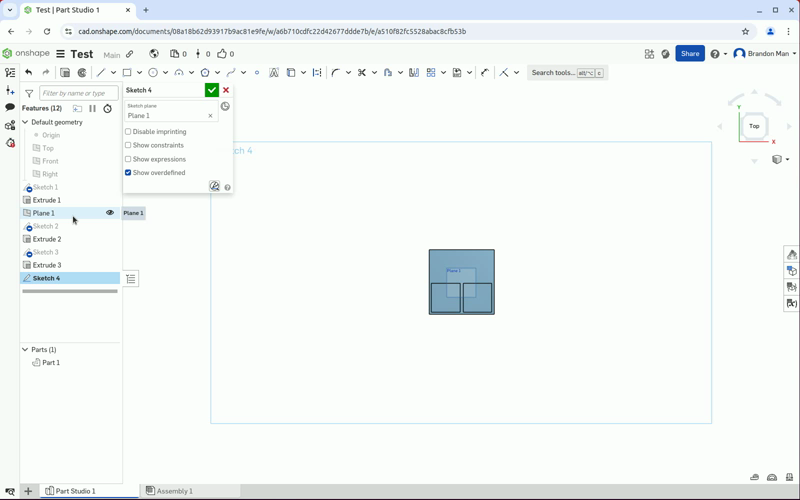
mouse_move(73, 352)
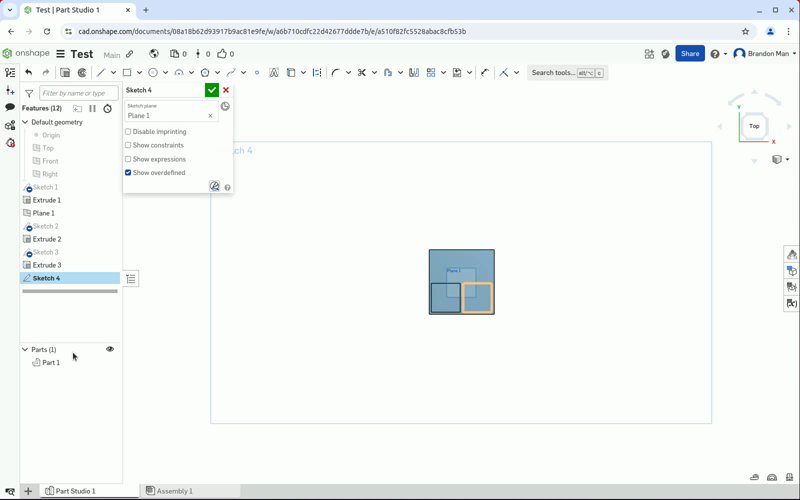
key(y)
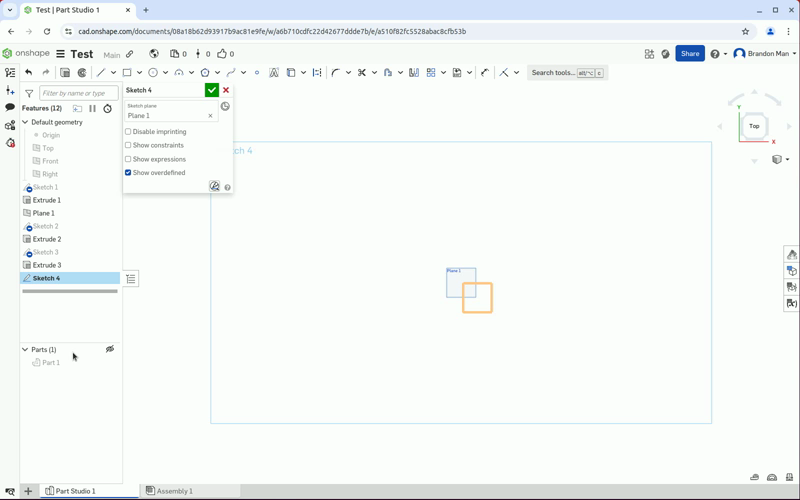
key(l)
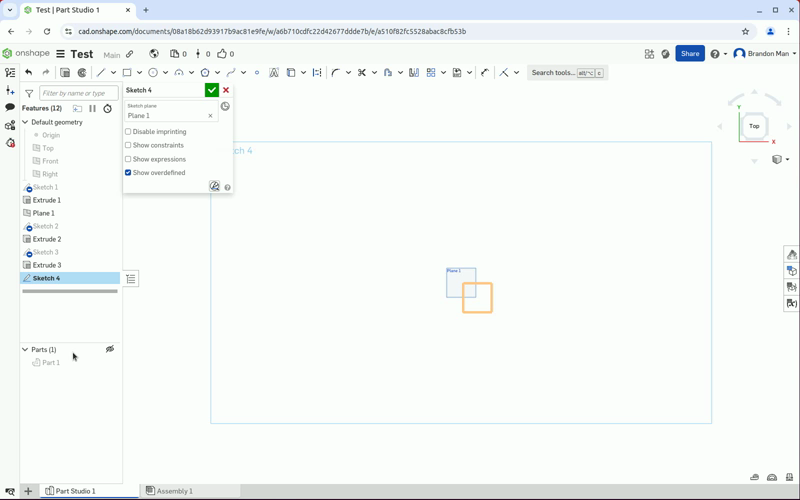
key_down(shift)
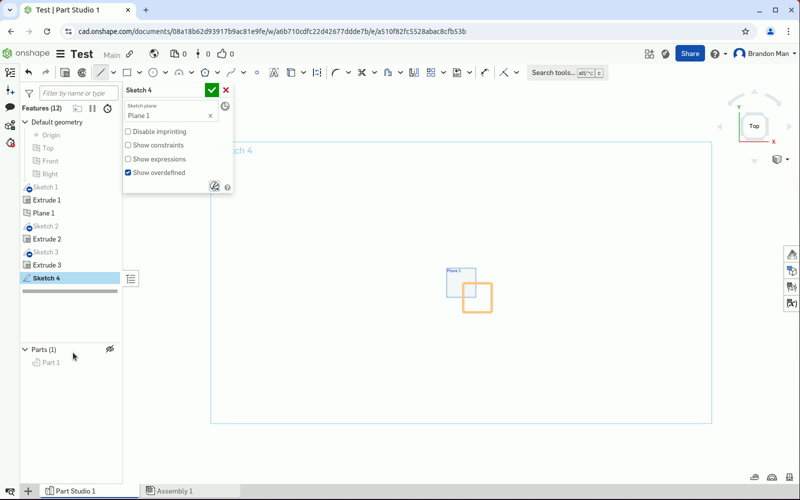
mouse_move(463, 281)
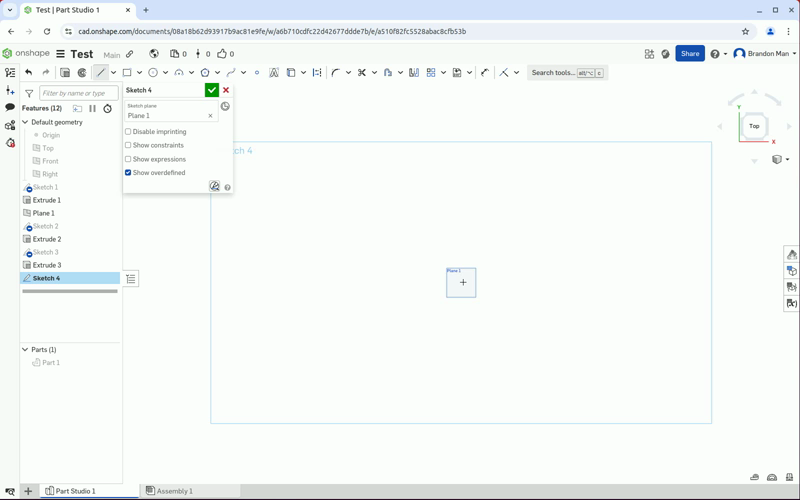
click(463, 281)
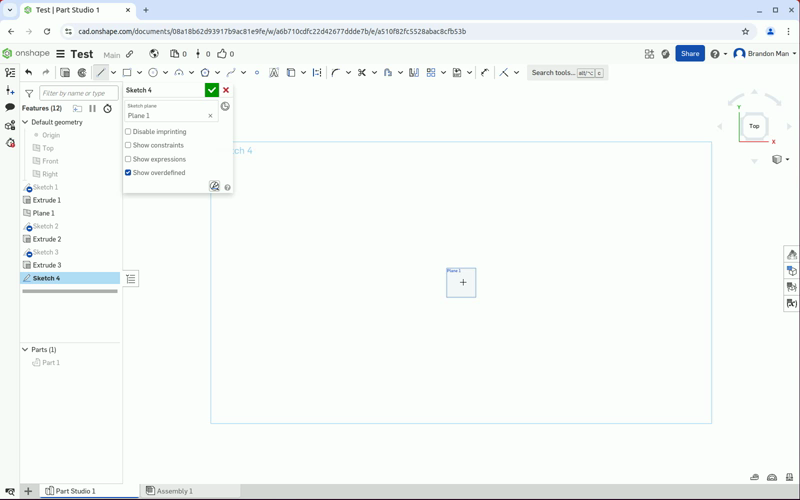
key_up(shift)
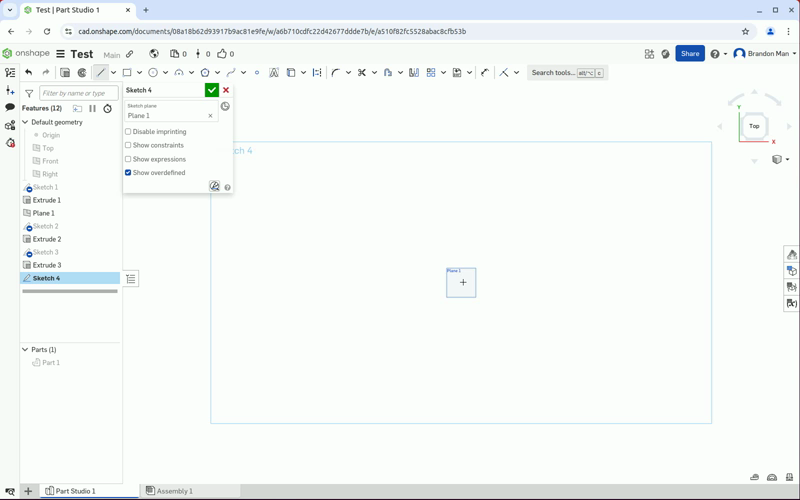
key_down(shift)
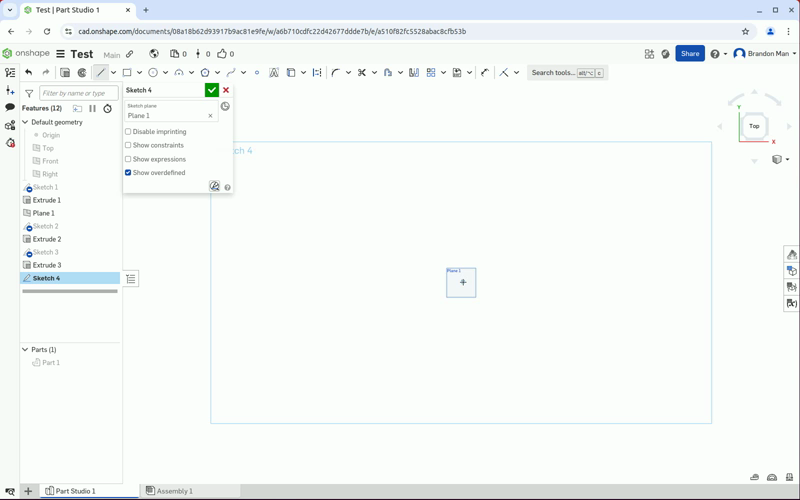
mouse_move(493, 281)
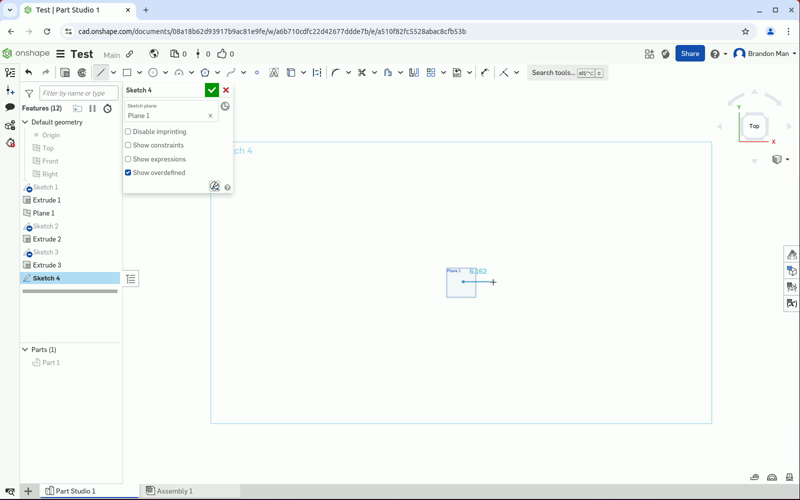
mouse_move(490, 281)
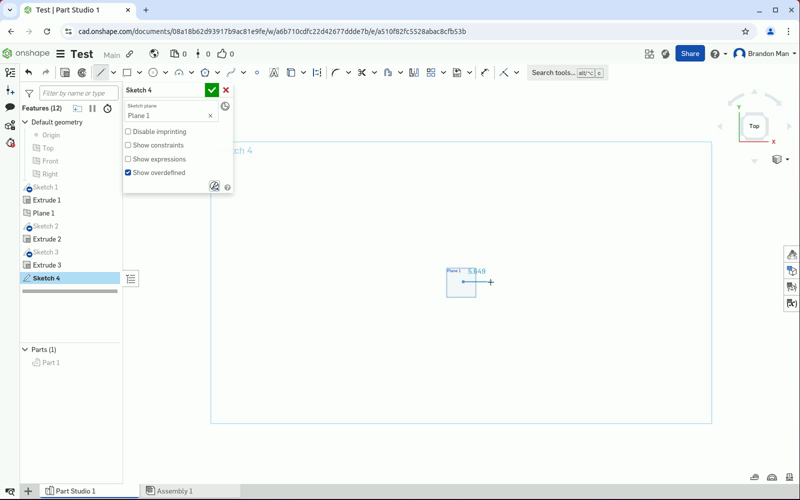
click(490, 281)
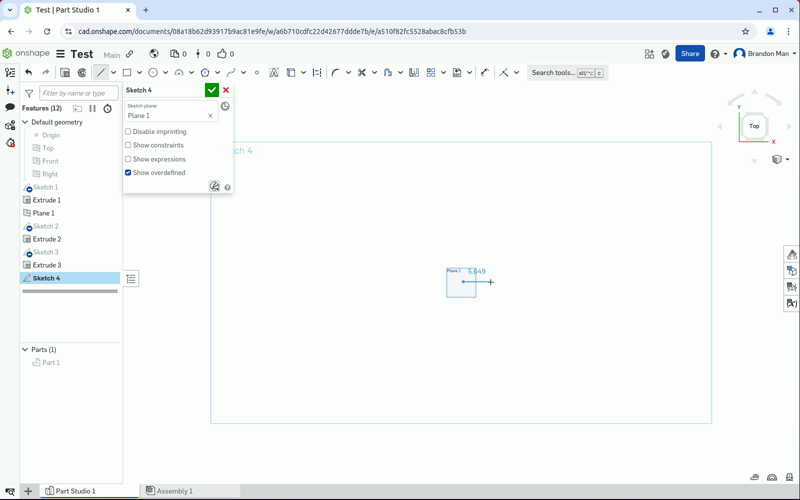
key_up(shift)
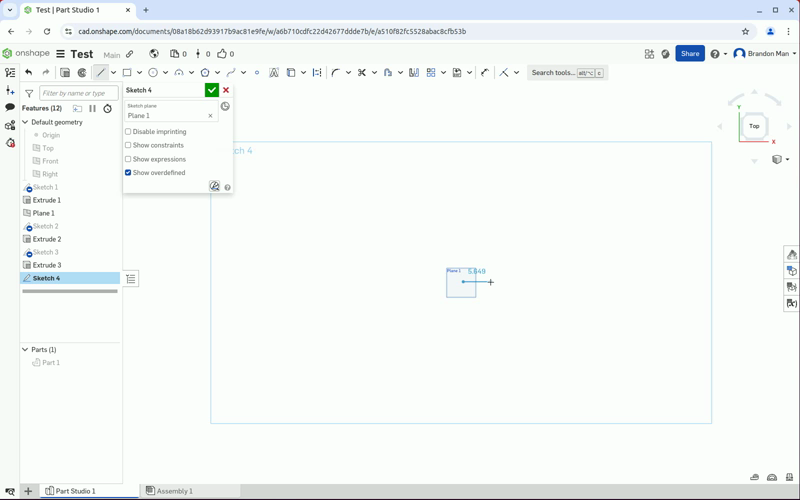
key_down(shift)
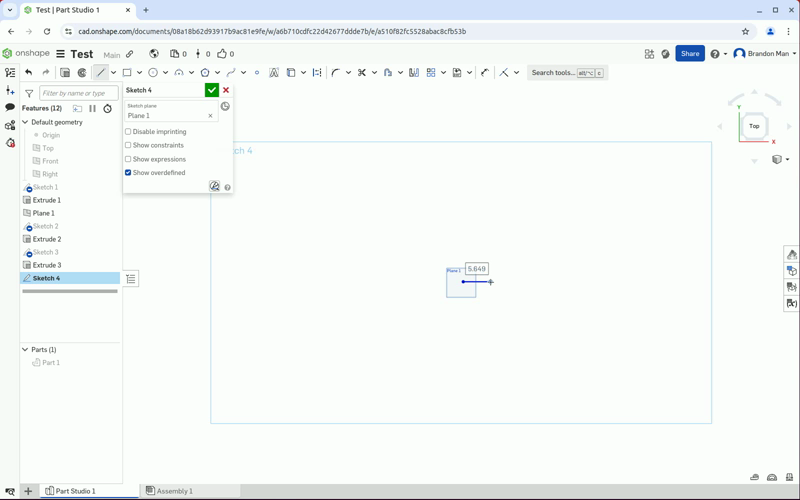
mouse_move(520, 281)
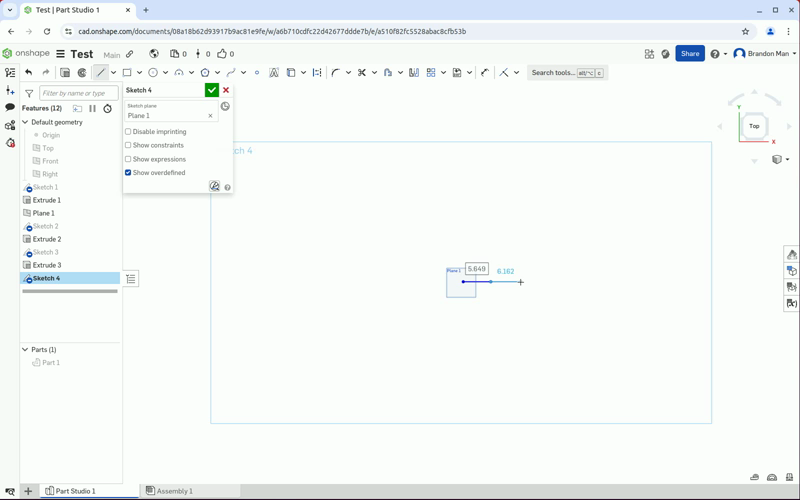
mouse_move(490, 253)
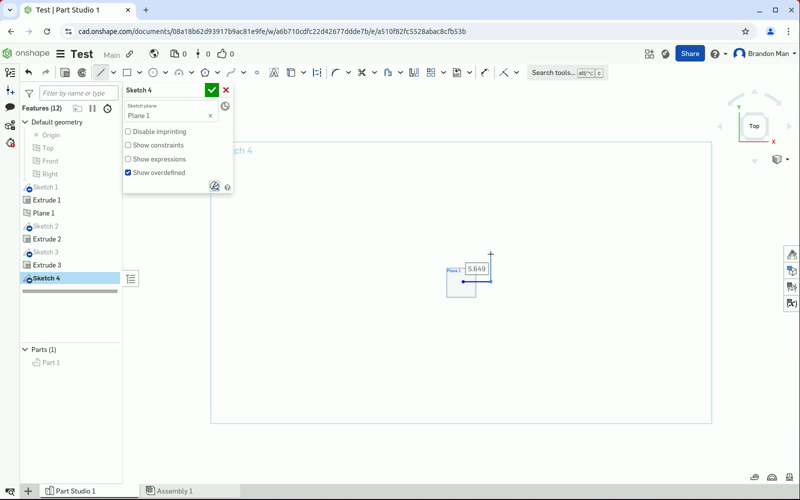
click(490, 253)
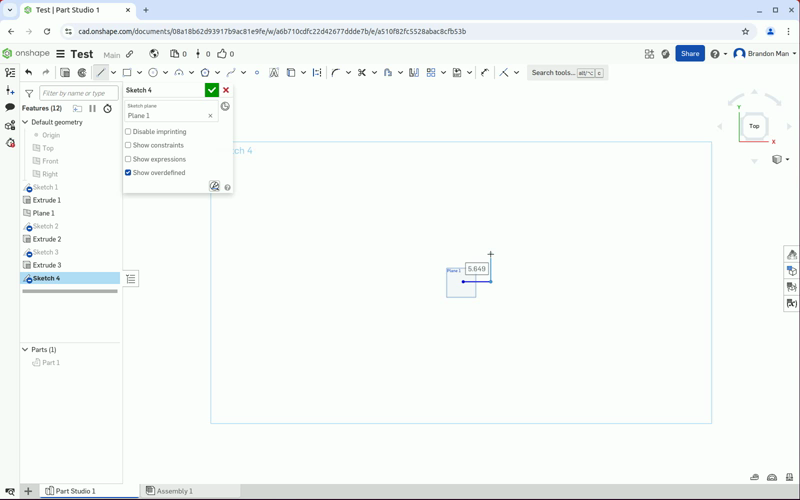
key_up(shift)
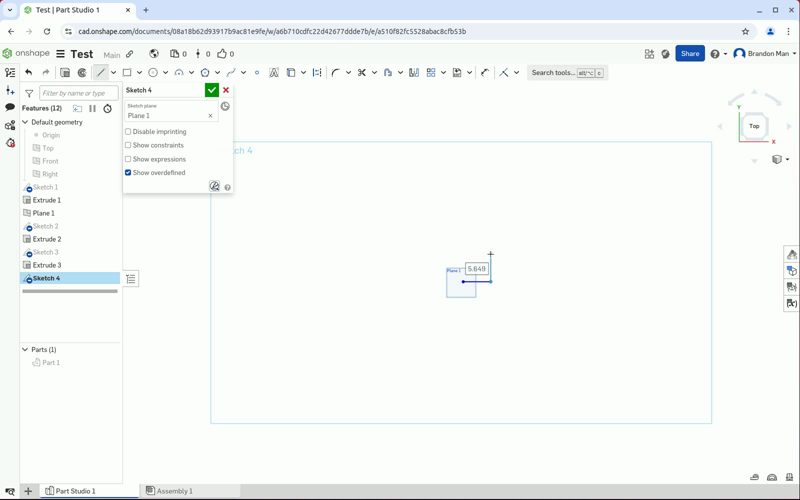
key_down(shift)
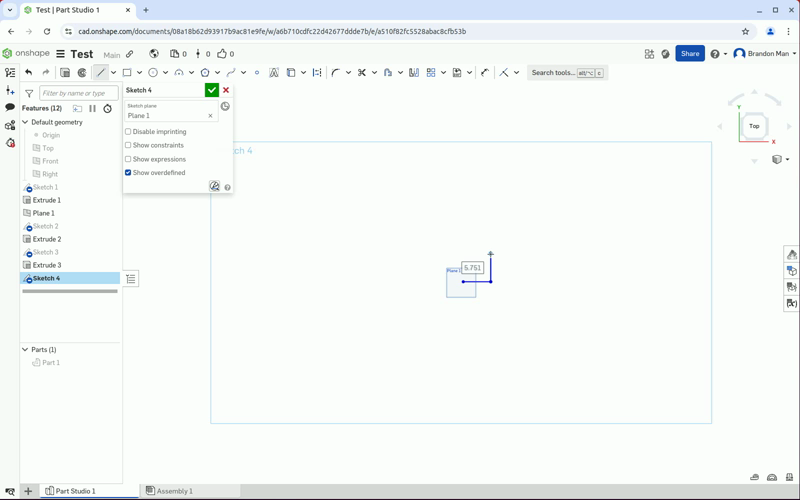
mouse_move(520, 253)
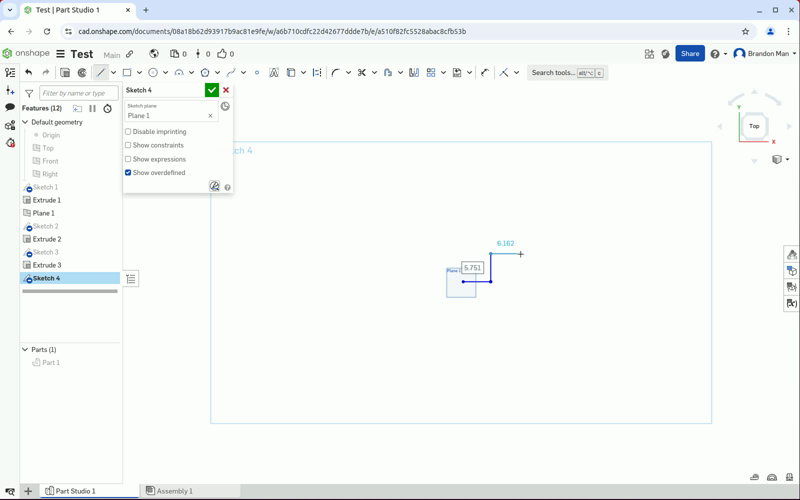
mouse_move(463, 253)
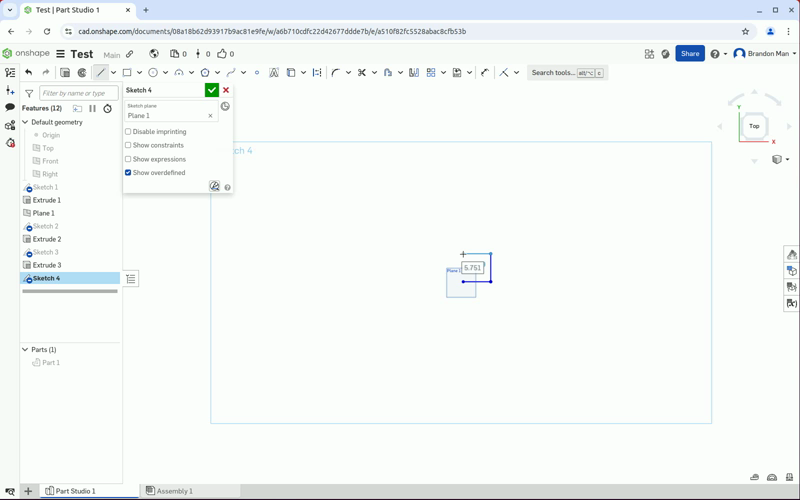
click(463, 253)
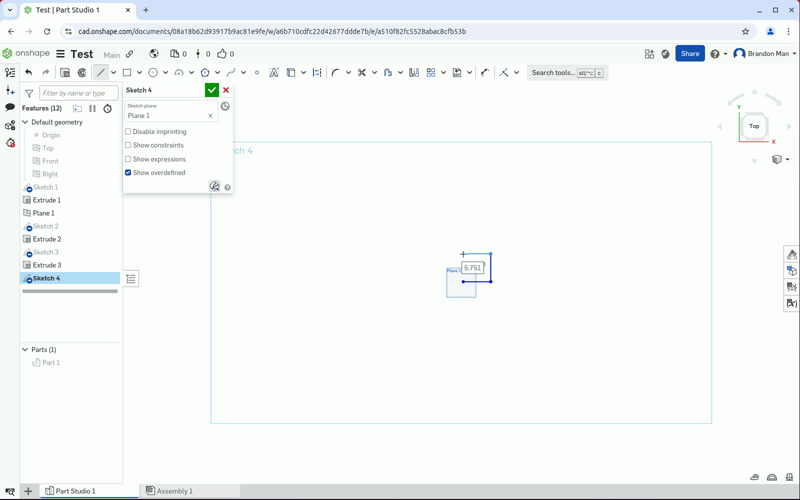
key_up(shift)
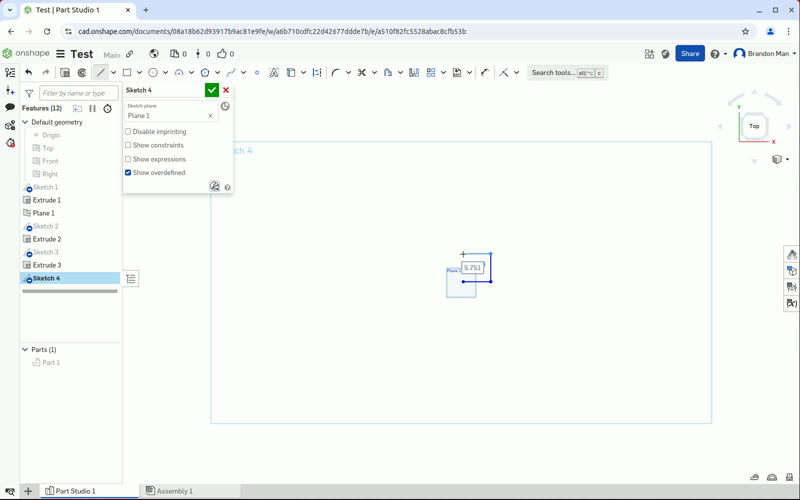
mouse_move(493, 253)
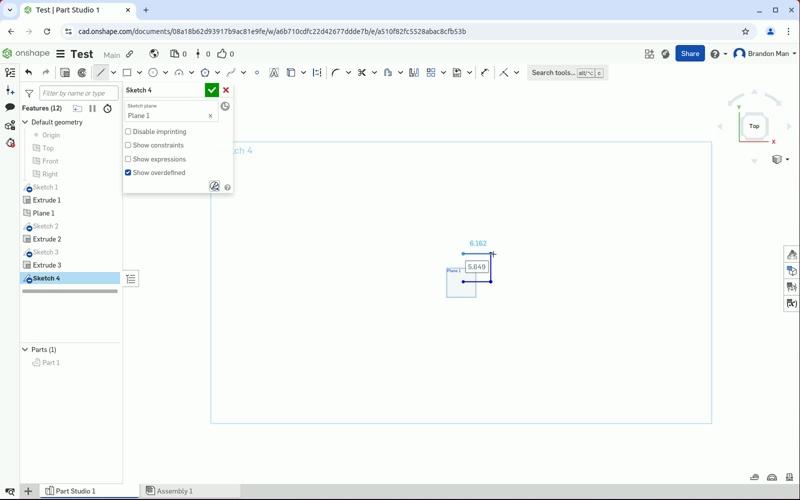
key_down(shift)
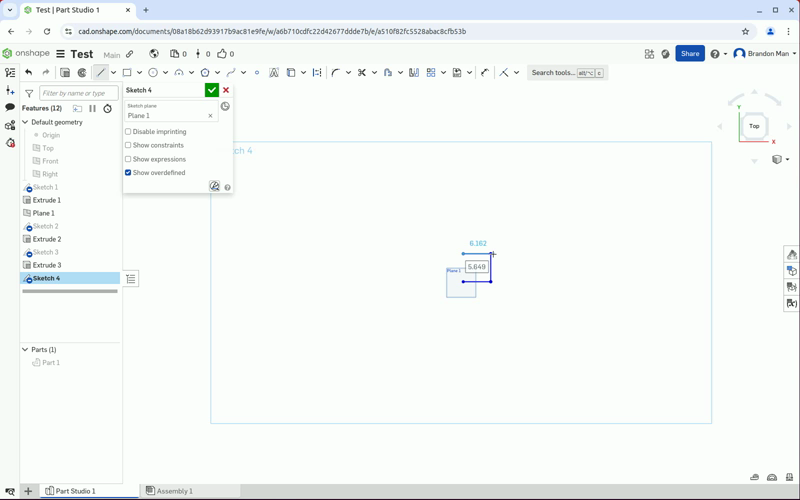
mouse_move(463, 281)
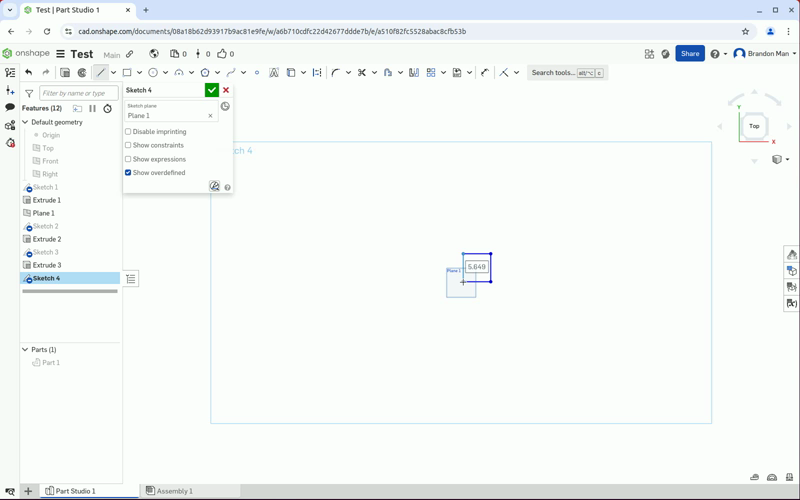
key_up(shift)
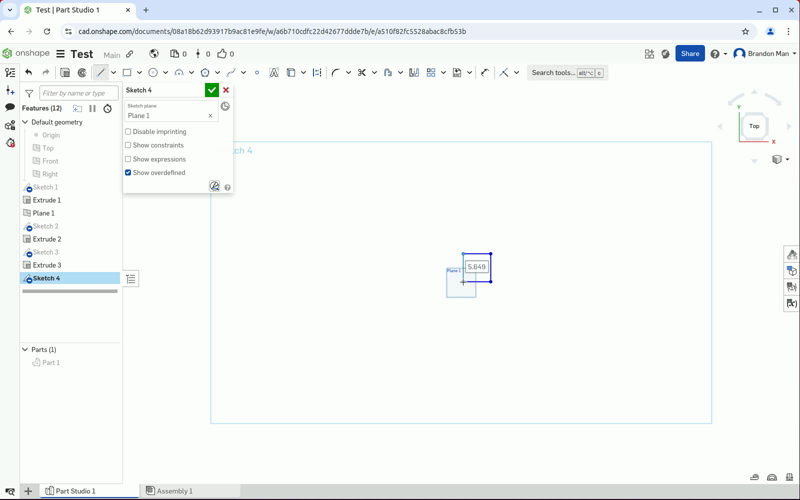
click(463, 281)
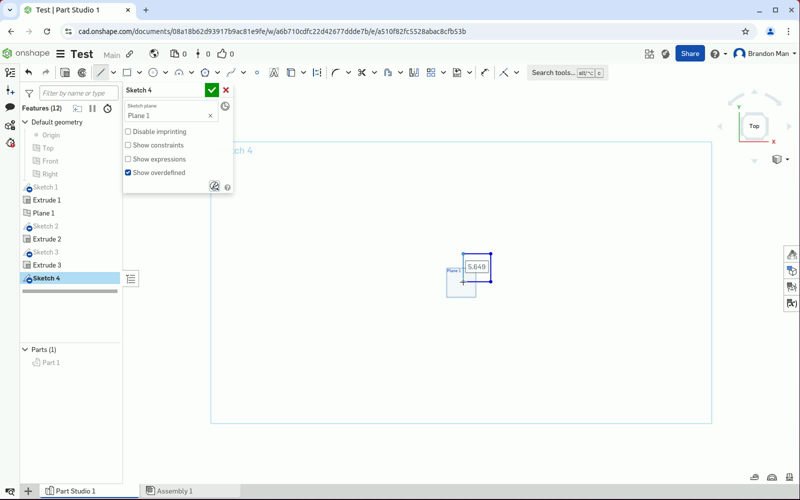
key(esc)
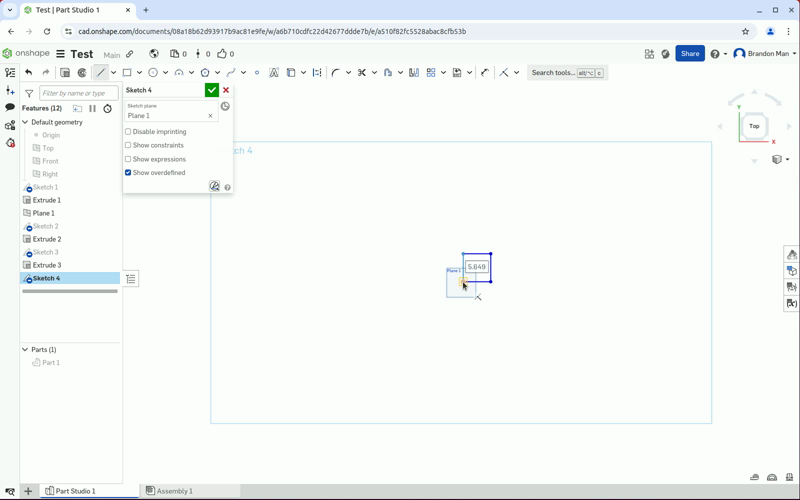
mouse_move(474, 268)
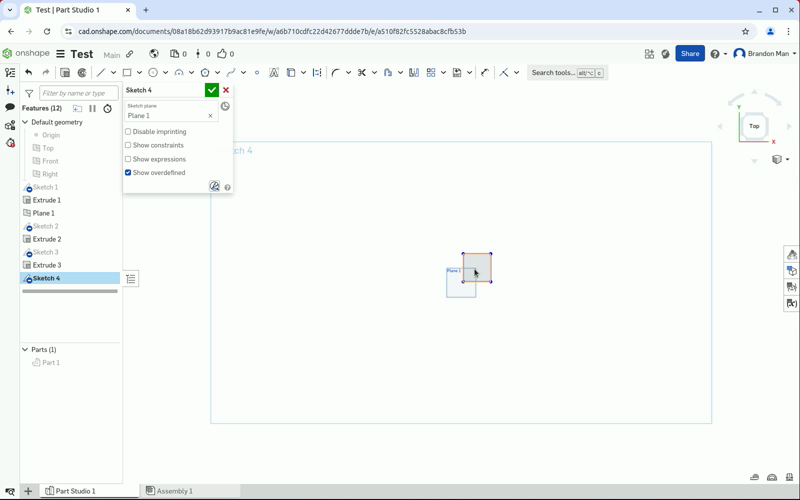
scroll(6)
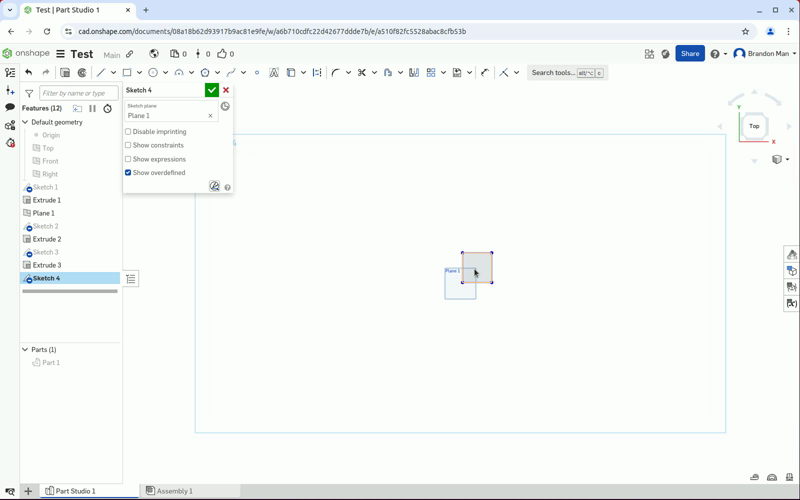
scroll(6)
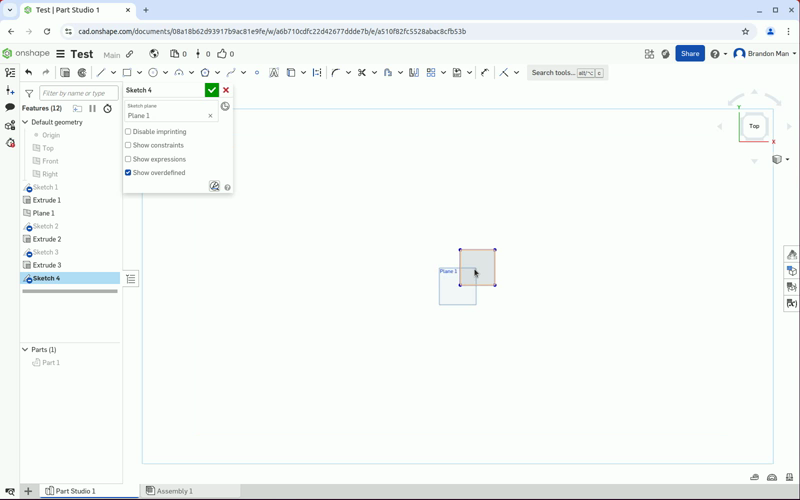
scroll(6)
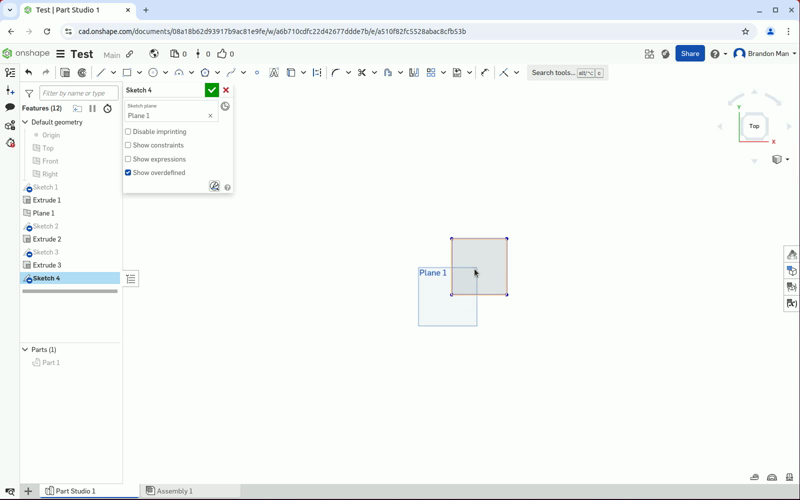
scroll(6)
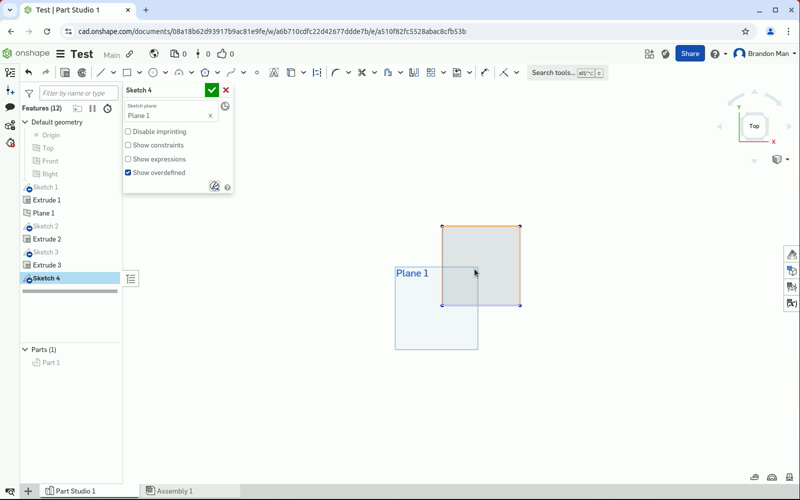
scroll(6)
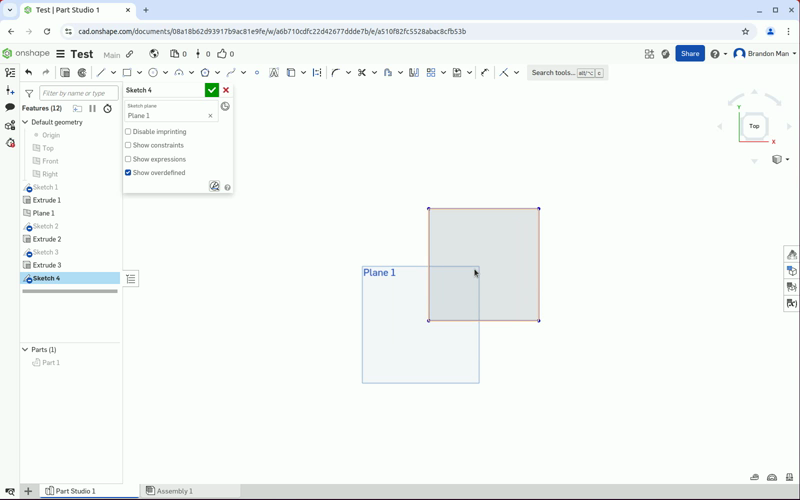
scroll(6)
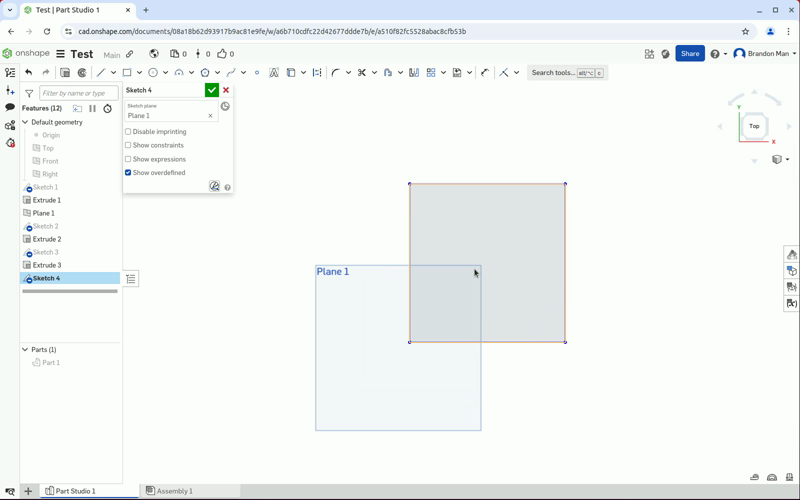
scroll(6)
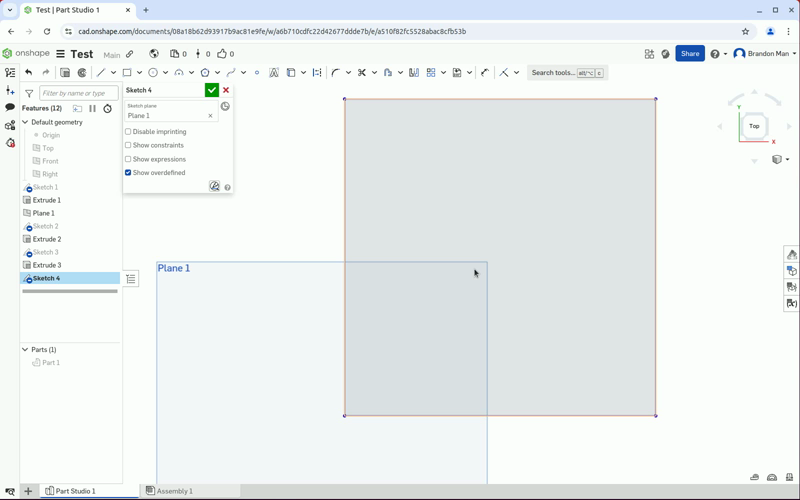
click(474, 268)
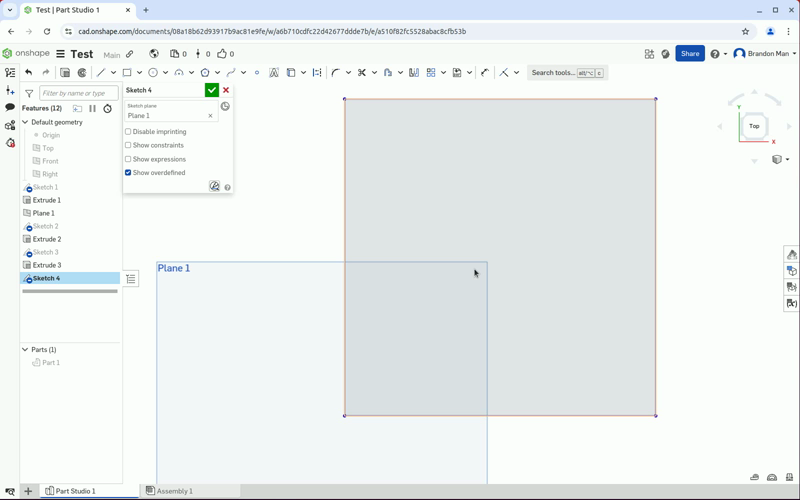
scroll(-6)
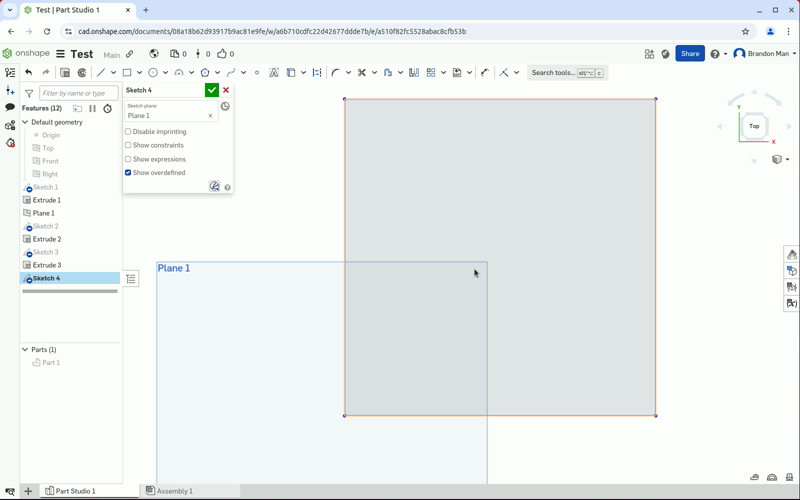
scroll(-6)
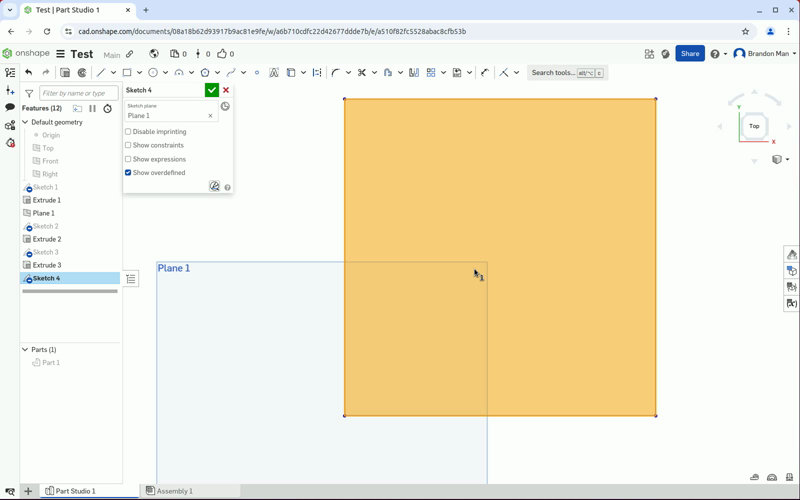
scroll(-6)
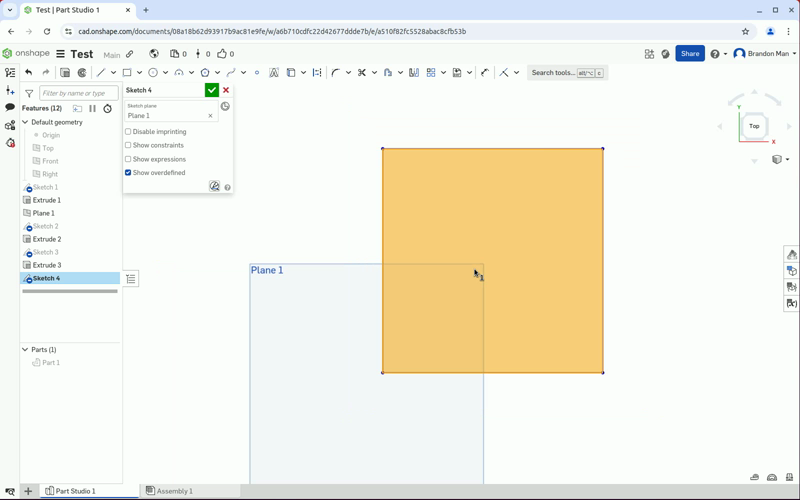
scroll(-6)
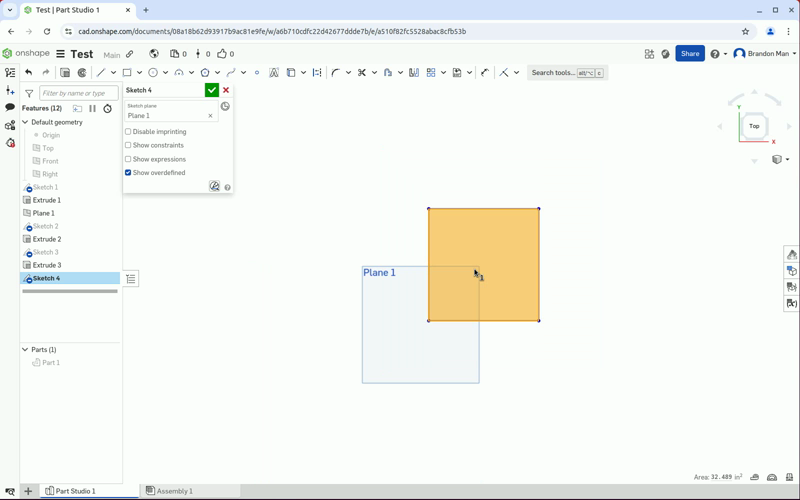
scroll(-6)
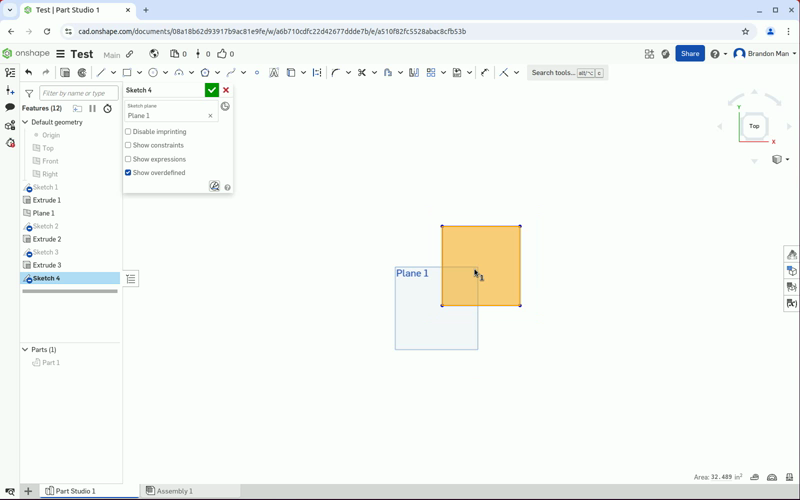
scroll(-6)
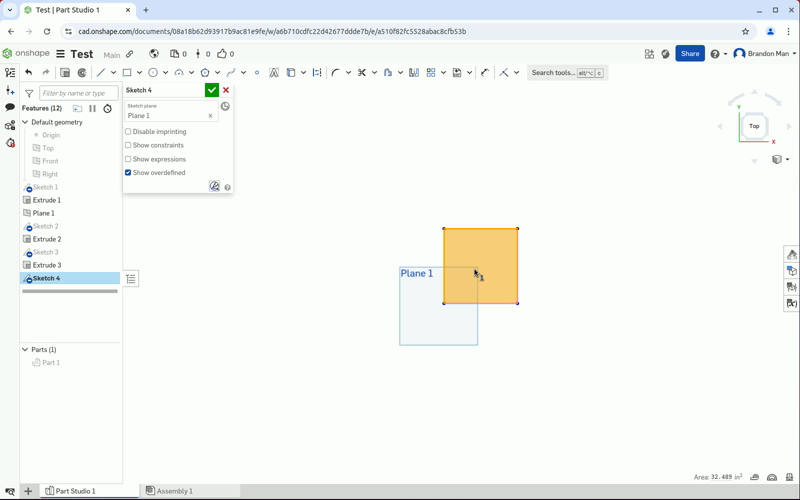
scroll(-6)
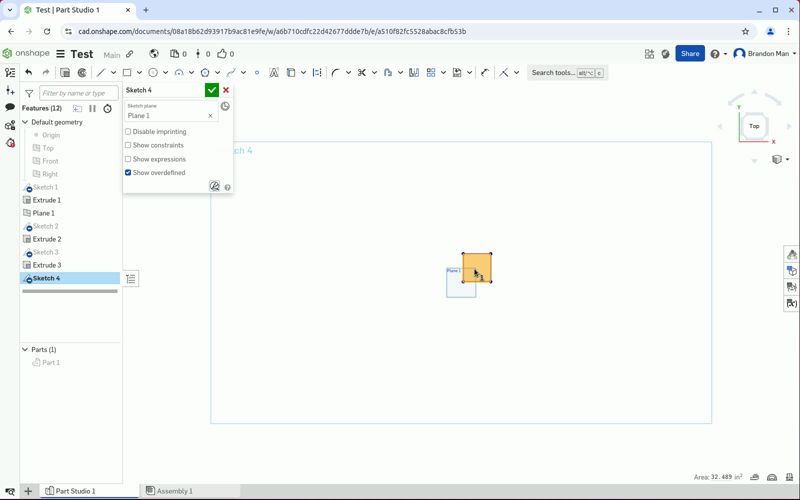
mouse_move(73, 352)
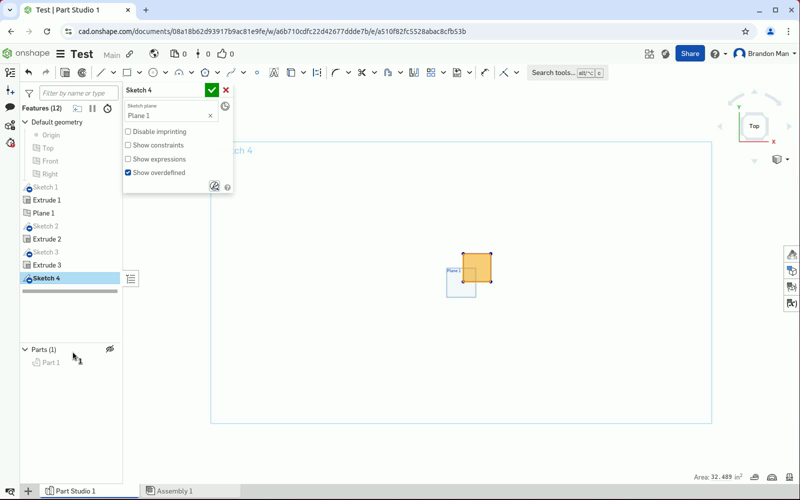
key(shift+y)
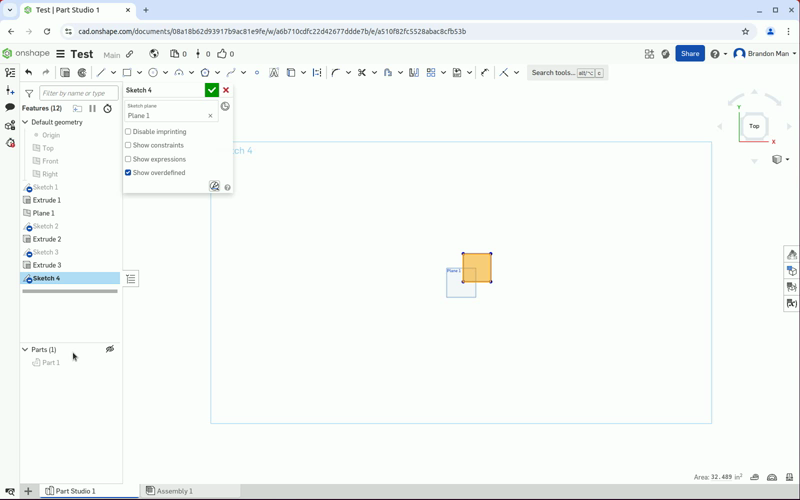
key(shift+e)
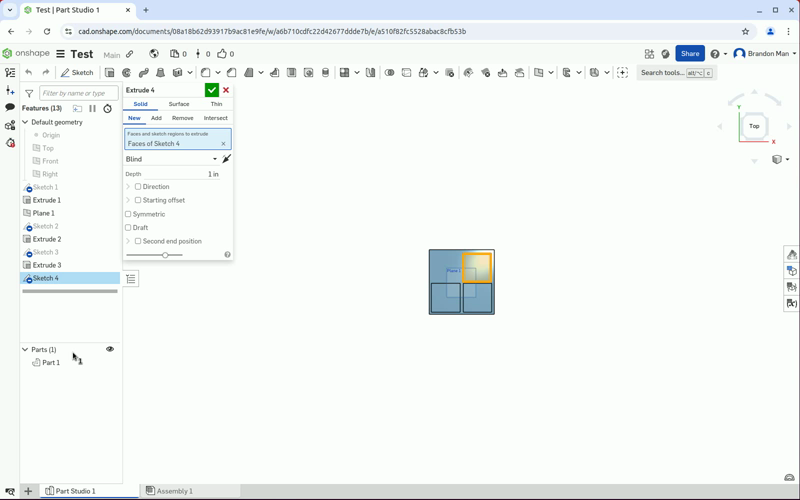
mouse_move(143, 106)
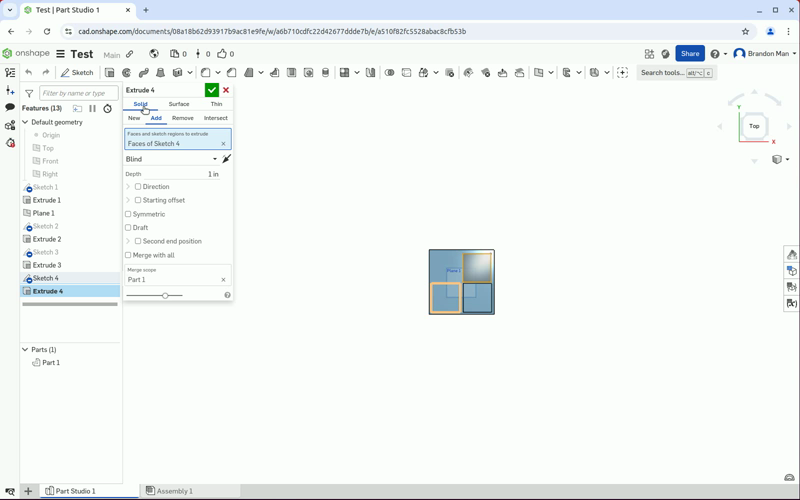
click(143, 106)
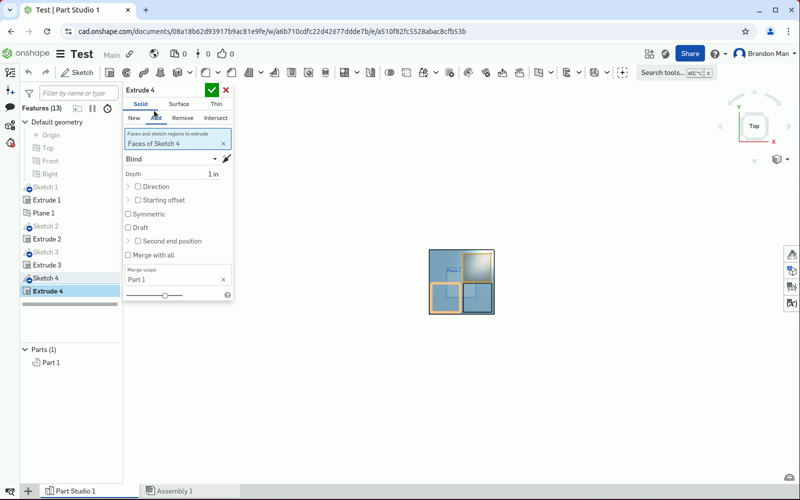
mouse_move(186, 120)
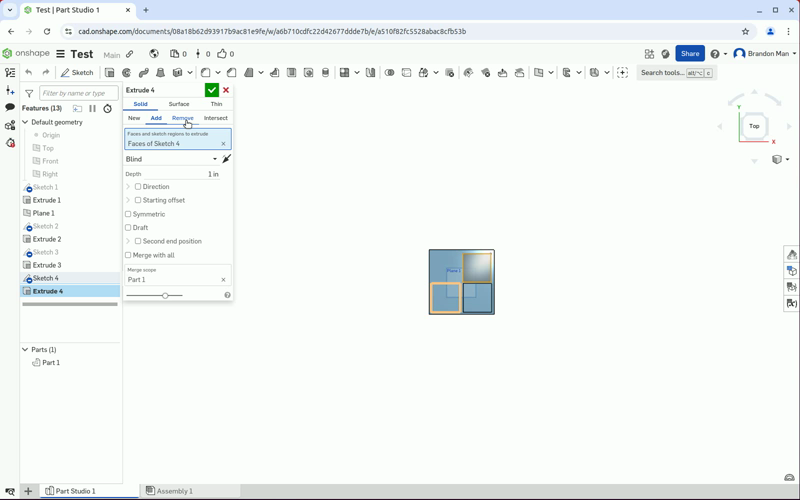
click(186, 120)
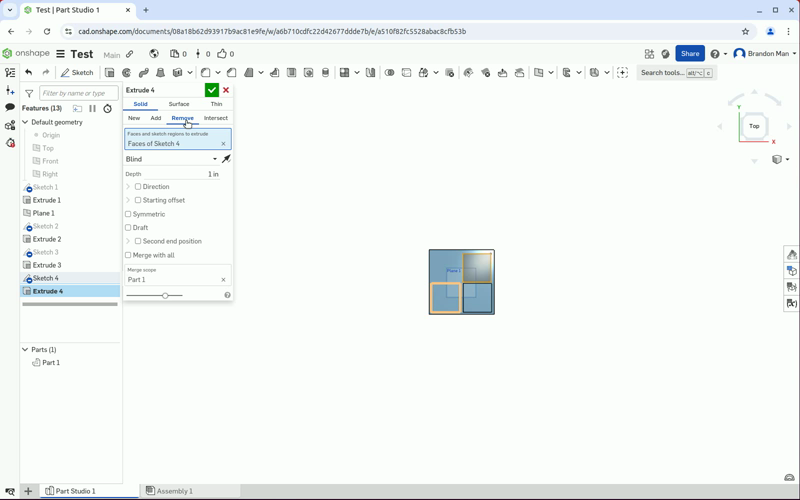
key(tab, 4)
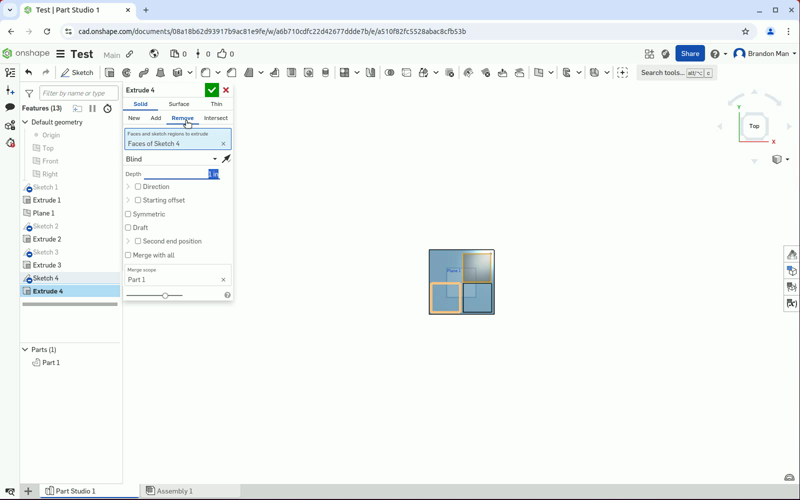
text(20.701)
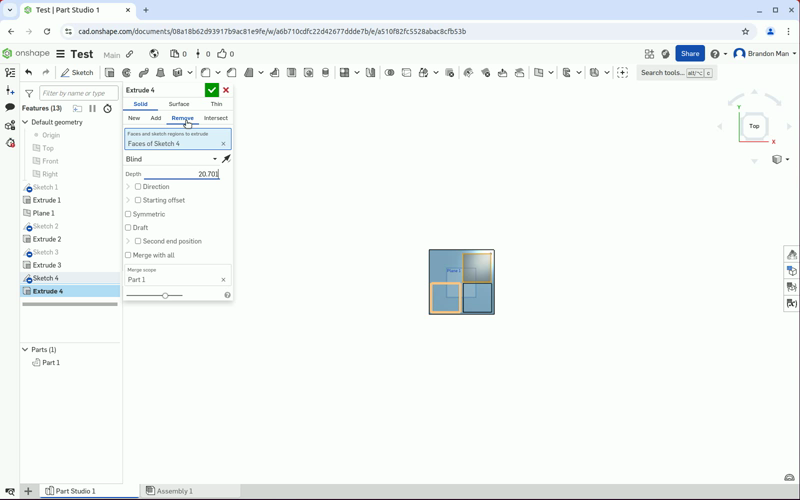
key(tab, 6)
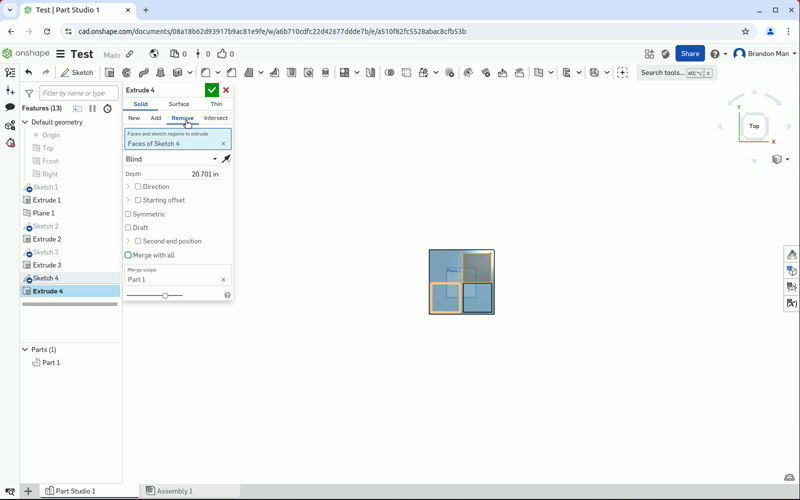
key(space)
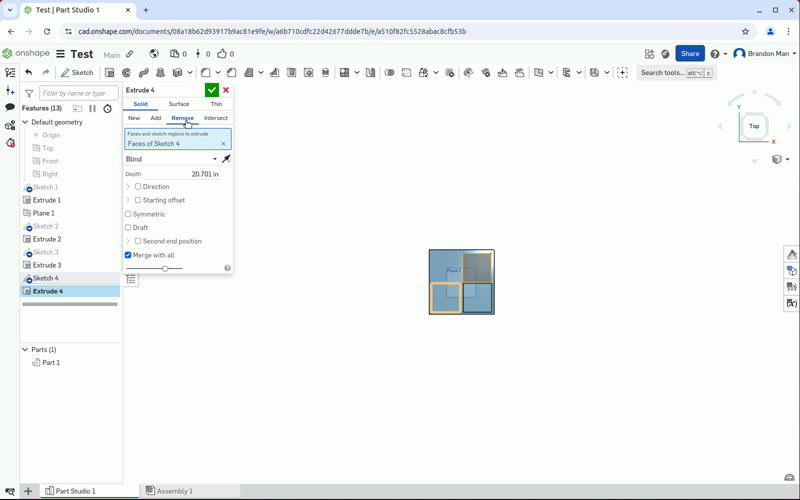
key(enter)
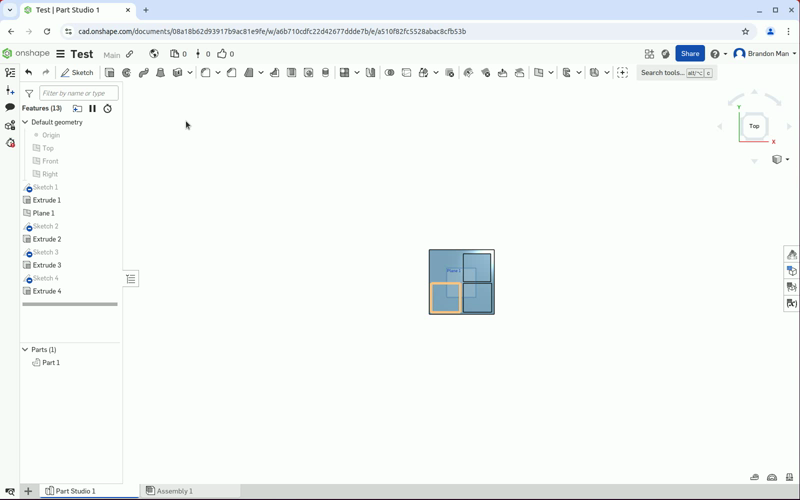
key(shift+h)
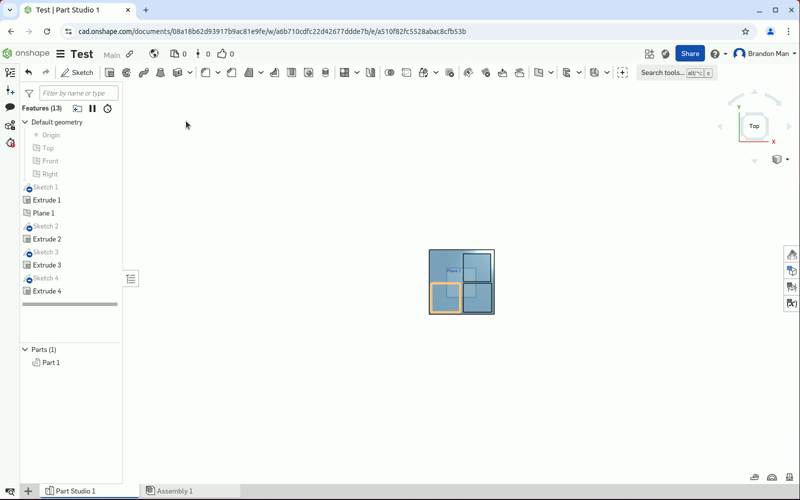
key(shift+h)
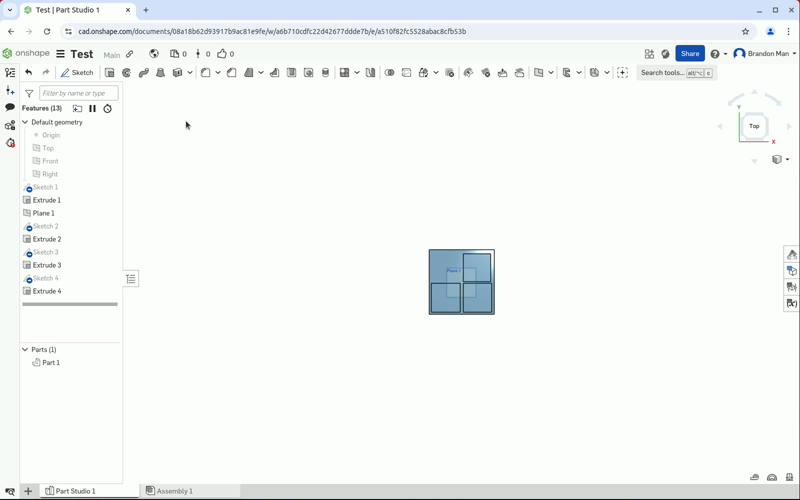
mouse_move(73, 189)
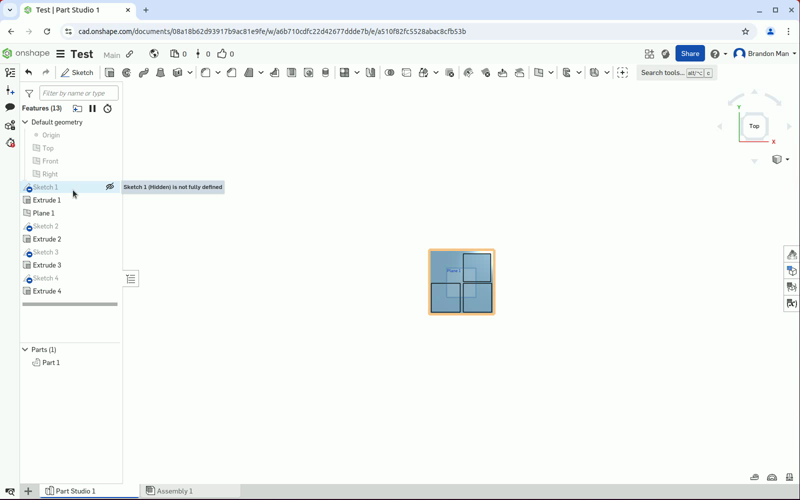
click(73, 189)
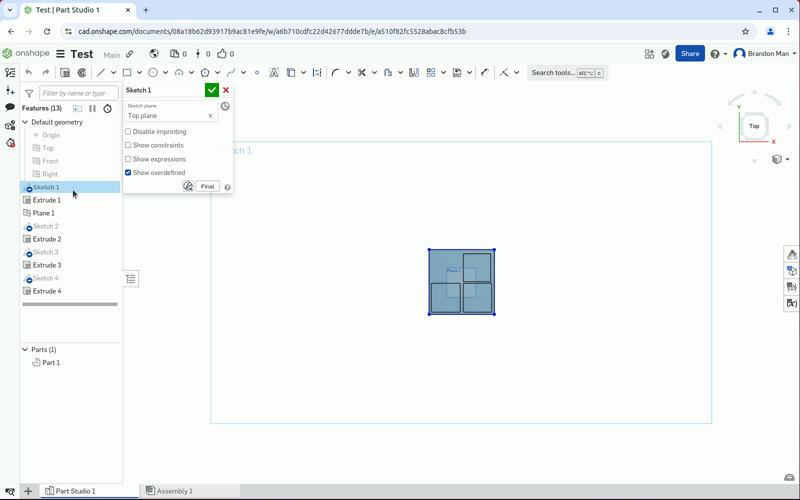
mouse_move(229, 92)
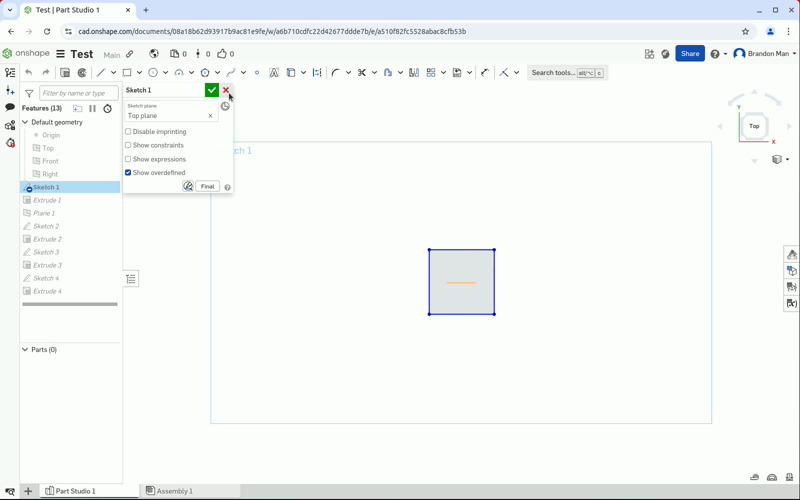
click(229, 92)
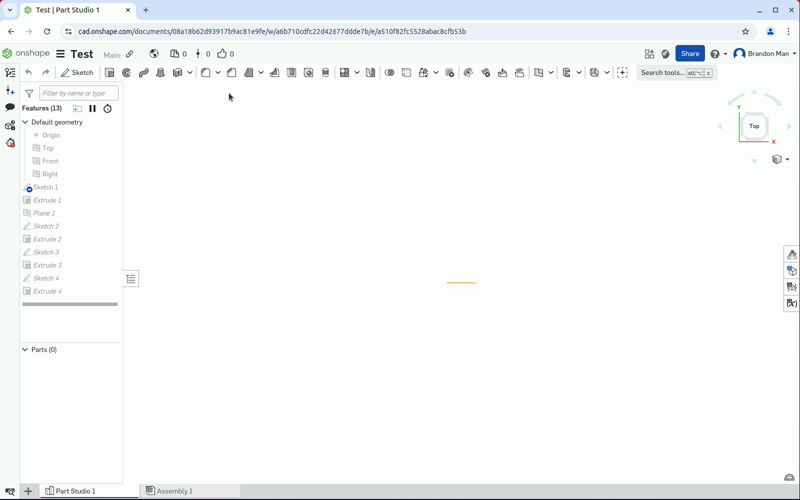
key(shift+s)
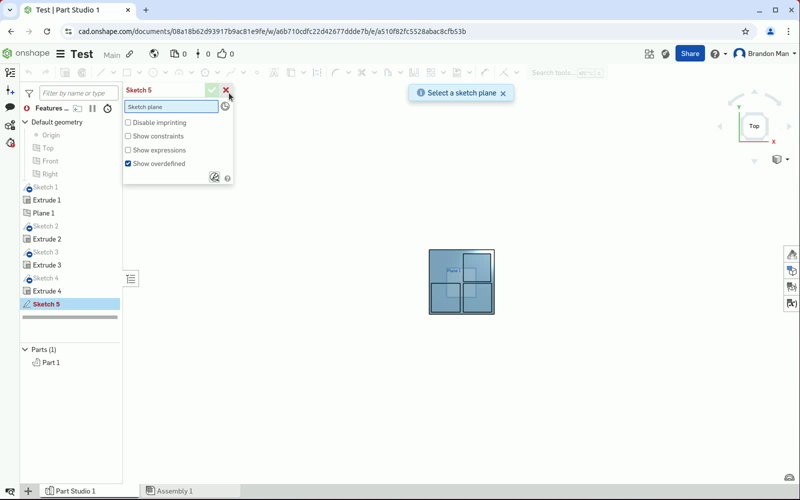
mouse_move(73, 215)
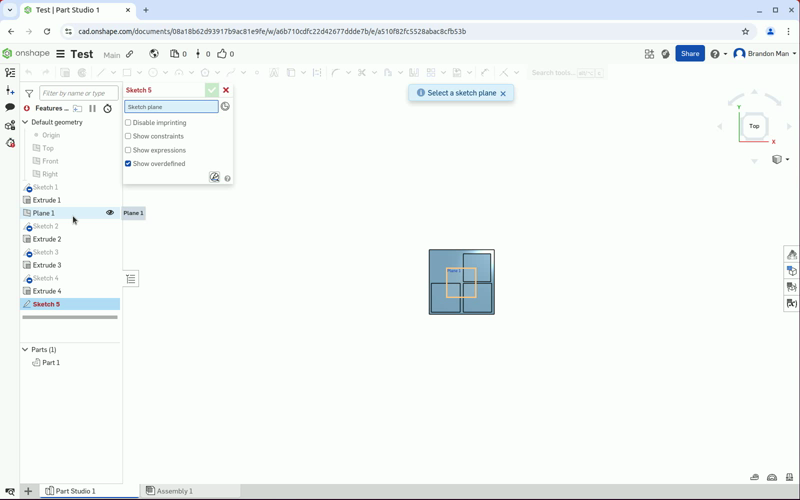
click(73, 215)
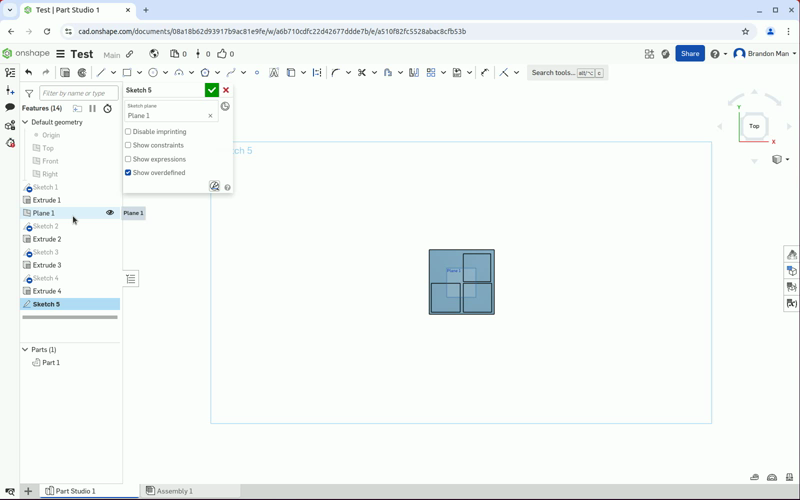
mouse_move(73, 352)
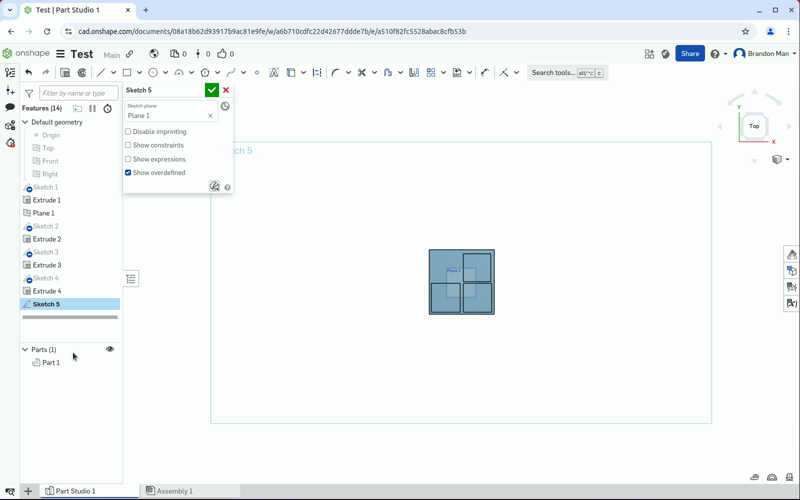
key(y)
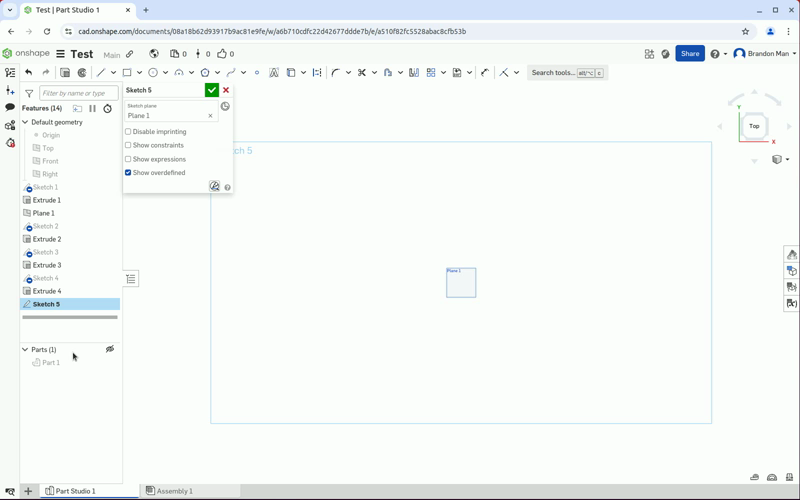
key(l)
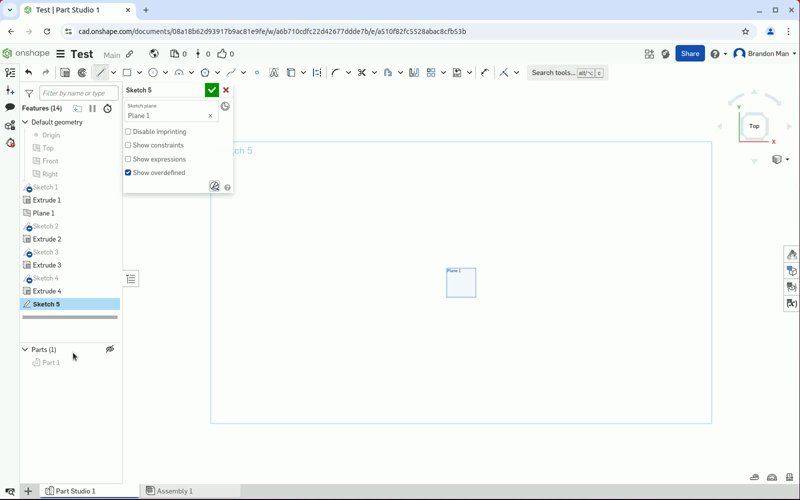
key_down(shift)
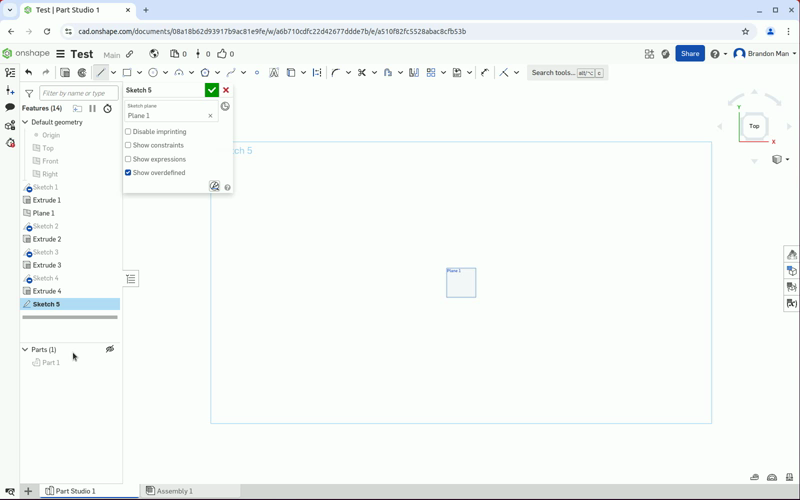
mouse_move(431, 281)
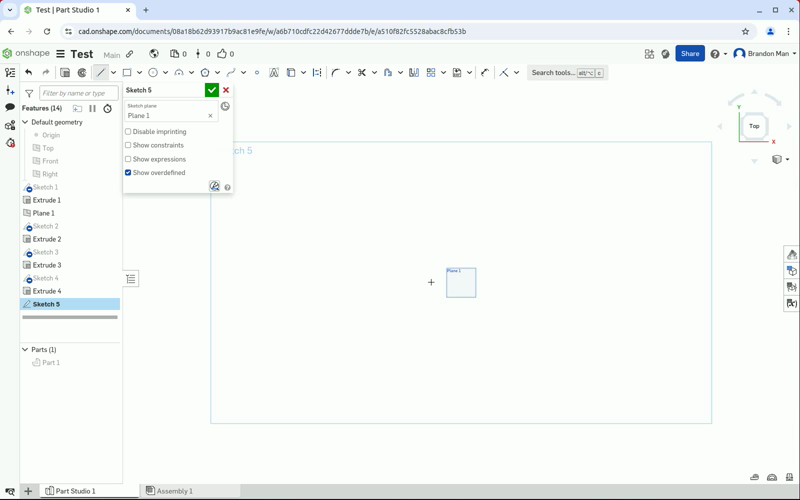
click(431, 281)
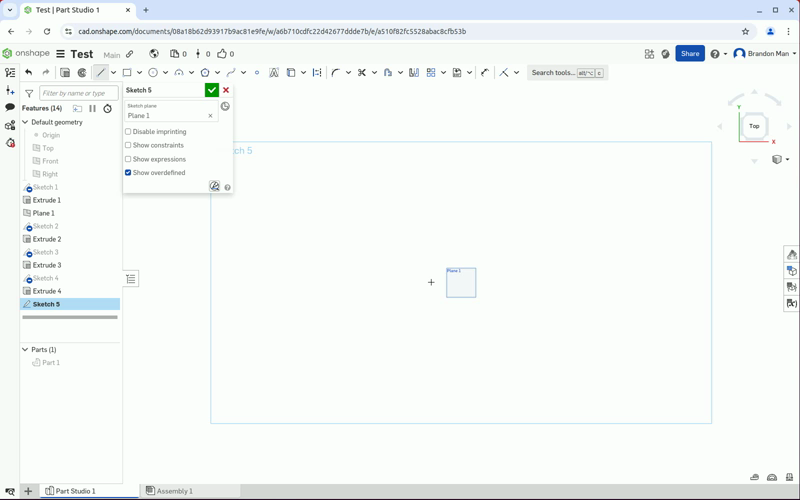
key_up(shift)
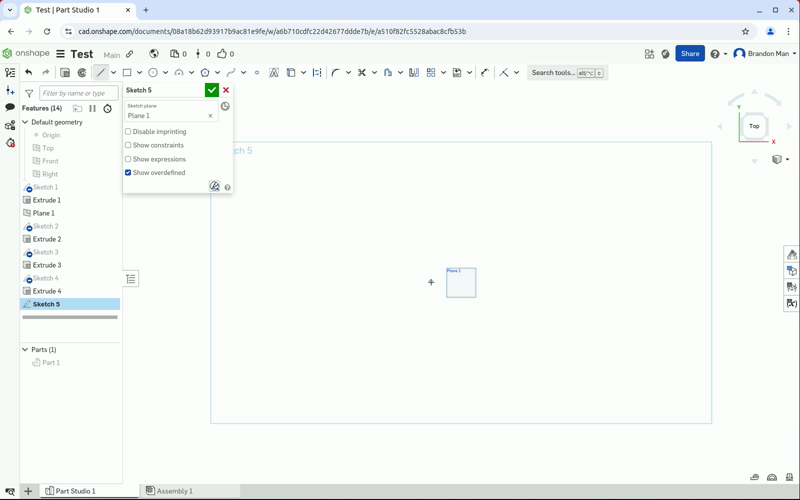
key_down(shift)
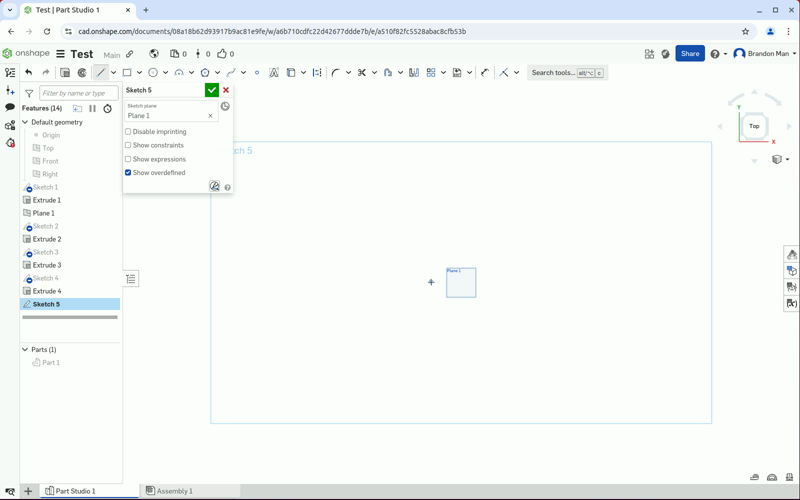
mouse_move(461, 281)
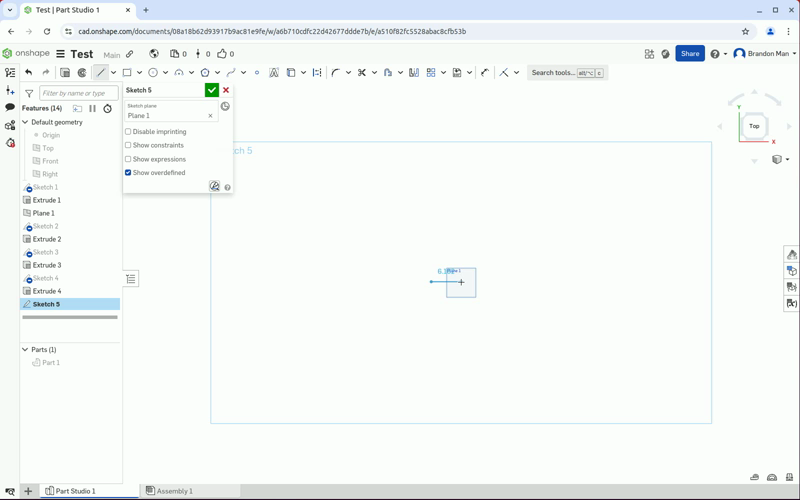
mouse_move(458, 281)
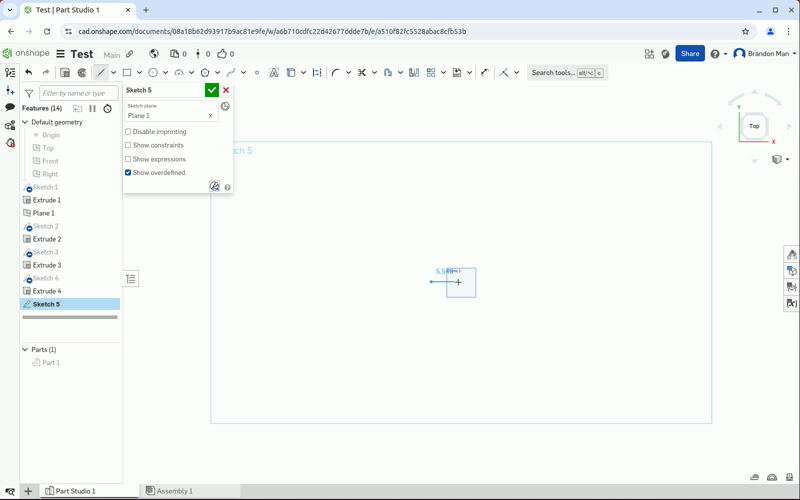
click(458, 281)
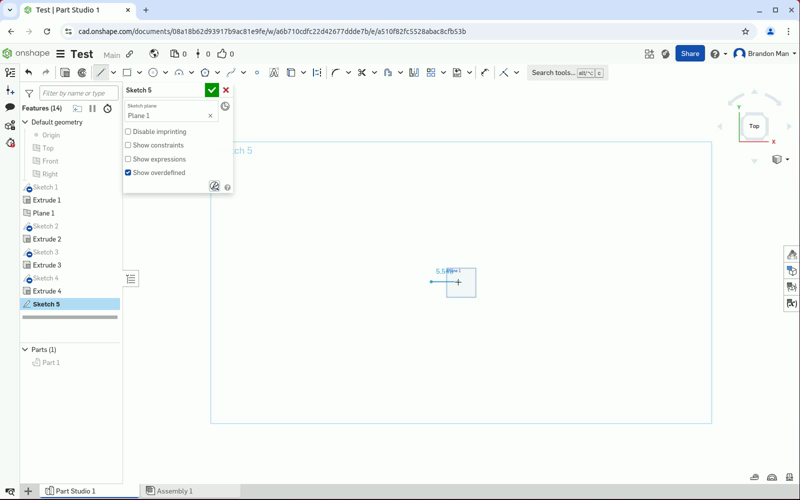
key_up(shift)
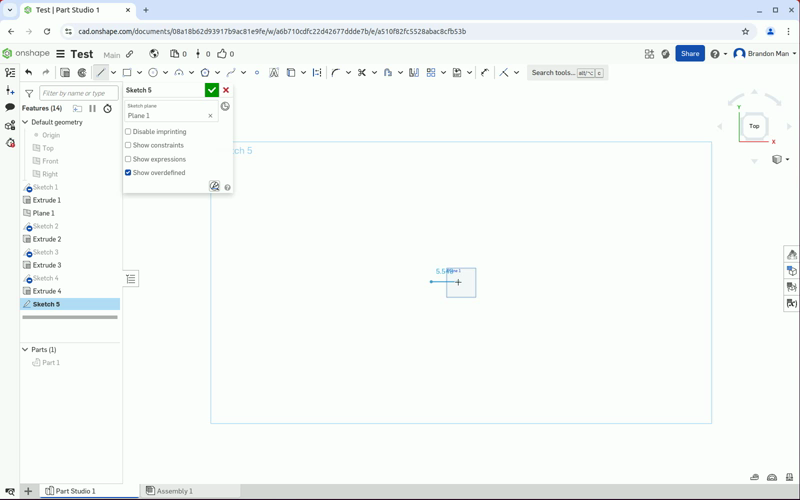
key_down(shift)
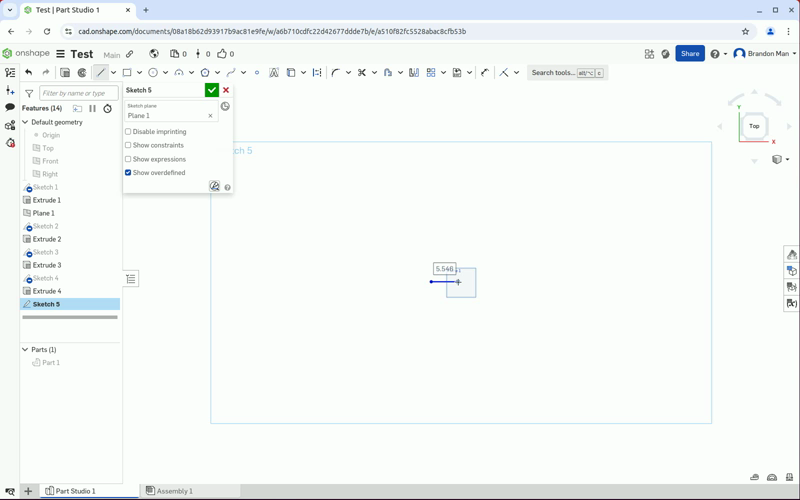
mouse_move(488, 281)
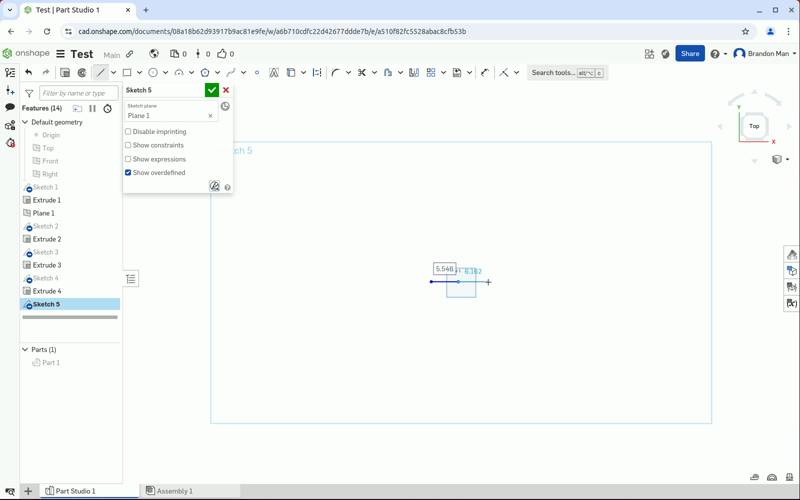
mouse_move(458, 253)
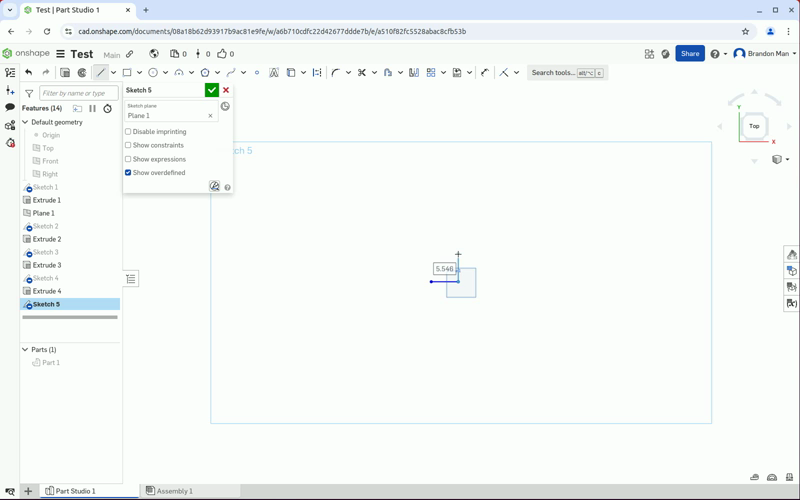
click(458, 253)
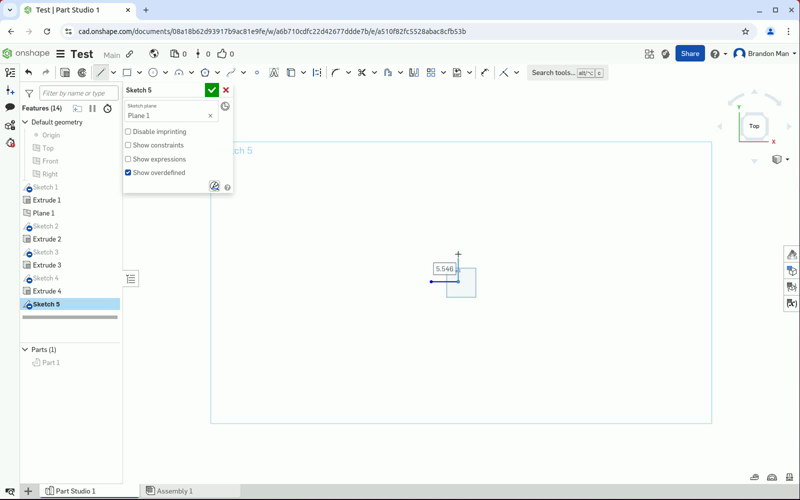
key_up(shift)
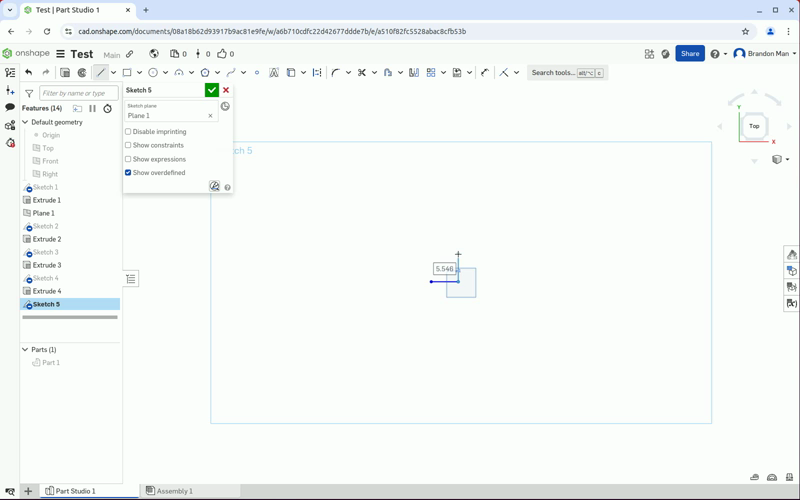
key_down(shift)
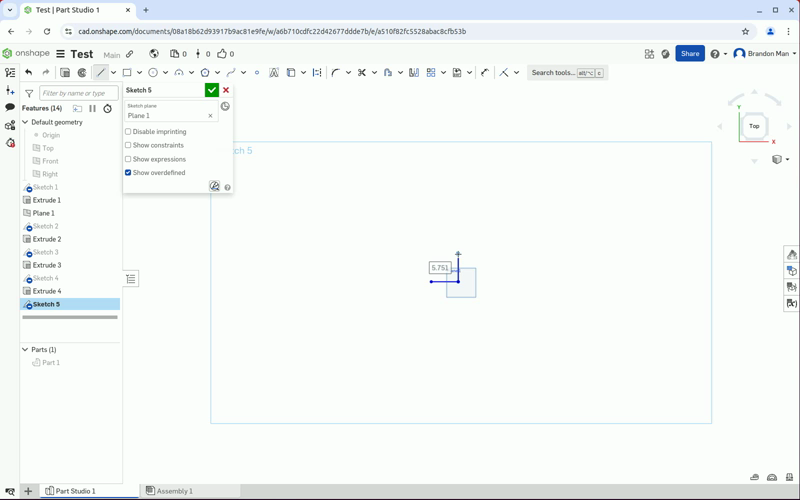
mouse_move(488, 253)
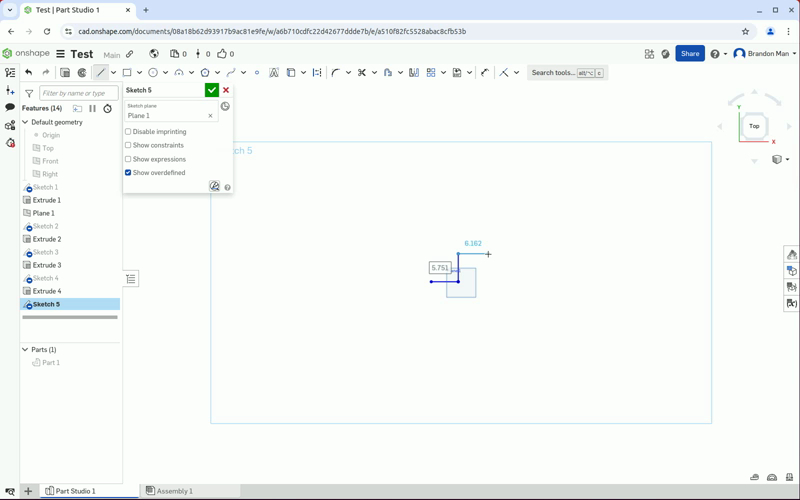
mouse_move(431, 253)
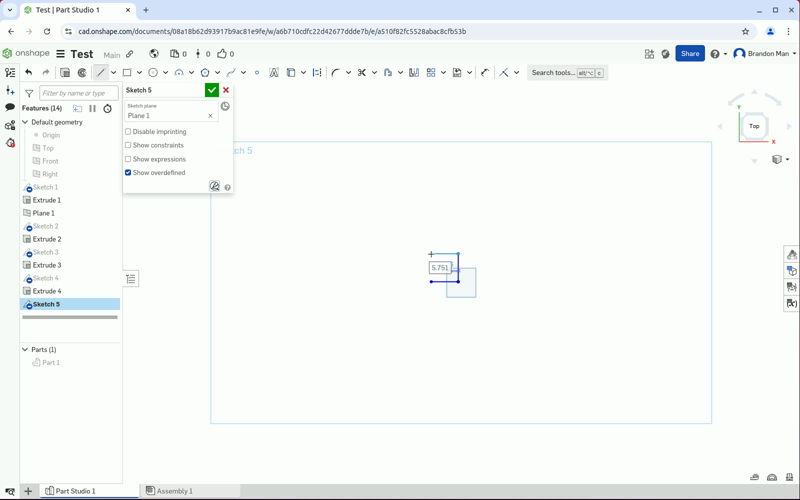
click(431, 253)
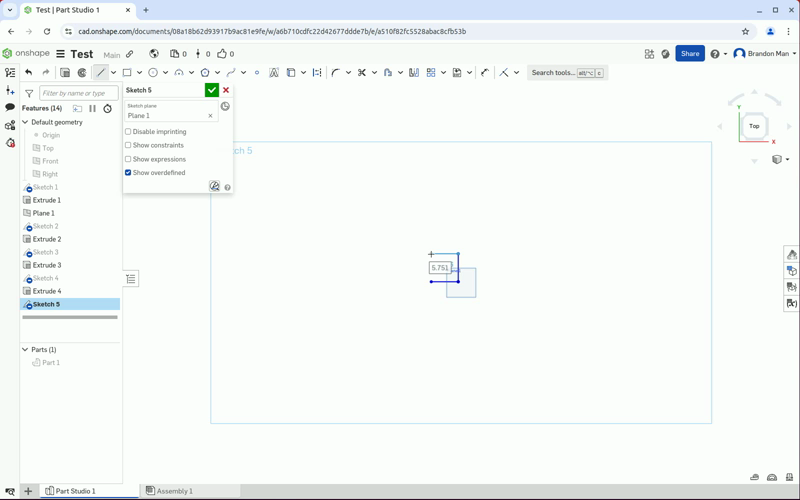
key_up(shift)
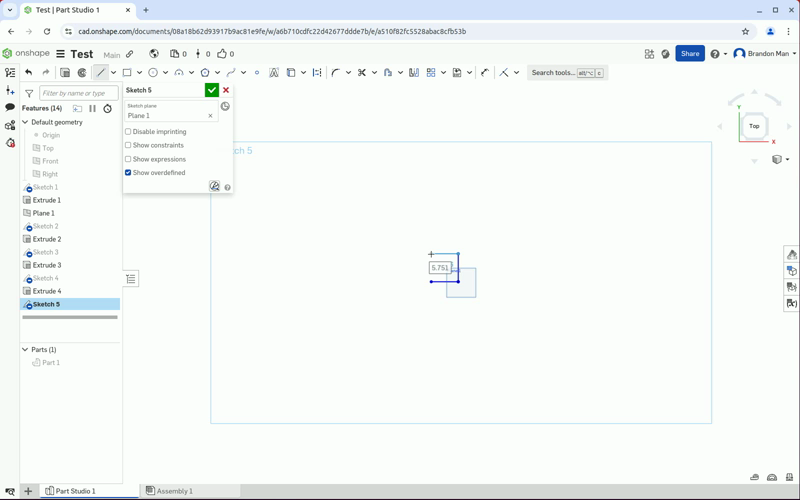
mouse_move(461, 253)
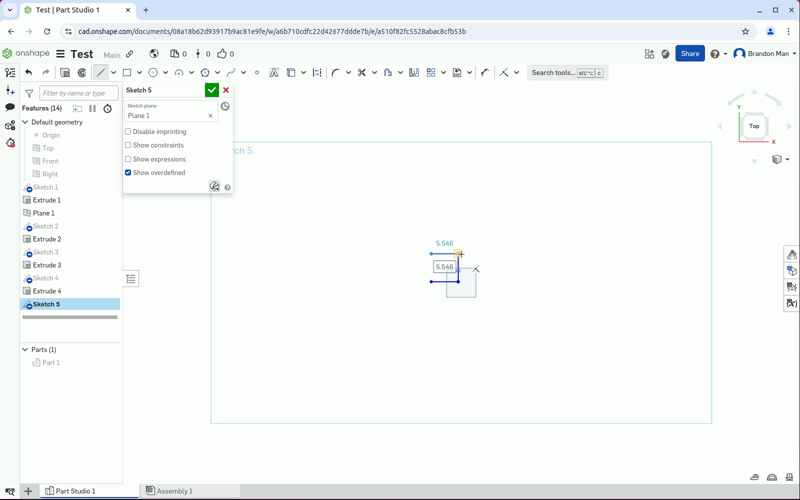
key_down(shift)
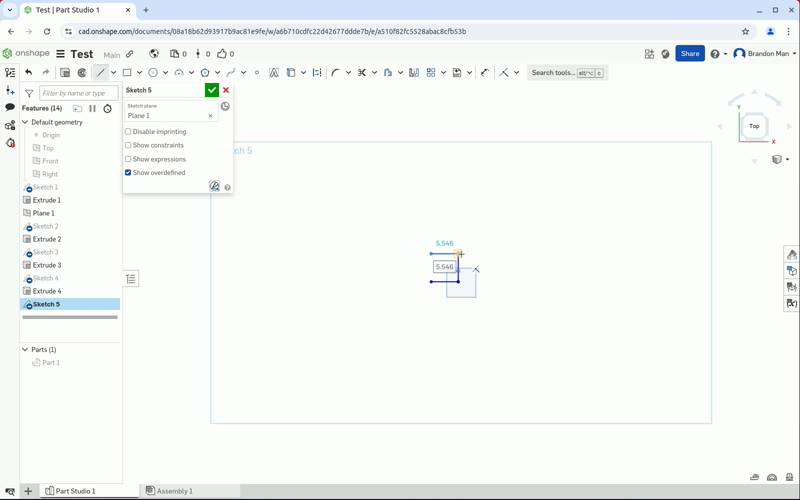
mouse_move(431, 281)
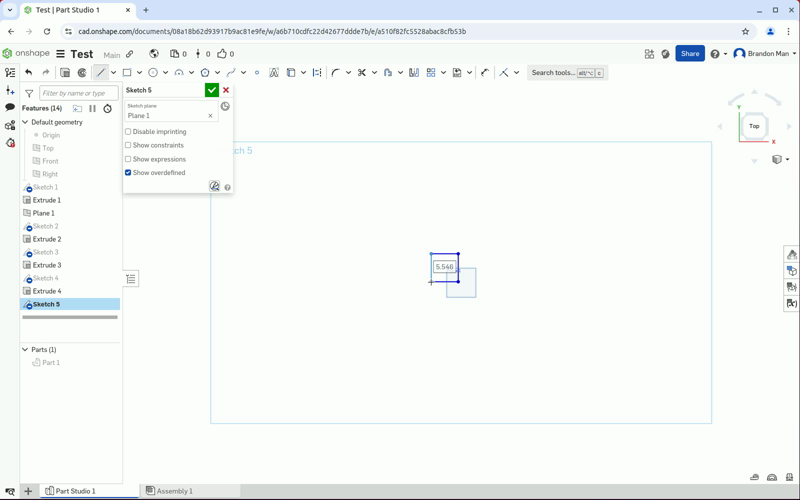
key_up(shift)
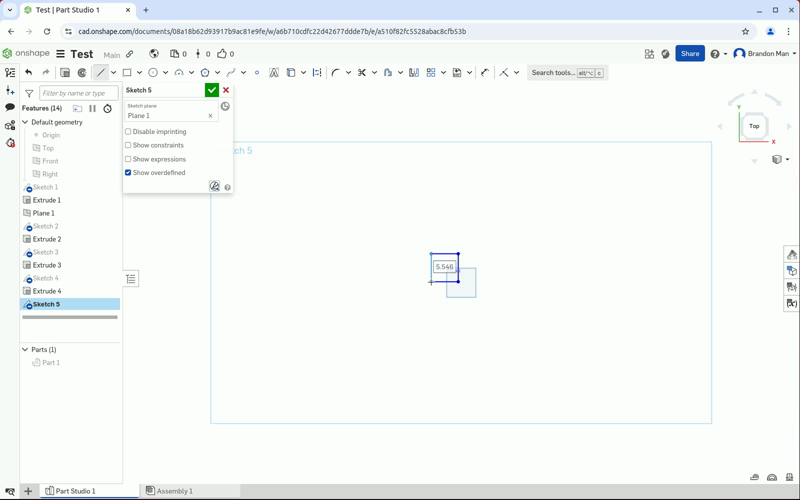
click(431, 281)
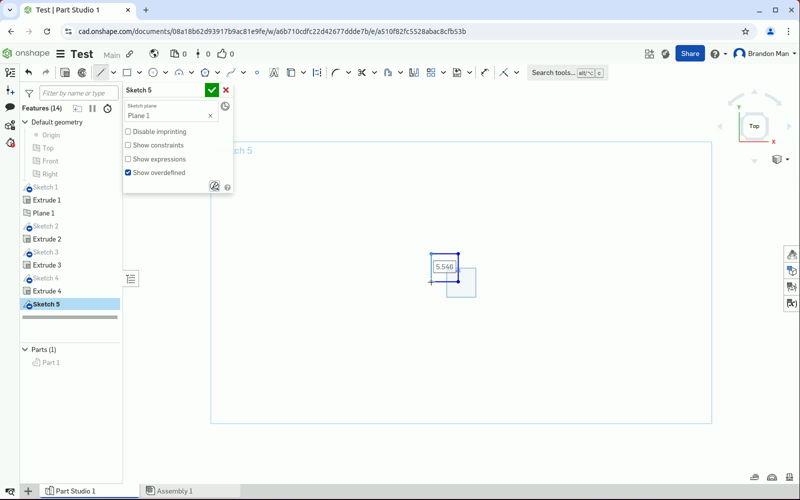
key(esc)
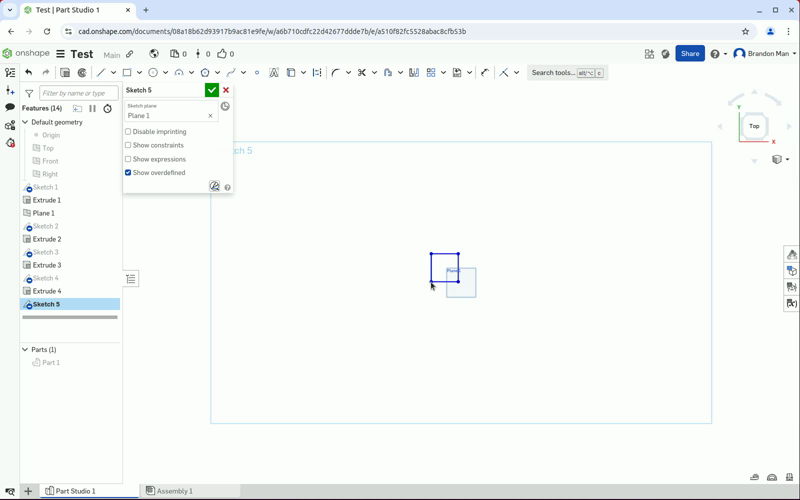
mouse_move(452, 266)
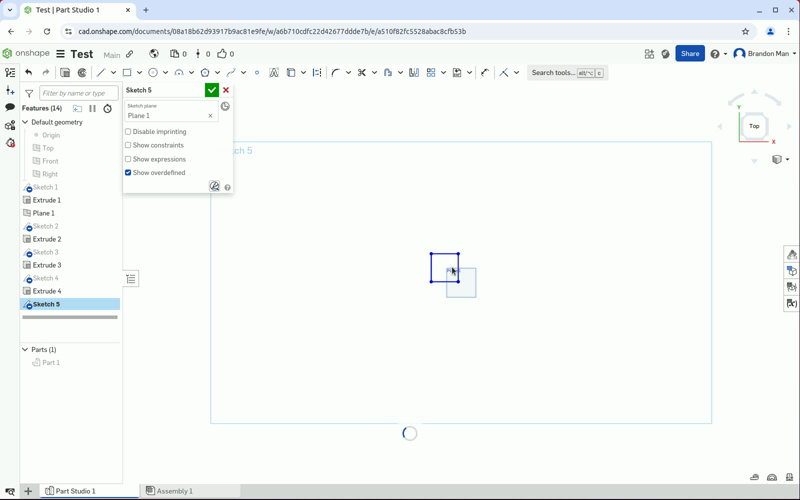
scroll(6)
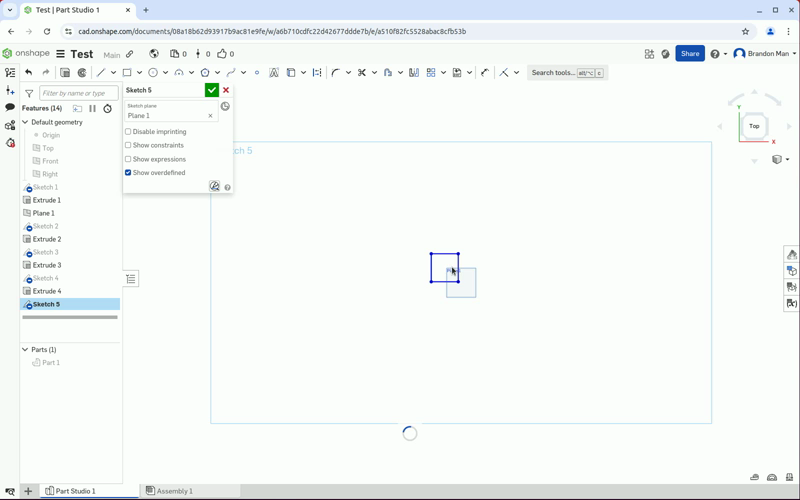
scroll(6)
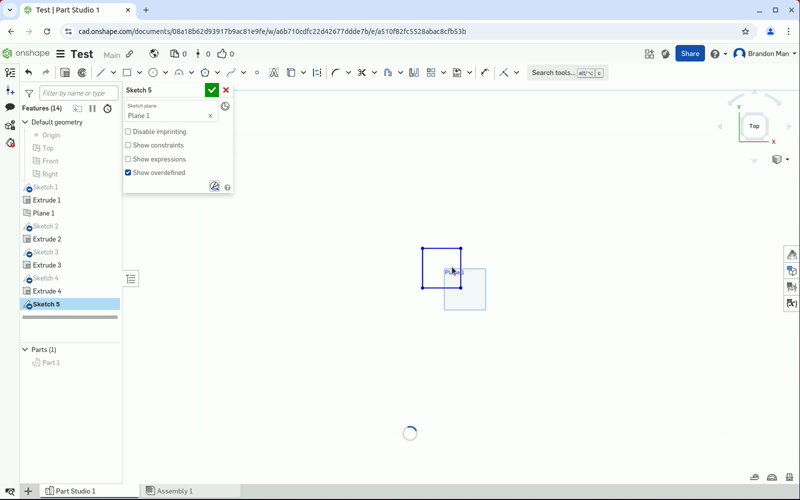
scroll(6)
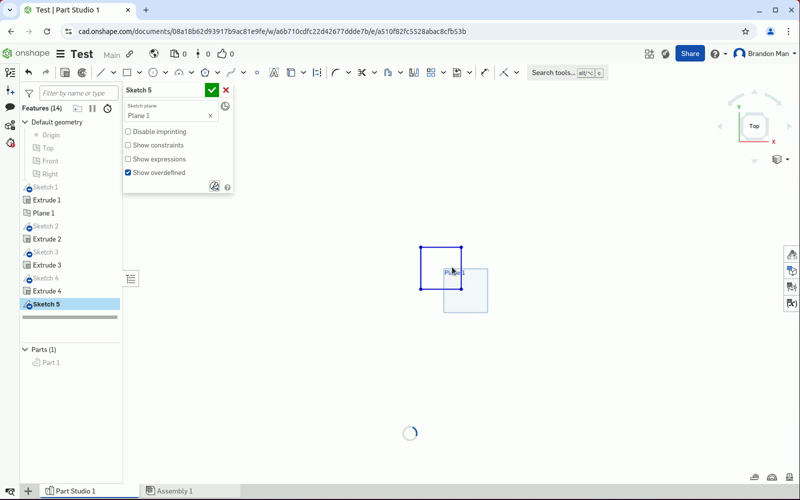
scroll(6)
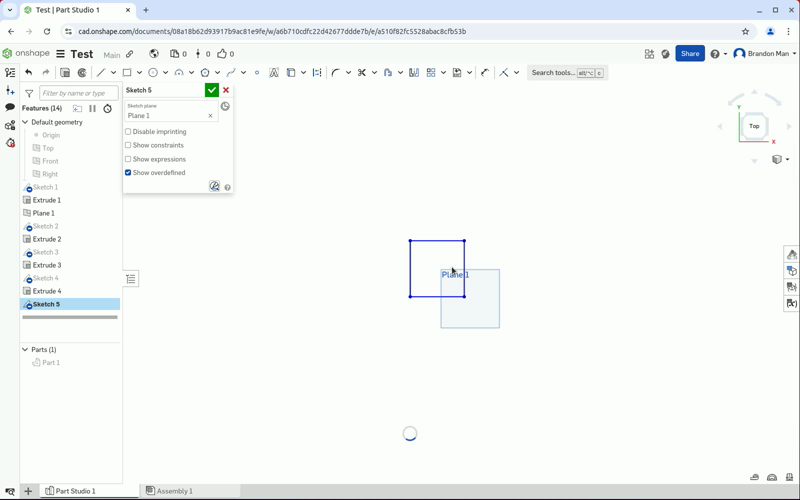
scroll(6)
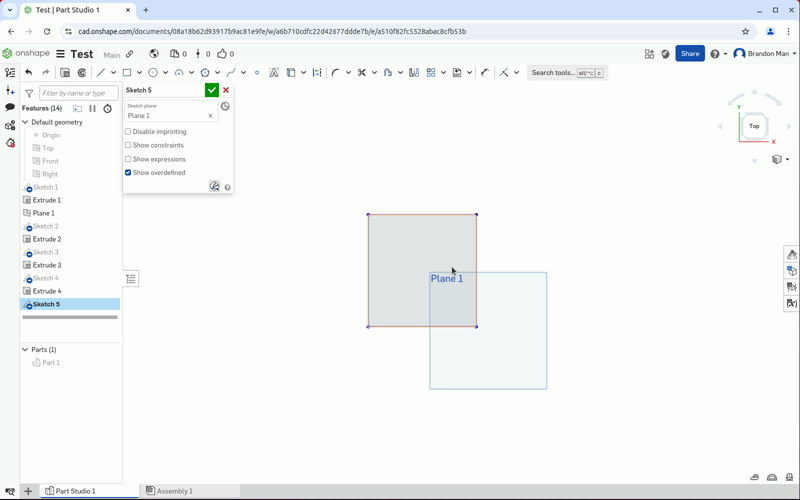
scroll(6)
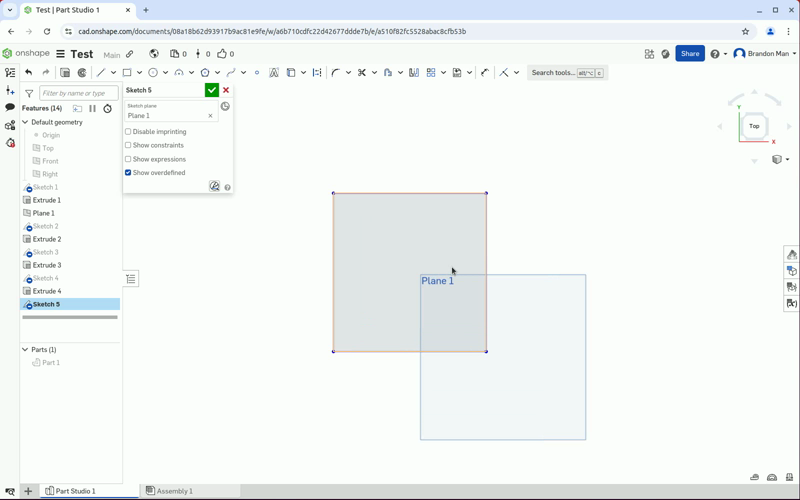
scroll(6)
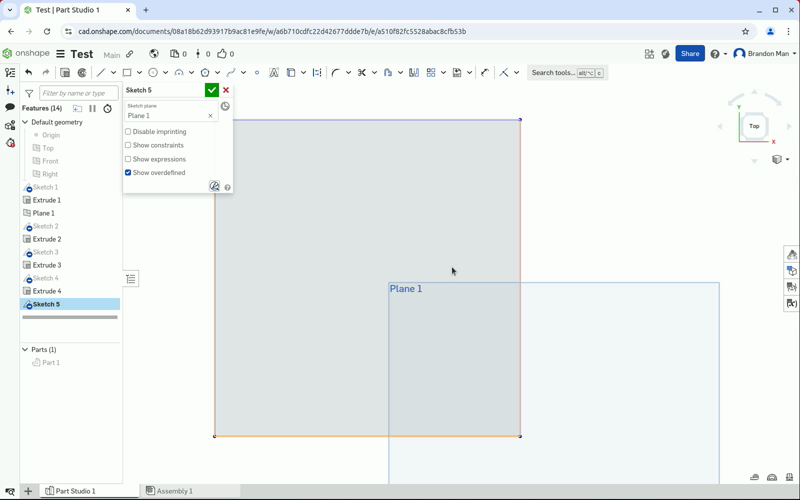
click(452, 266)
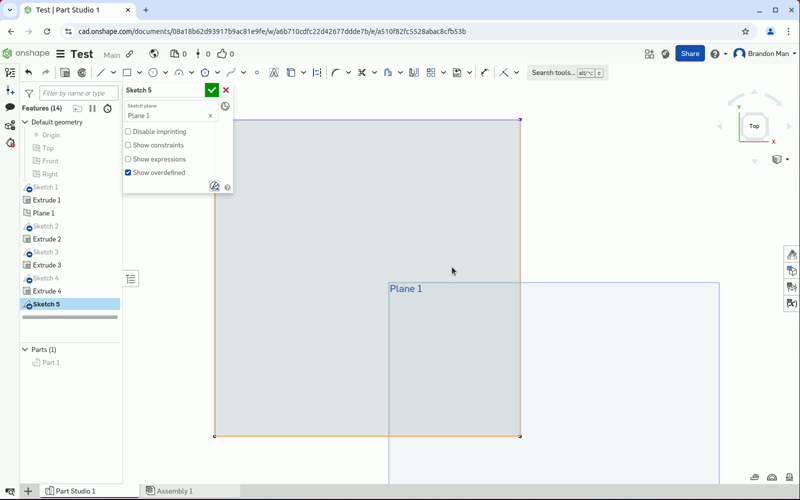
scroll(-6)
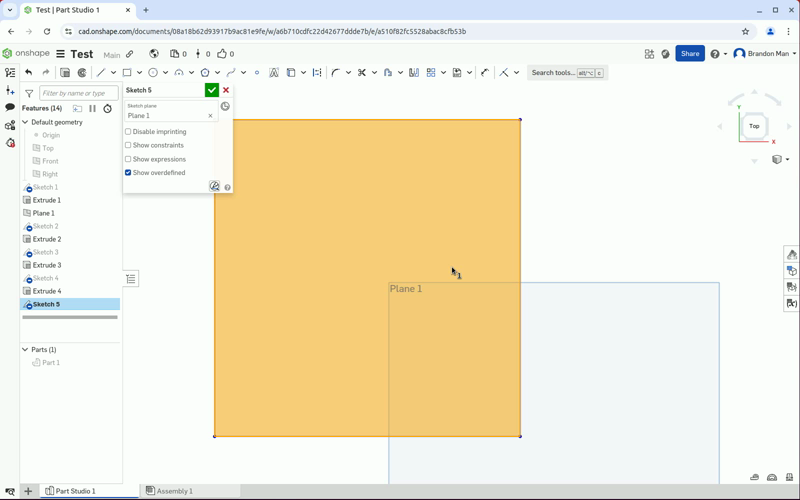
scroll(-6)
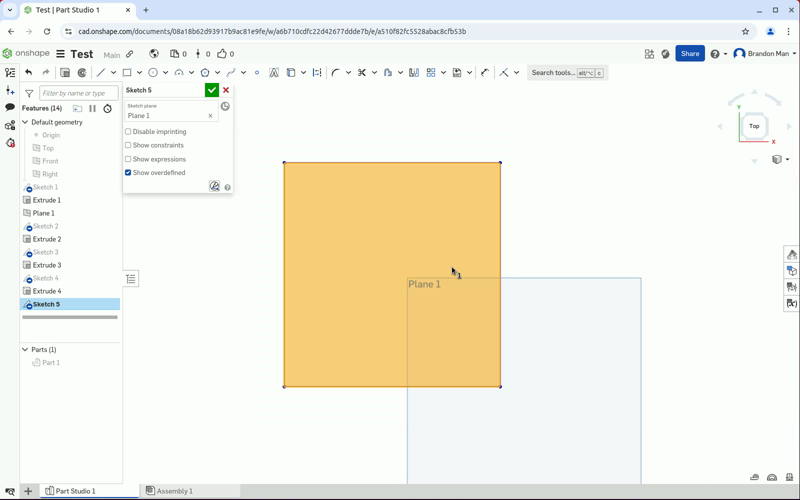
scroll(-6)
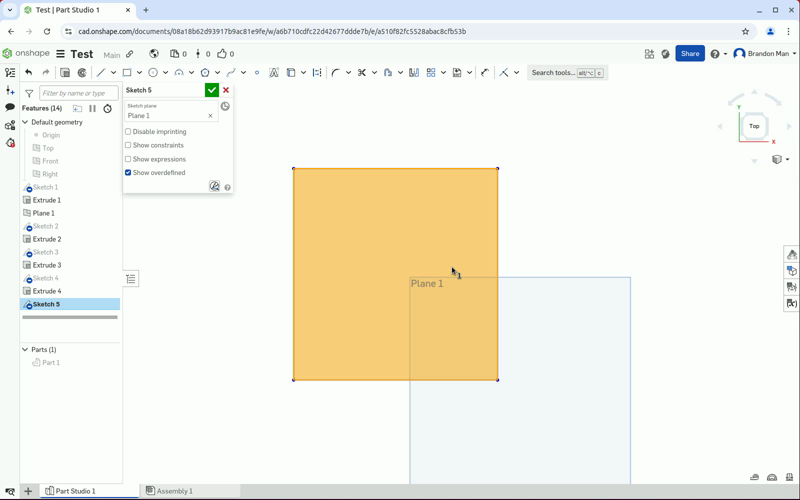
scroll(-6)
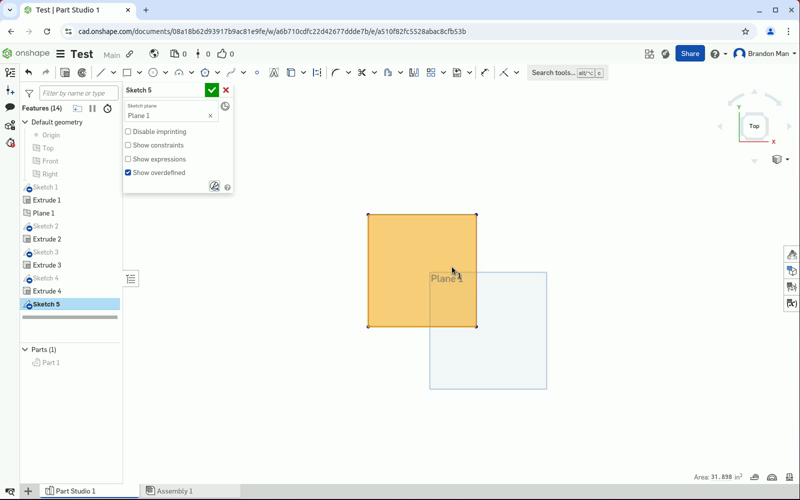
scroll(-6)
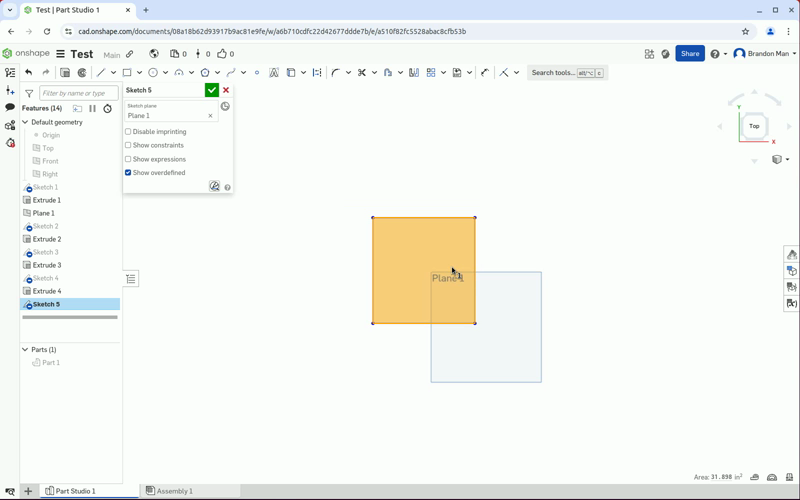
scroll(-6)
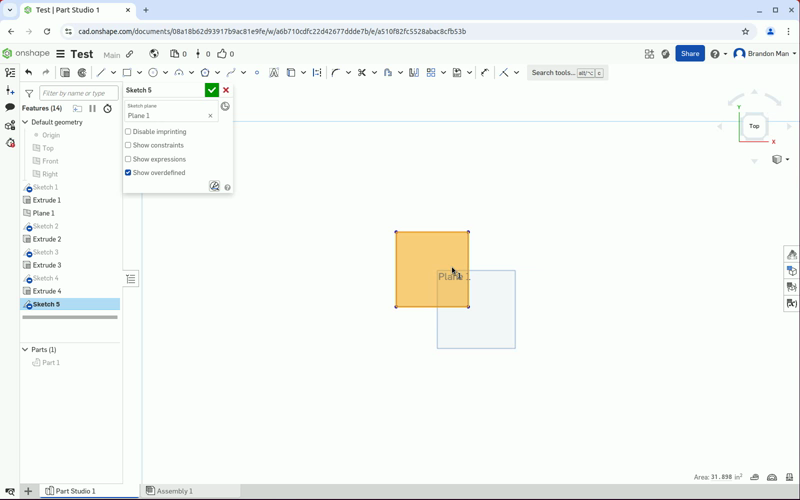
scroll(-6)
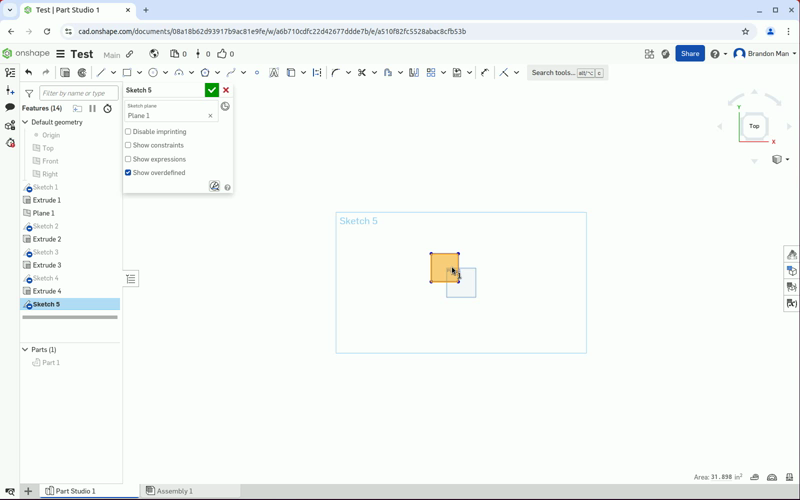
mouse_move(73, 352)
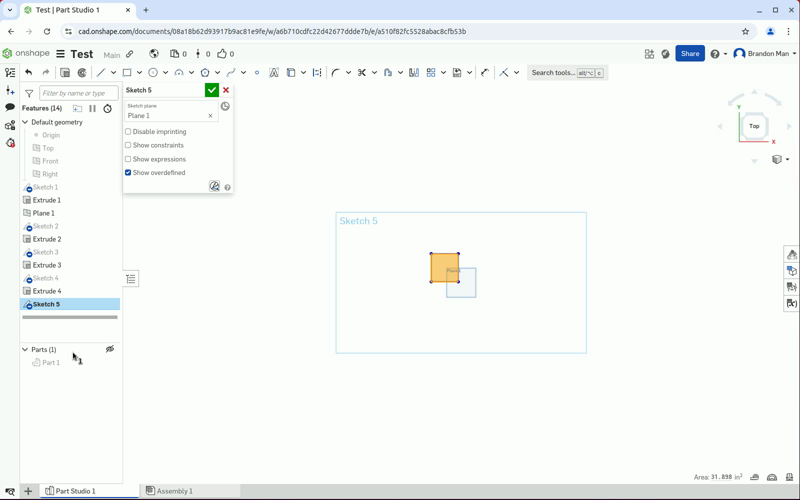
key(shift+y)
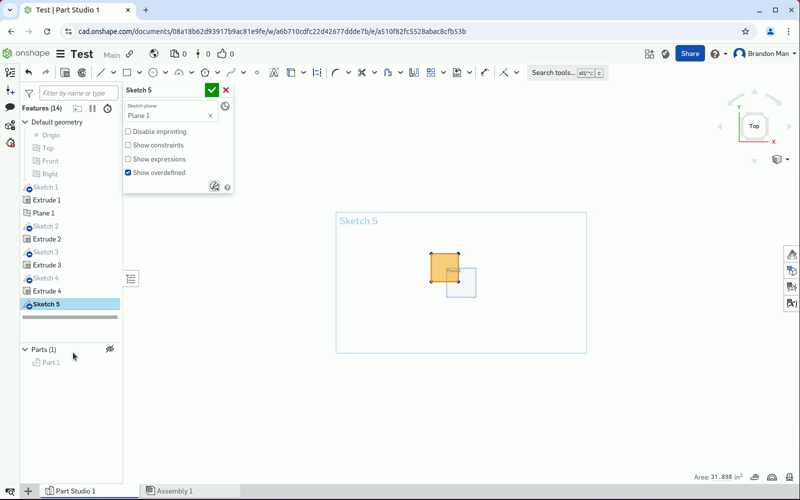
key(shift+e)
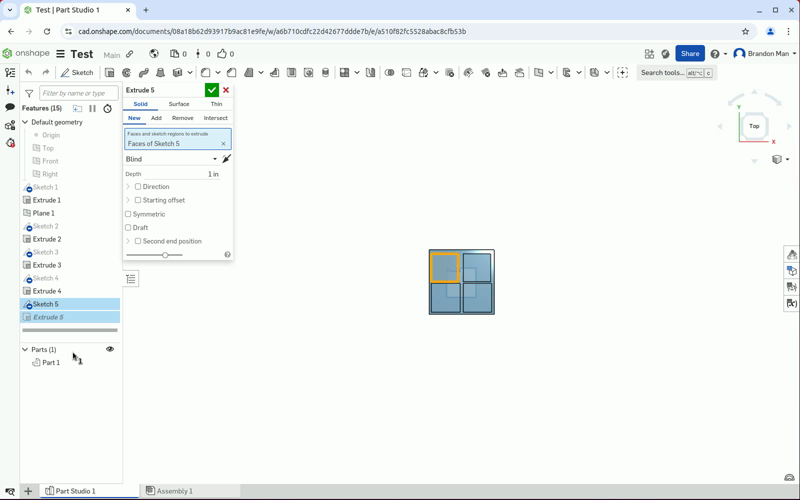
mouse_move(143, 106)
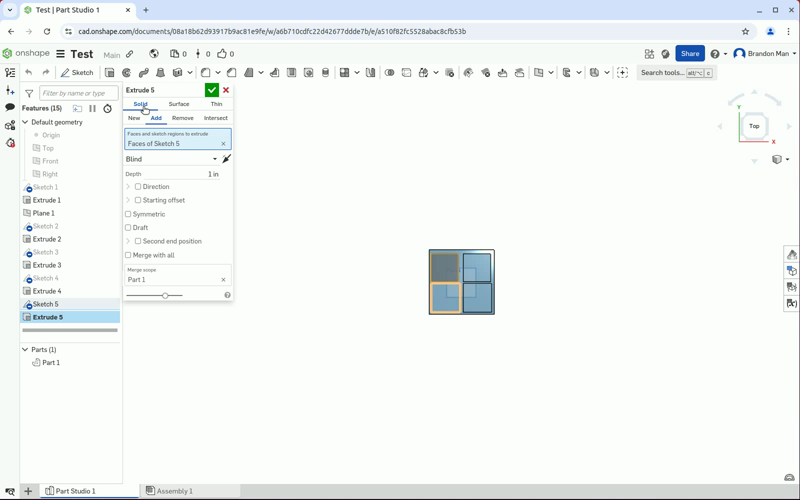
click(143, 106)
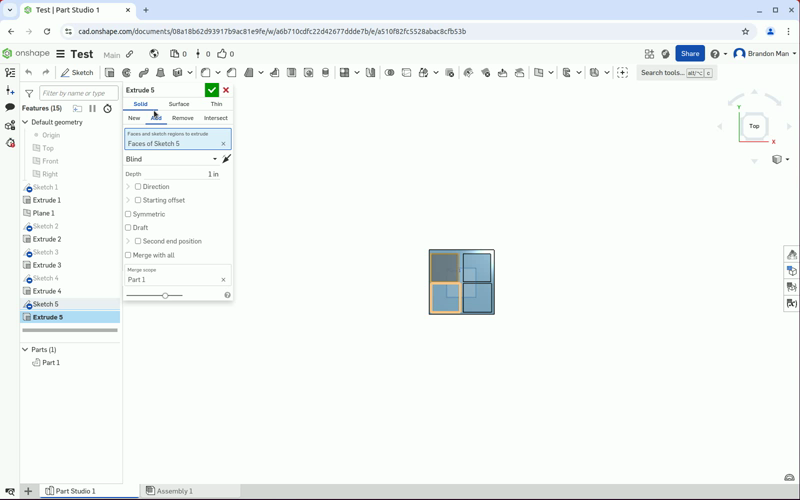
mouse_move(186, 120)
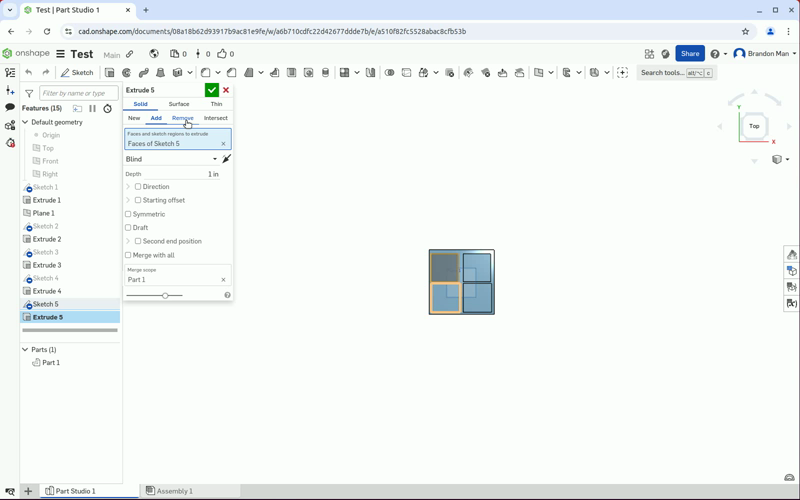
click(186, 120)
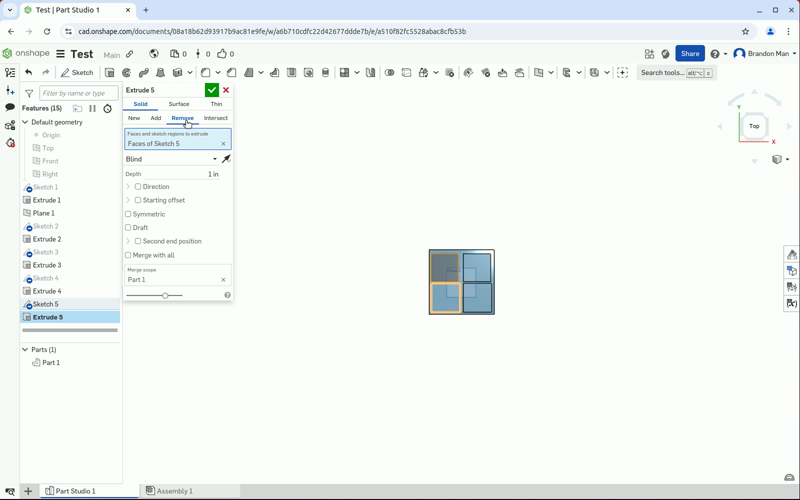
key(tab, 4)
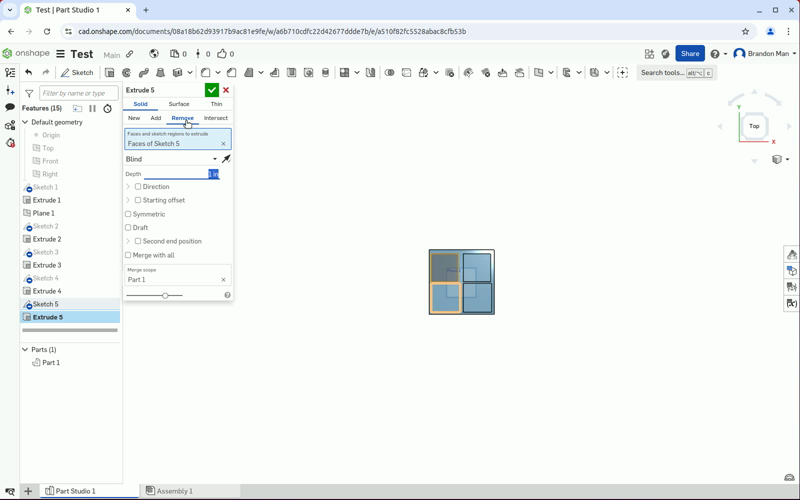
text(22.386)
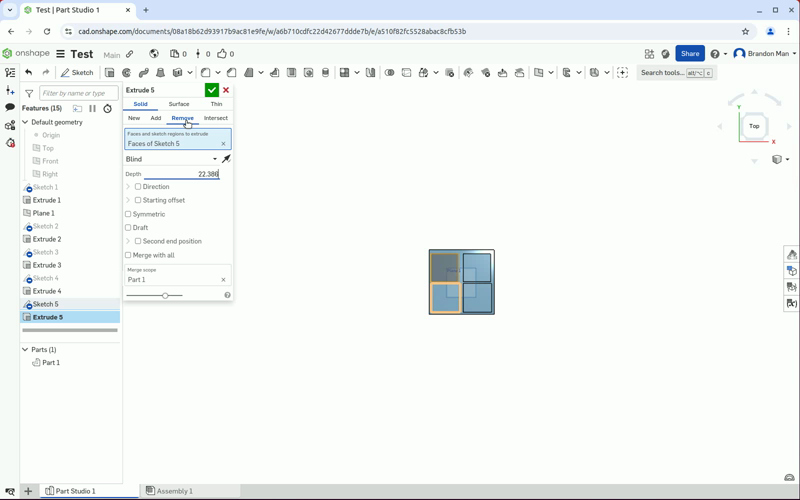
key(tab, 6)
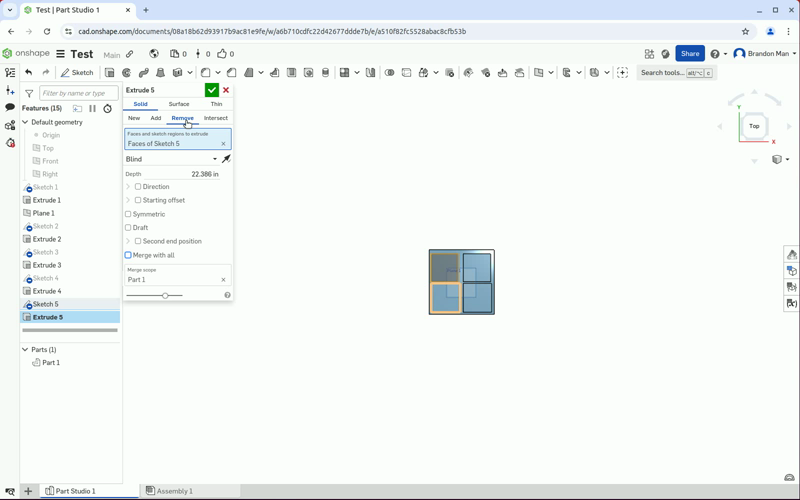
key(space)
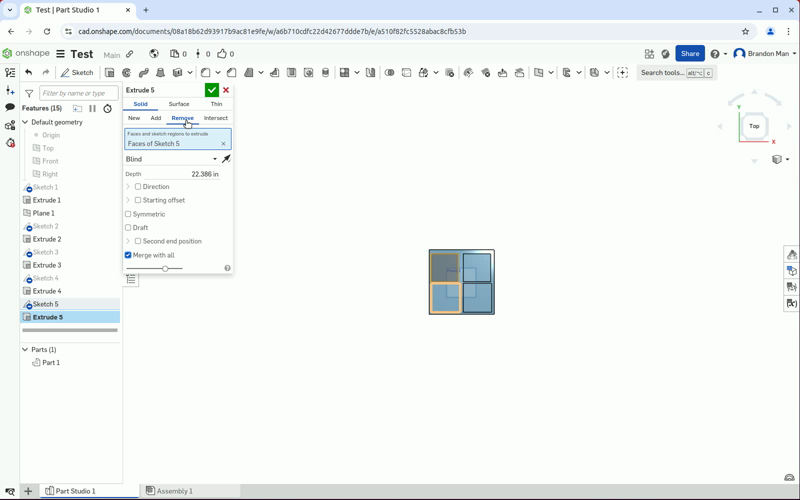
key(enter)
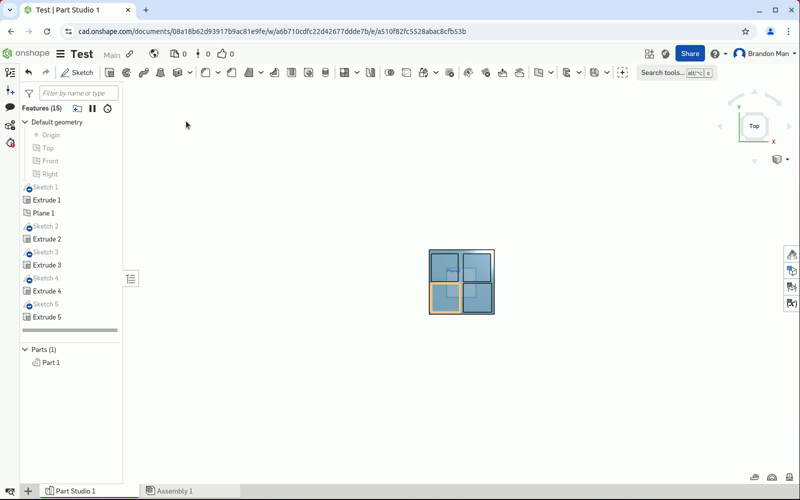
key(shift+h)
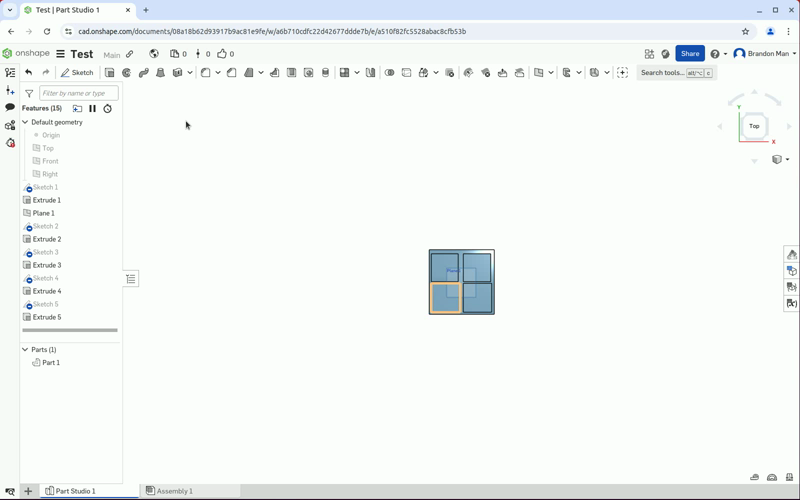
key(shift+h)
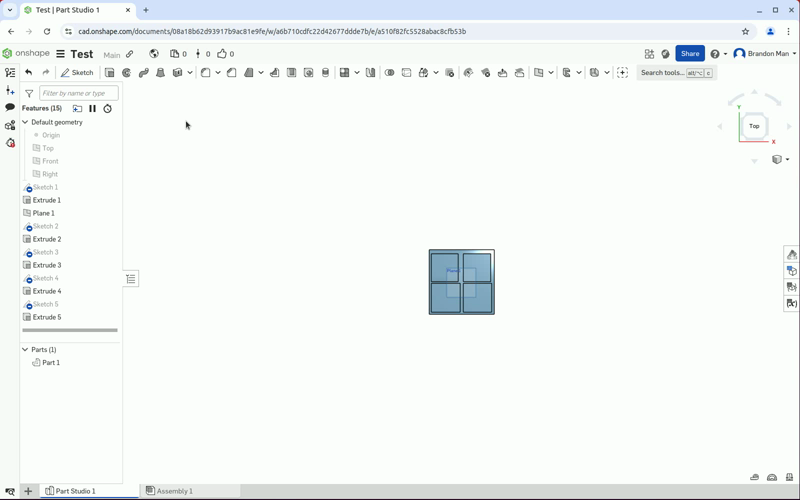
mouse_move(73, 189)
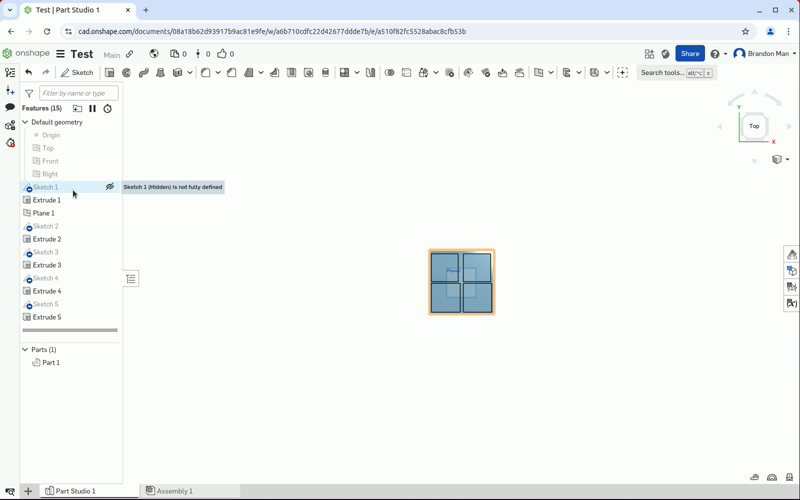
click(73, 189)
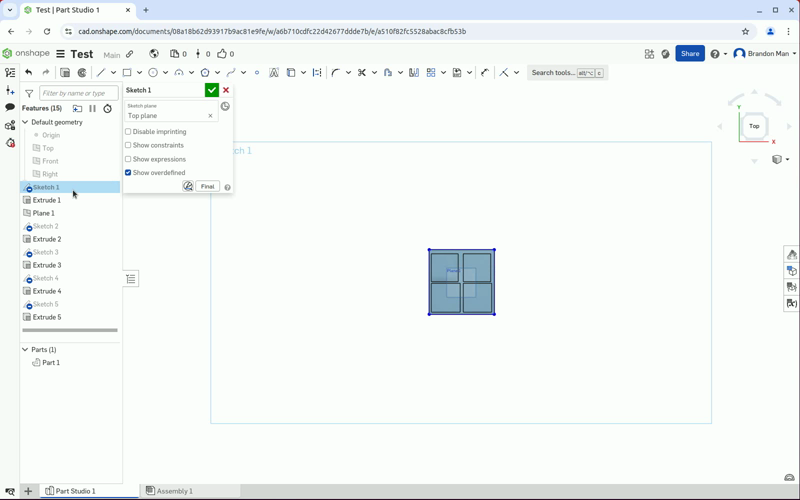
mouse_move(229, 92)
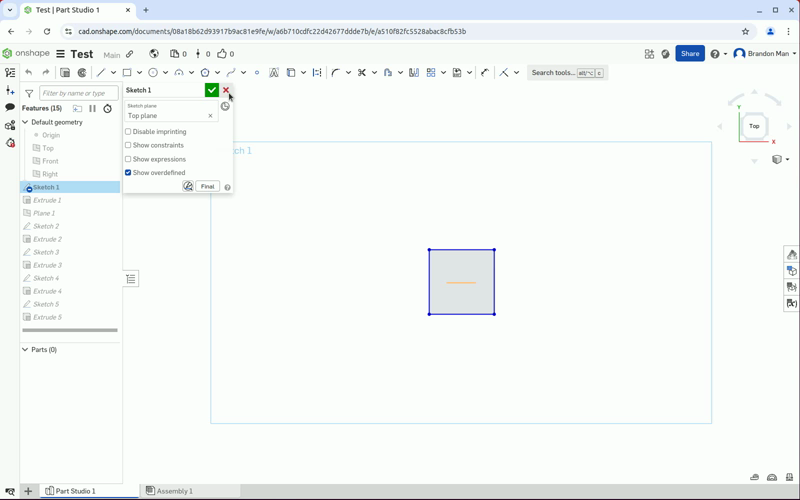
click(229, 92)
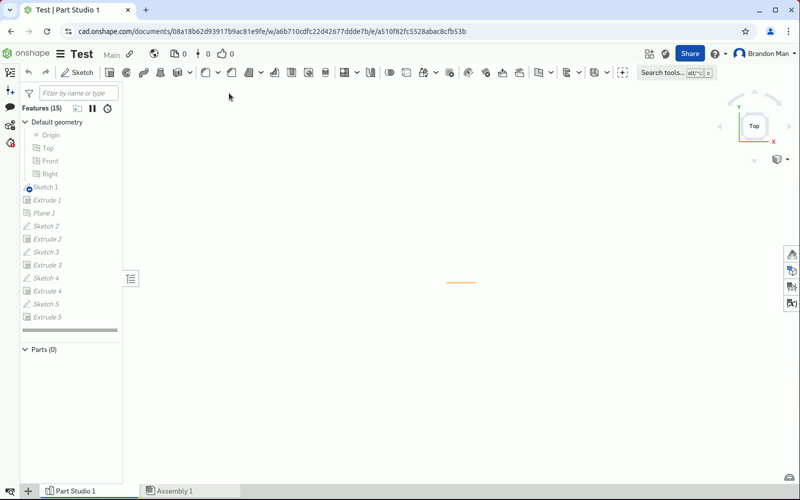
key(shift+s)
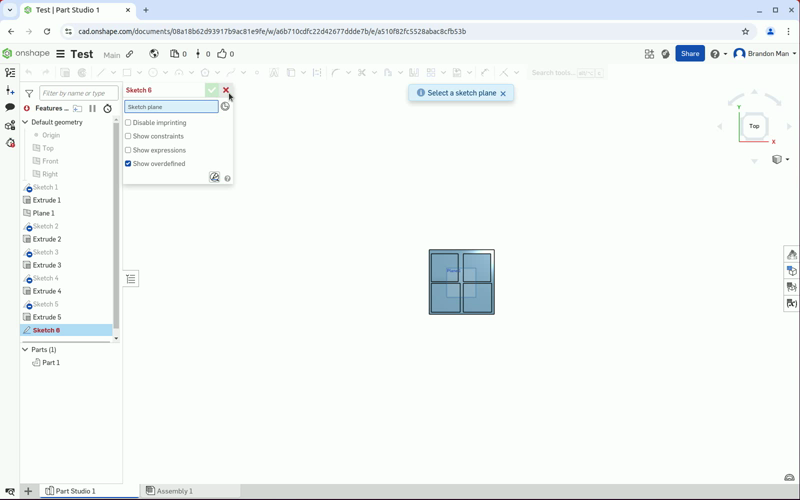
mouse_move(69, 215)
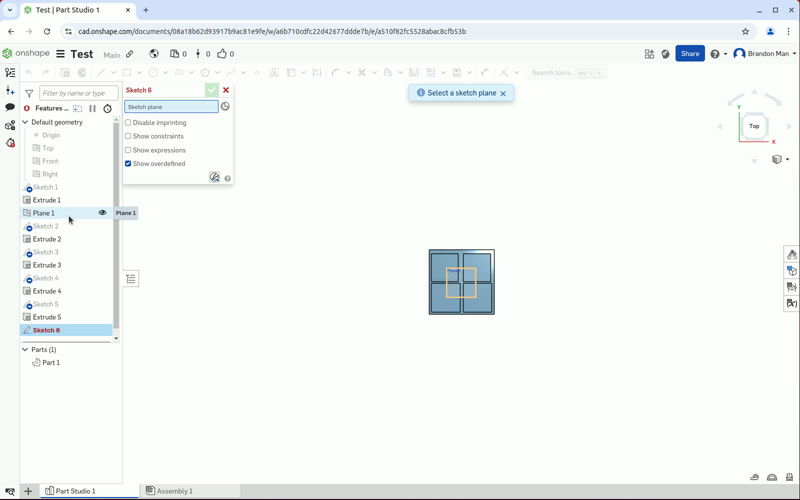
click(69, 215)
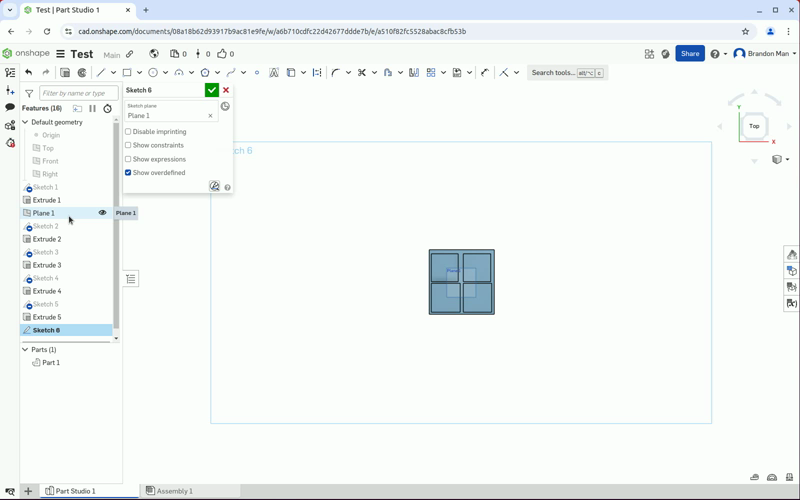
mouse_move(73, 352)
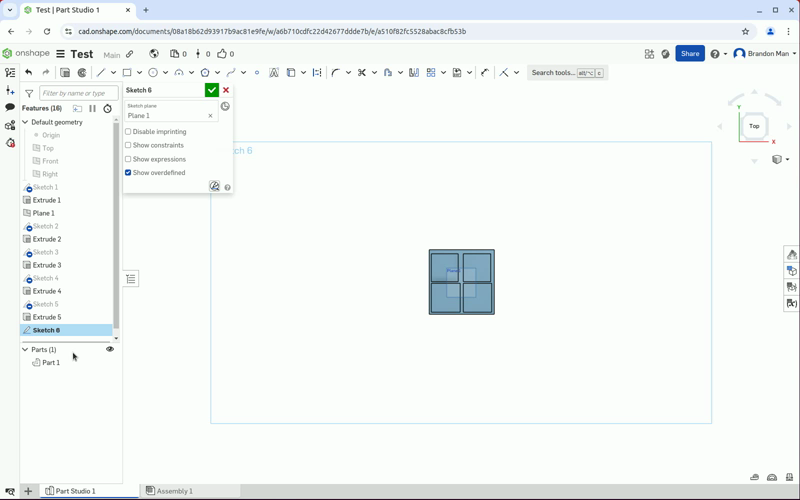
key(y)
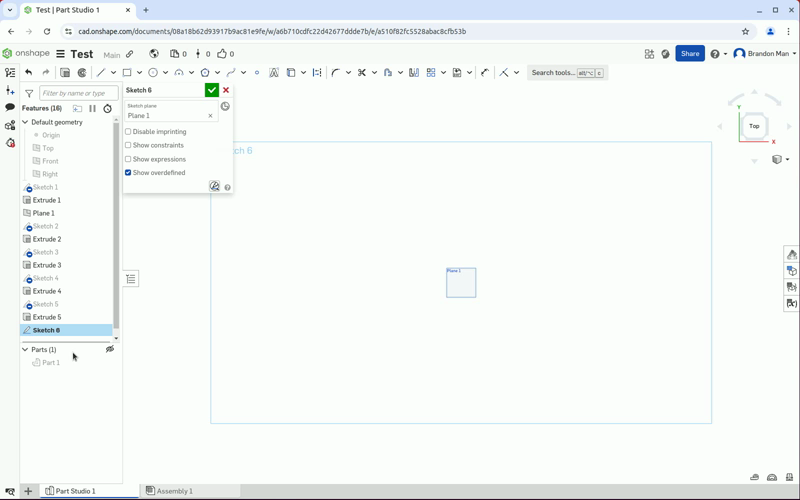
key(l)
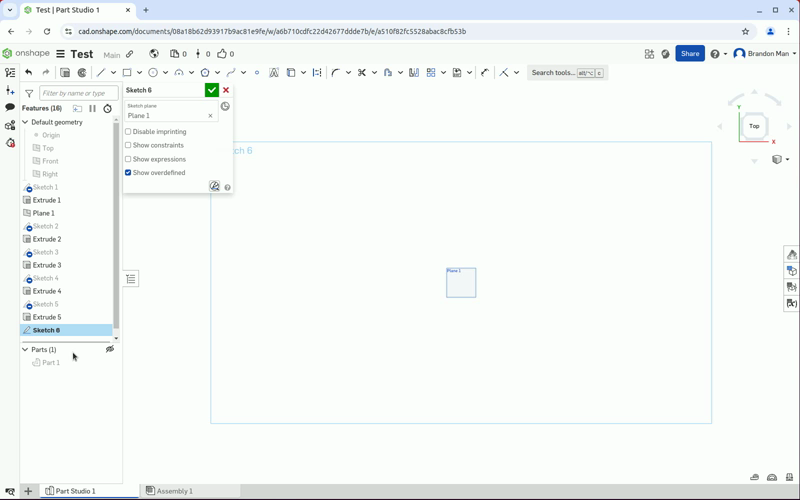
key_down(shift)
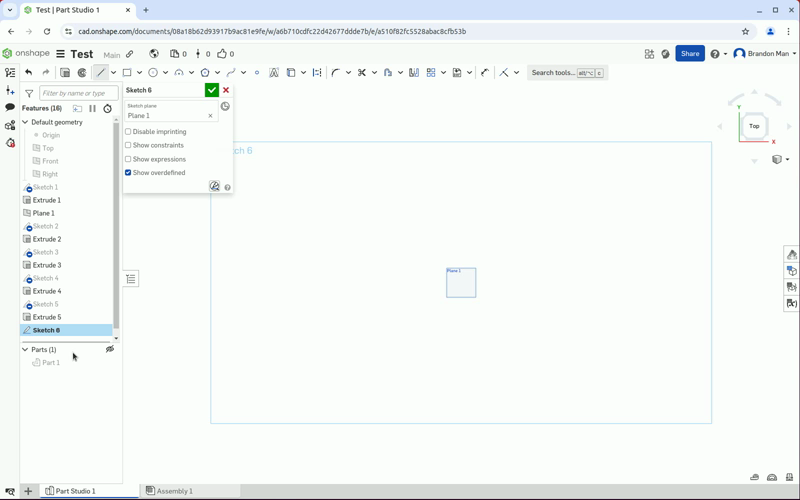
mouse_move(431, 312)
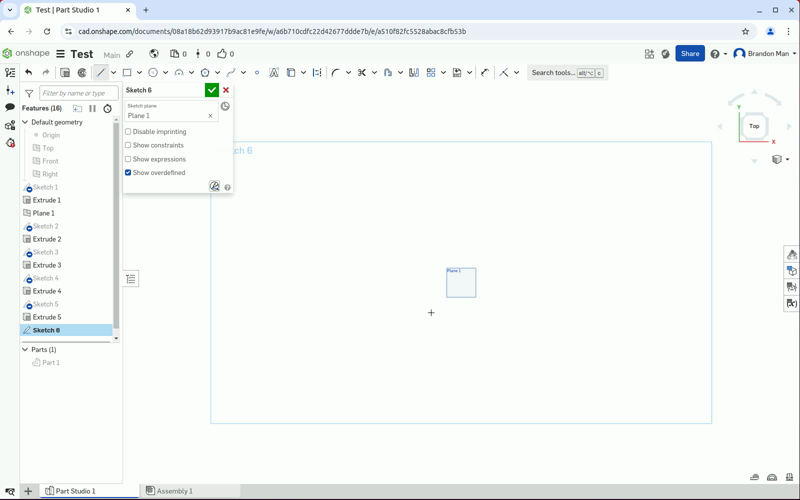
click(431, 312)
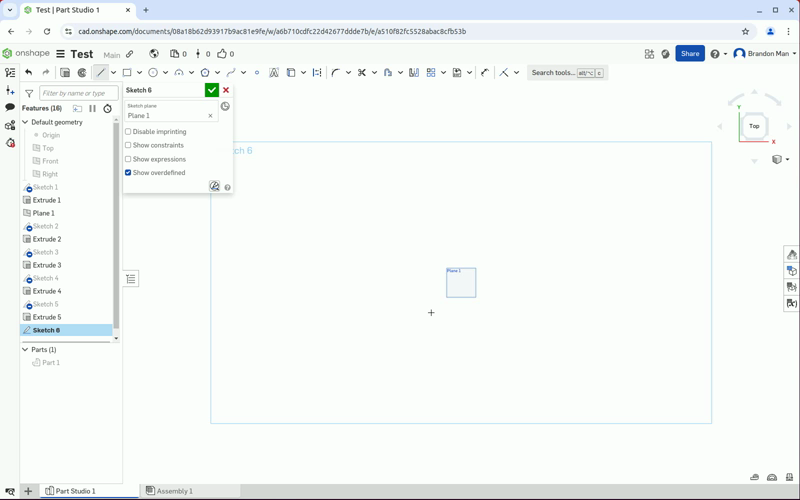
key_up(shift)
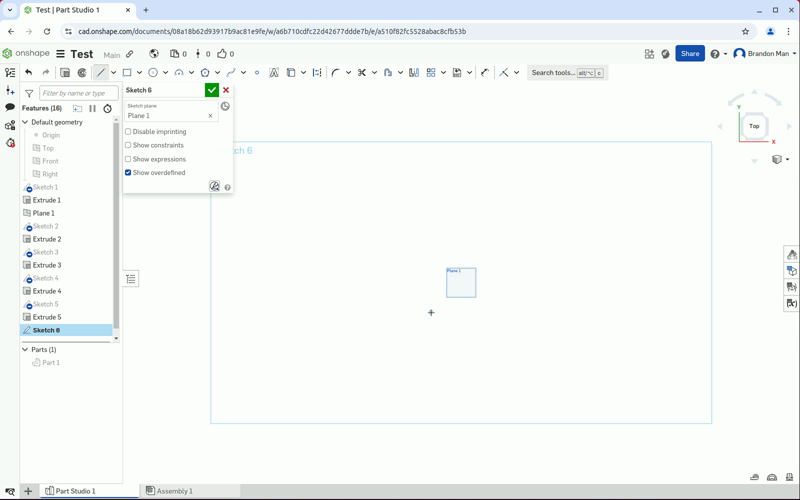
key_down(shift)
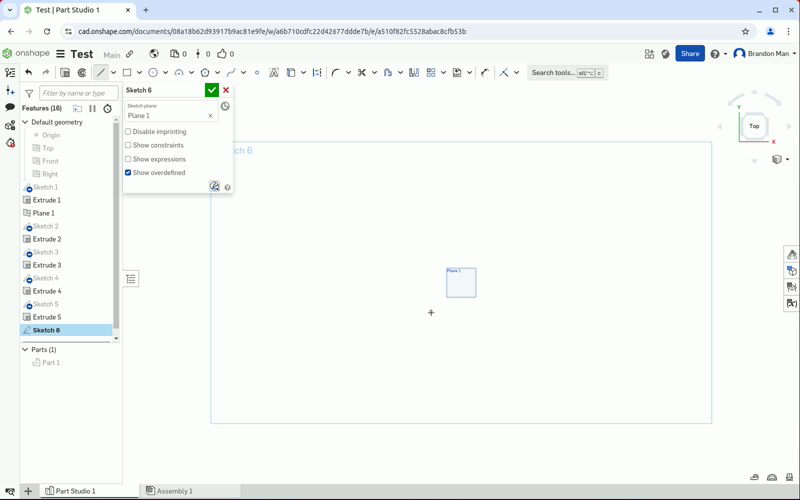
mouse_move(461, 312)
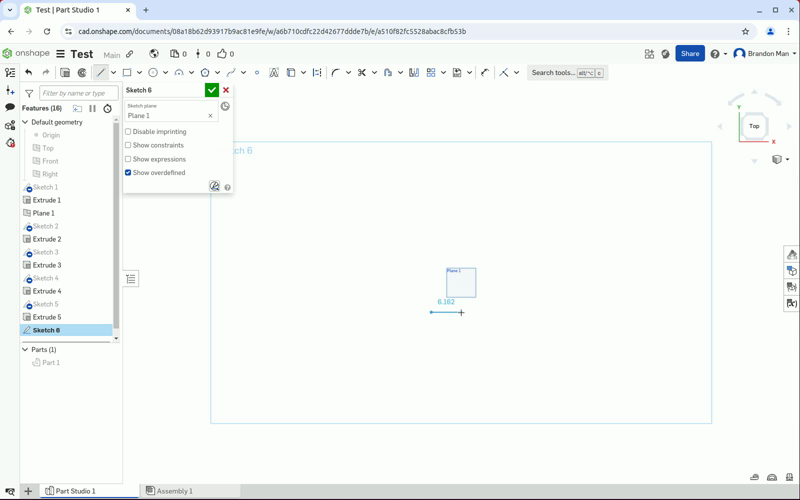
mouse_move(460, 312)
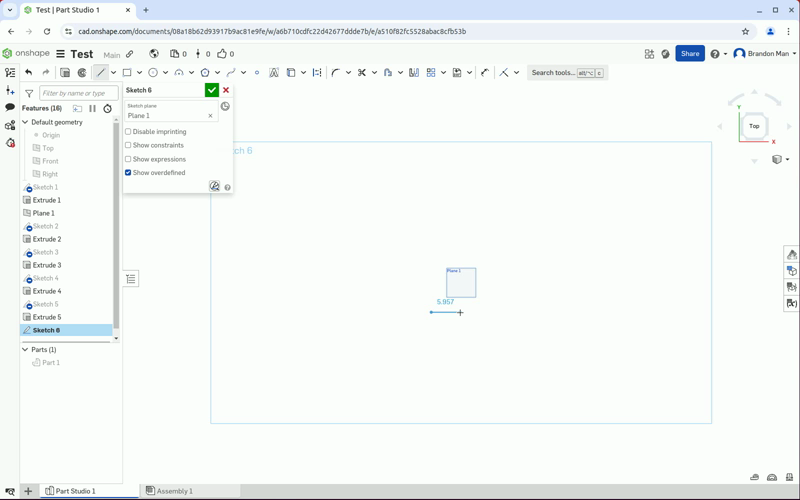
click(460, 312)
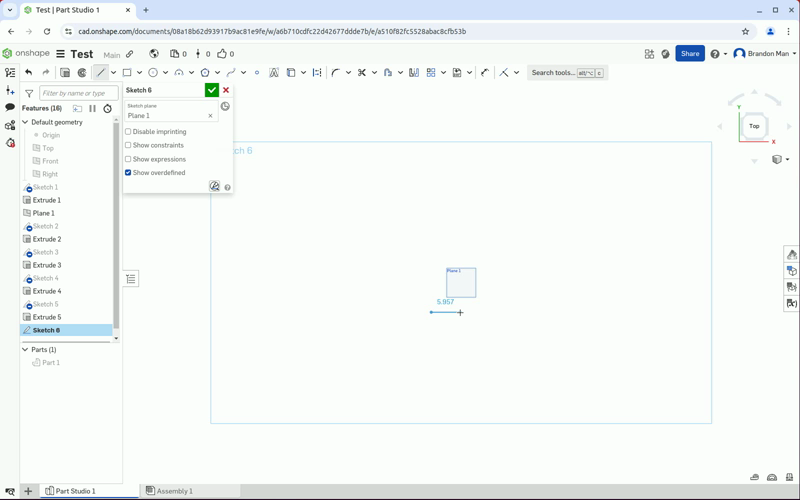
key_up(shift)
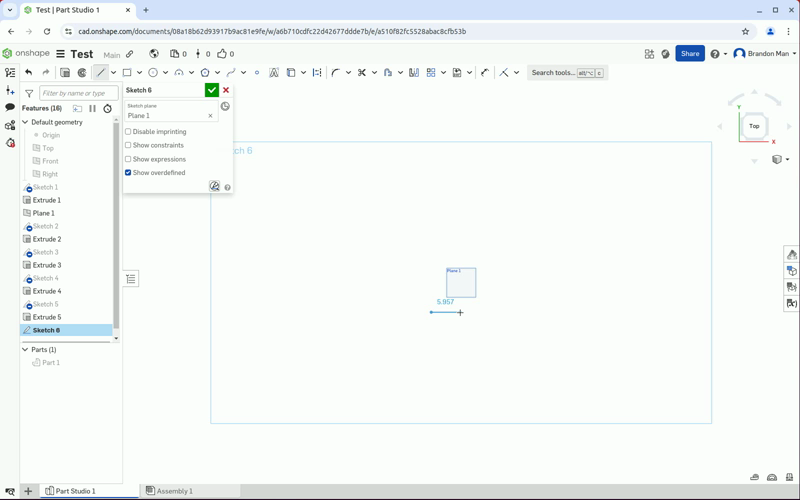
key_down(shift)
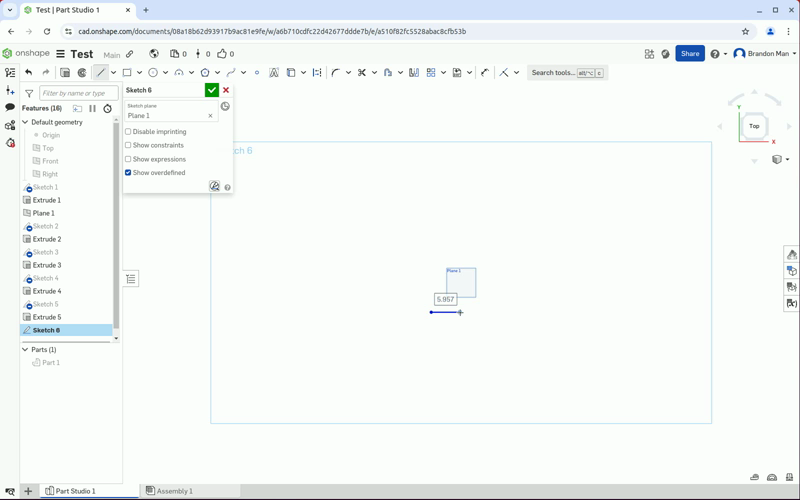
mouse_move(490, 312)
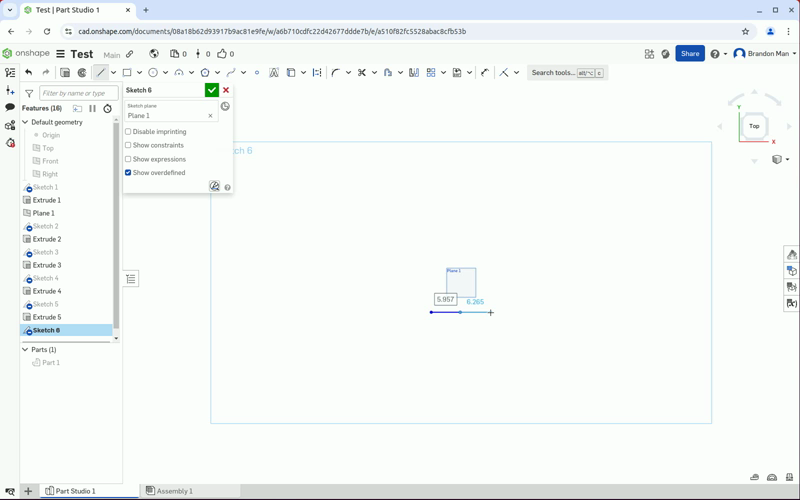
mouse_move(460, 283)
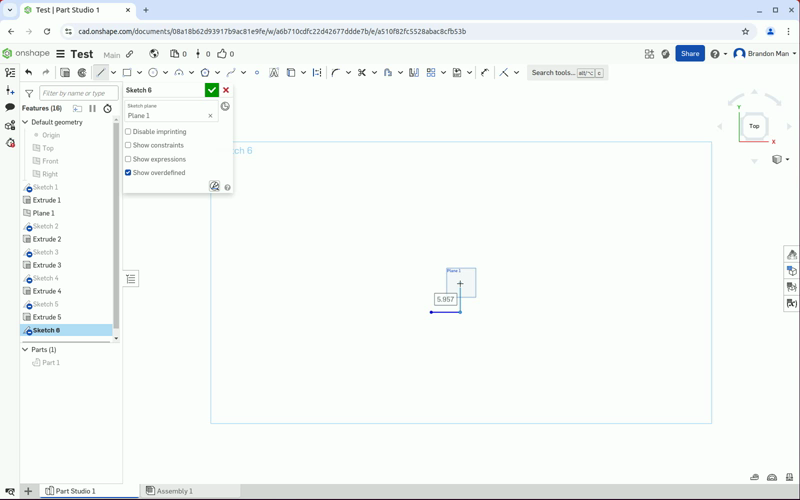
click(460, 283)
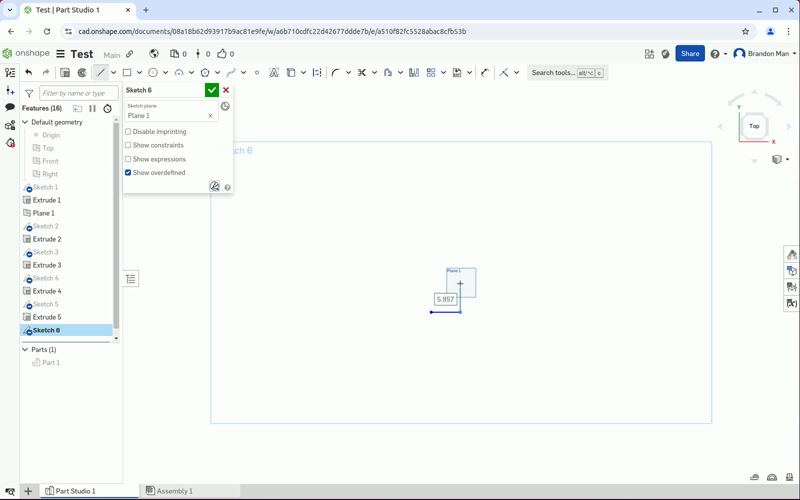
key_up(shift)
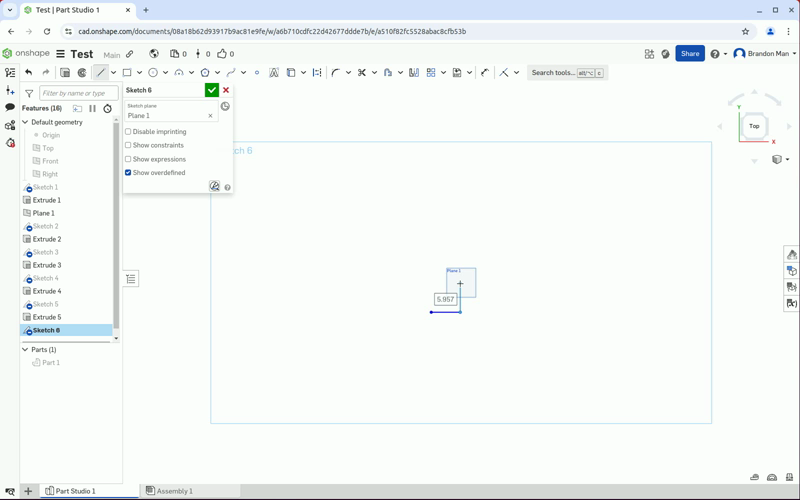
key_down(shift)
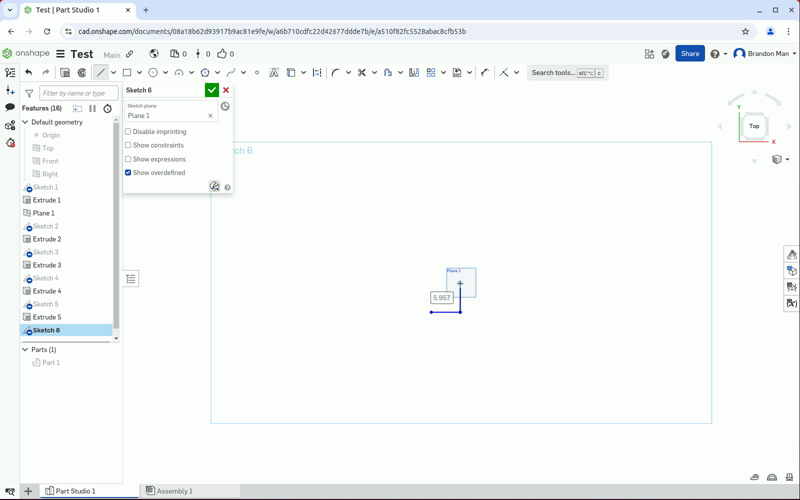
mouse_move(490, 283)
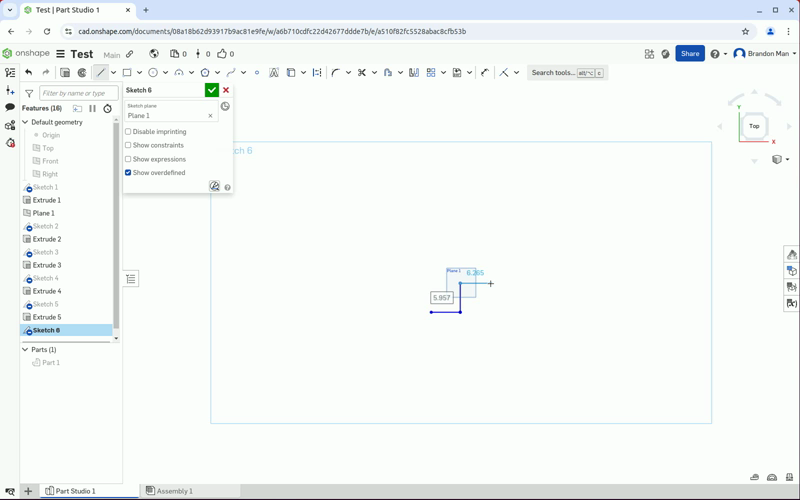
mouse_move(431, 283)
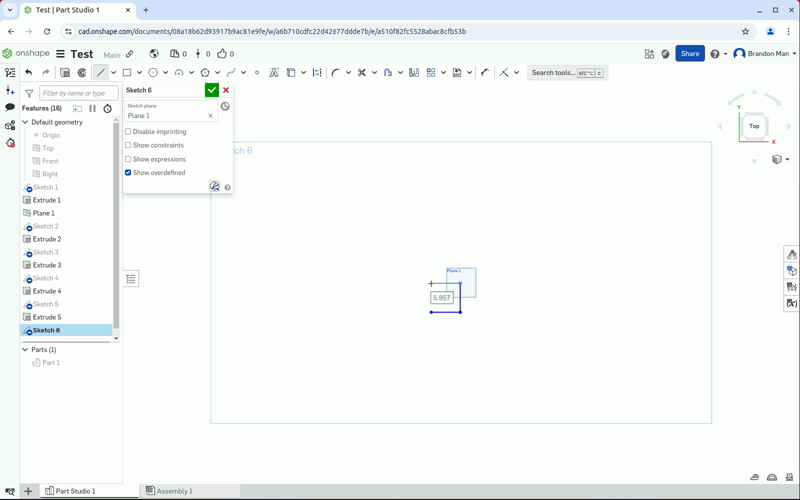
click(431, 283)
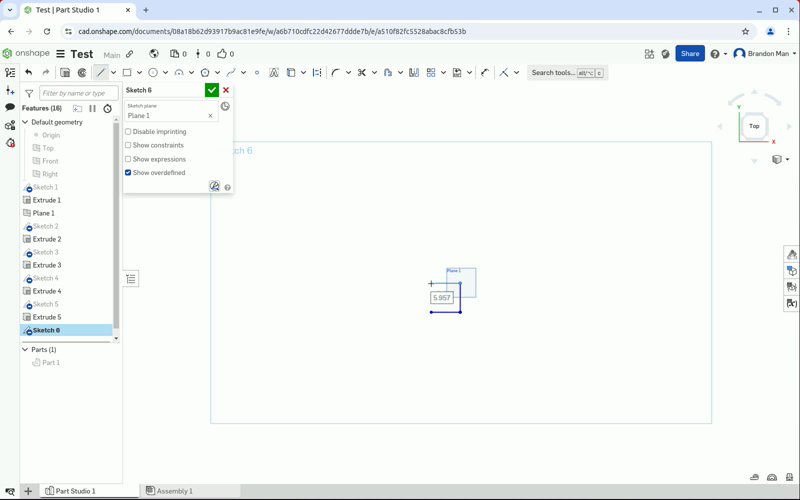
key_up(shift)
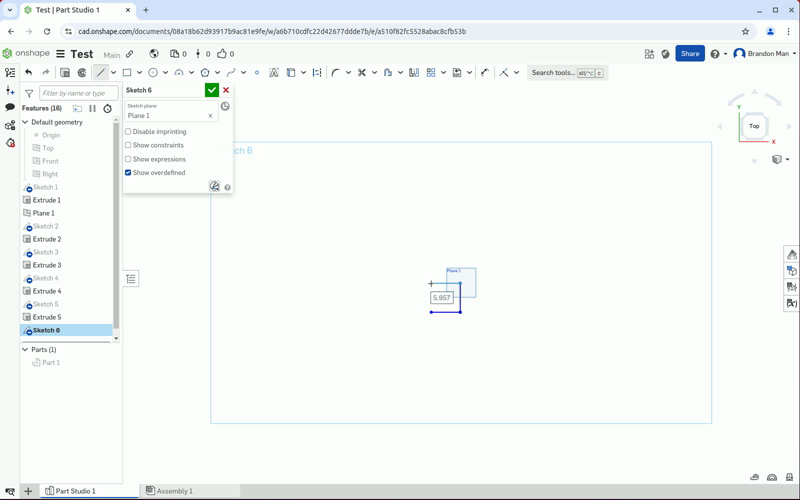
mouse_move(461, 283)
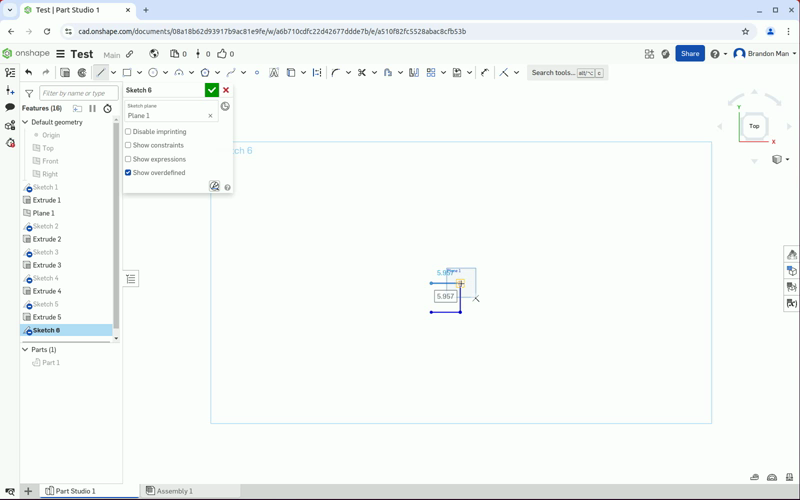
key_down(shift)
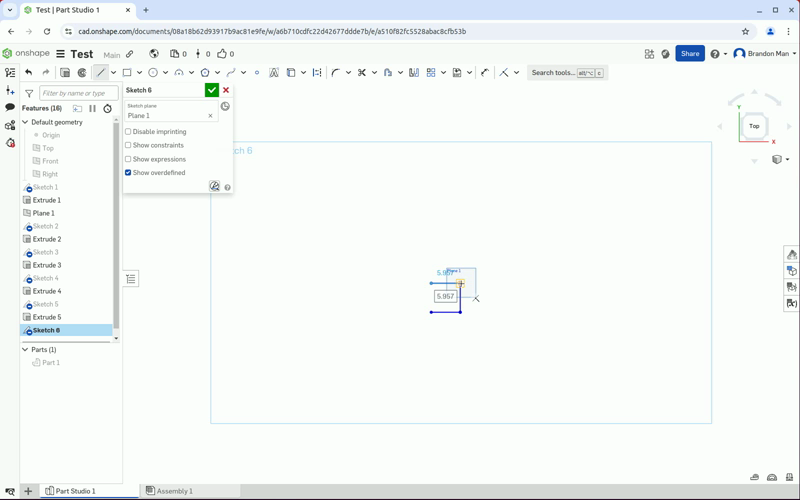
mouse_move(431, 312)
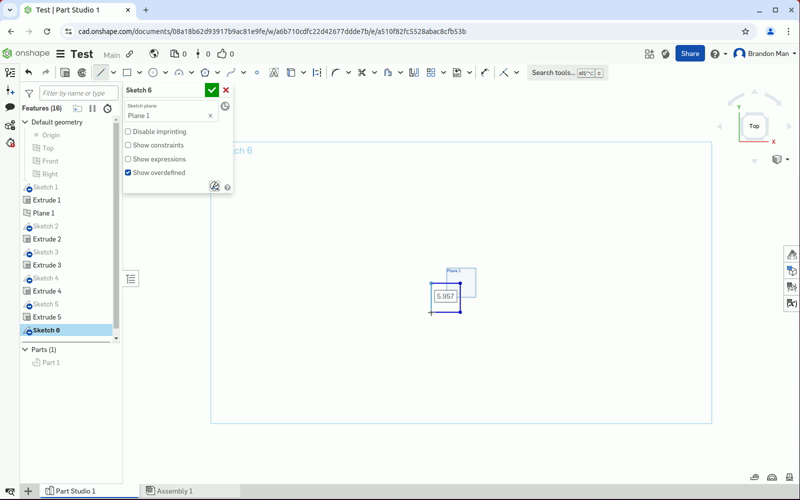
key_up(shift)
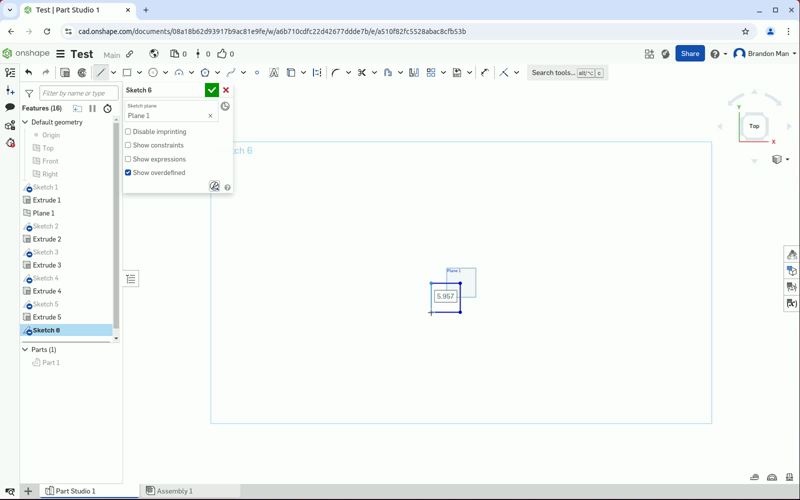
click(431, 312)
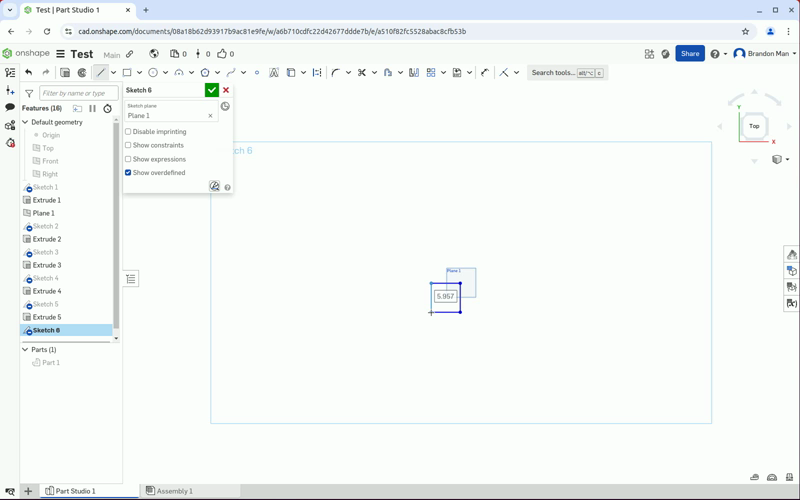
key(esc)
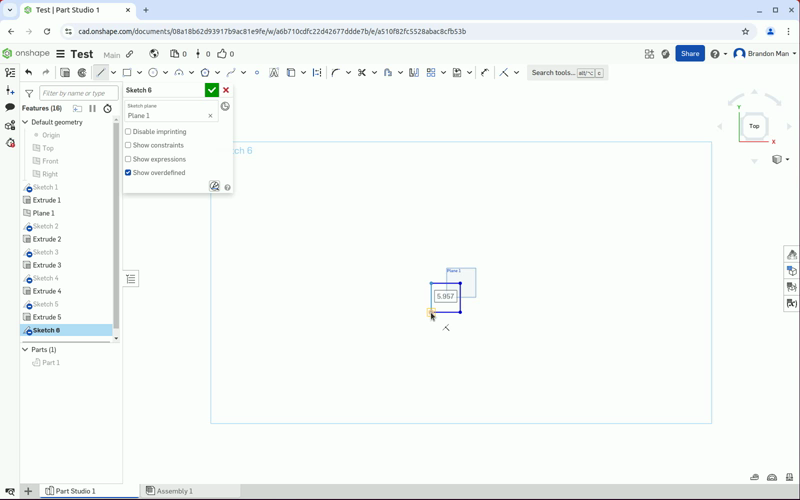
mouse_move(445, 285)
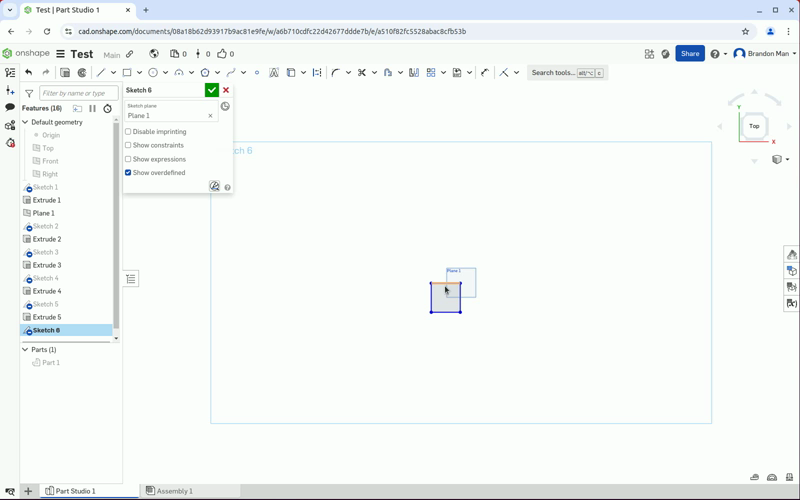
scroll(6)
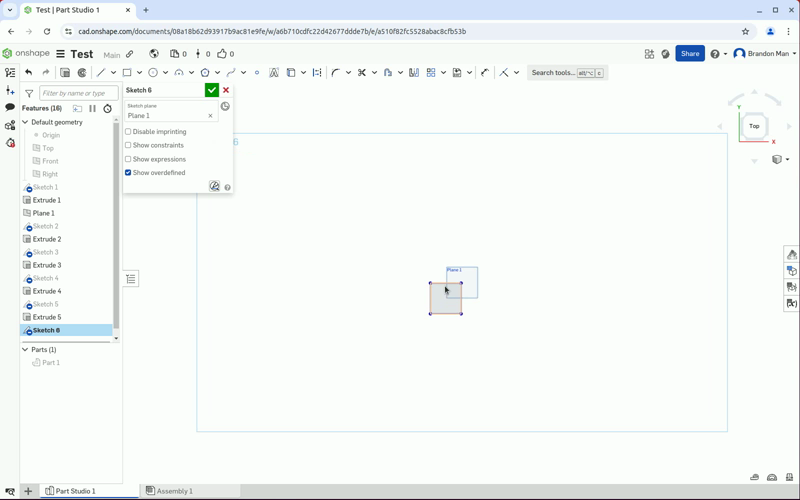
scroll(6)
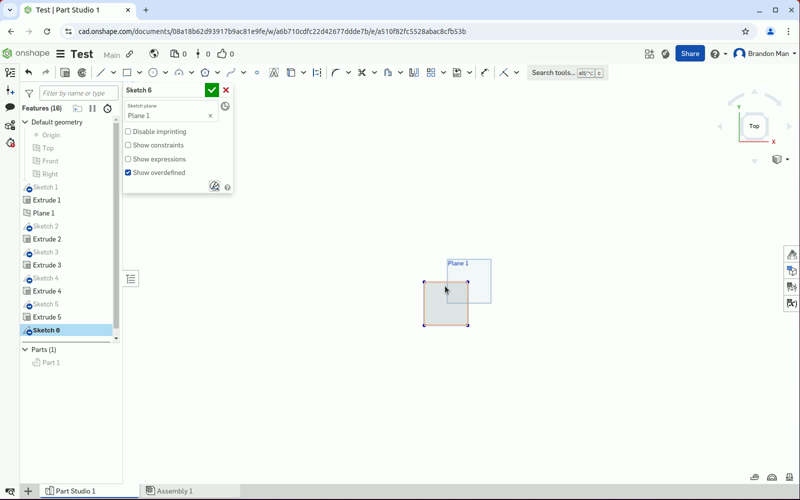
scroll(6)
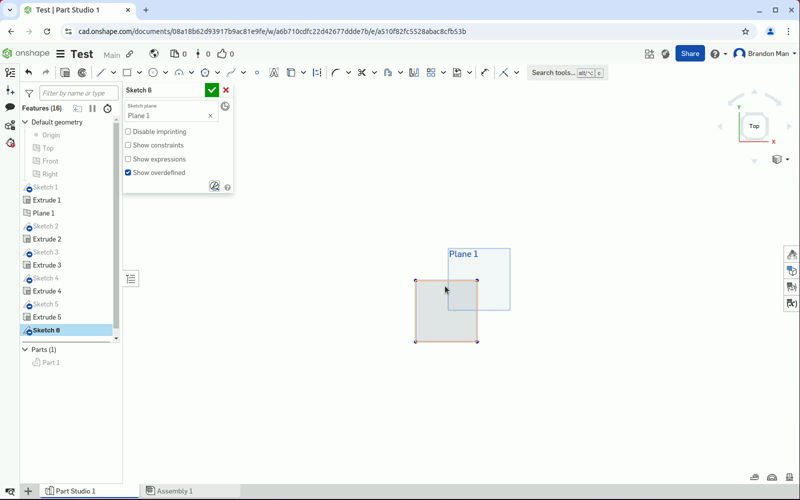
scroll(6)
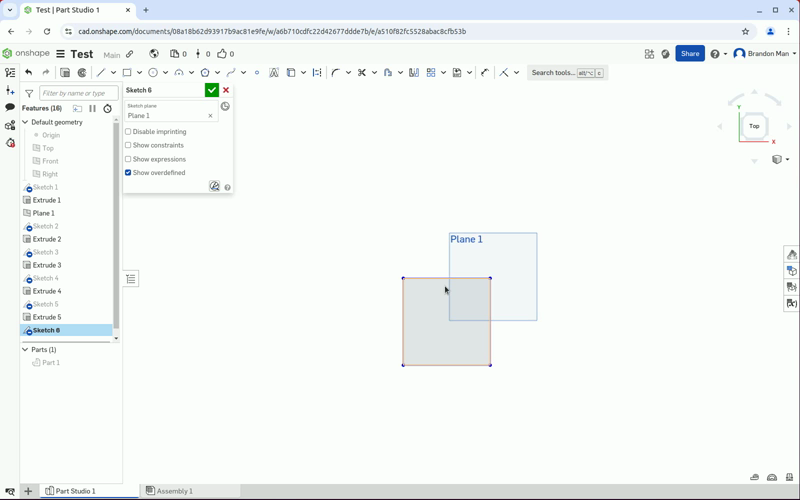
scroll(6)
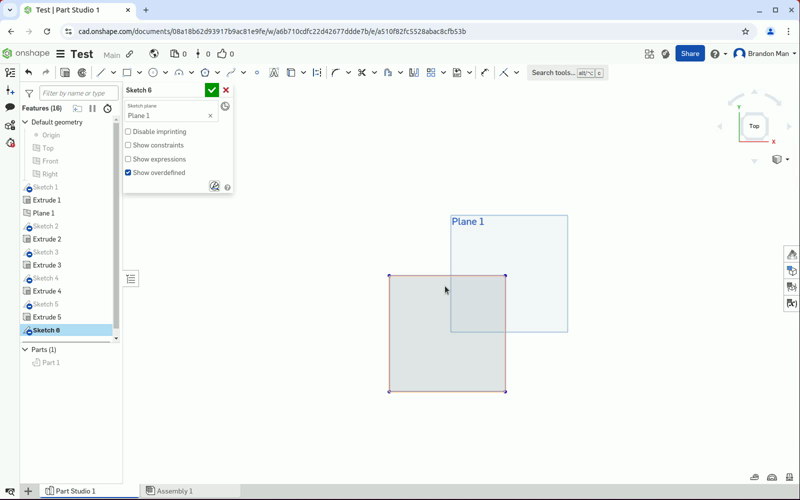
scroll(6)
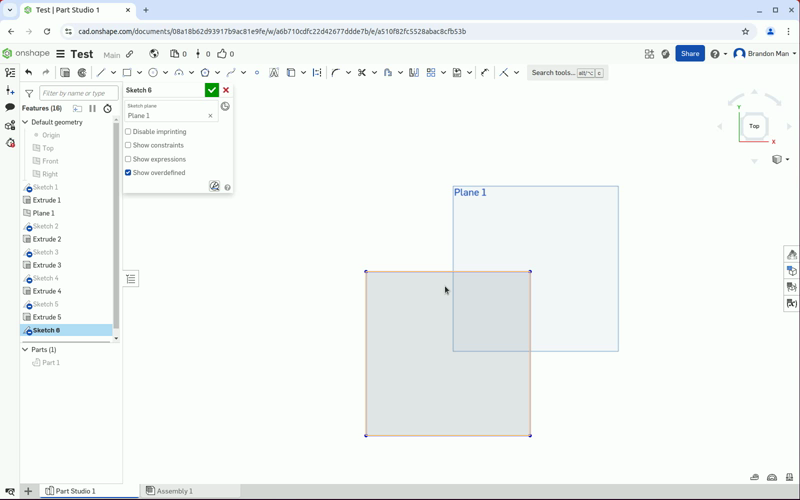
scroll(6)
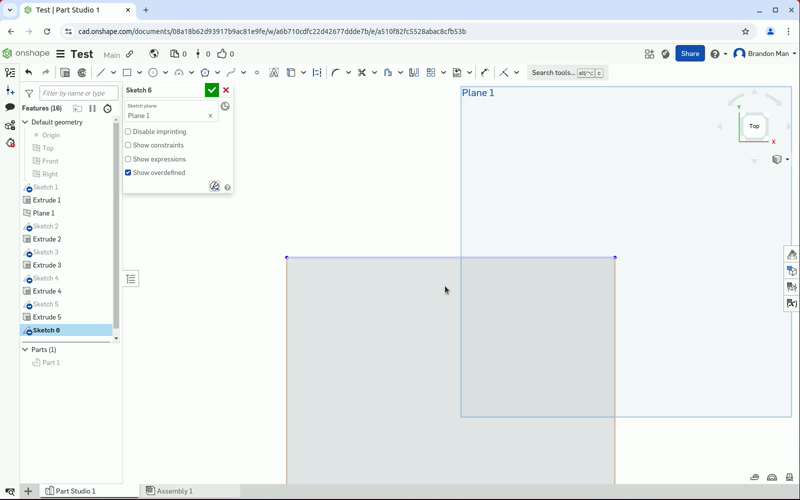
click(445, 285)
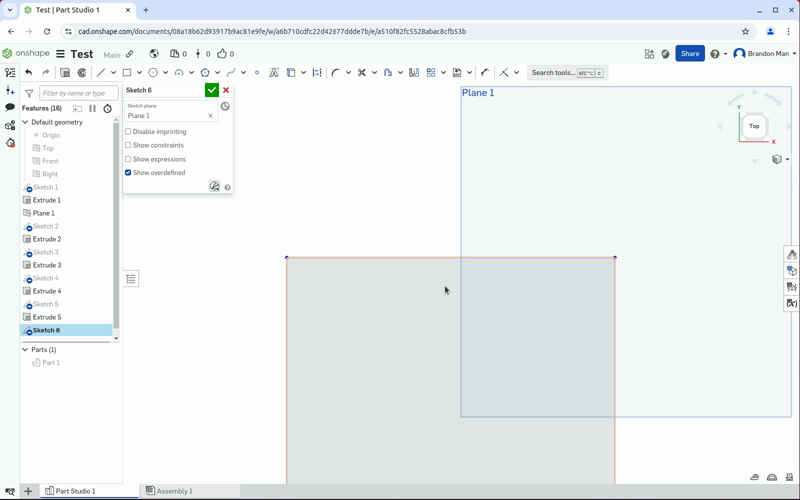
scroll(-6)
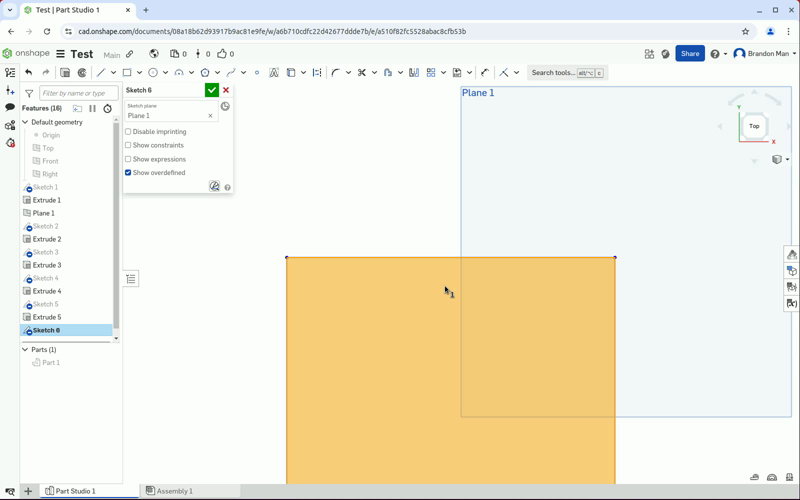
scroll(-6)
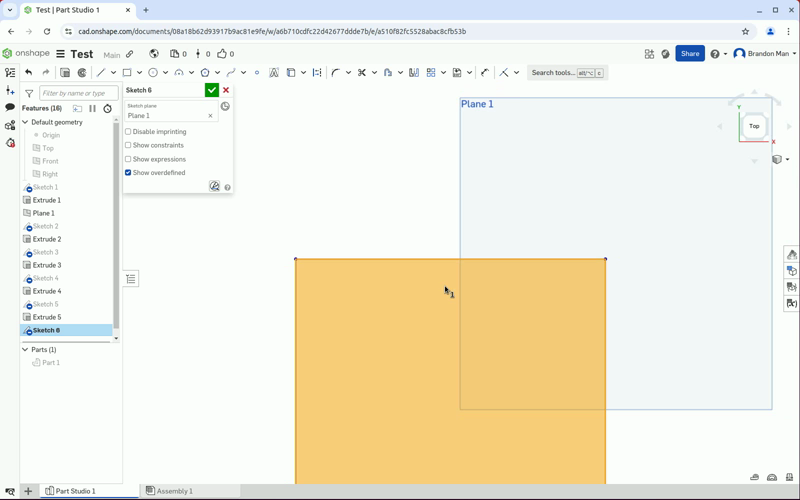
scroll(-6)
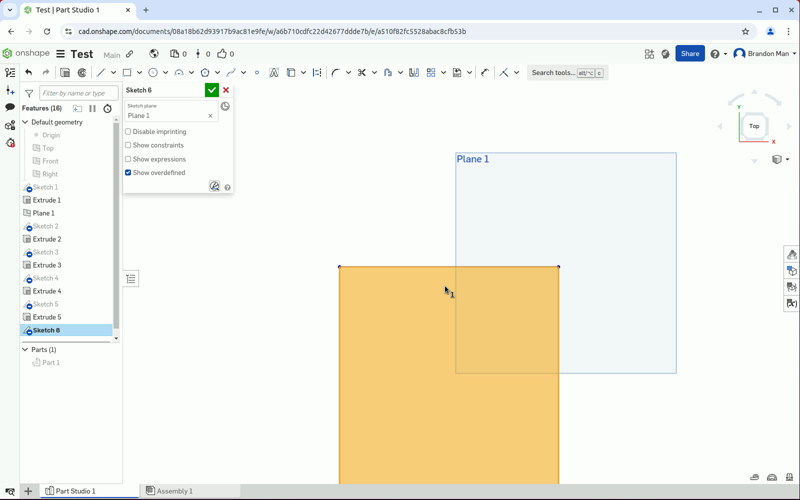
scroll(-6)
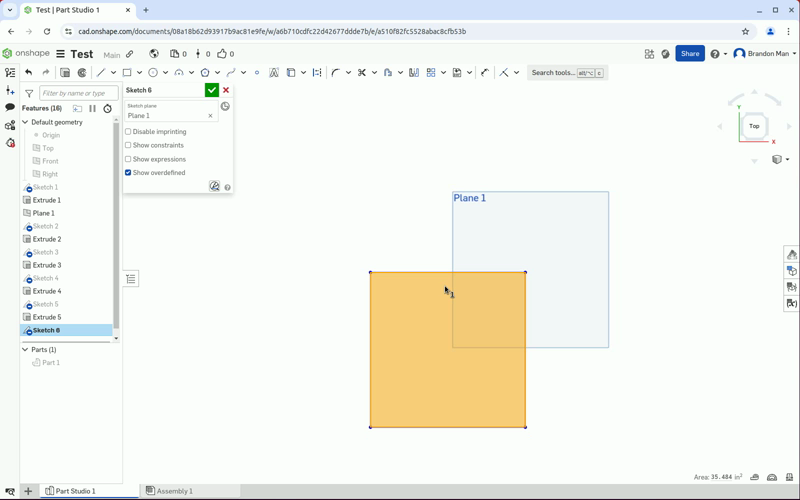
scroll(-6)
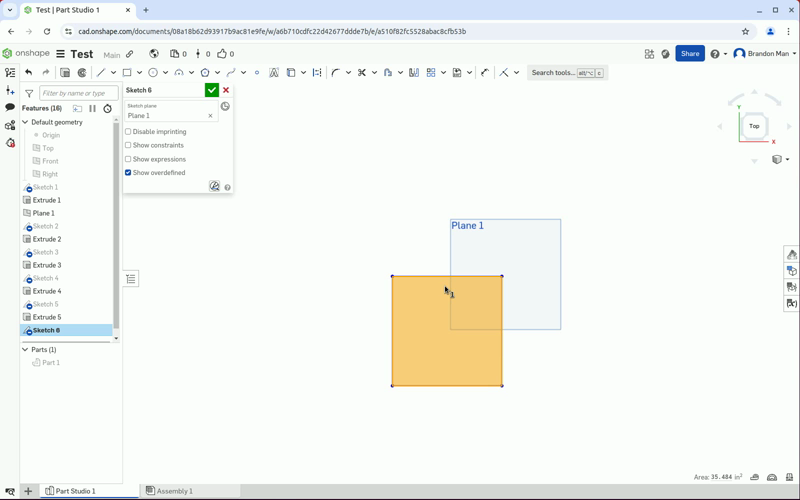
scroll(-6)
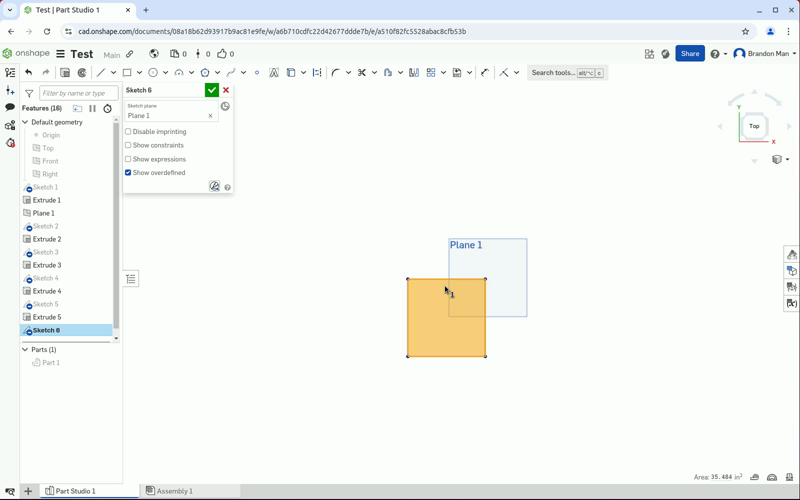
scroll(-6)
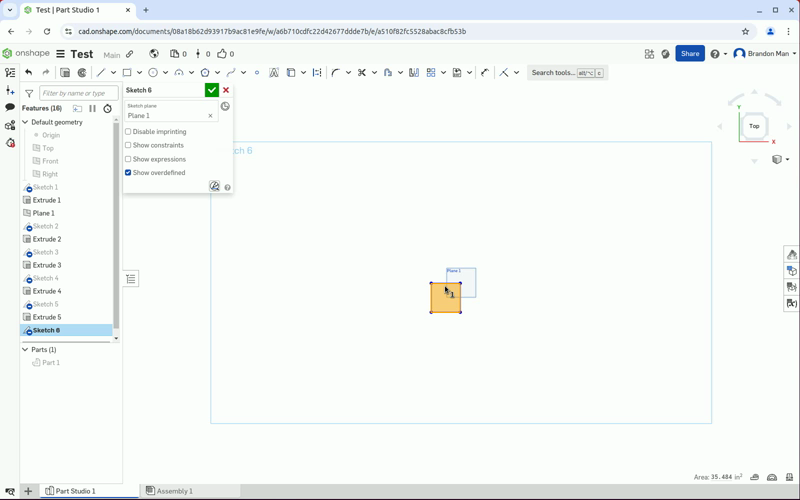
mouse_move(73, 352)
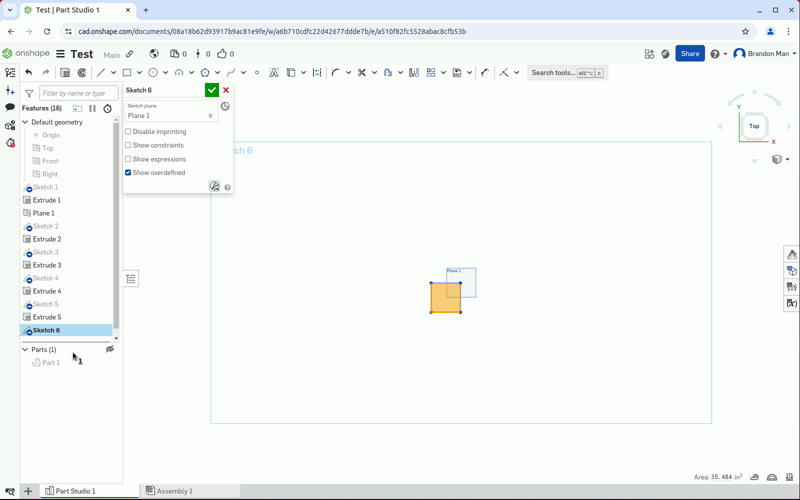
key(shift+y)
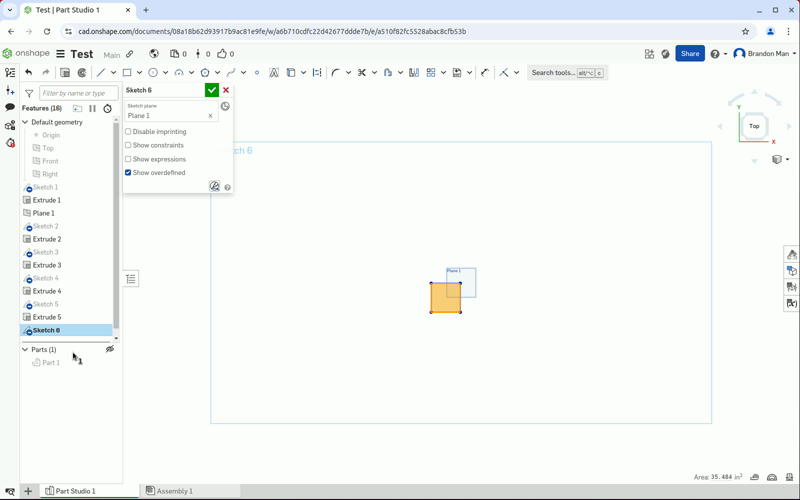
key(shift+e)
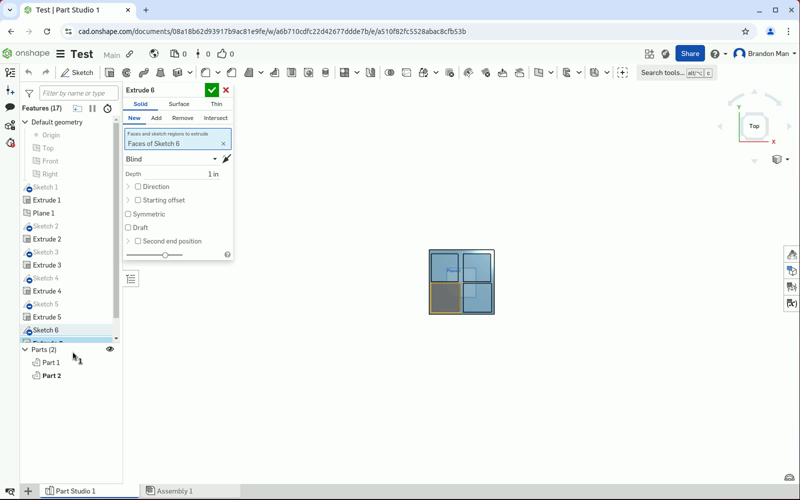
mouse_move(143, 106)
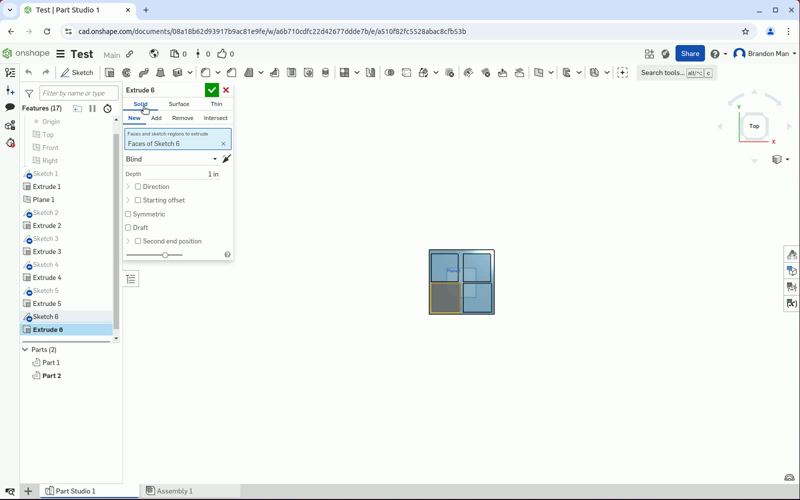
click(143, 106)
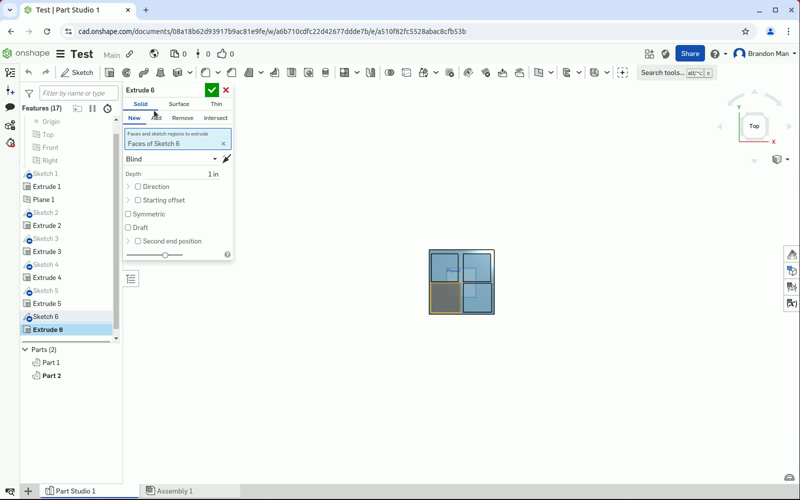
mouse_move(186, 120)
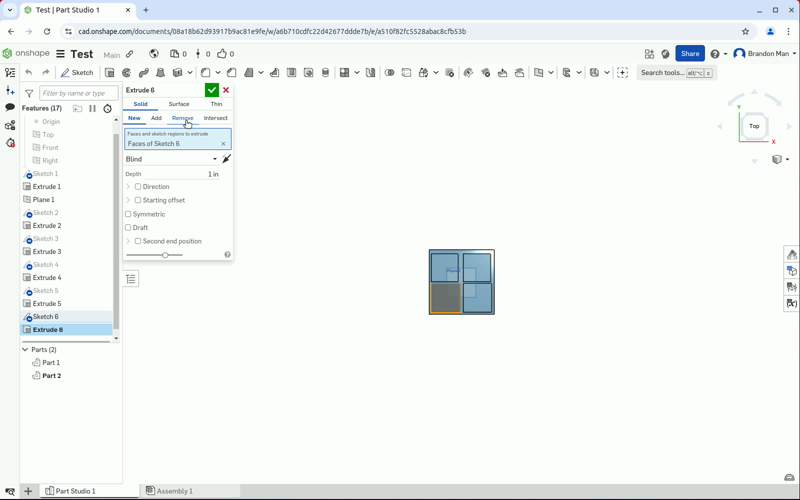
click(186, 120)
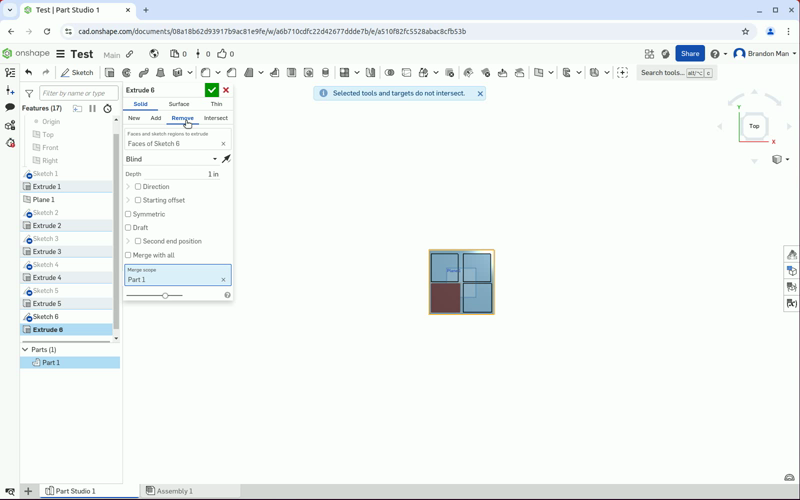
key(tab, 4)
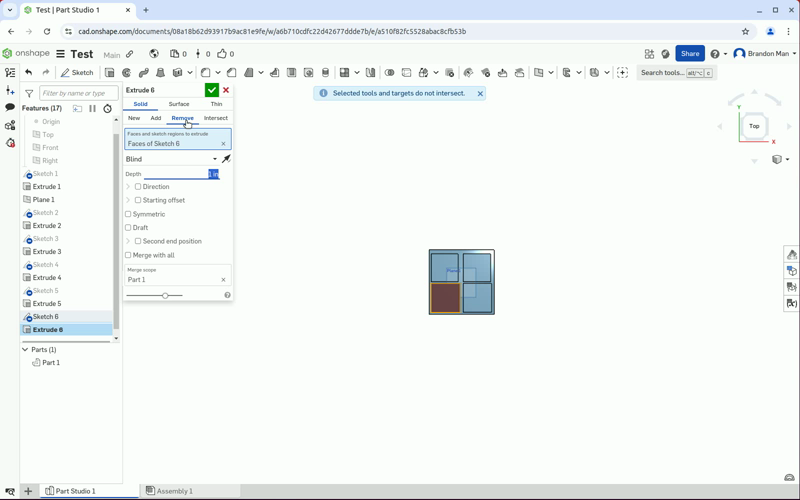
text(22.386)
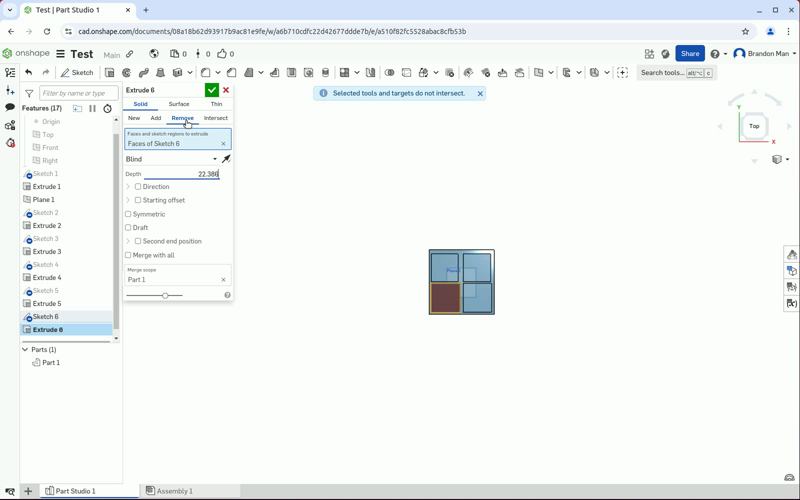
key(tab, 6)
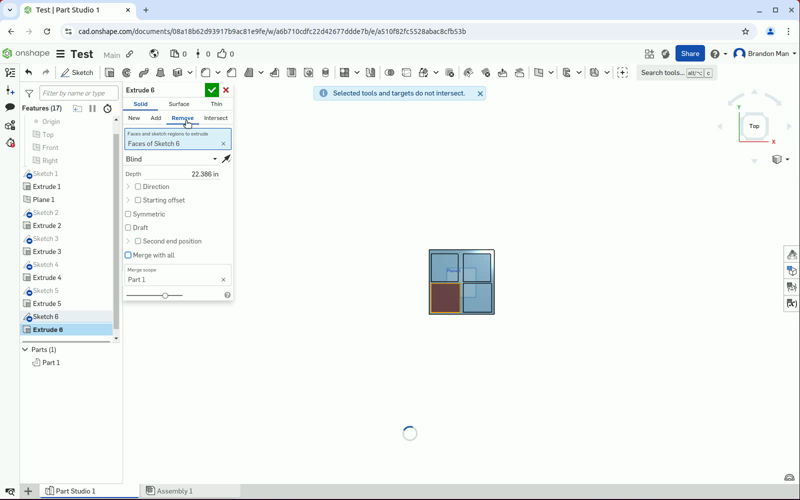
key(space)
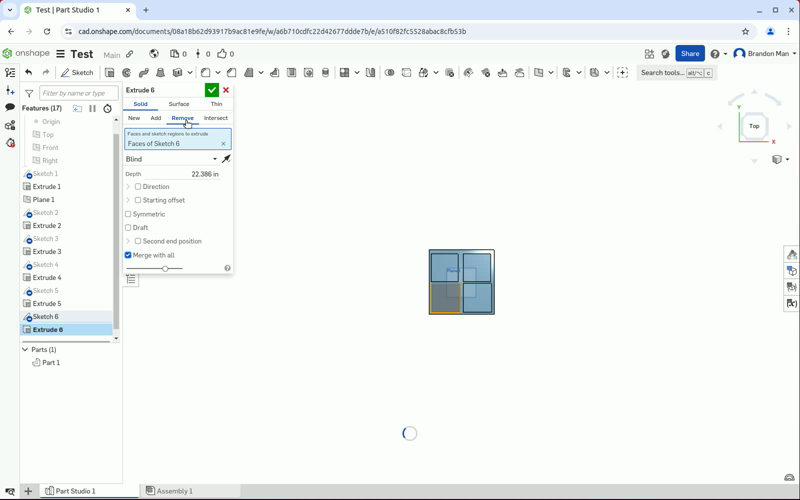
key(enter)
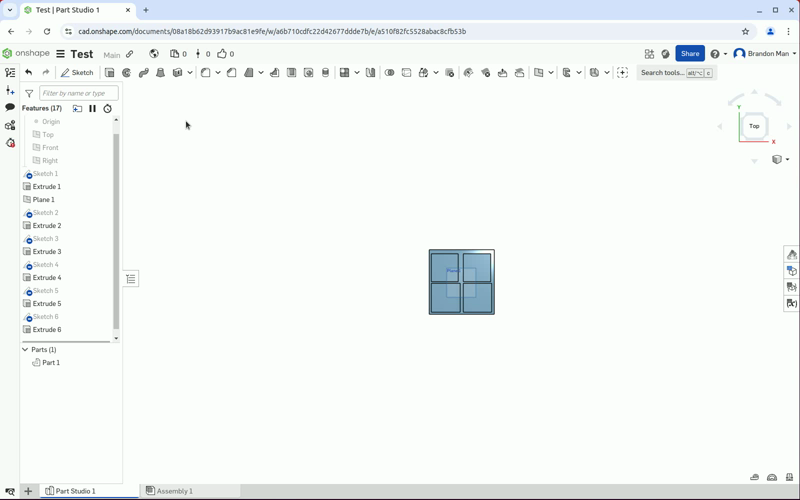
key(shift+h)
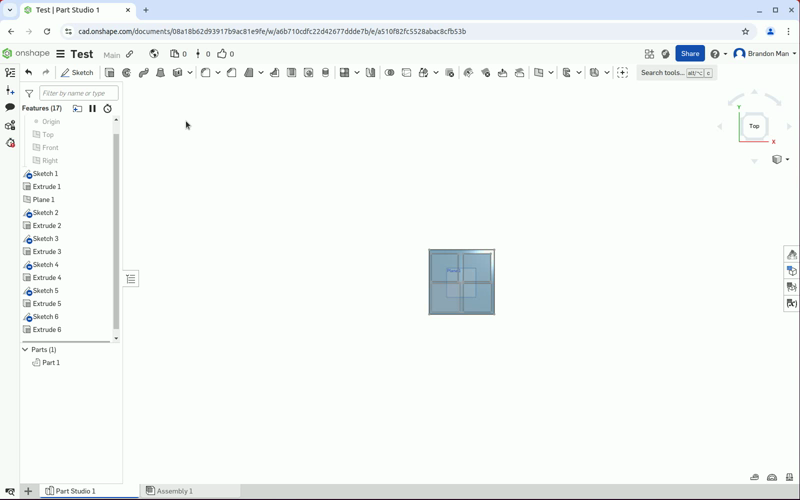
key(shift+h)
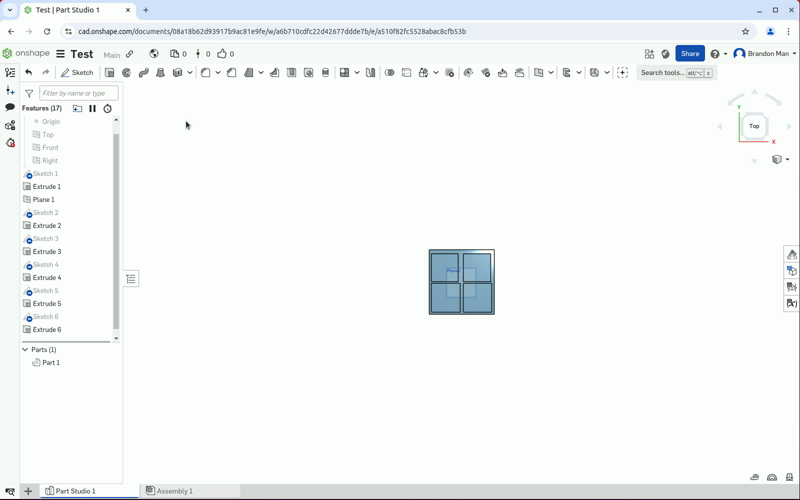
mouse_move(69, 176)
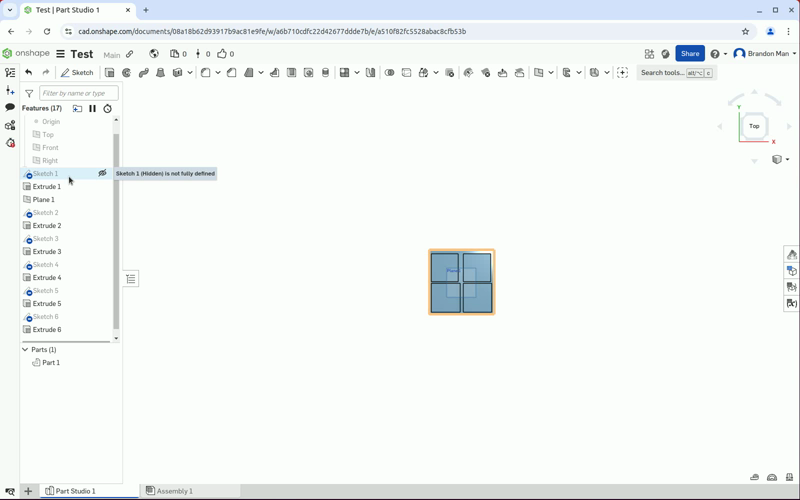
click(69, 176)
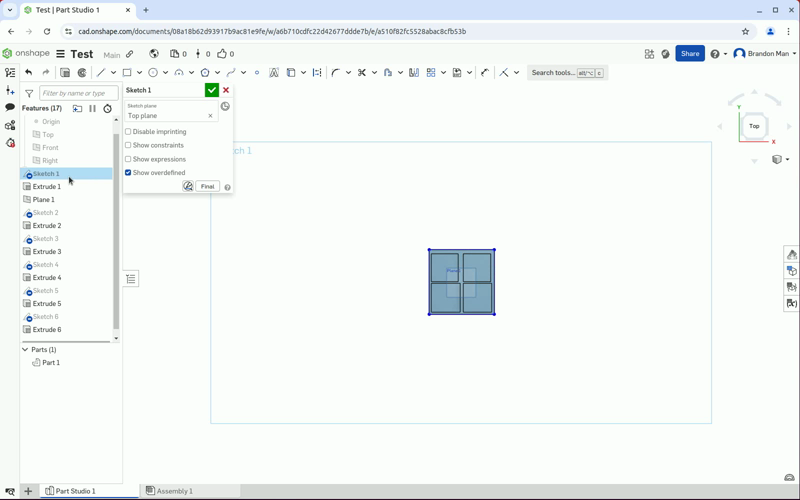
mouse_move(229, 92)
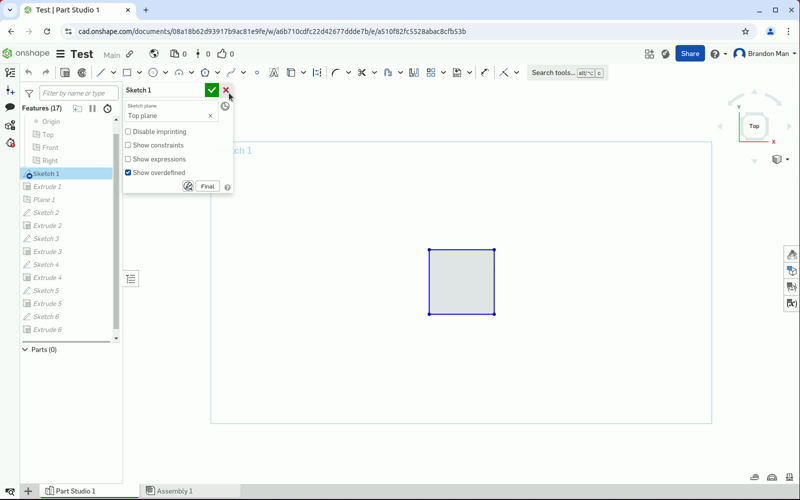
click(229, 92)
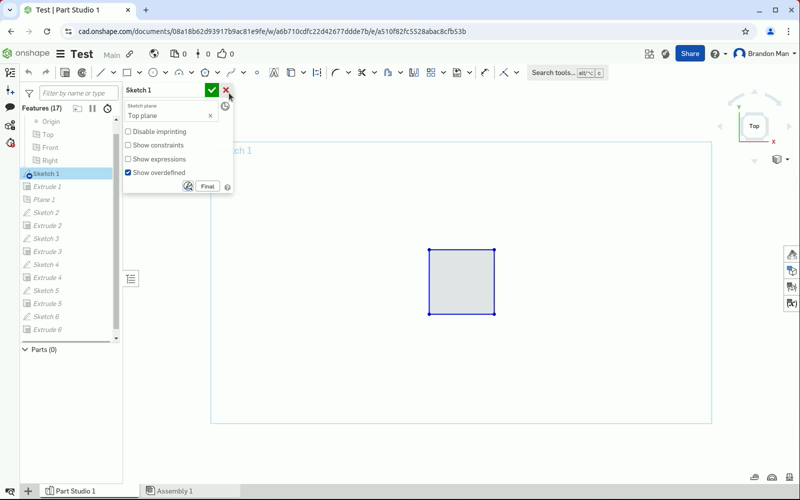
key(shift+s)
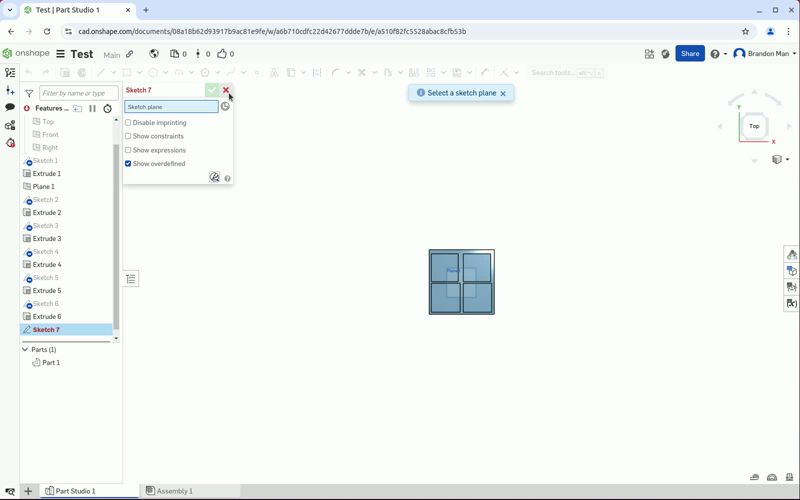
mouse_move(69, 189)
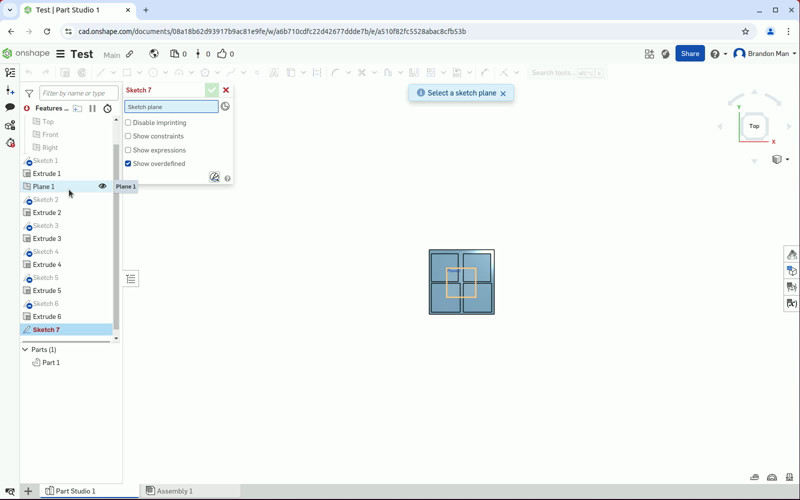
click(69, 189)
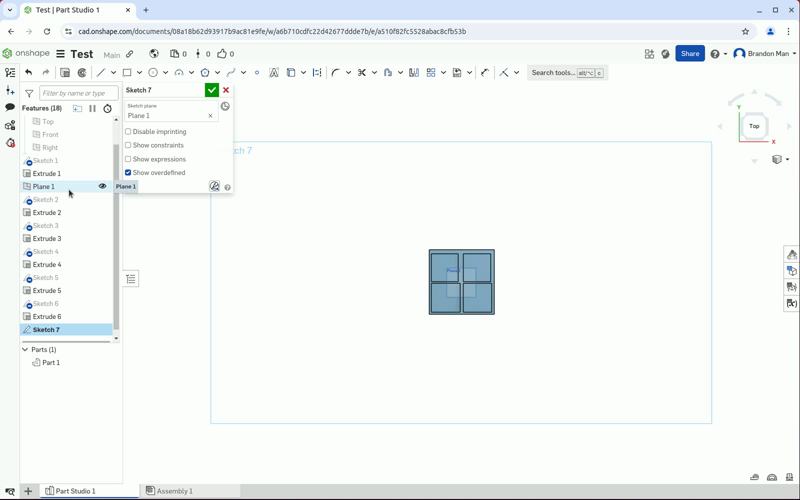
mouse_move(73, 352)
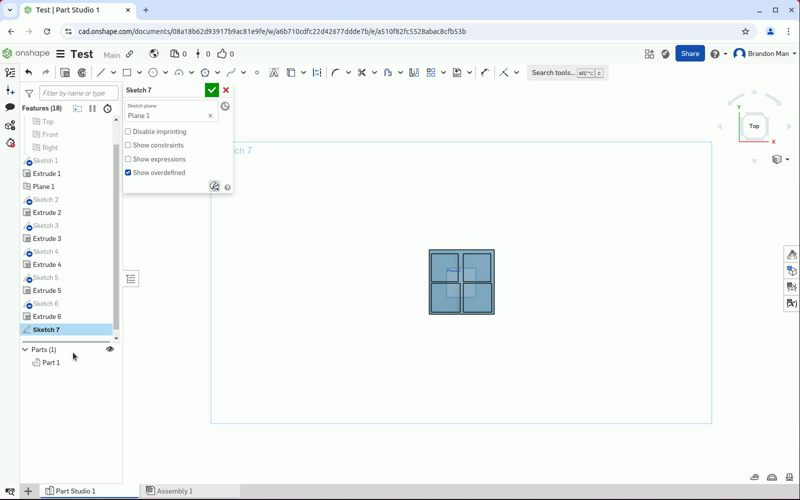
key(y)
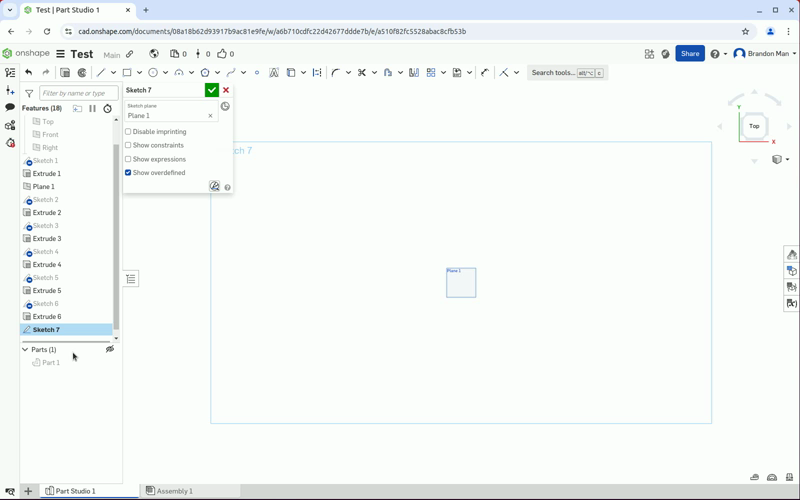
key(l)
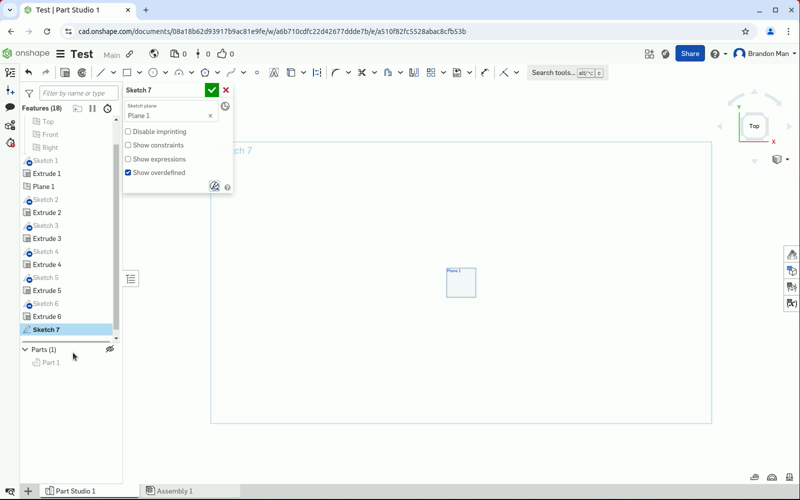
key_down(shift)
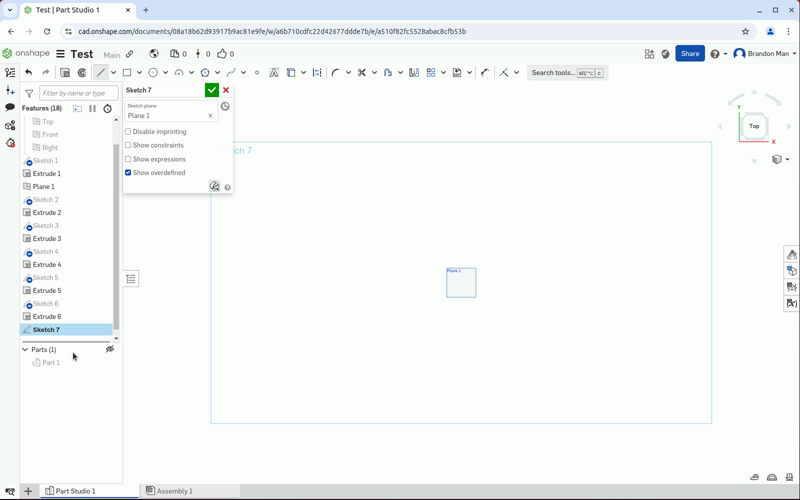
mouse_move(463, 312)
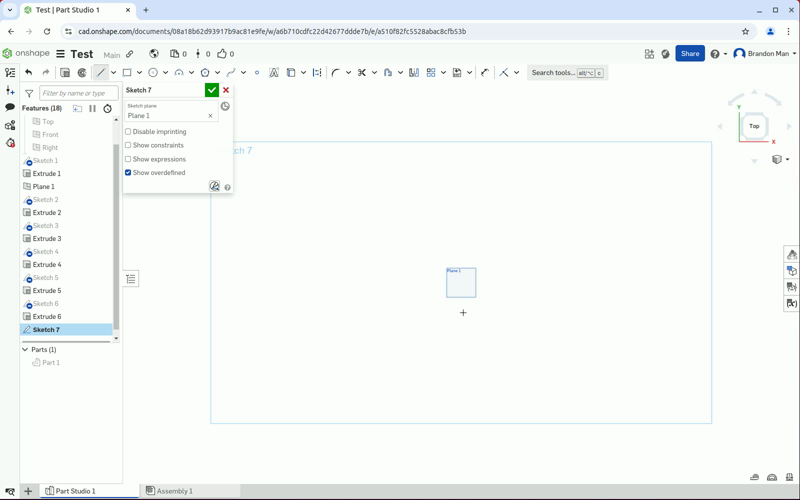
click(463, 312)
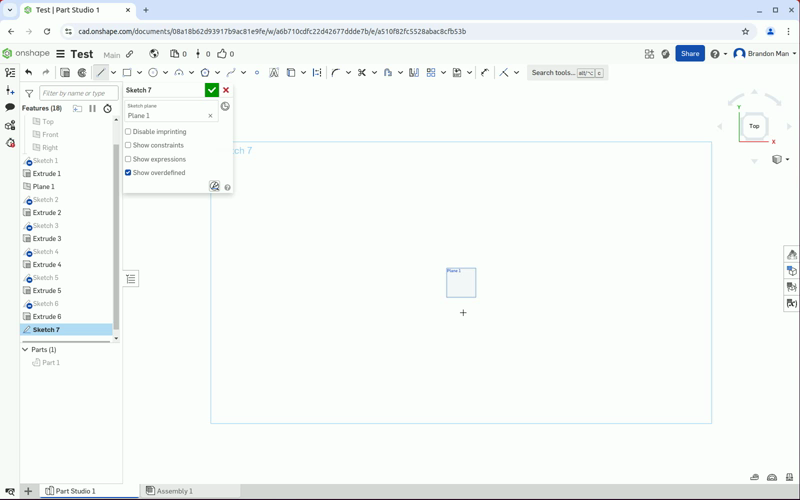
key_up(shift)
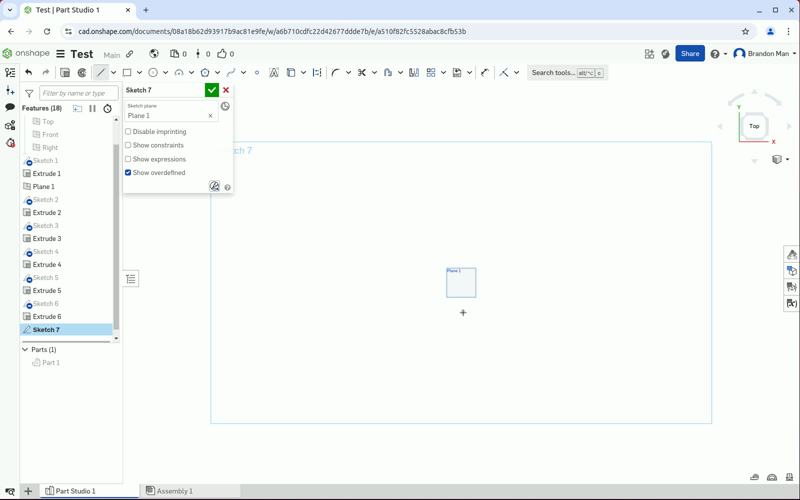
key_down(shift)
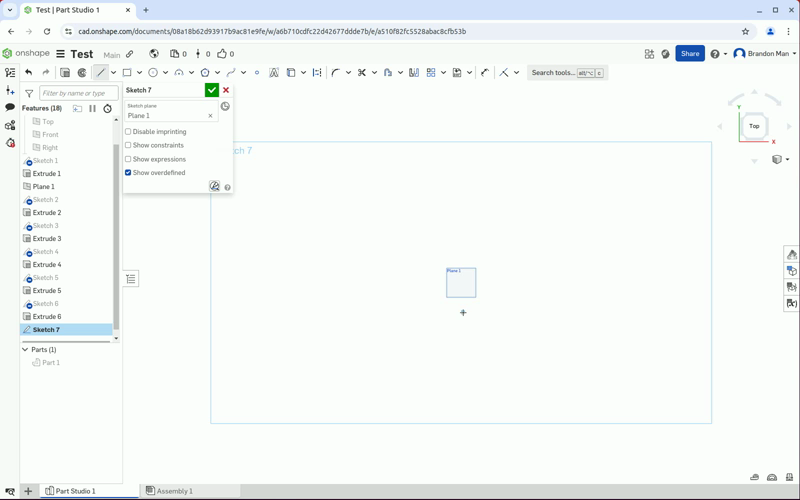
mouse_move(493, 312)
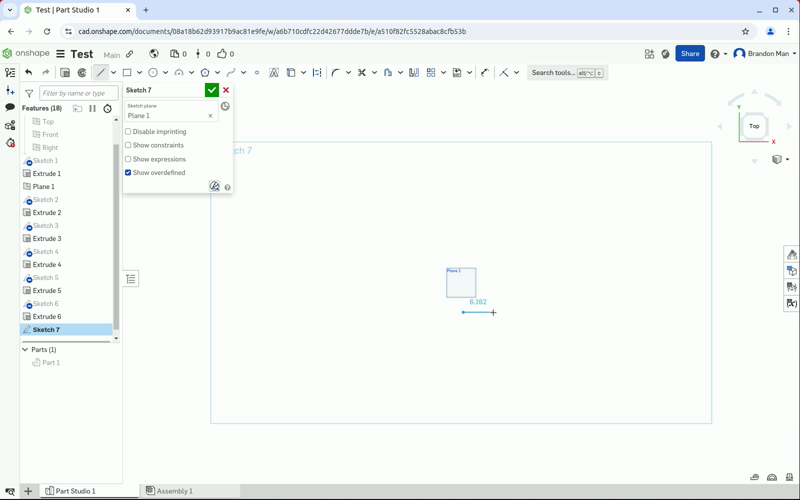
mouse_move(491, 312)
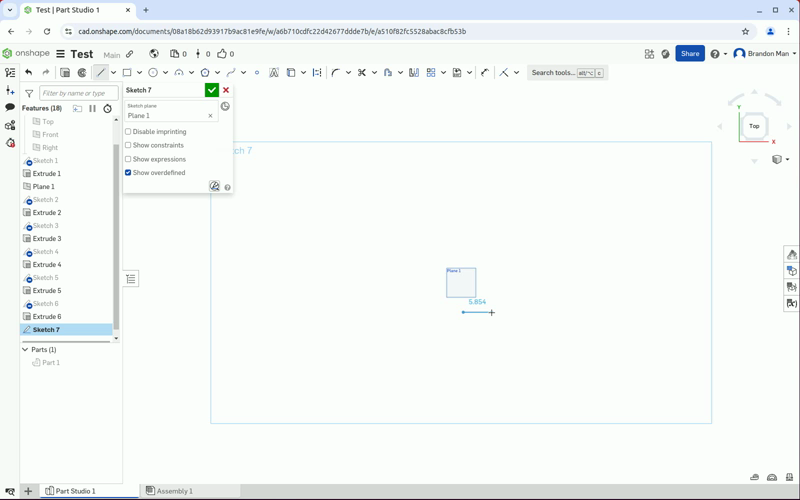
click(491, 312)
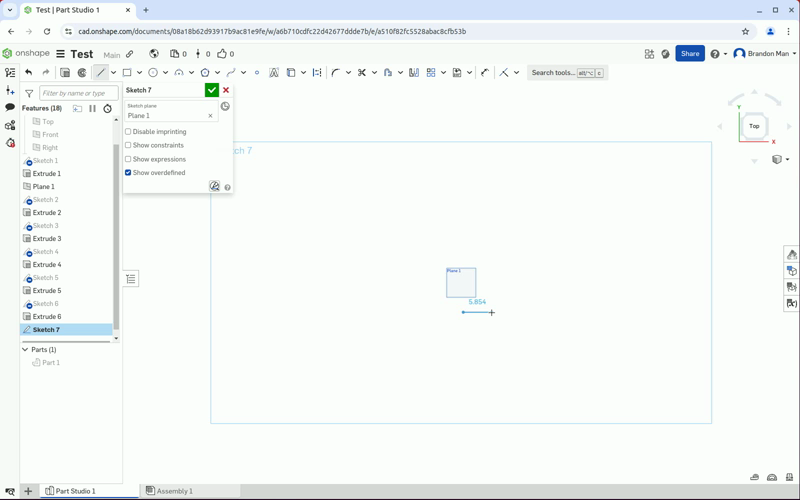
key_up(shift)
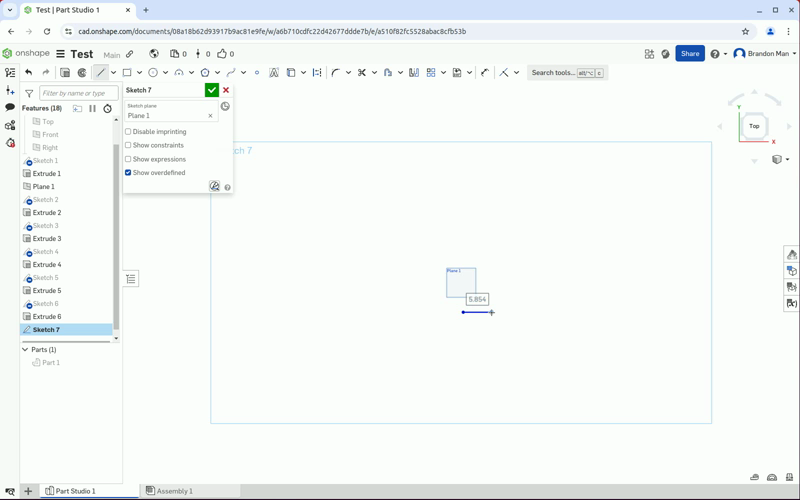
key_down(shift)
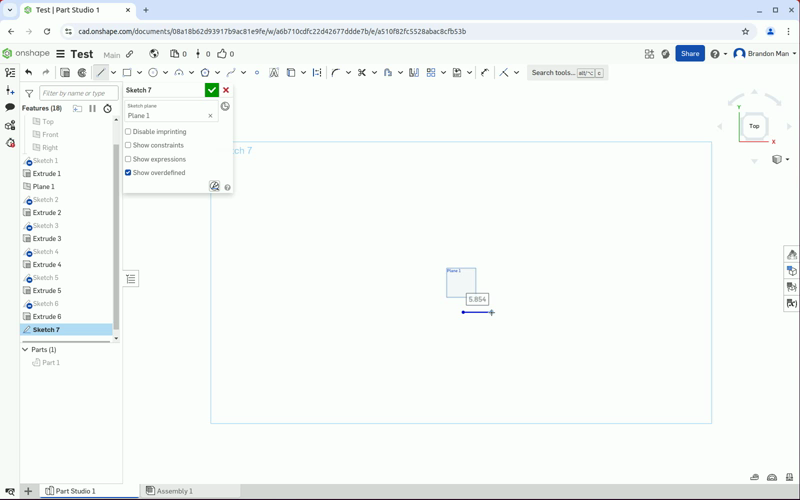
mouse_move(521, 312)
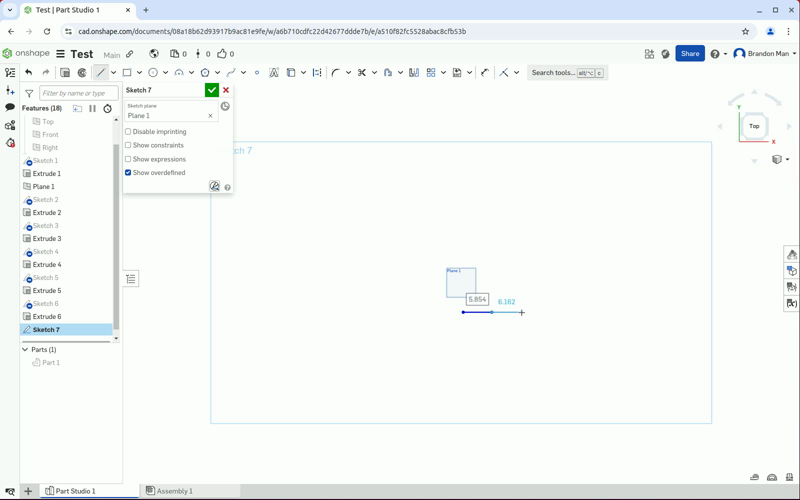
mouse_move(491, 283)
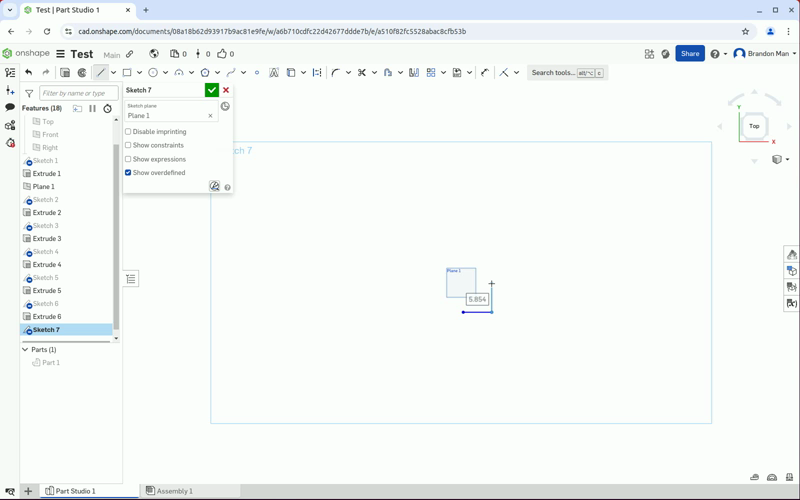
click(491, 283)
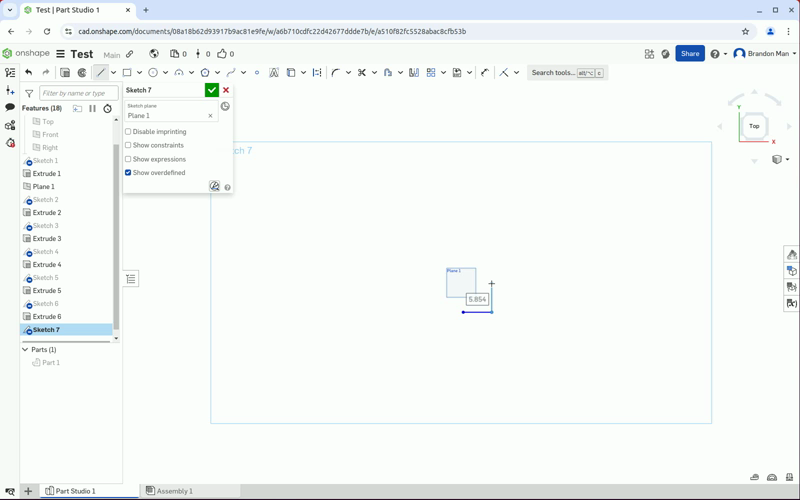
key_up(shift)
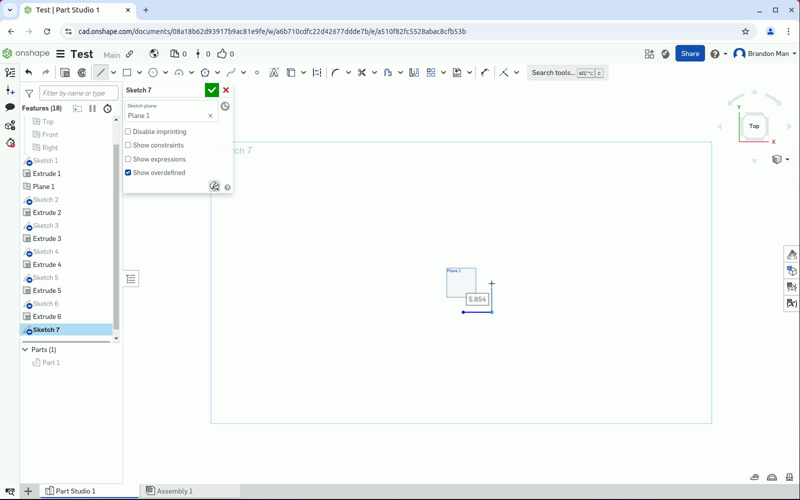
key_down(shift)
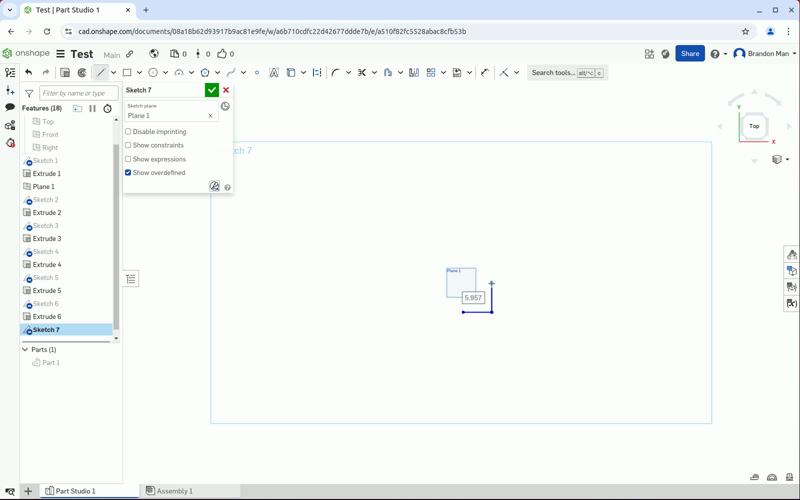
mouse_move(521, 283)
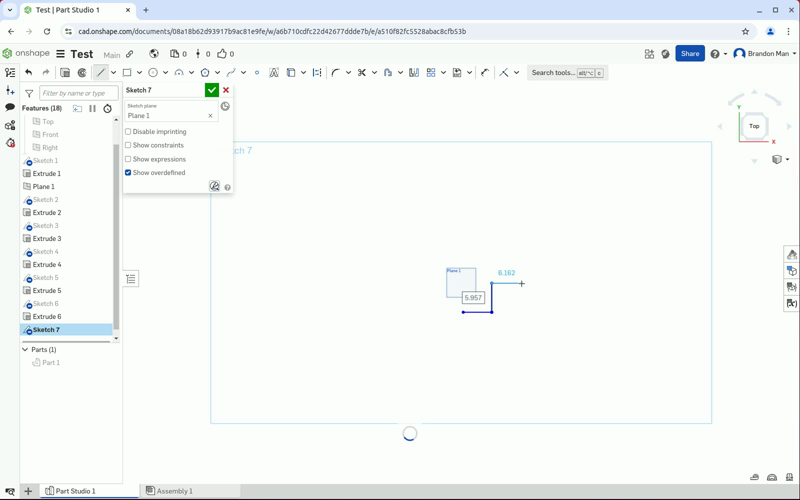
mouse_move(463, 283)
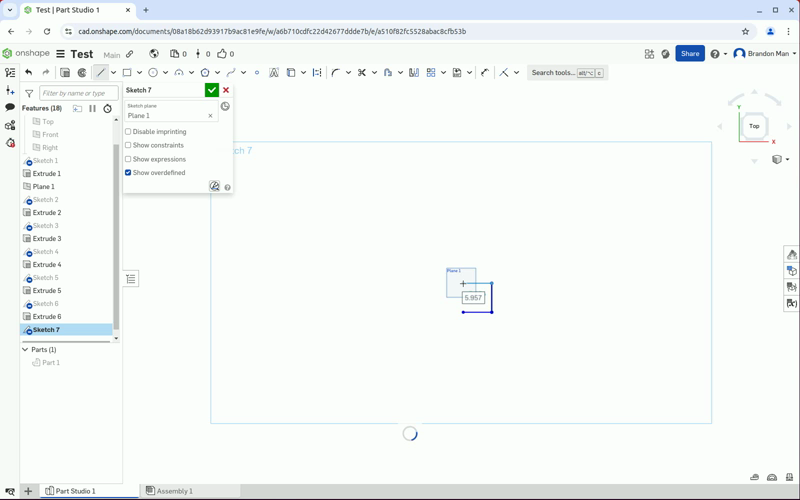
click(463, 283)
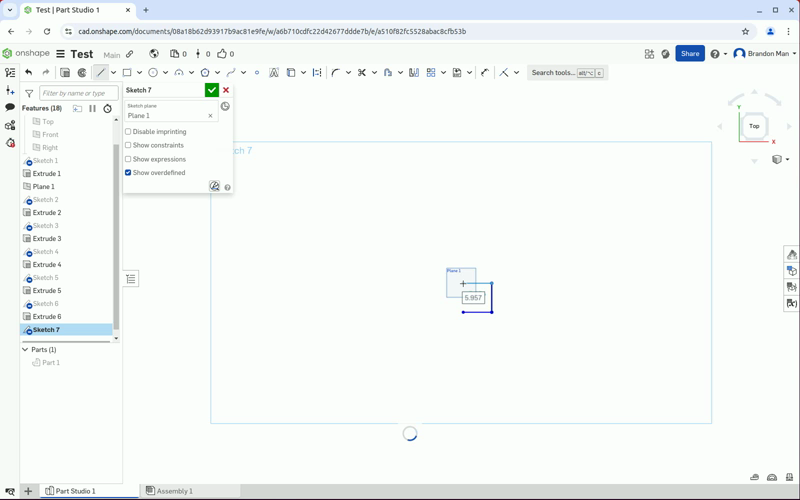
key_up(shift)
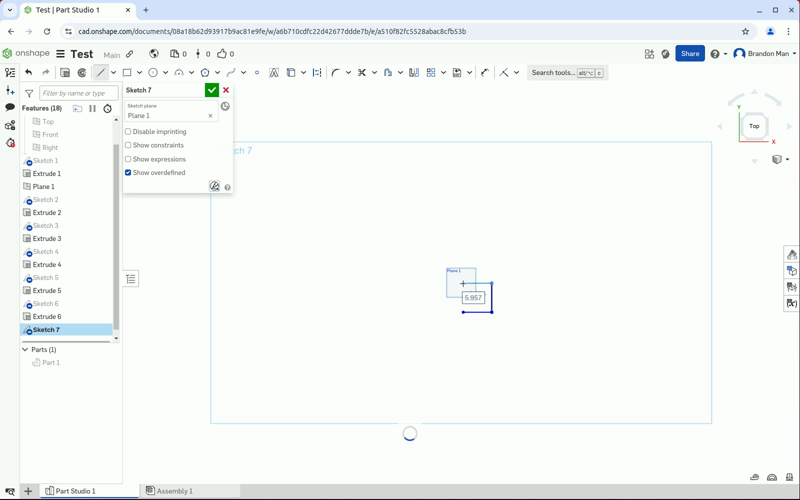
mouse_move(493, 283)
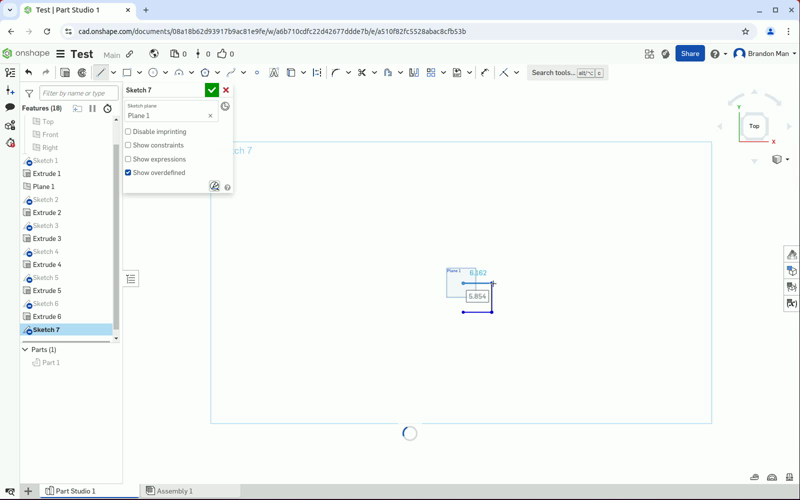
key_down(shift)
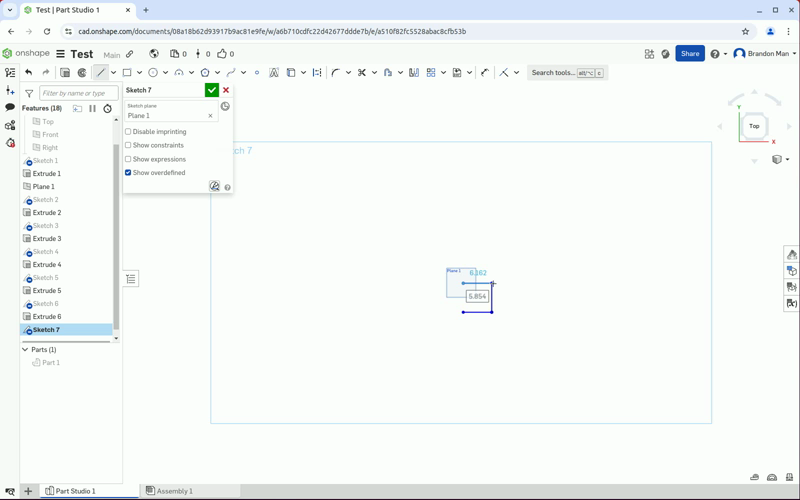
mouse_move(463, 312)
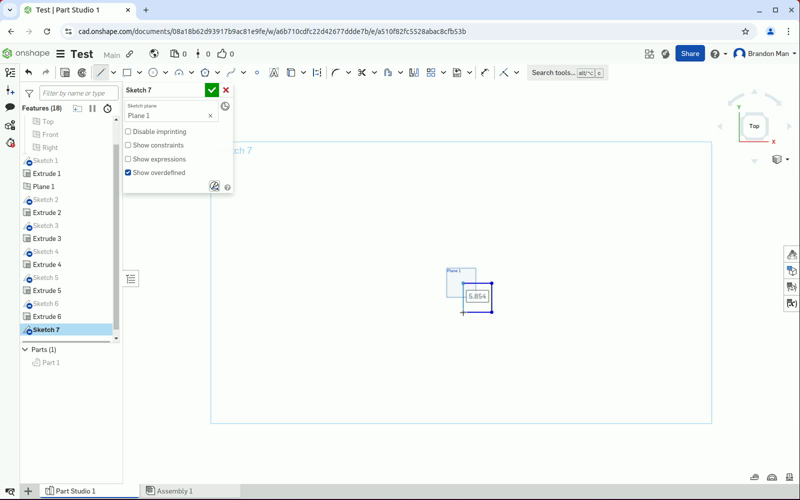
key_up(shift)
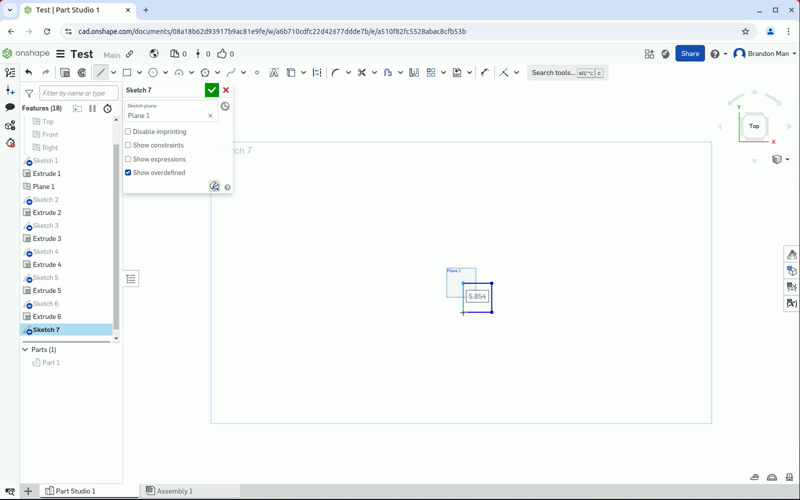
click(463, 312)
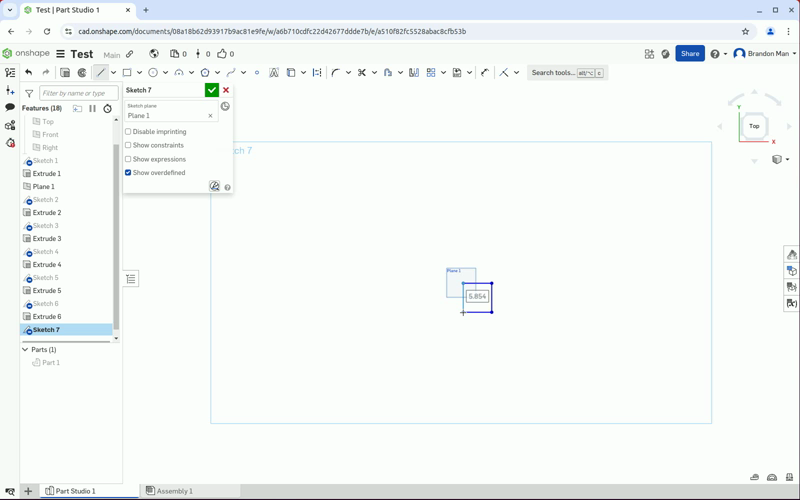
key(esc)
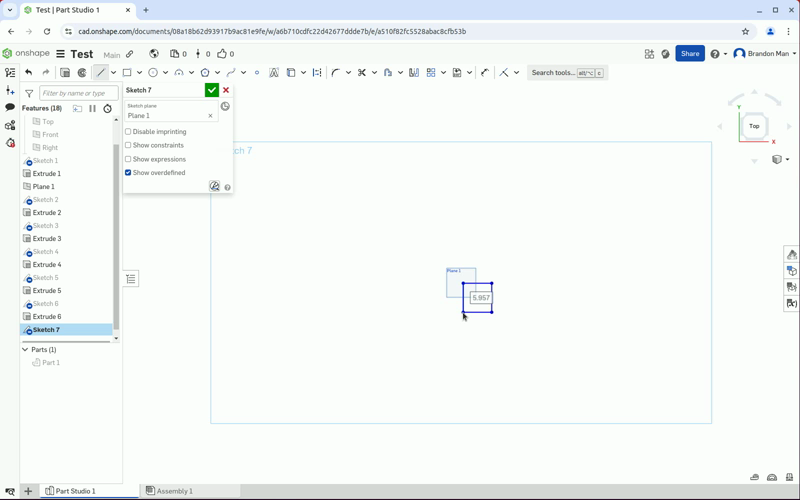
mouse_move(476, 298)
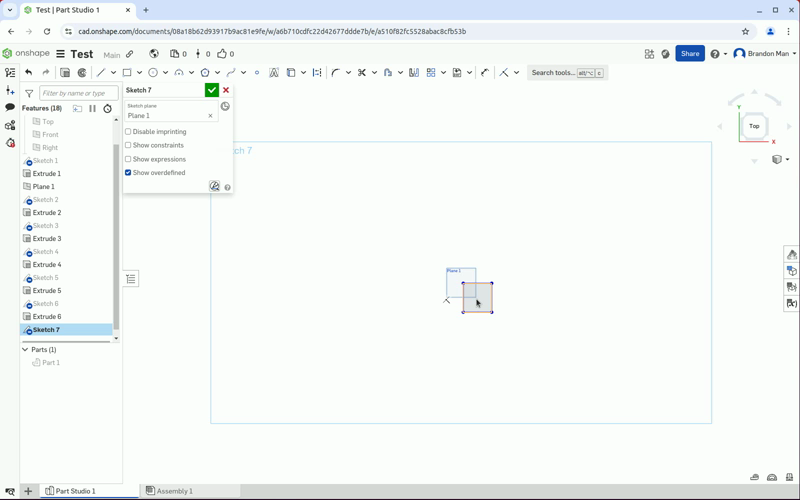
scroll(6)
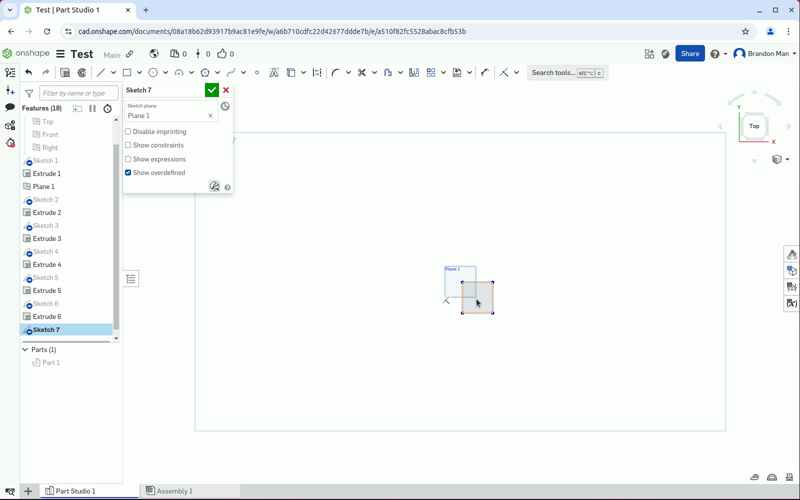
scroll(6)
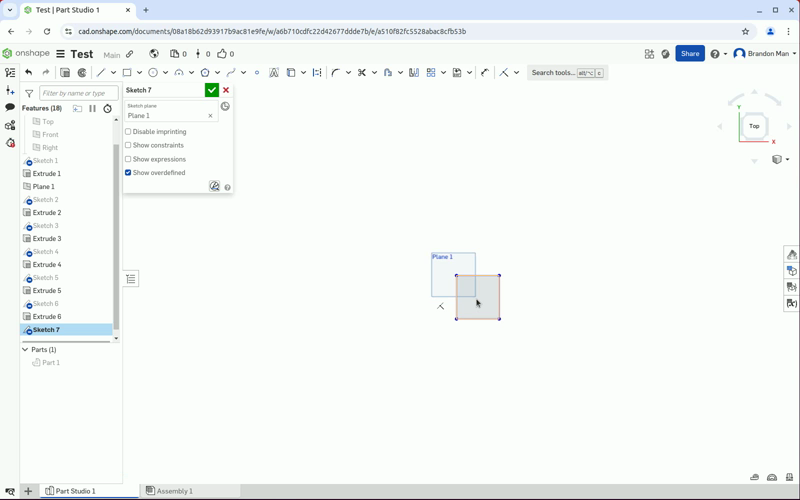
scroll(6)
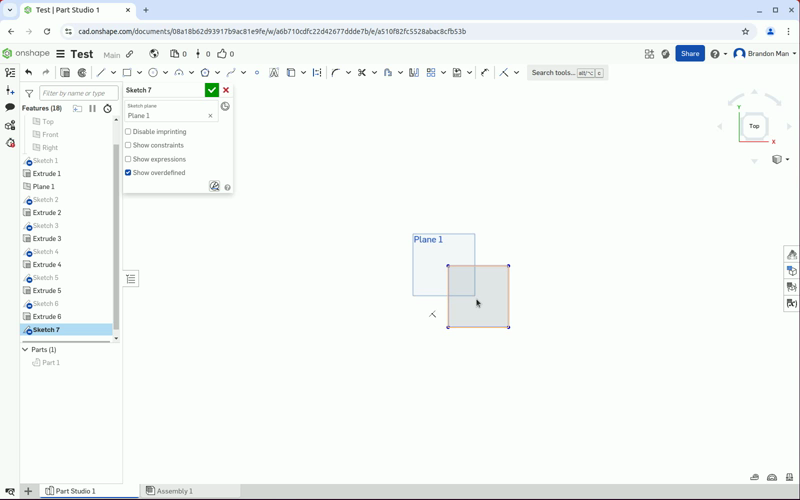
scroll(6)
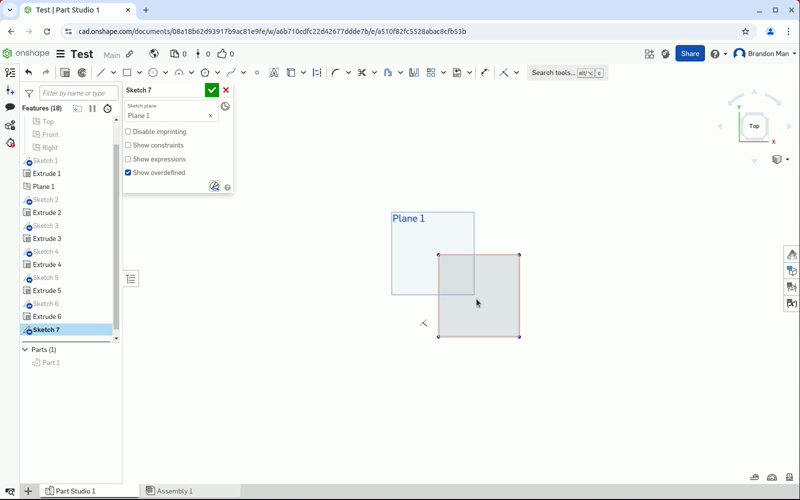
scroll(6)
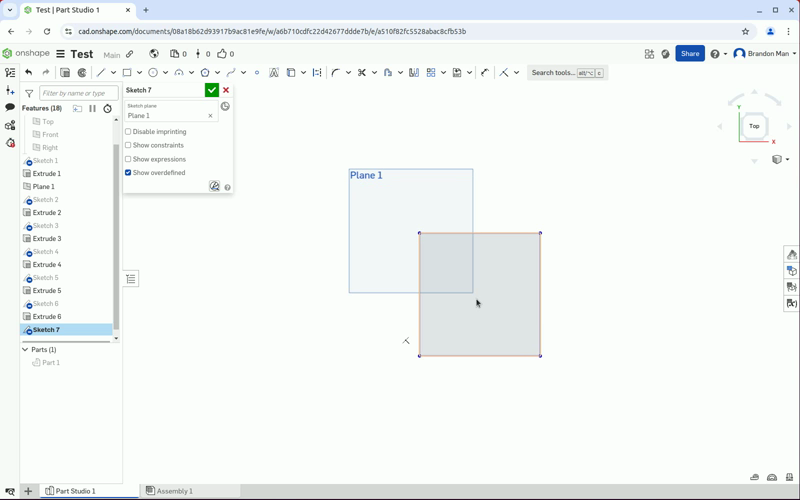
scroll(6)
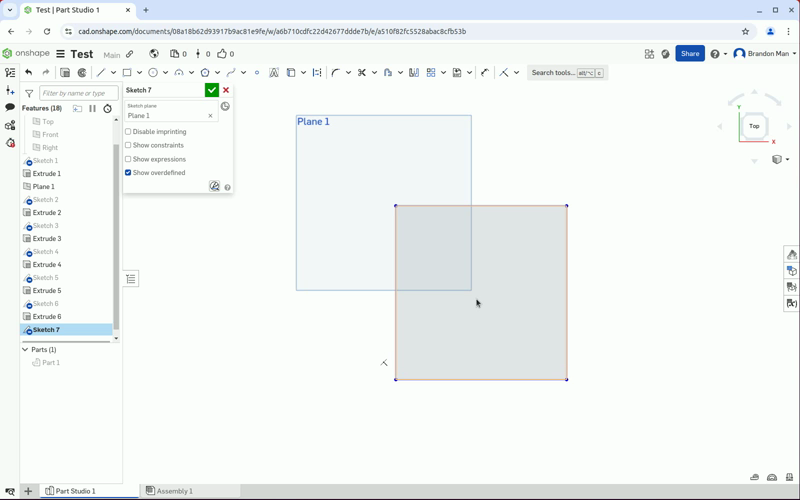
scroll(6)
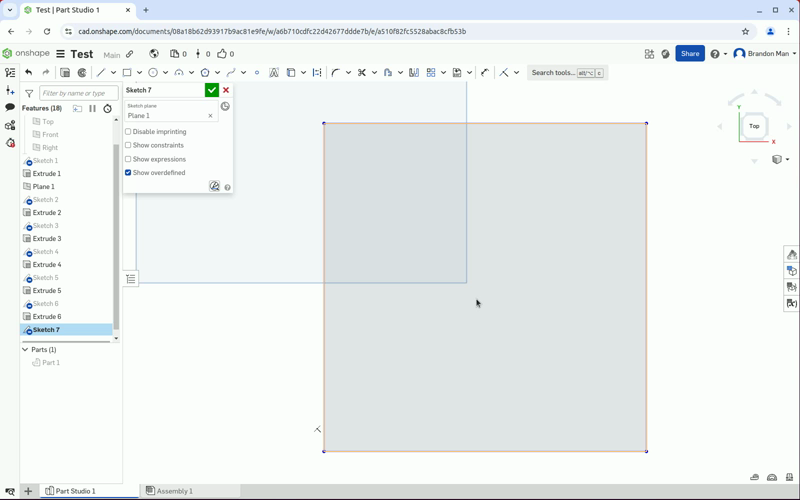
click(476, 298)
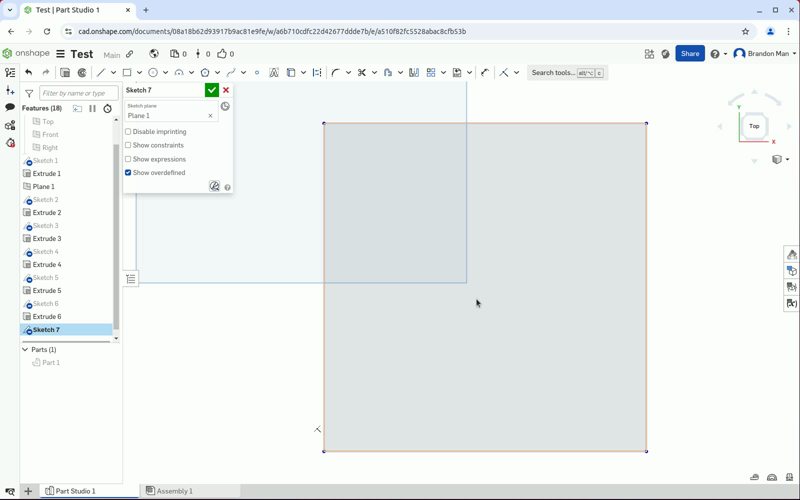
scroll(-6)
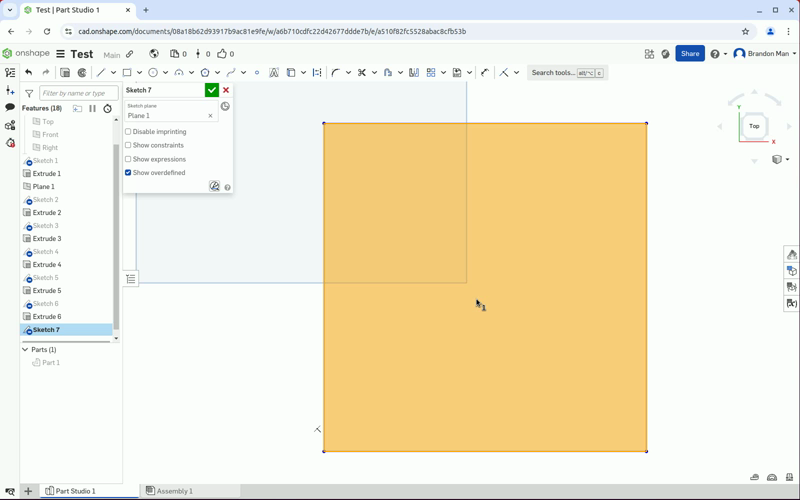
scroll(-6)
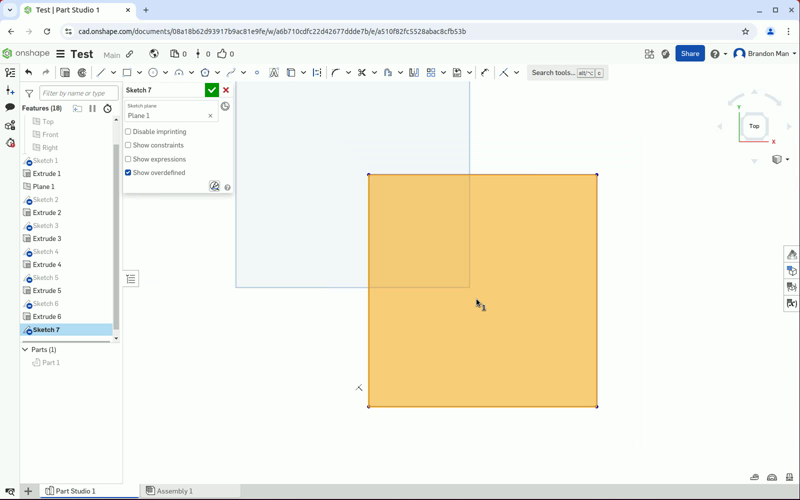
scroll(-6)
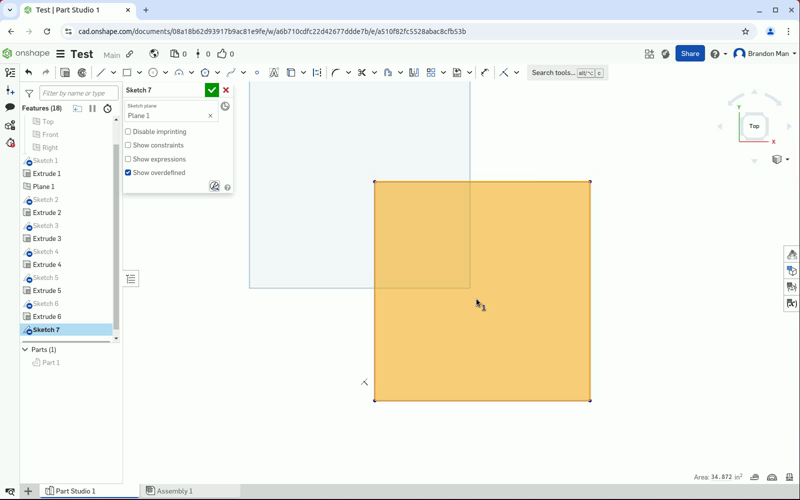
scroll(-6)
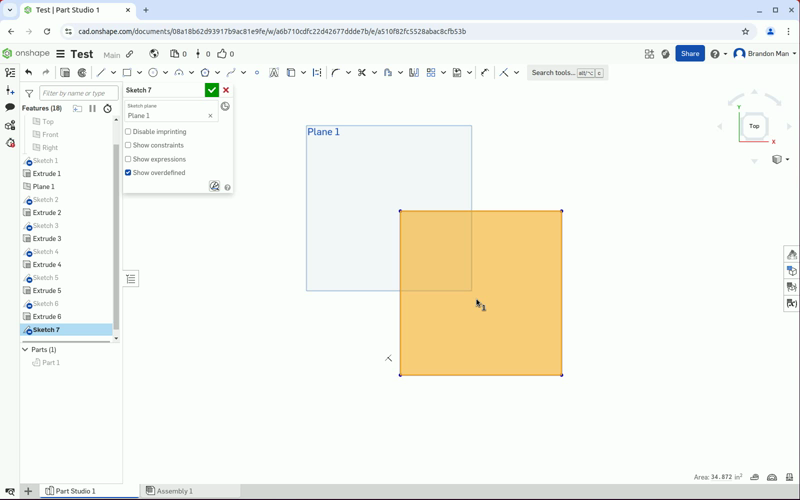
scroll(-6)
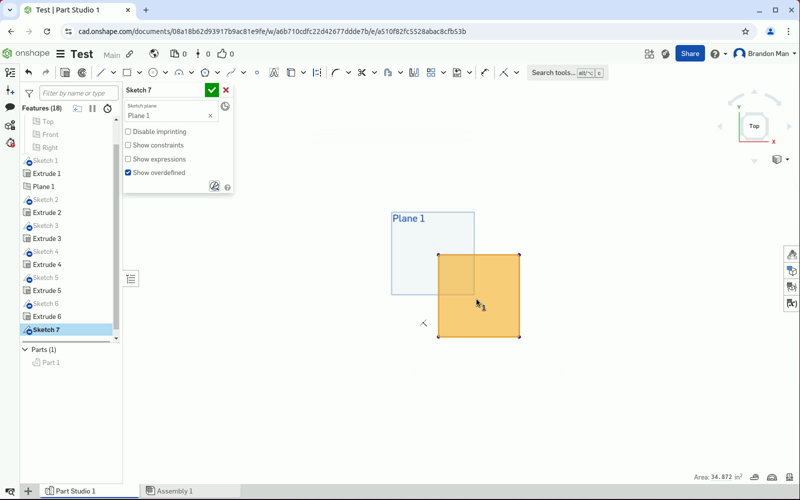
scroll(-6)
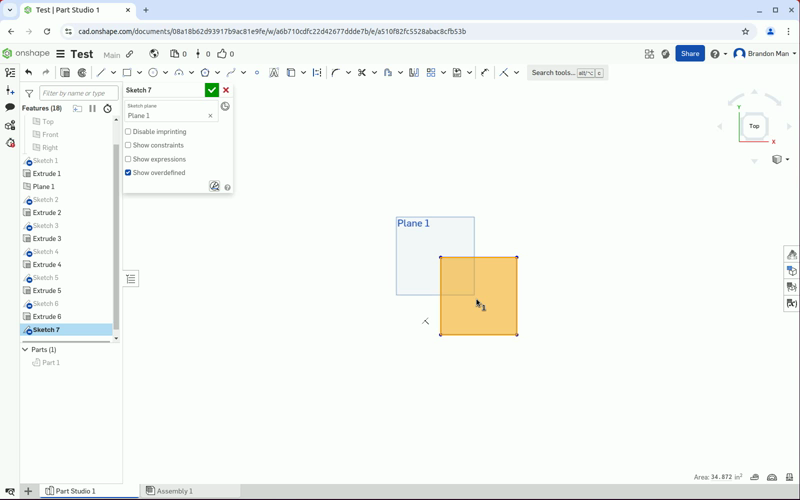
scroll(-6)
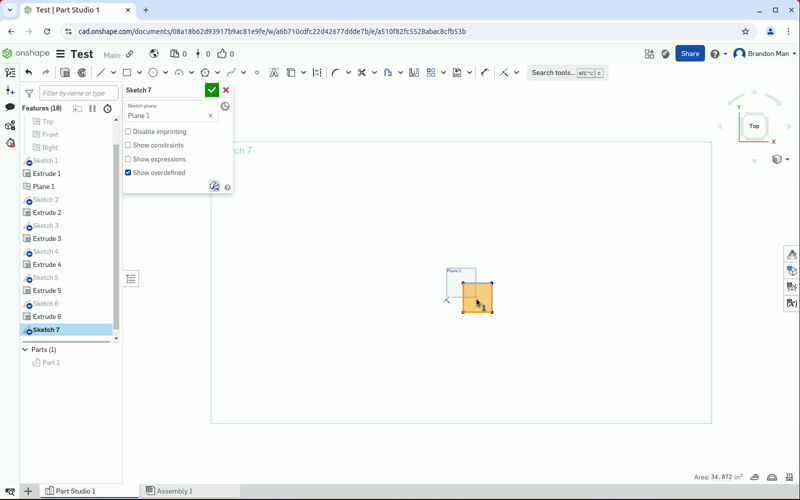
mouse_move(73, 352)
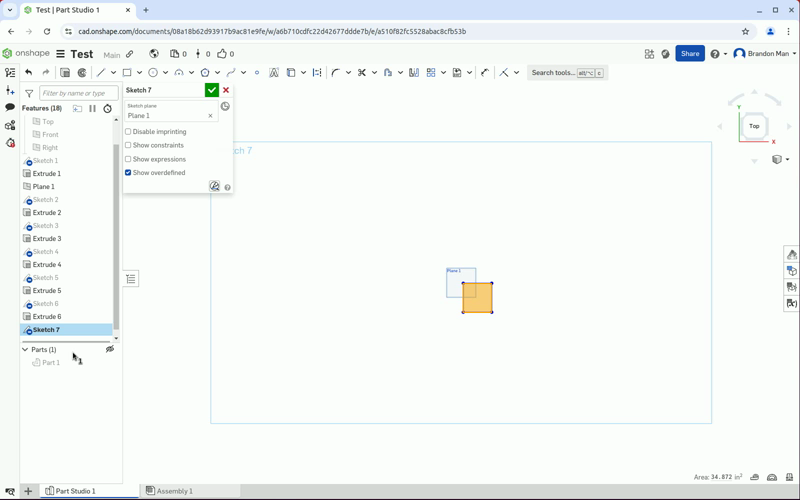
key(shift+y)
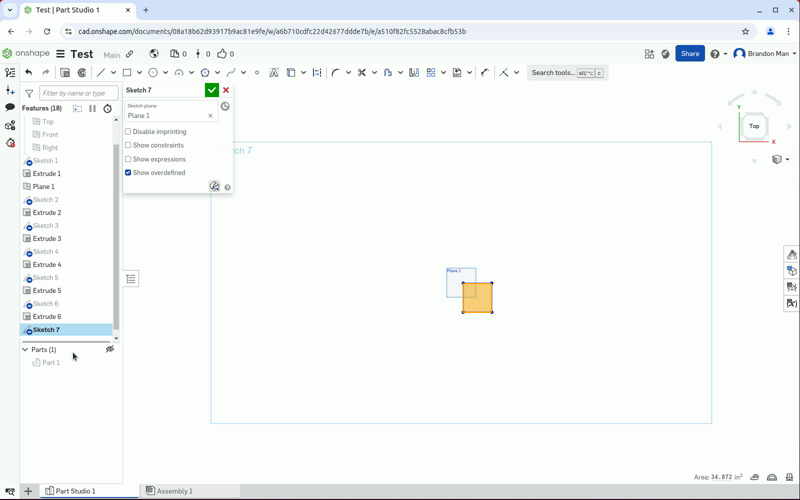
key(shift+e)
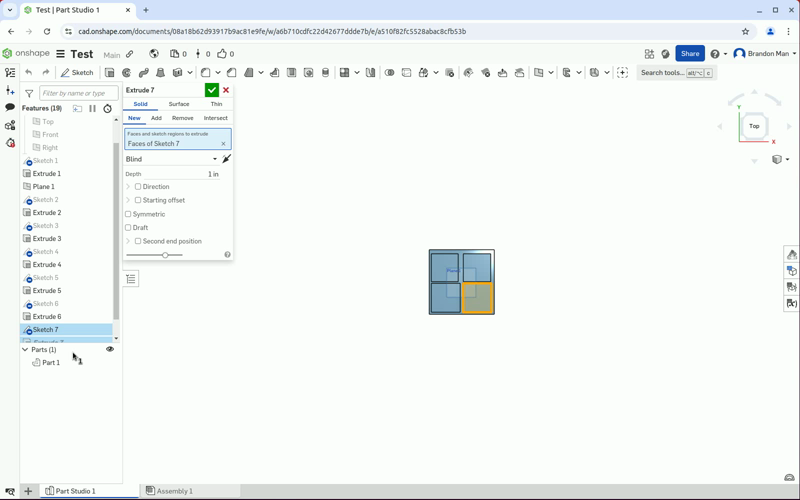
mouse_move(143, 106)
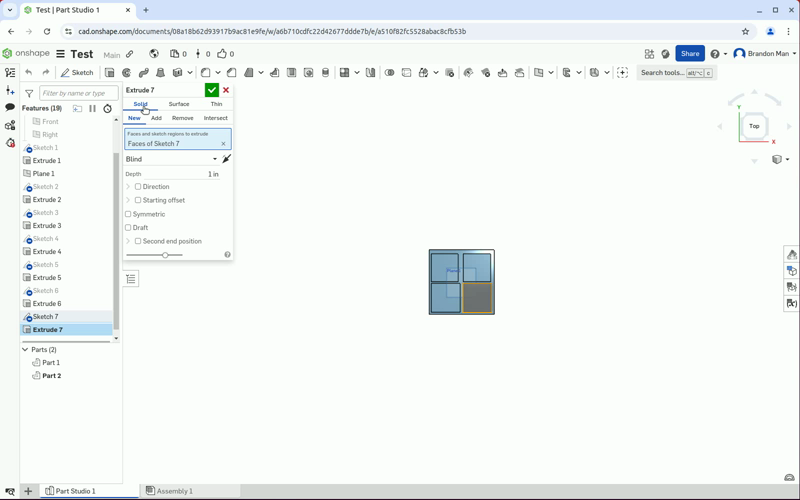
click(143, 106)
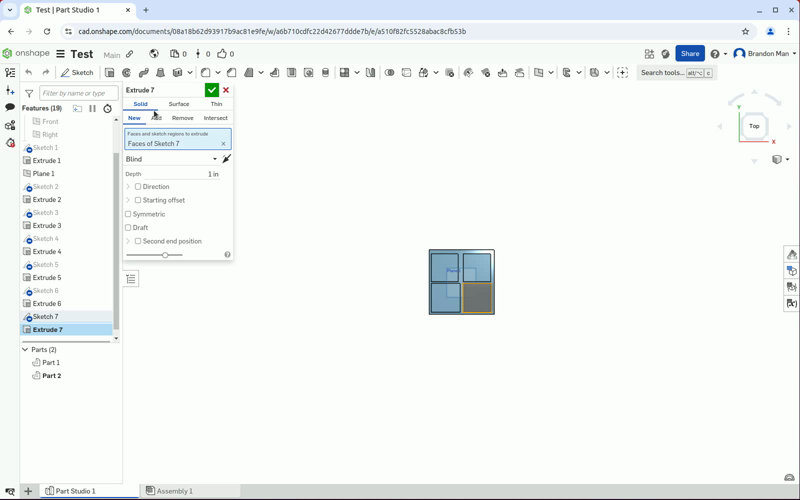
mouse_move(186, 120)
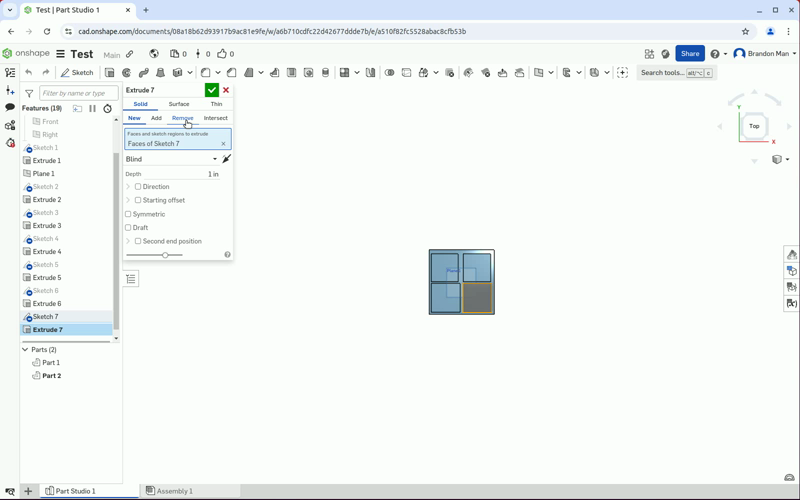
click(186, 120)
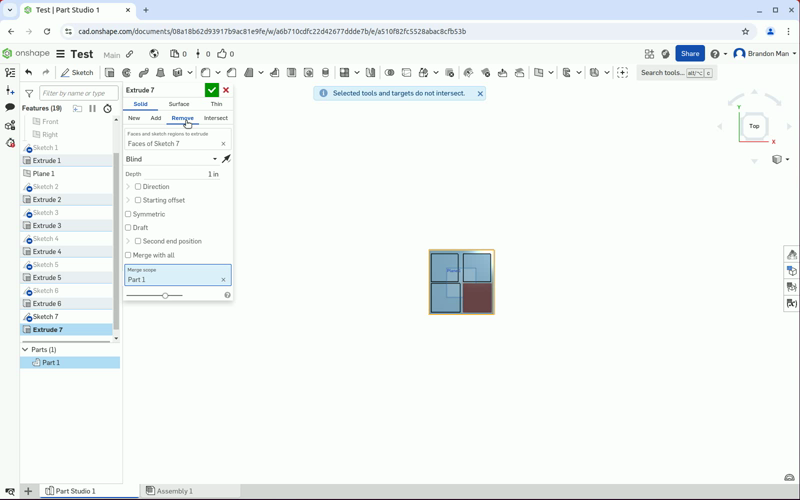
key(tab, 4)
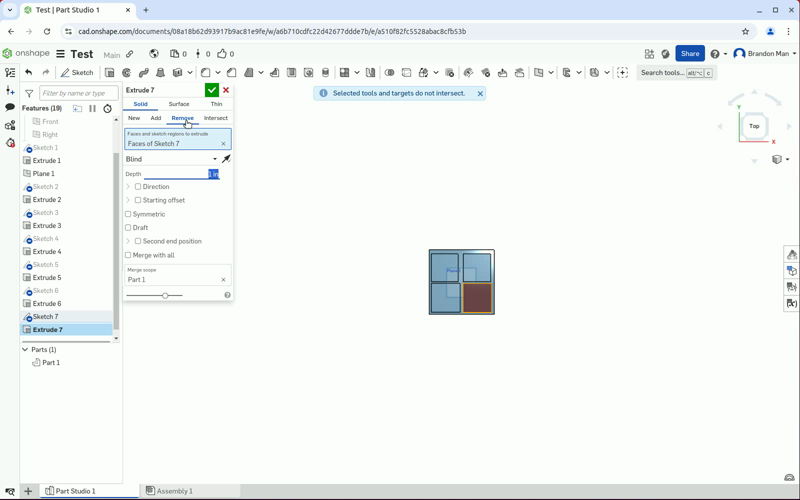
text(22.386)
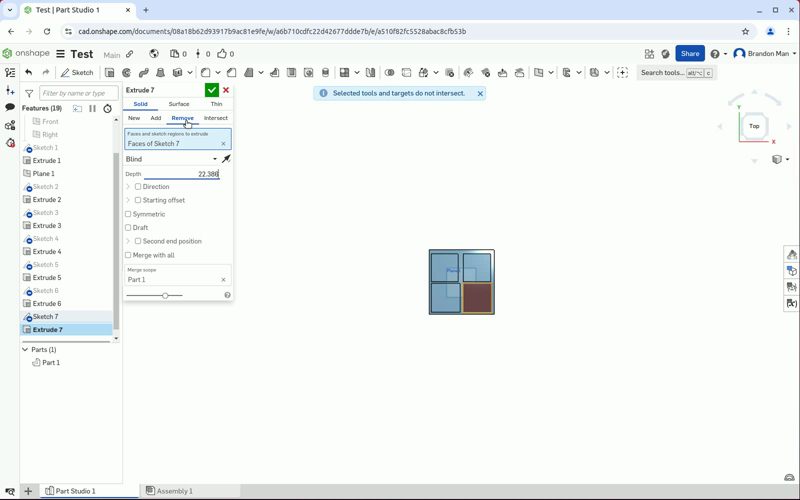
key(tab, 6)
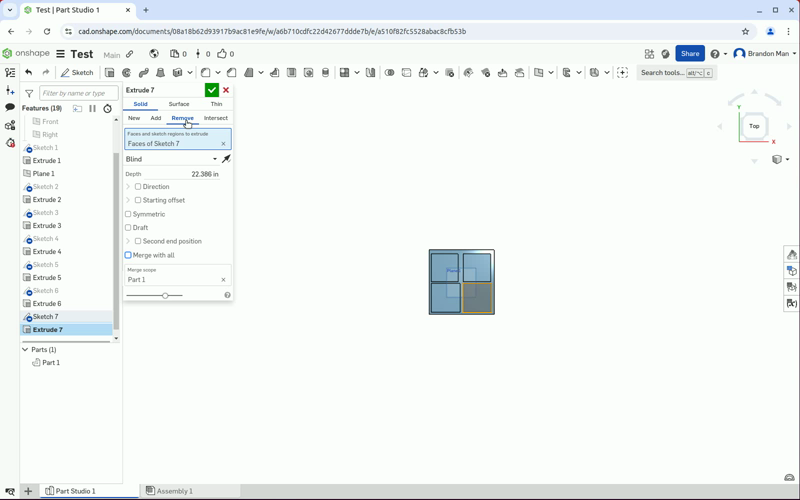
key(space)
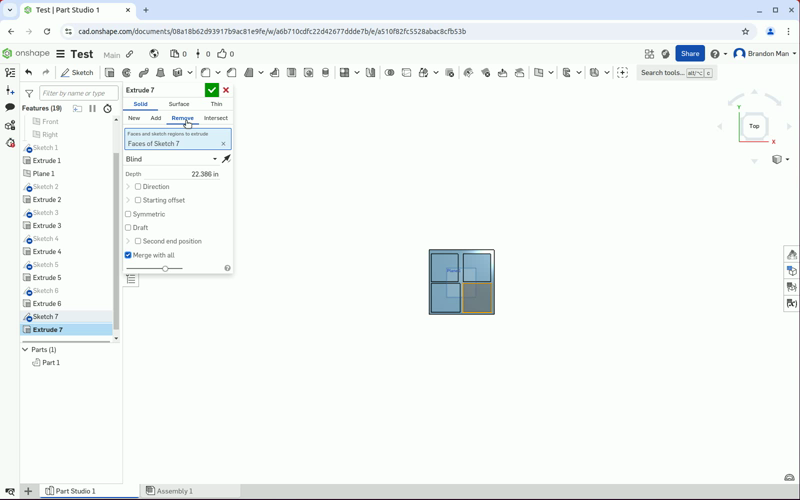
key(enter)
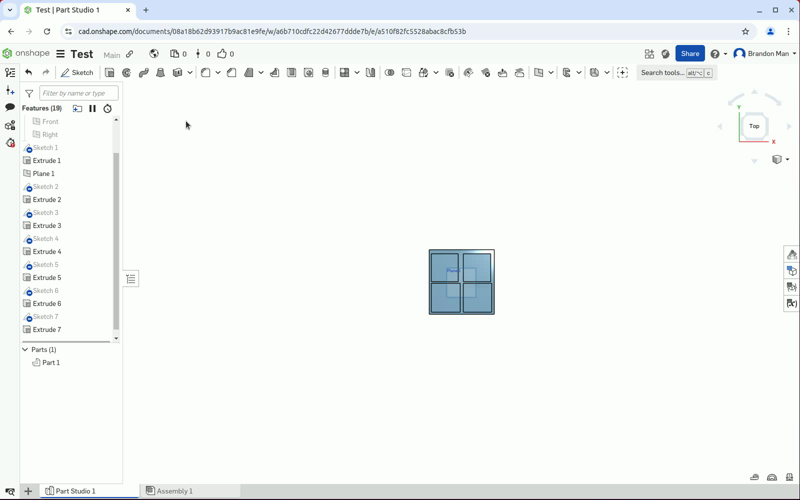
key(shift+h)
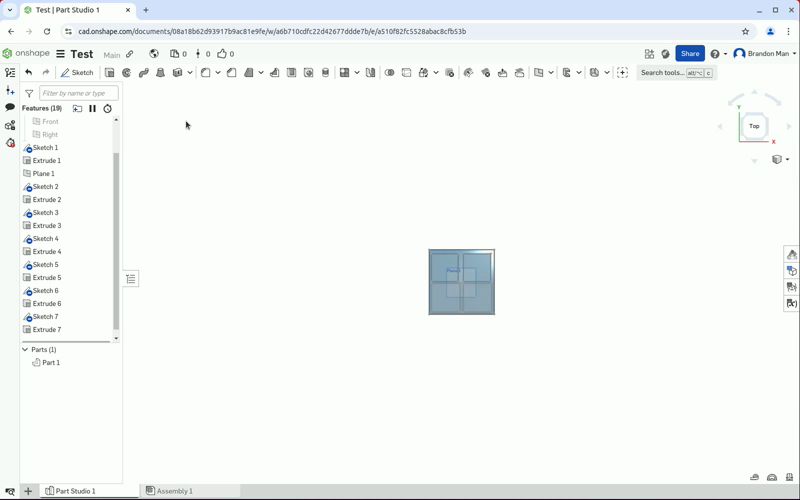
key(shift+h)
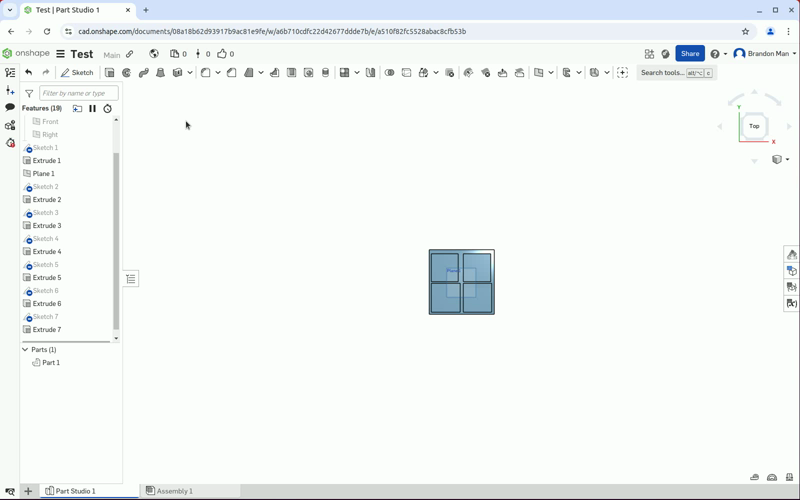
mouse_move(69, 150)
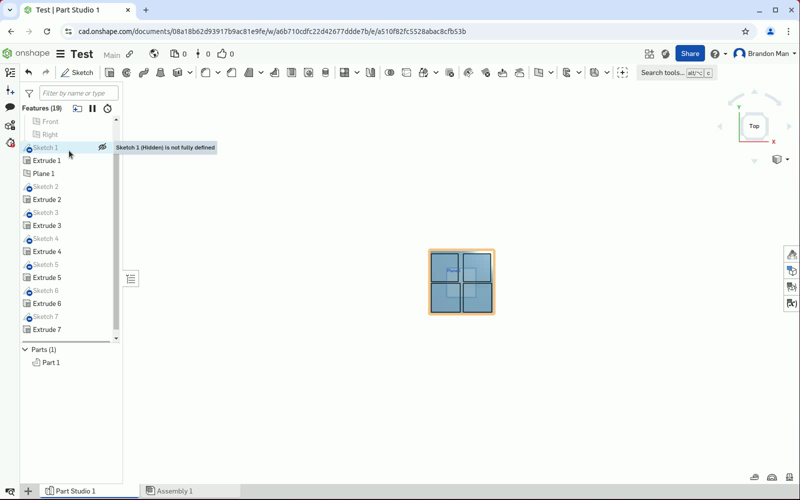
click(69, 150)
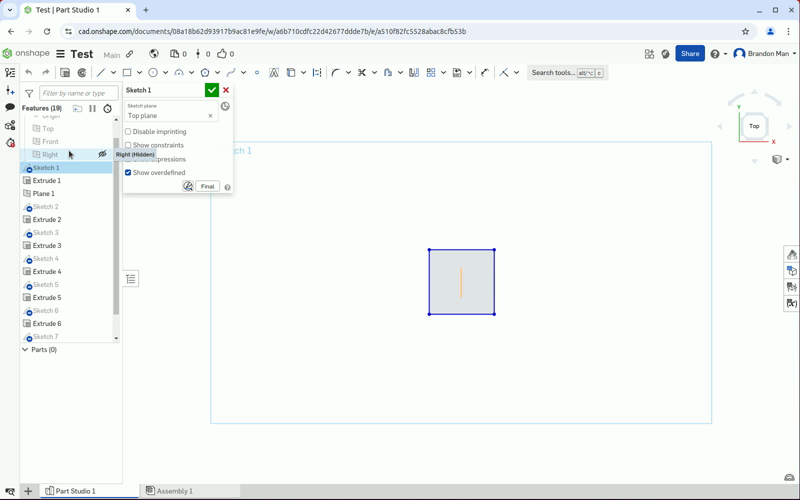
mouse_move(229, 92)
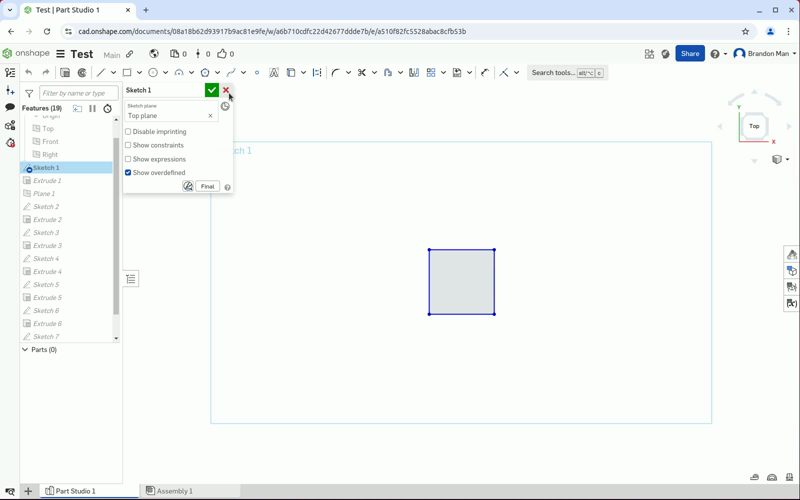
click(229, 92)
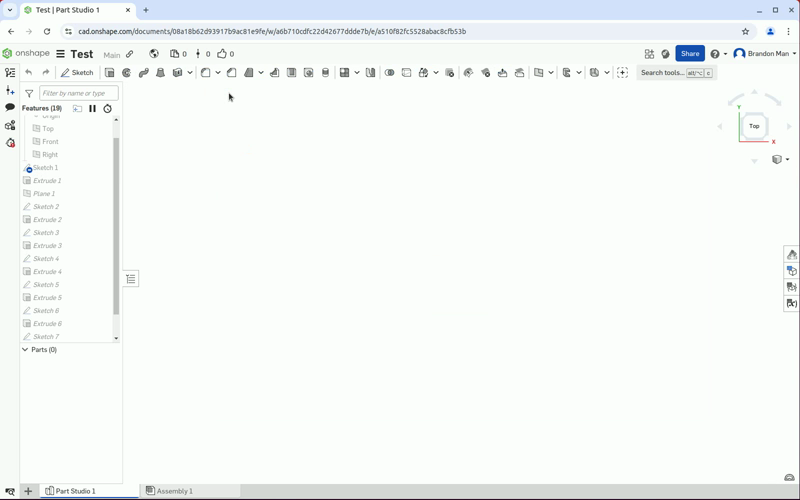
key(shift+s)
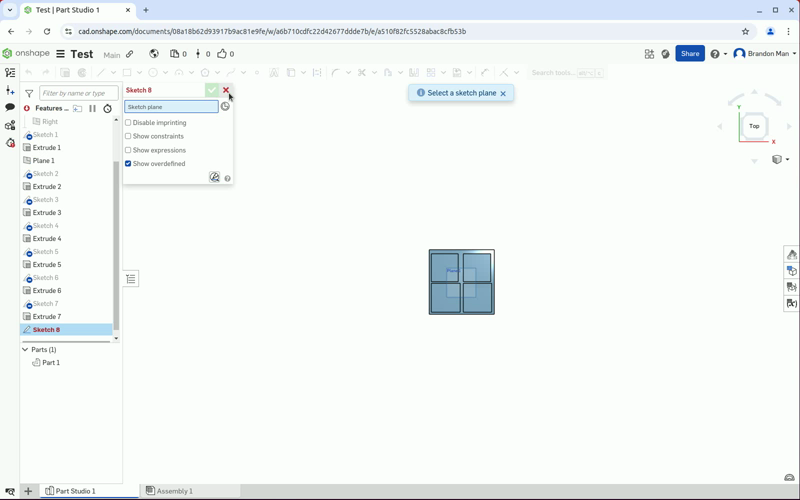
mouse_move(69, 163)
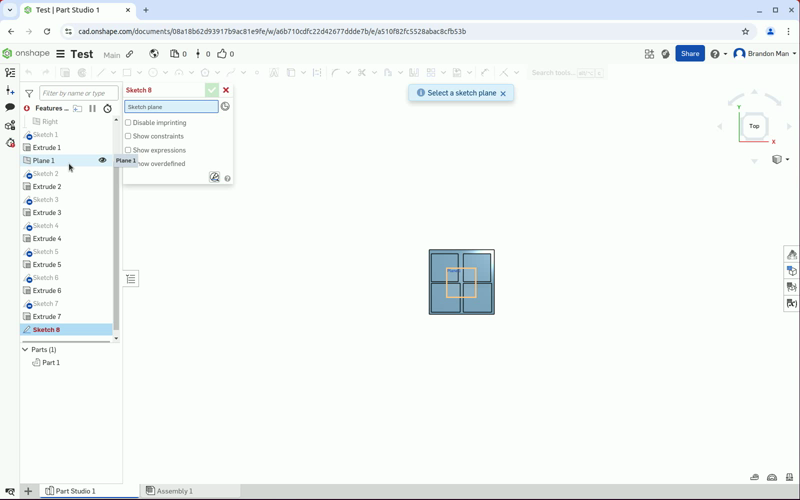
click(69, 163)
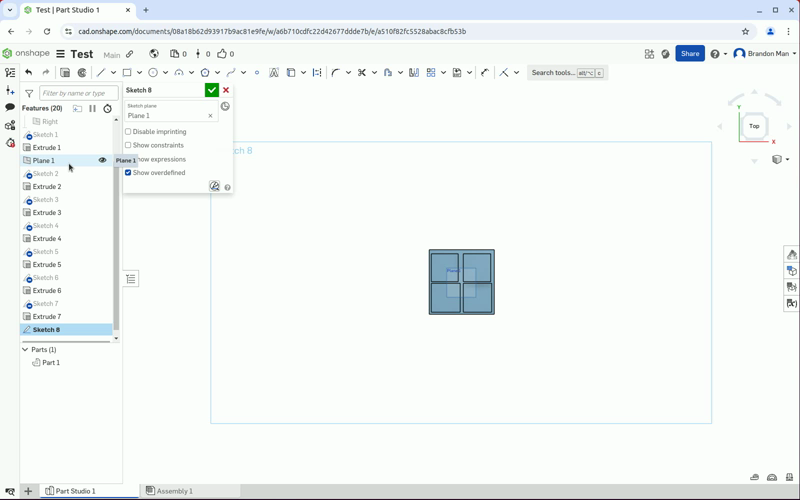
mouse_move(73, 352)
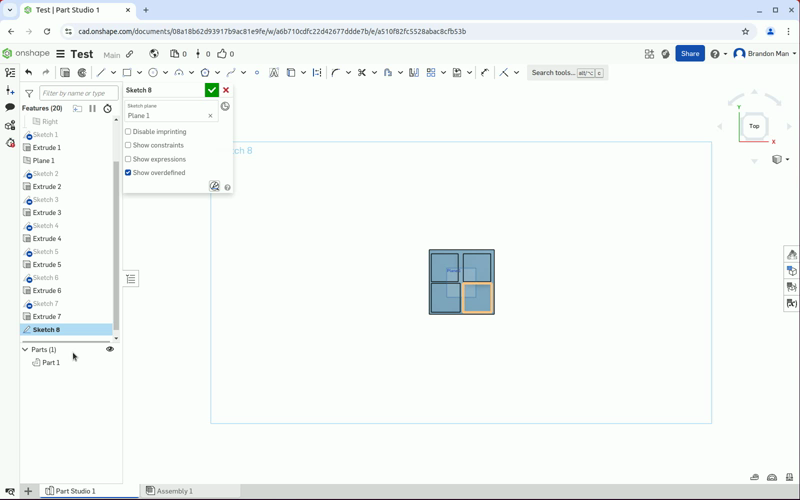
key(y)
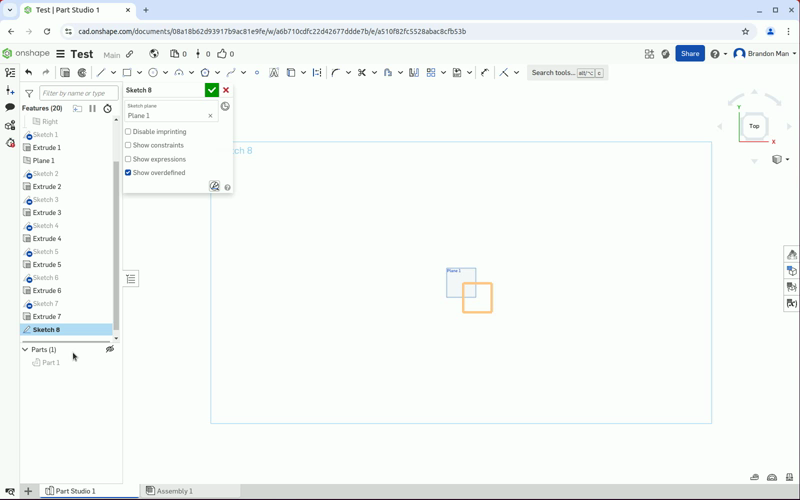
key(l)
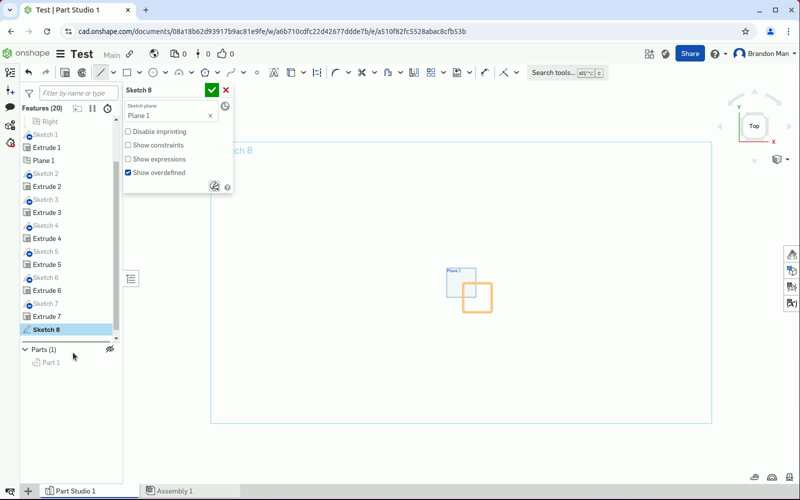
key_down(shift)
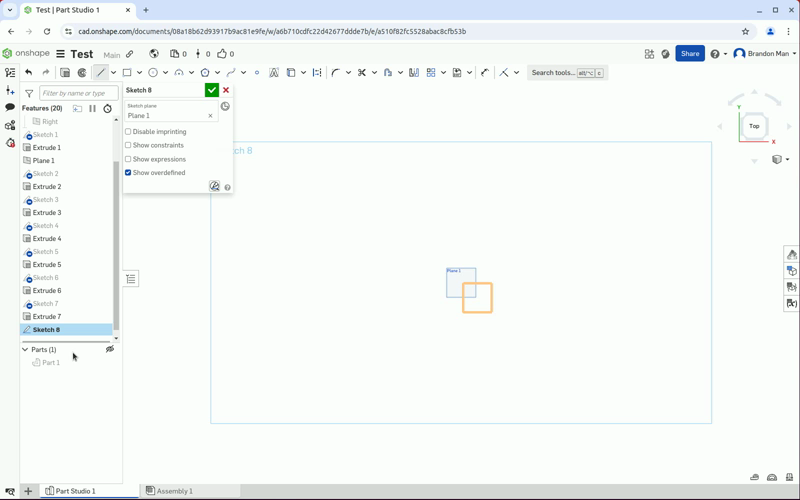
mouse_move(463, 281)
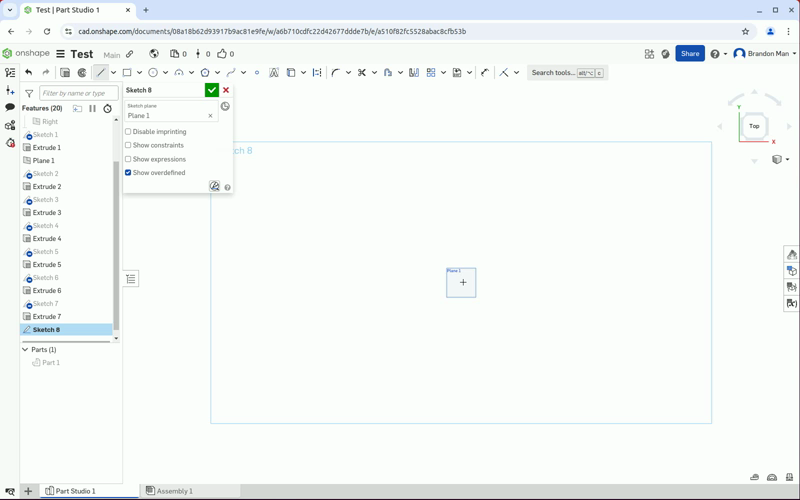
click(463, 281)
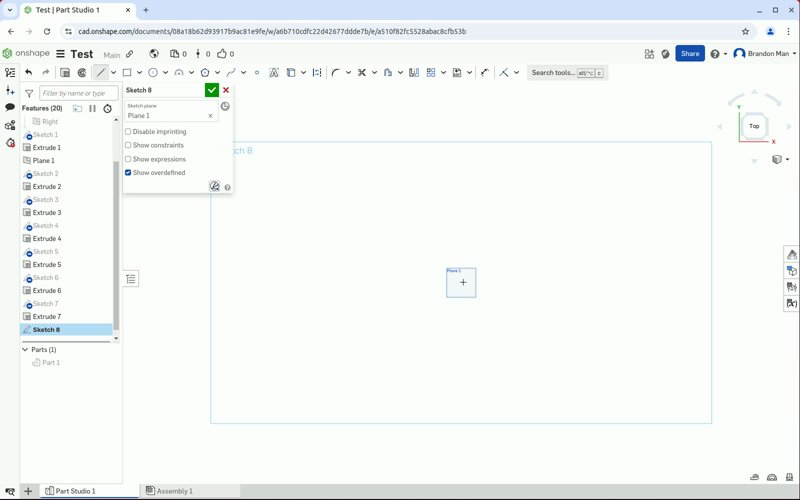
key_up(shift)
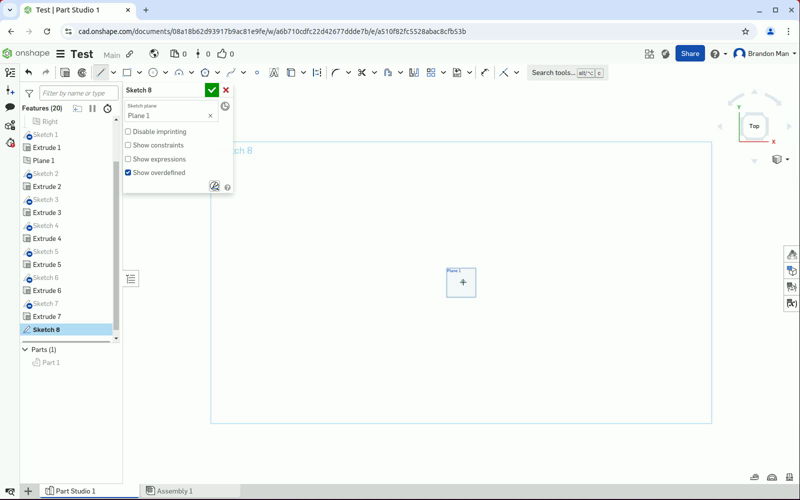
key_down(shift)
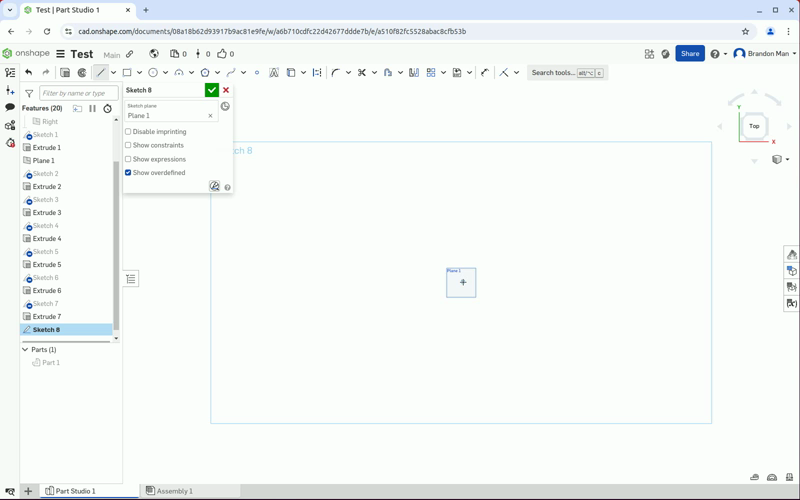
mouse_move(493, 281)
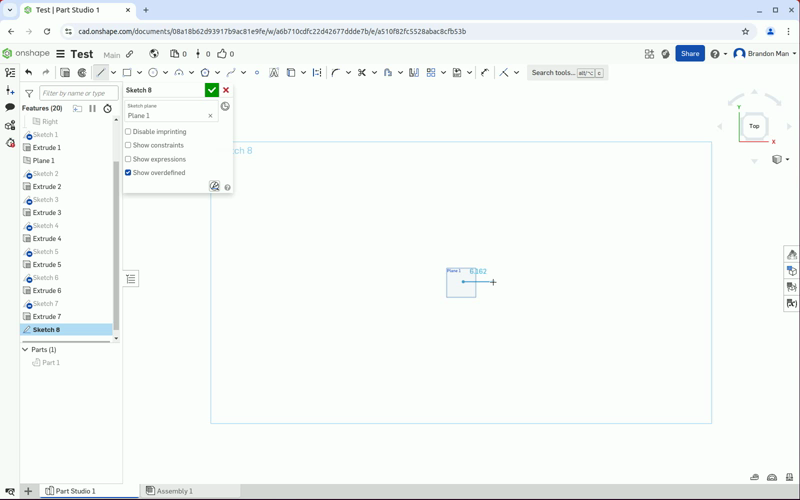
mouse_move(490, 281)
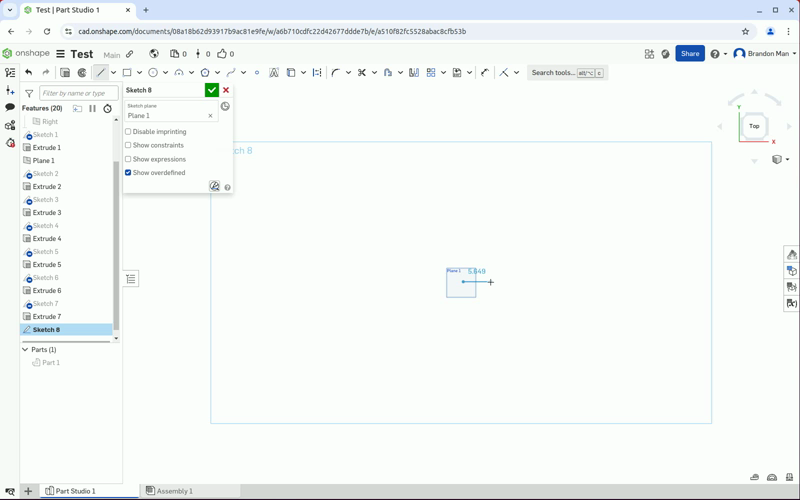
click(490, 281)
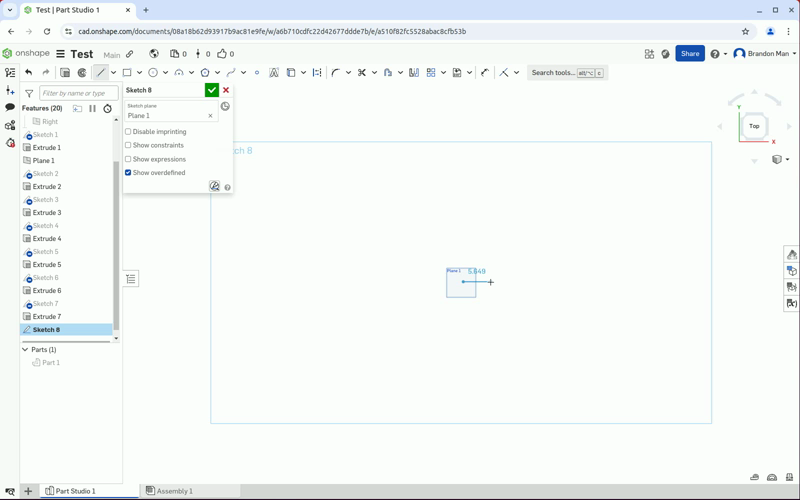
key_up(shift)
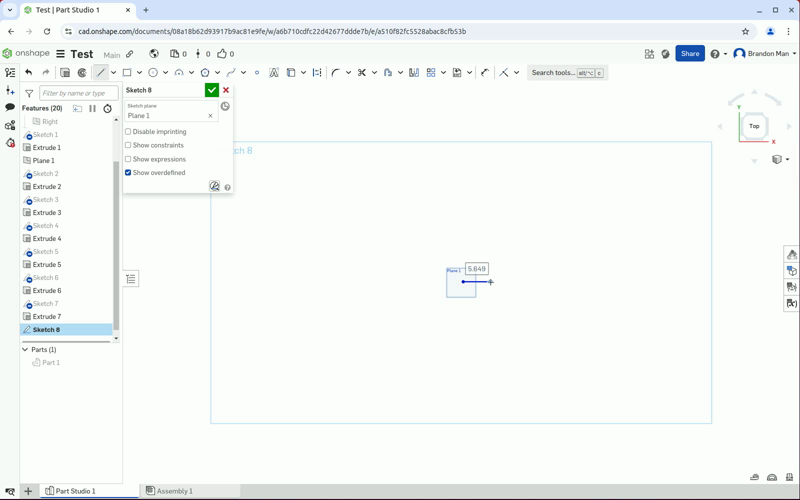
key_down(shift)
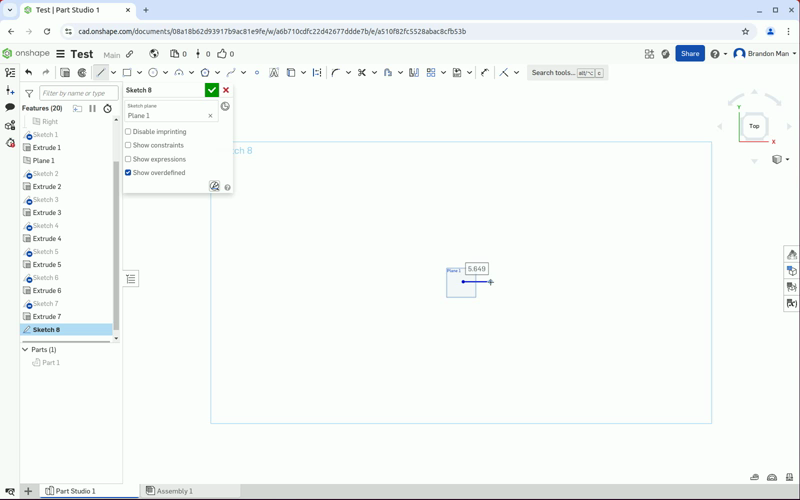
mouse_move(520, 281)
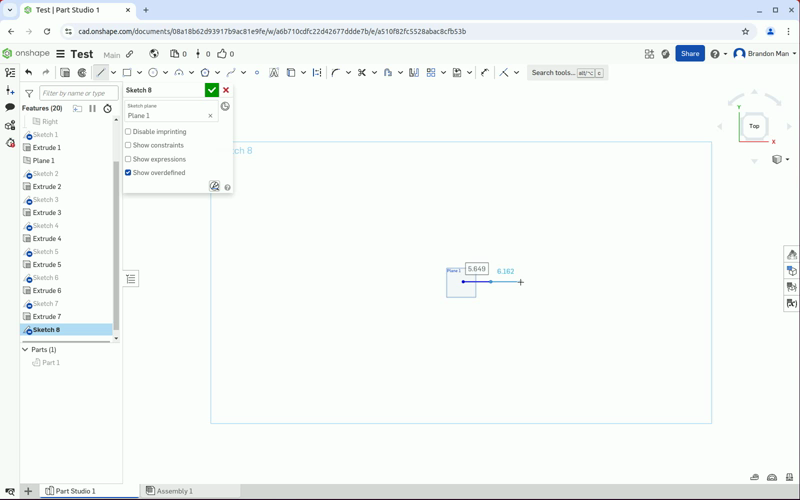
mouse_move(490, 253)
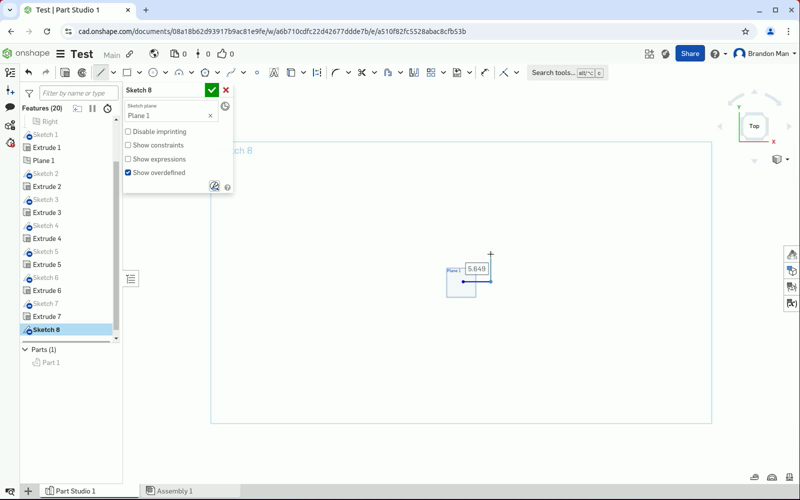
click(490, 253)
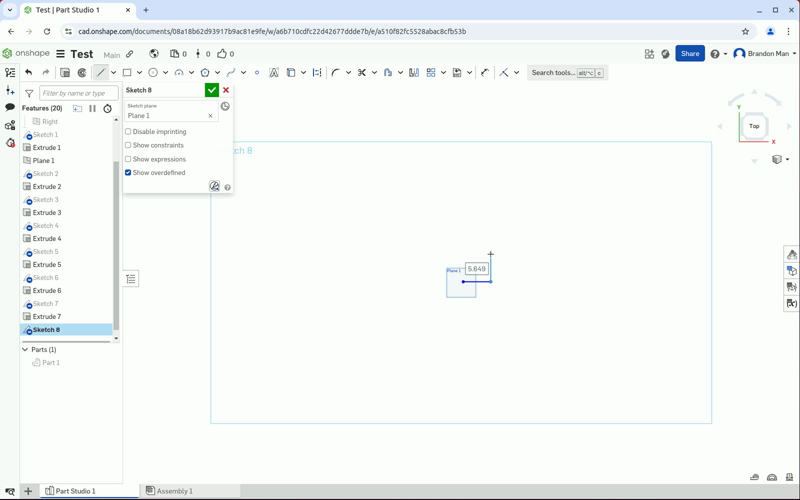
key_up(shift)
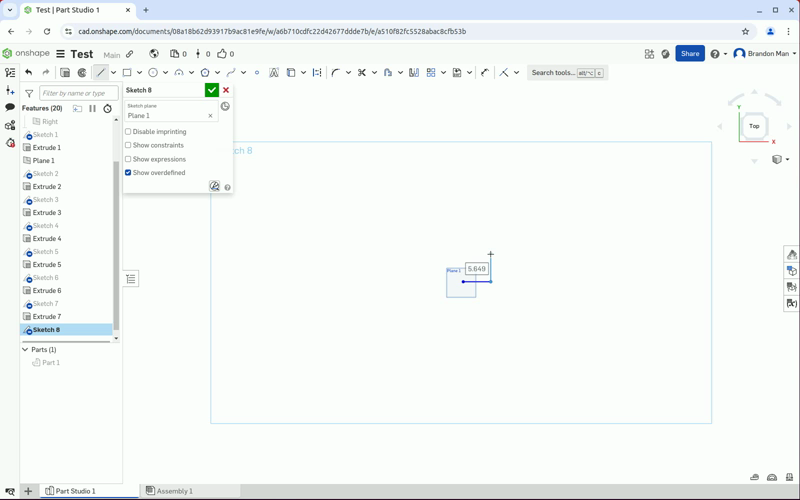
key_down(shift)
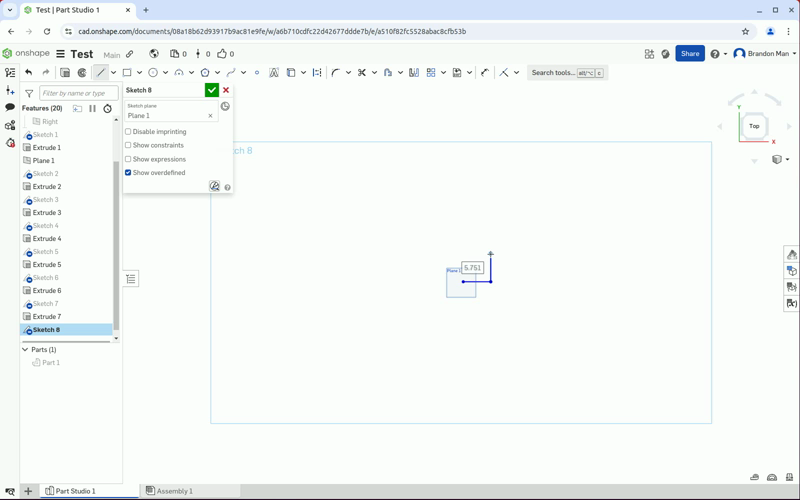
mouse_move(520, 253)
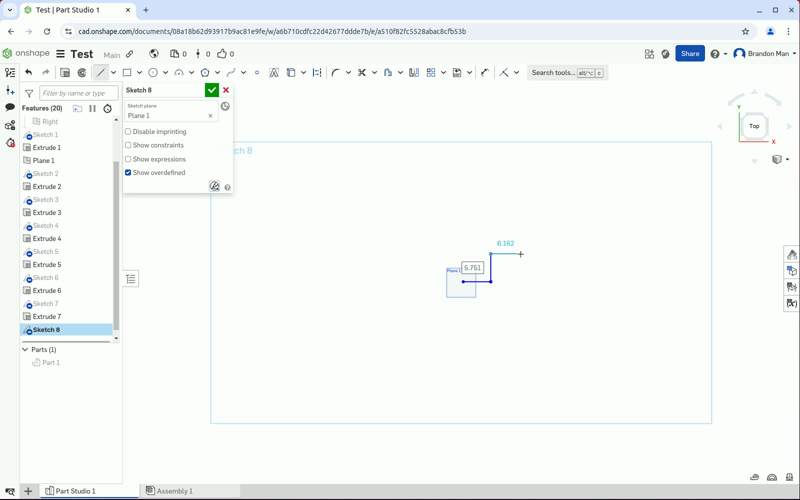
mouse_move(463, 253)
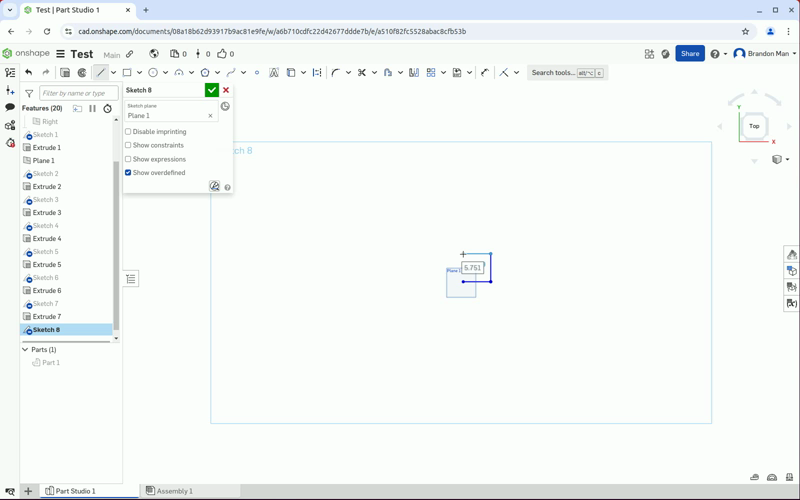
click(463, 253)
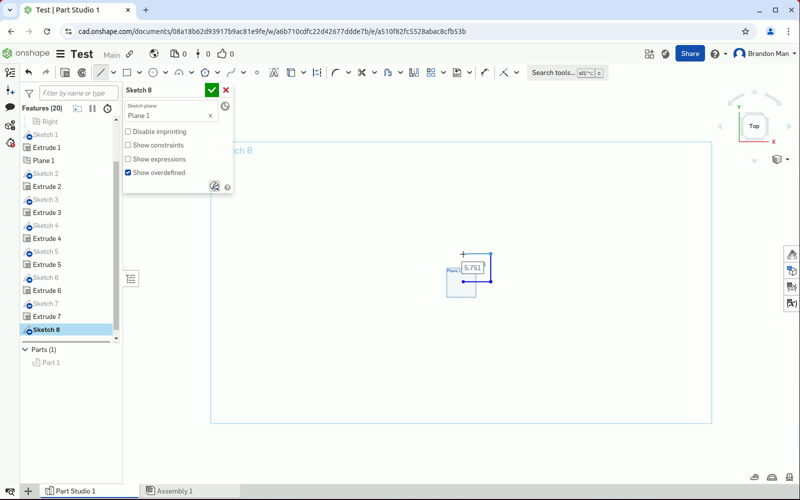
key_up(shift)
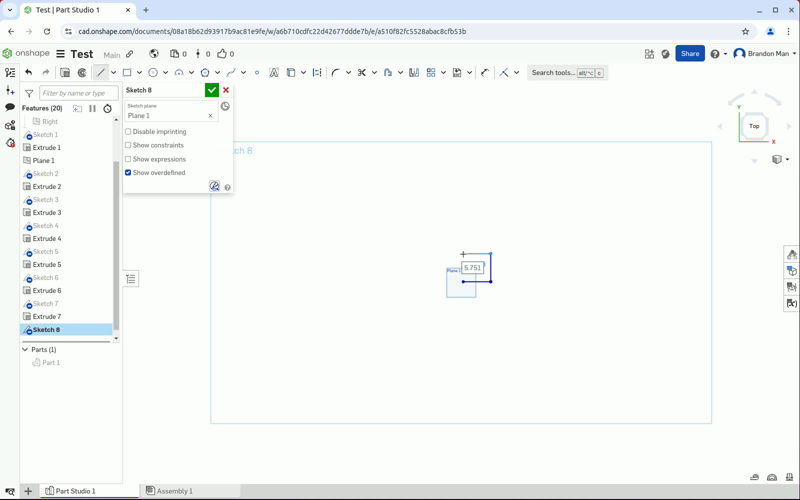
mouse_move(493, 253)
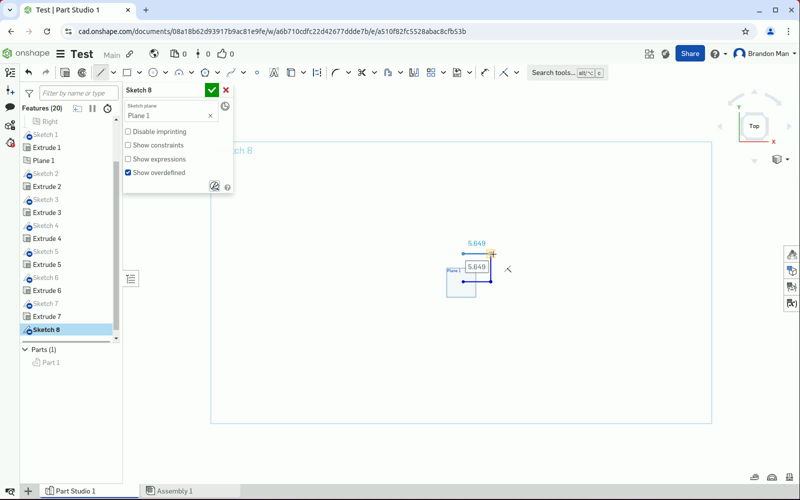
key_down(shift)
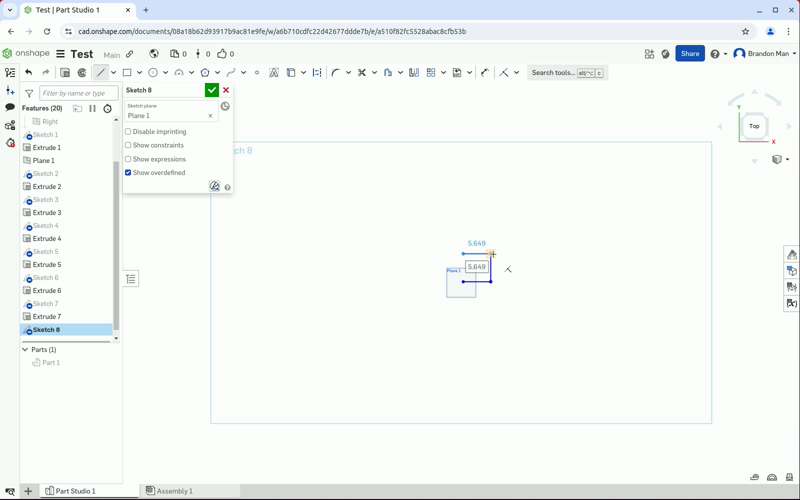
mouse_move(463, 281)
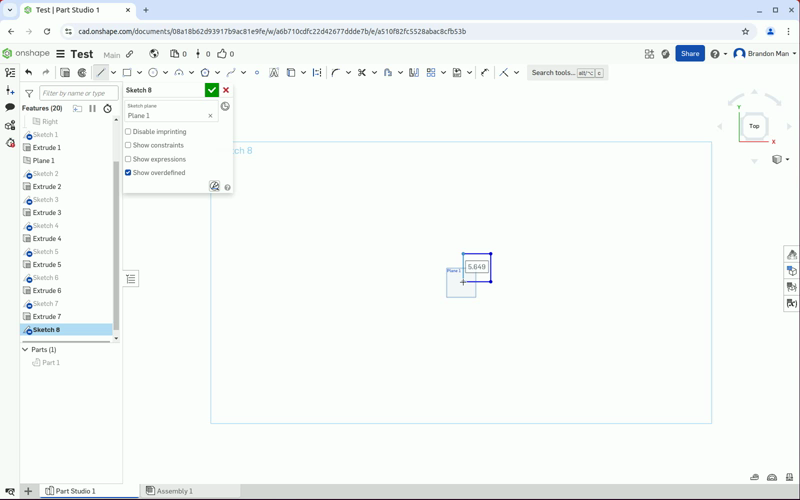
key_up(shift)
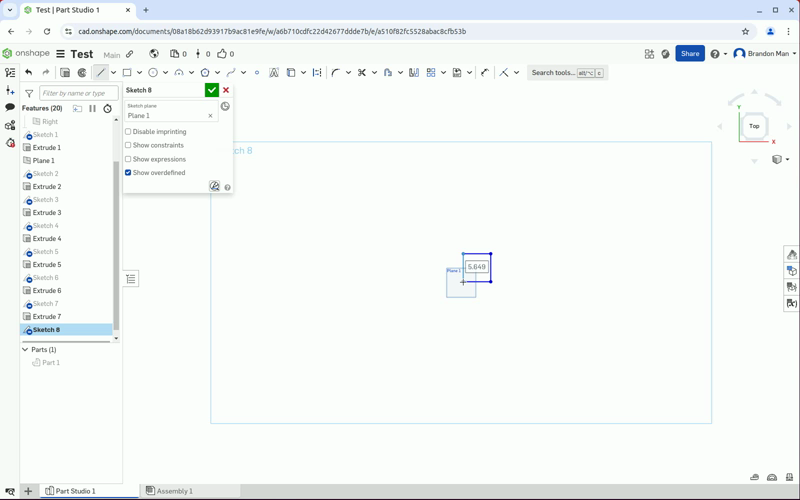
click(463, 281)
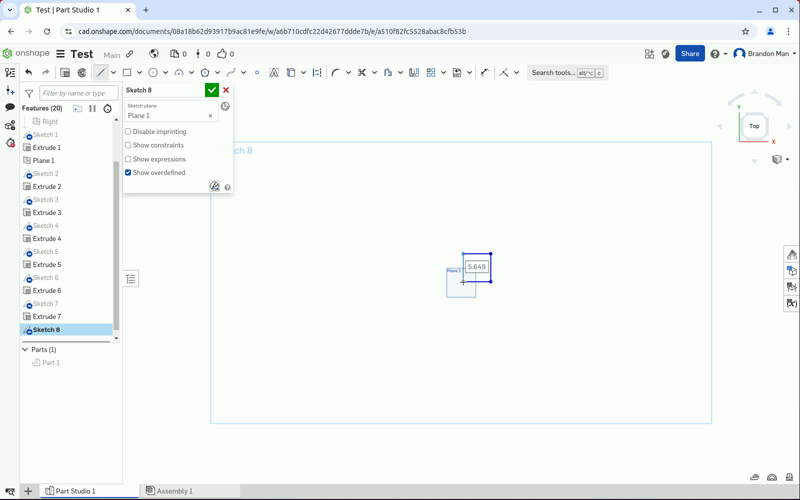
key(esc)
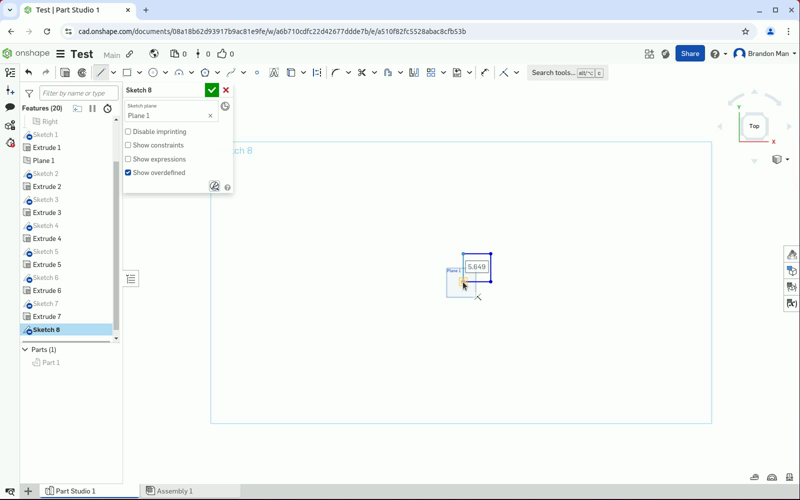
mouse_move(474, 273)
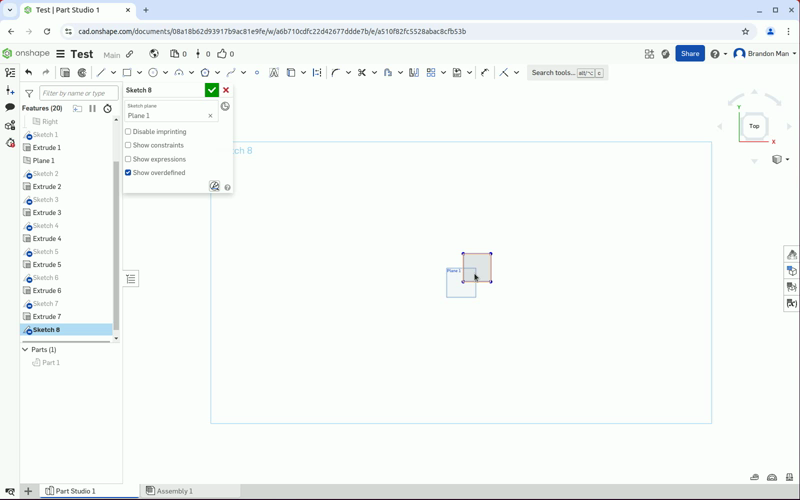
scroll(6)
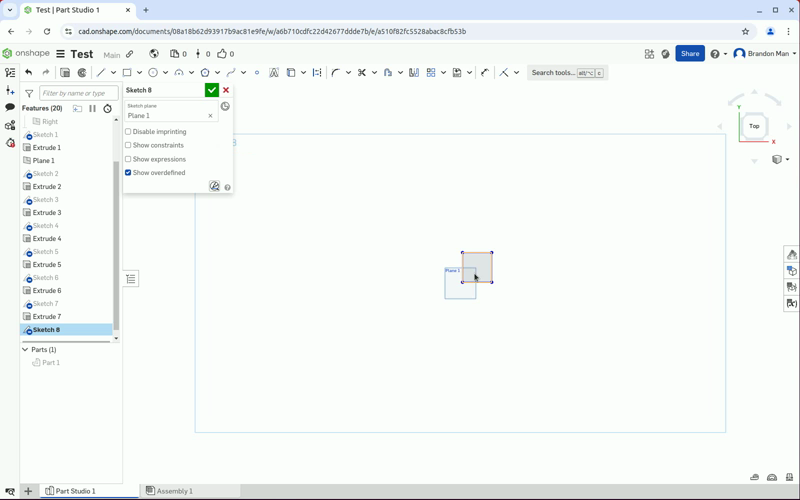
scroll(6)
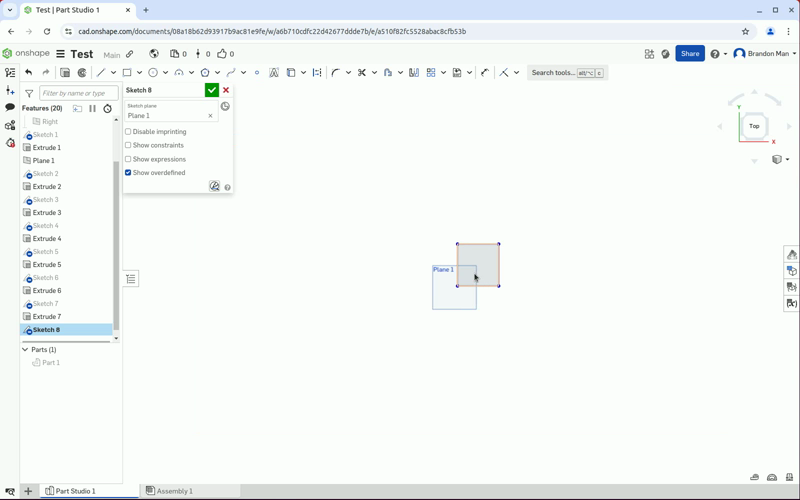
scroll(6)
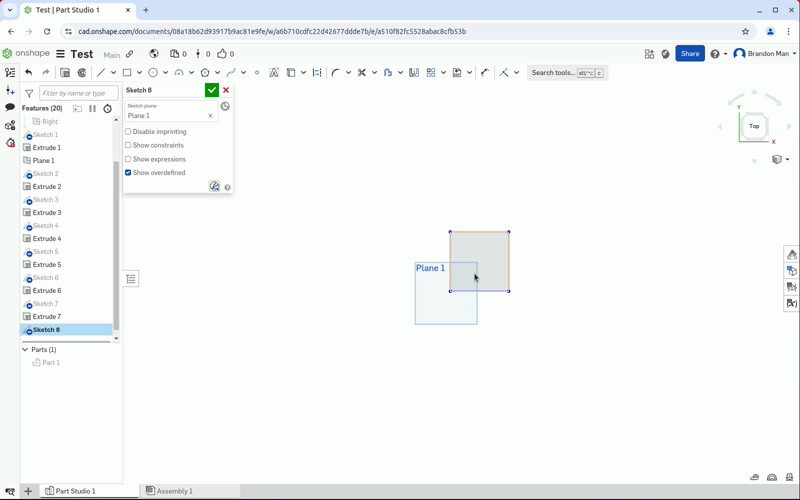
scroll(6)
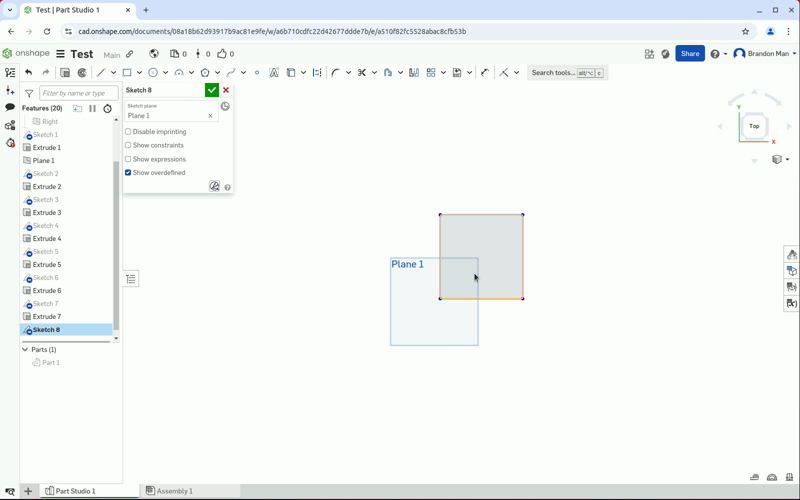
scroll(6)
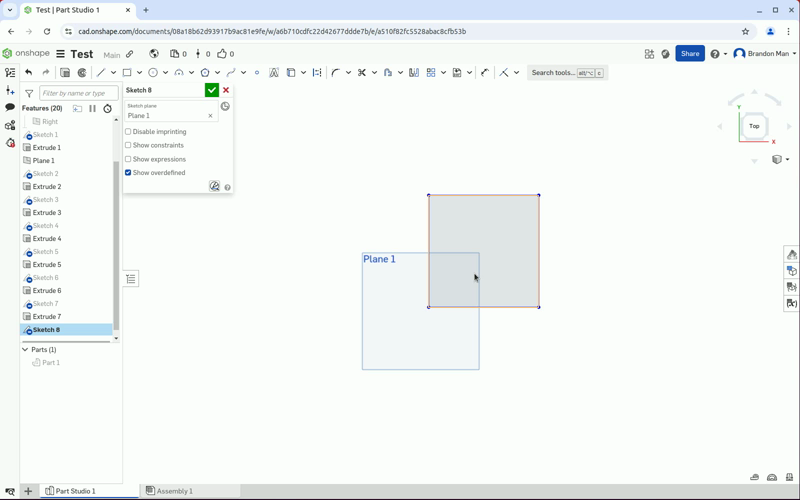
scroll(6)
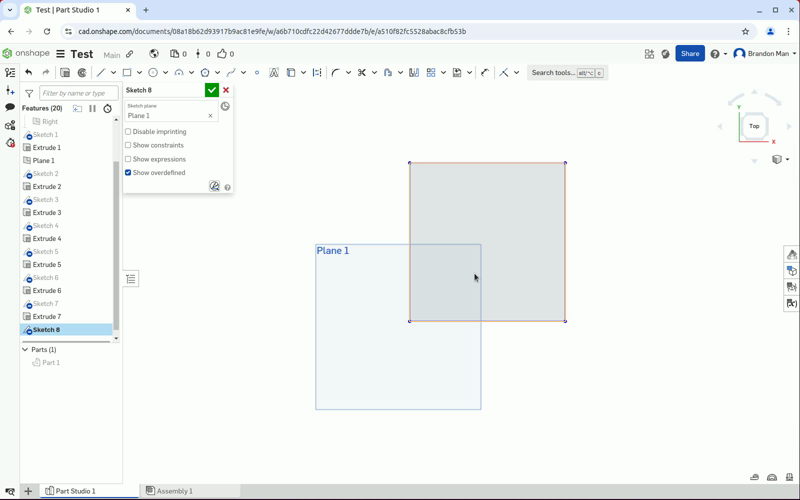
scroll(6)
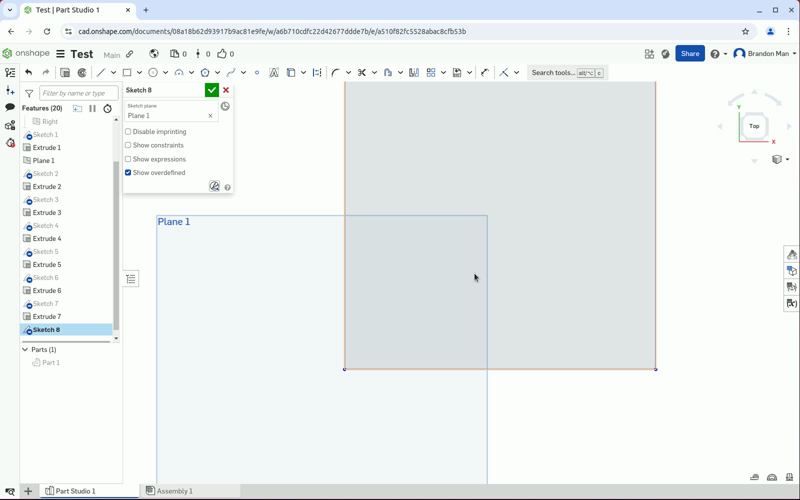
click(474, 273)
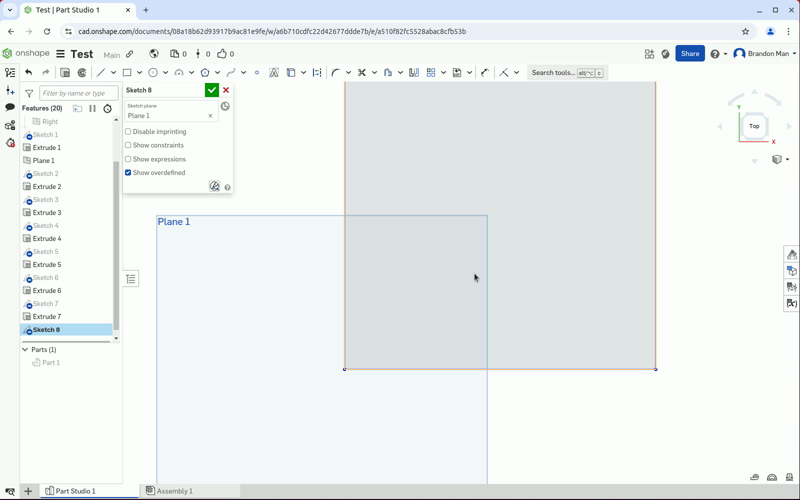
scroll(-6)
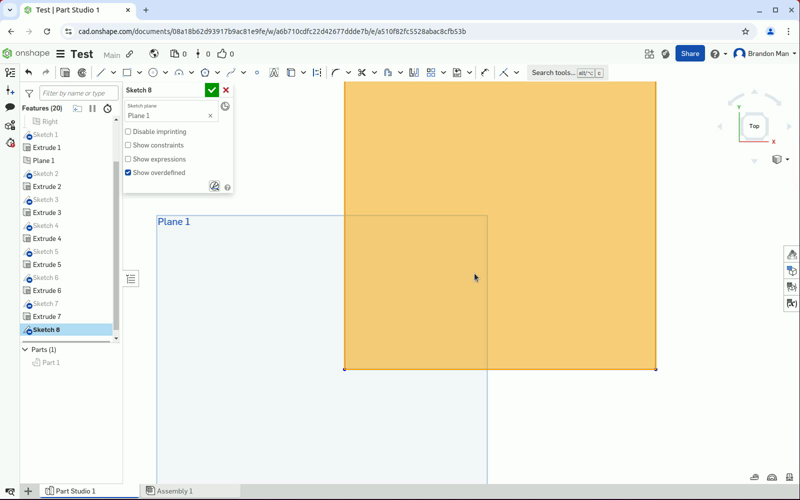
scroll(-6)
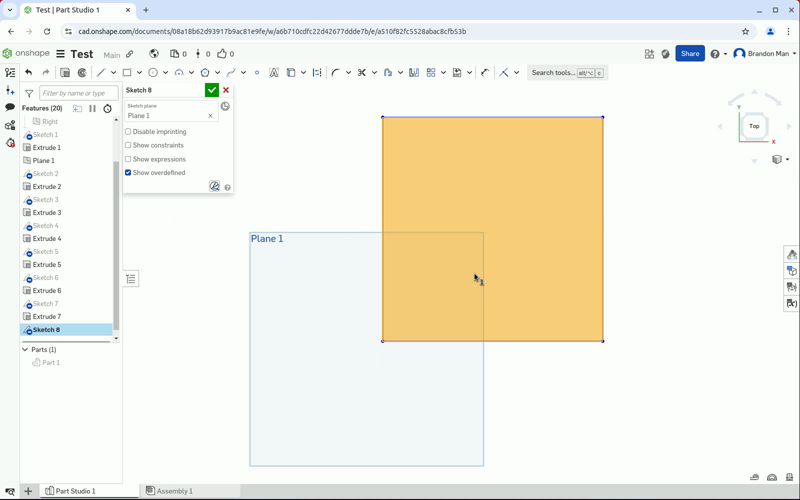
scroll(-6)
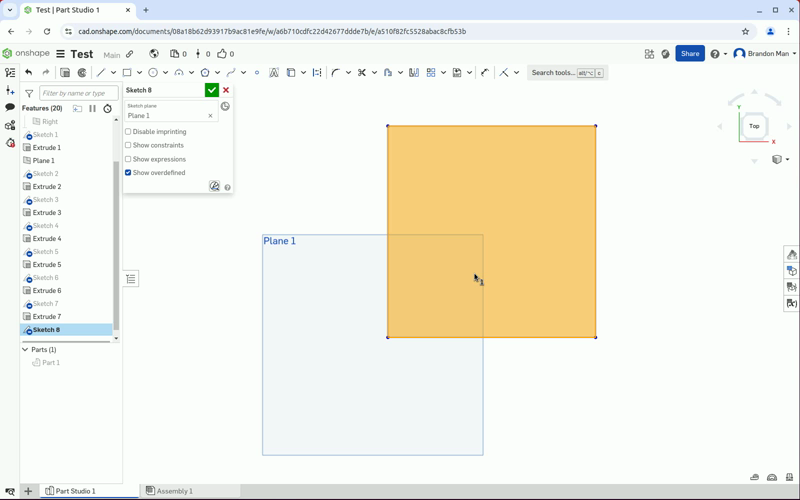
scroll(-6)
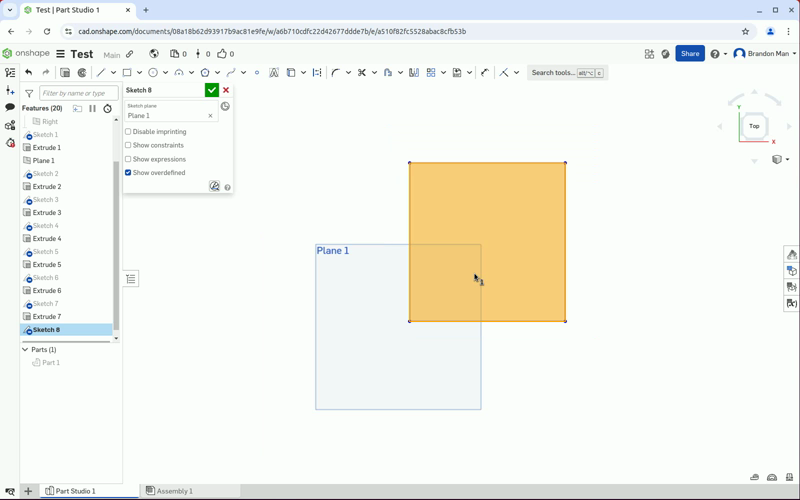
scroll(-6)
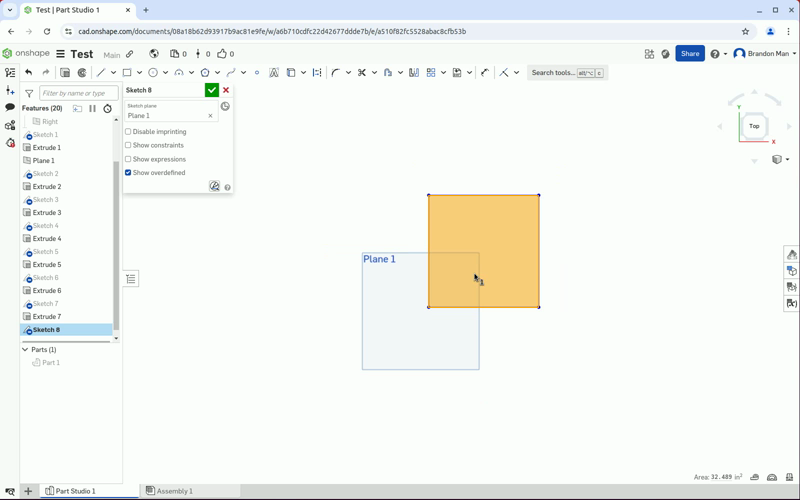
scroll(-6)
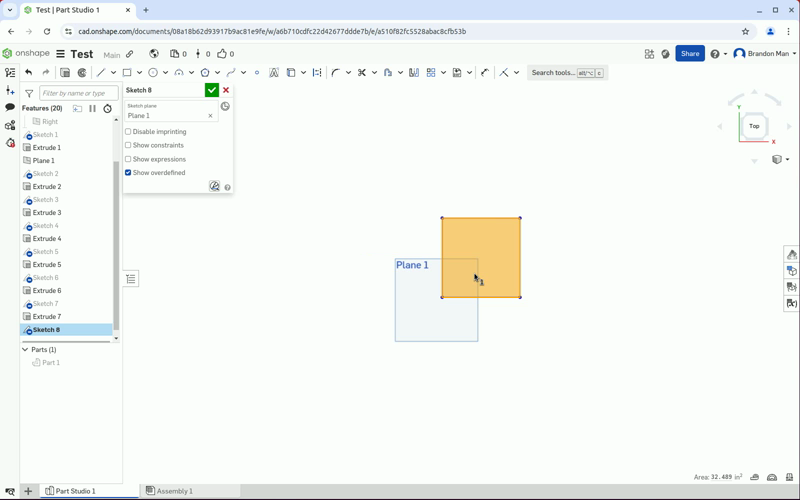
scroll(-6)
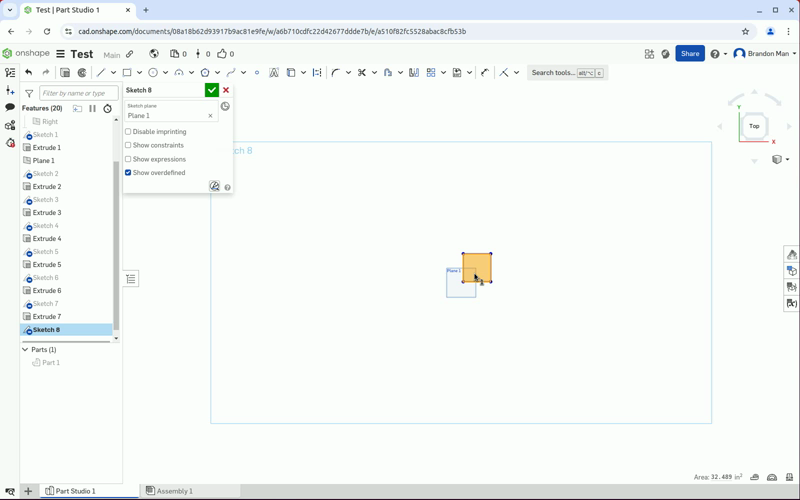
mouse_move(73, 352)
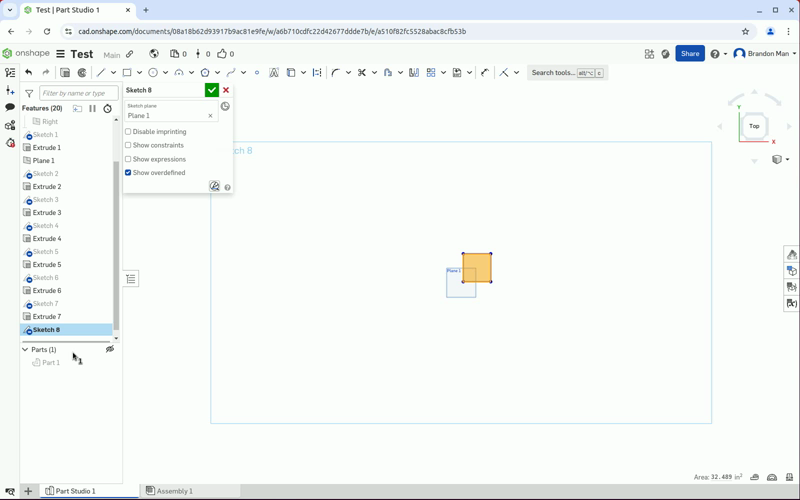
key(shift+y)
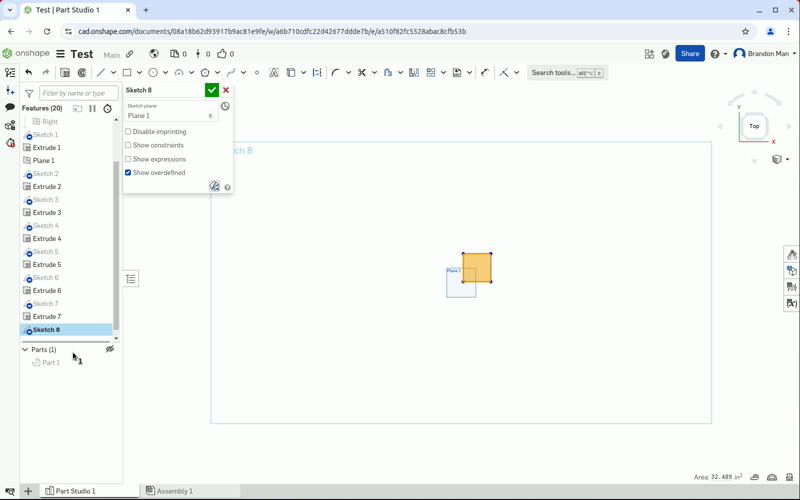
key(shift+e)
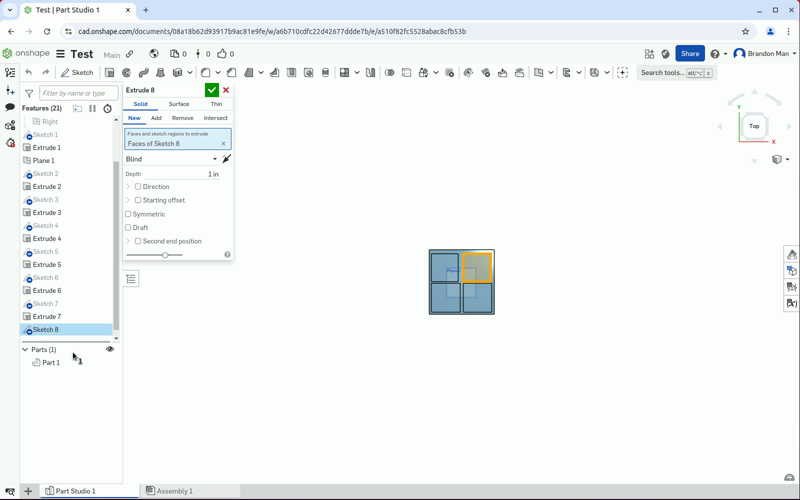
mouse_move(143, 106)
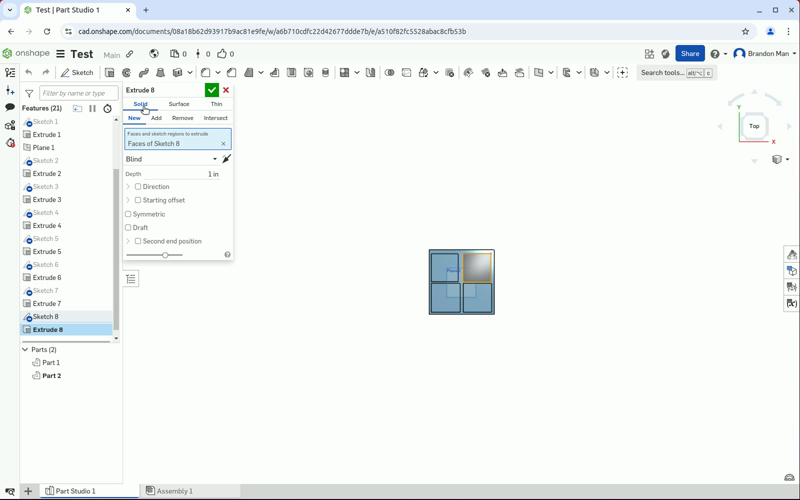
click(143, 106)
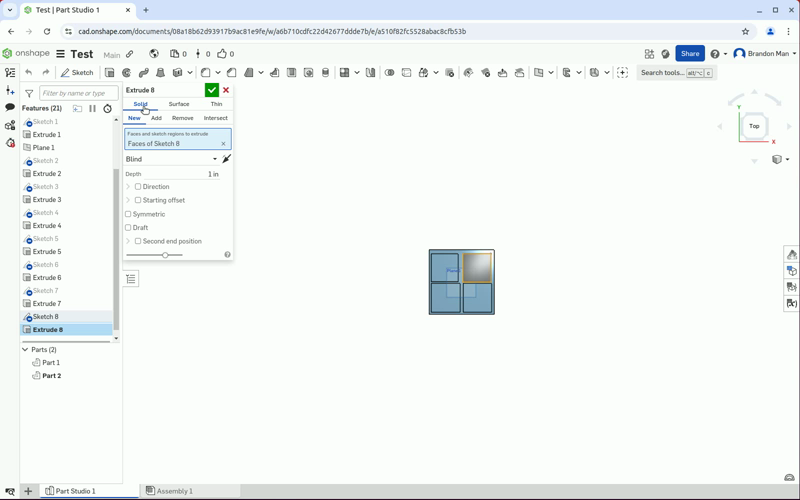
mouse_move(186, 120)
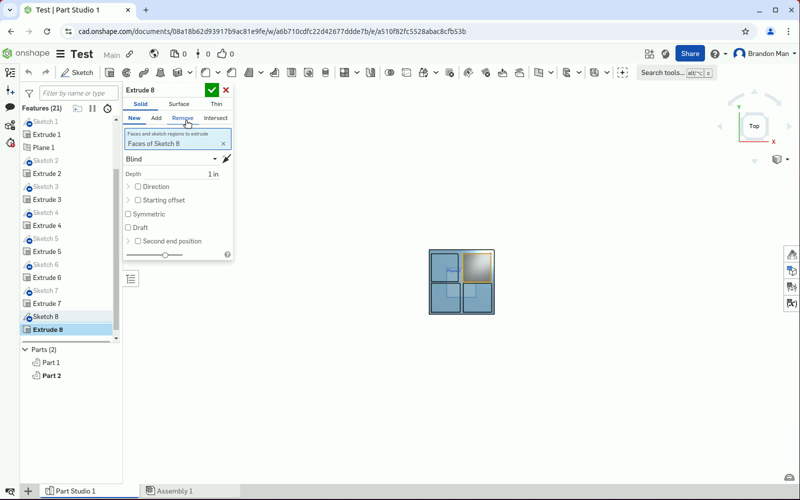
click(186, 120)
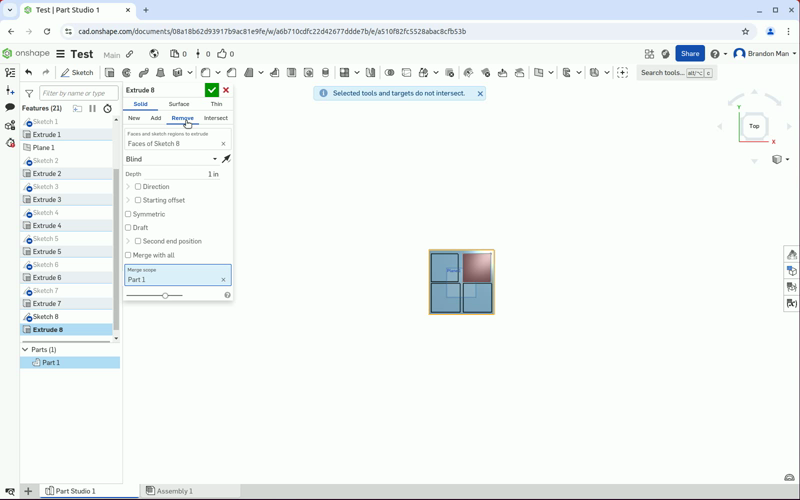
key(tab, 4)
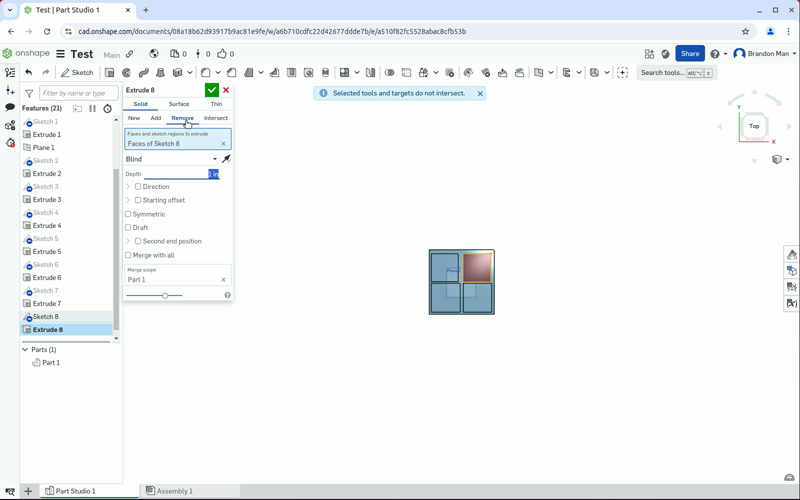
text(22.386)
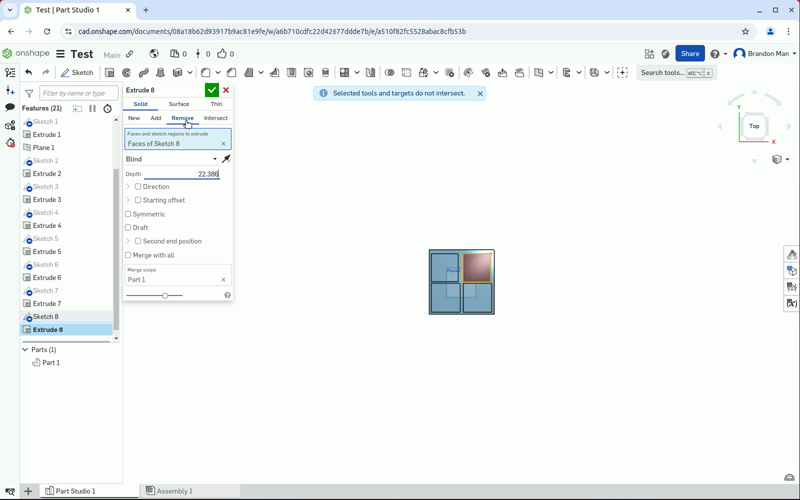
key(tab, 6)
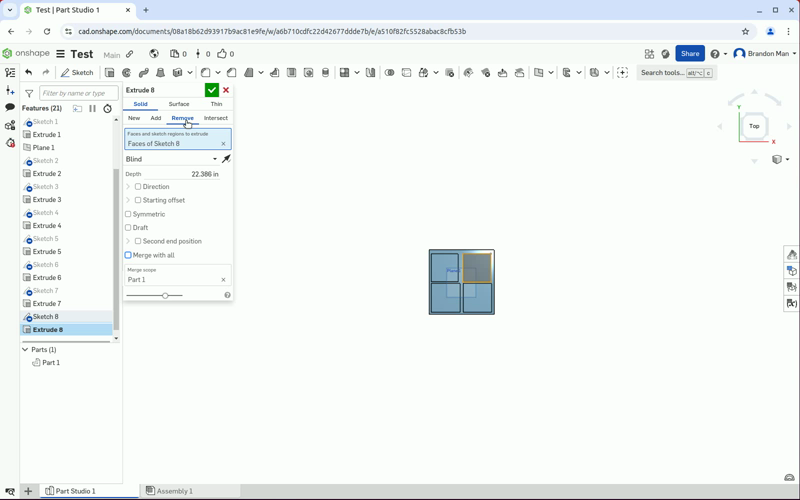
key(space)
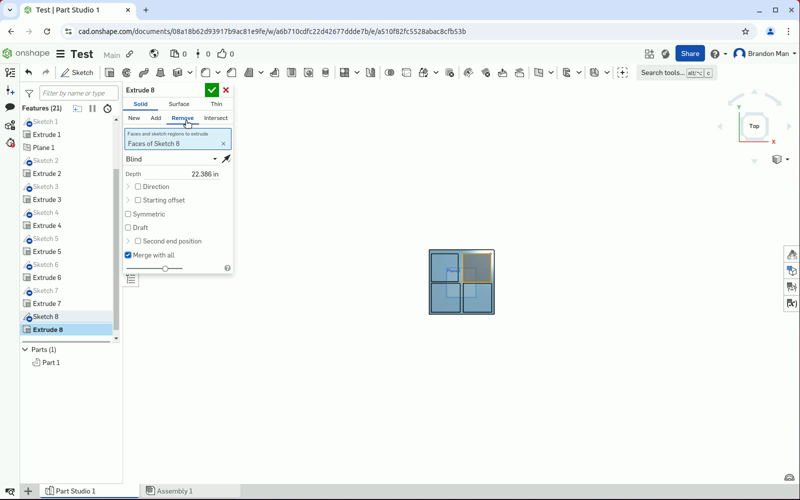
key(enter)
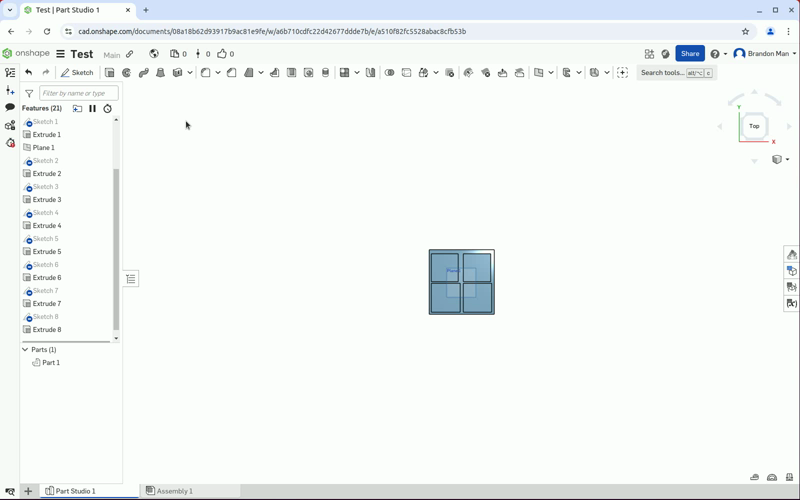
key(shift+h)
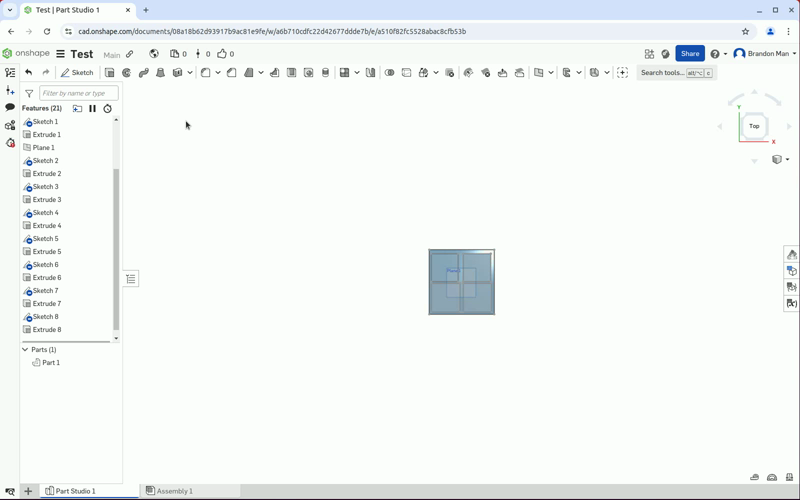
key(shift+h)
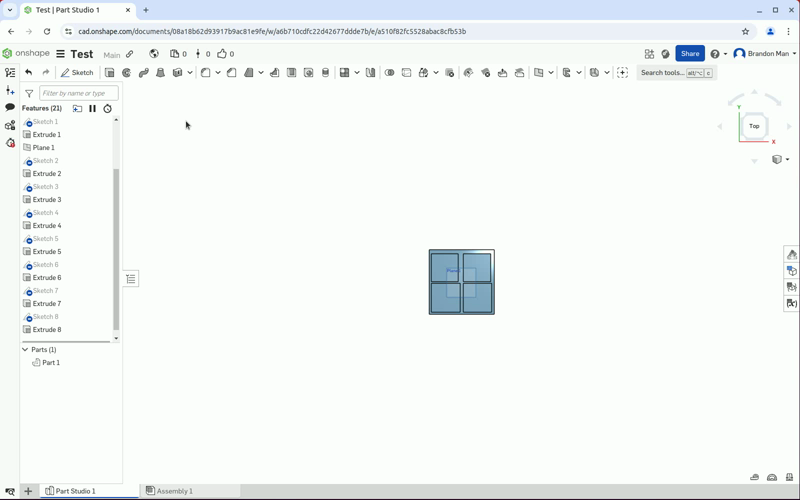
mouse_move(69, 124)
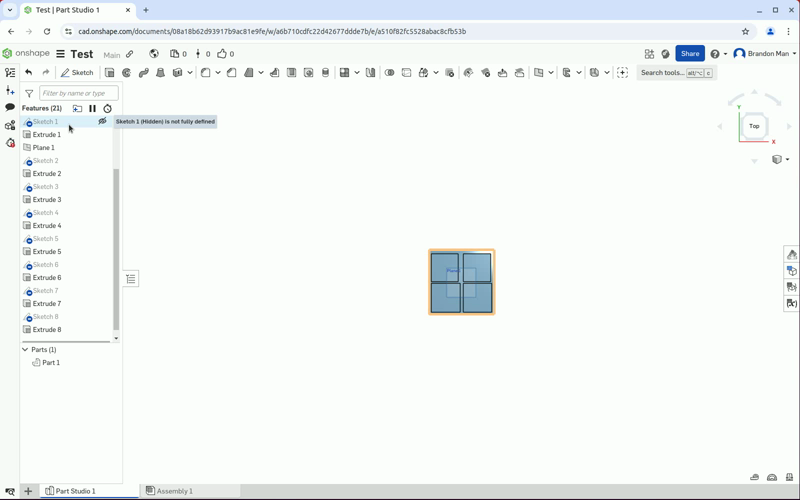
click(69, 124)
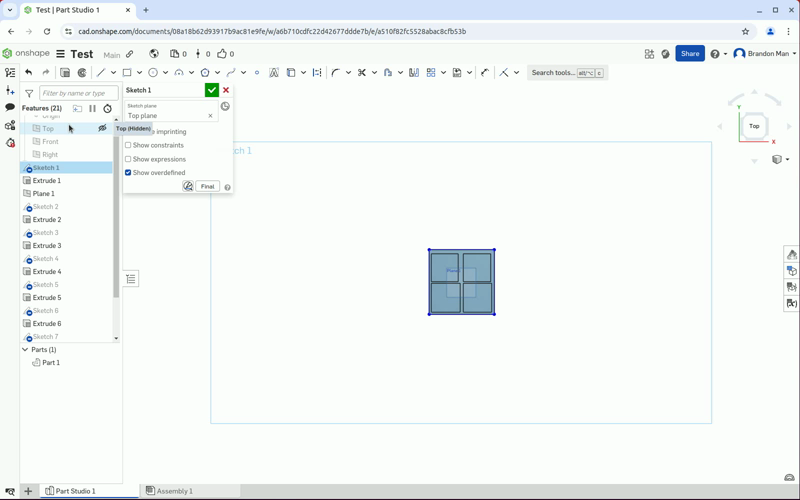
mouse_move(229, 92)
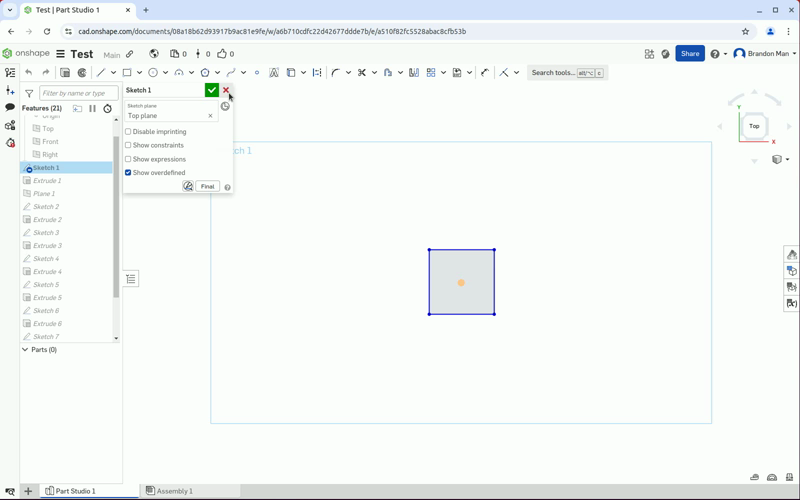
click(229, 92)
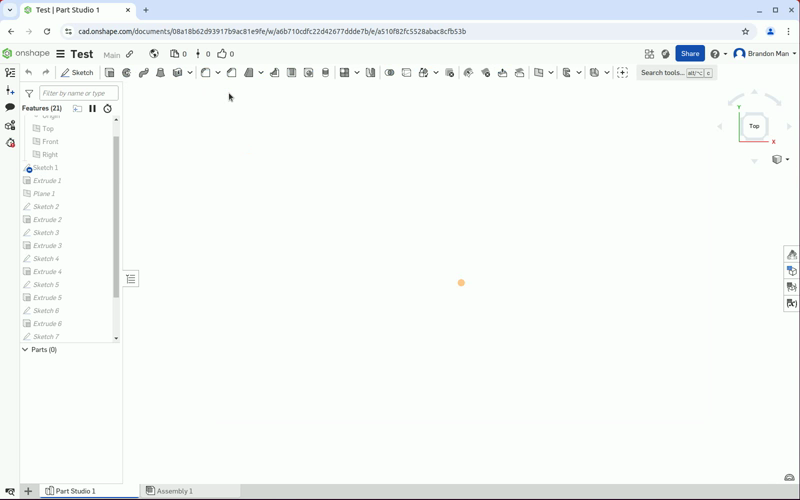
key(shift+s)
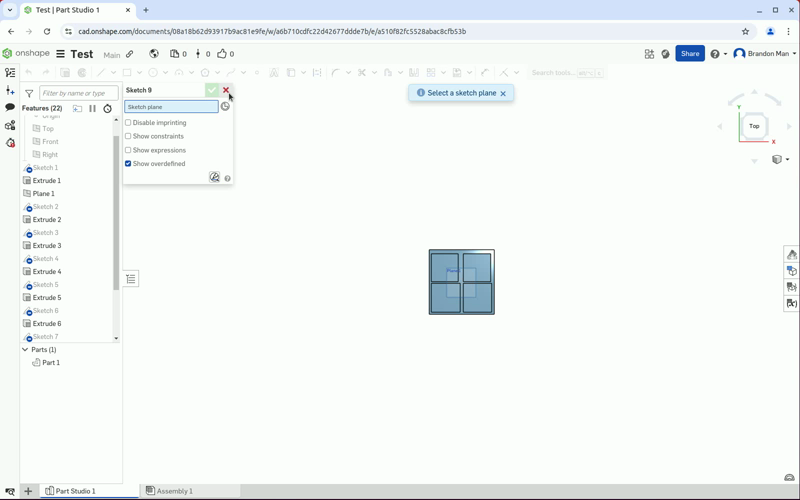
mouse_move(69, 137)
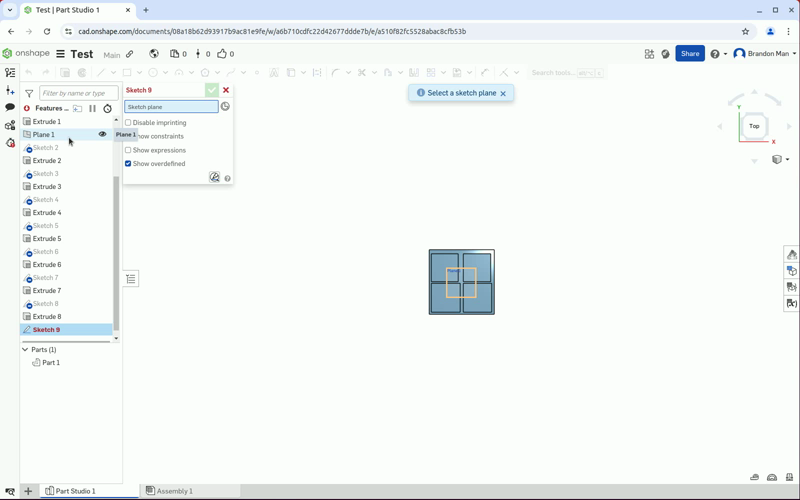
click(69, 137)
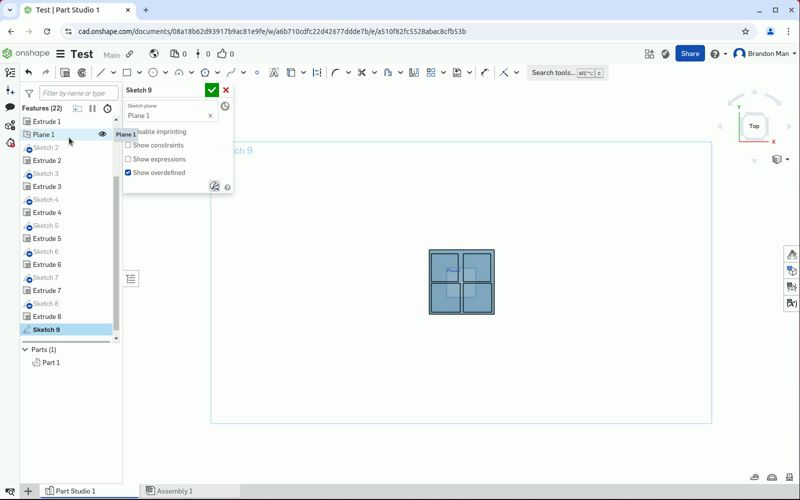
mouse_move(73, 352)
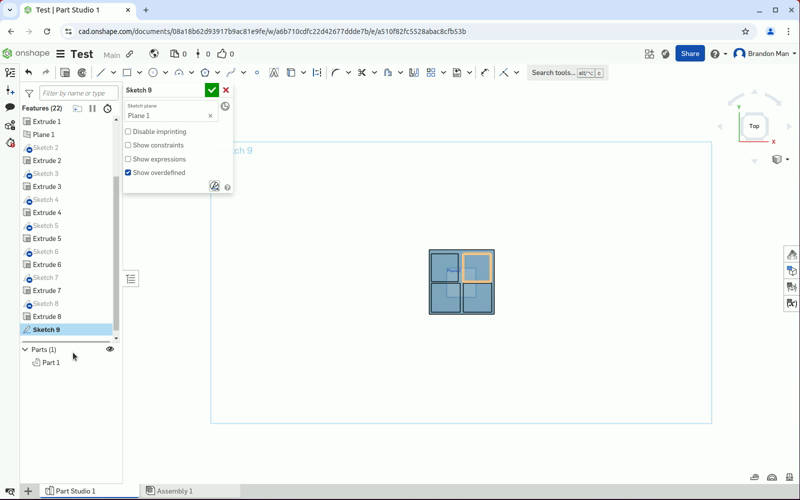
key(y)
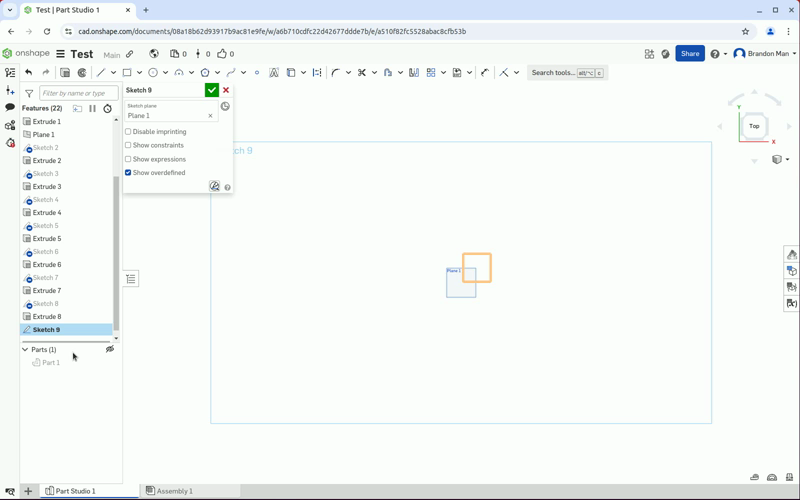
key(l)
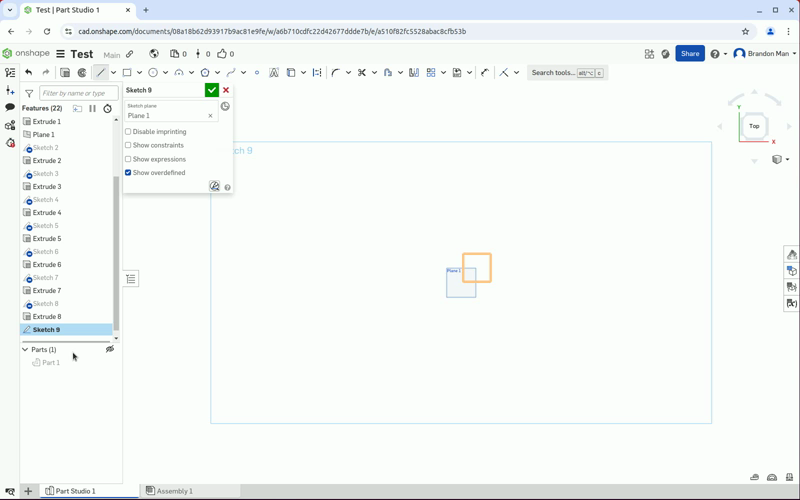
key_down(shift)
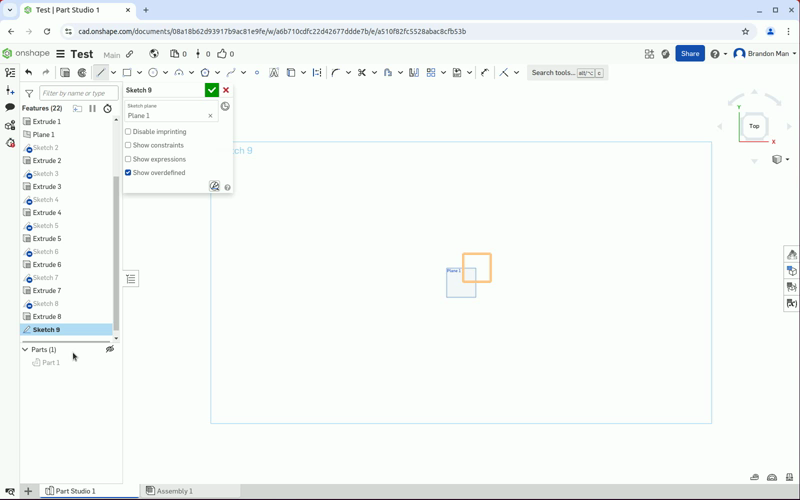
mouse_move(458, 281)
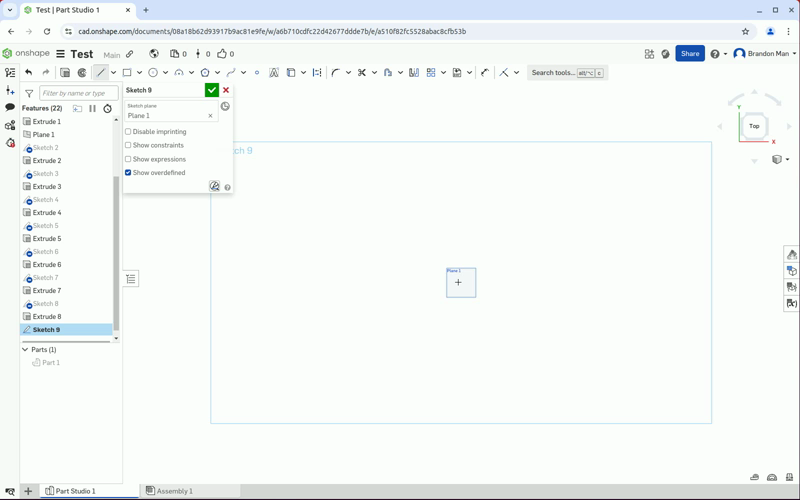
click(458, 281)
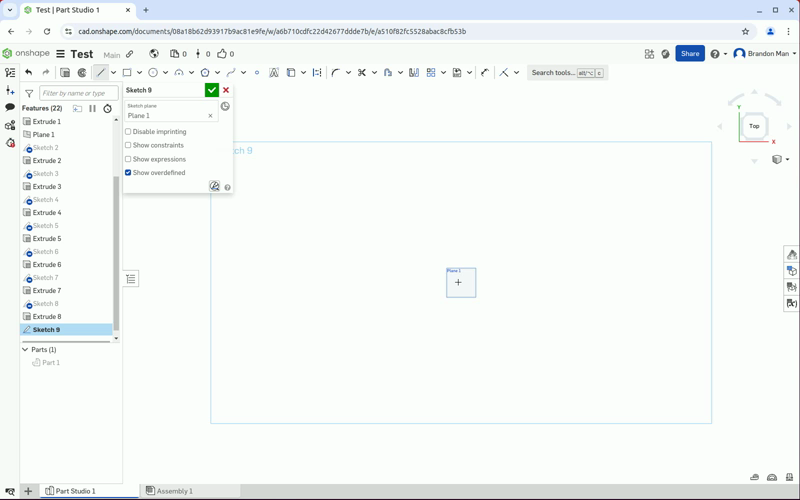
key_up(shift)
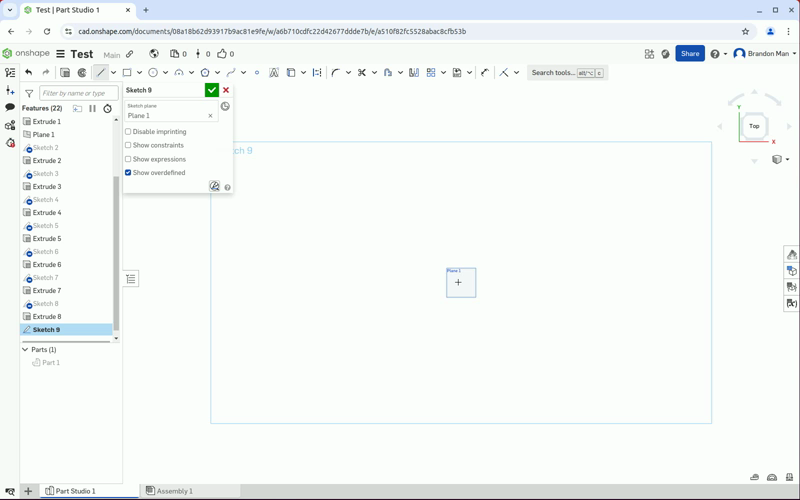
key_down(shift)
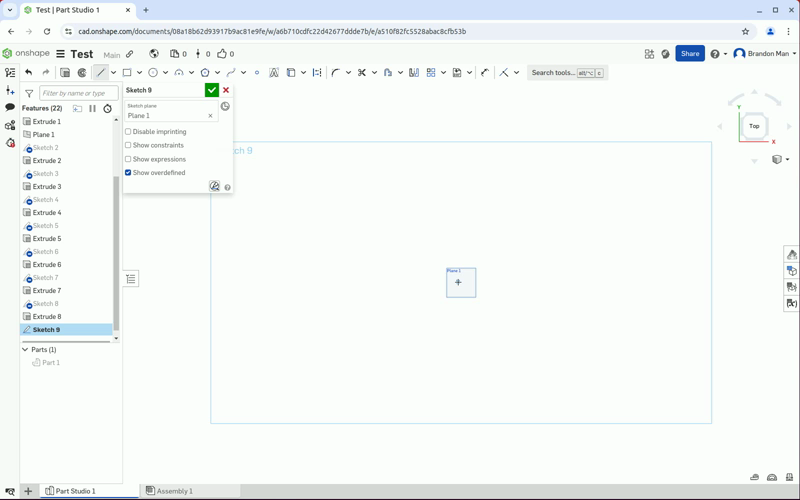
mouse_move(488, 281)
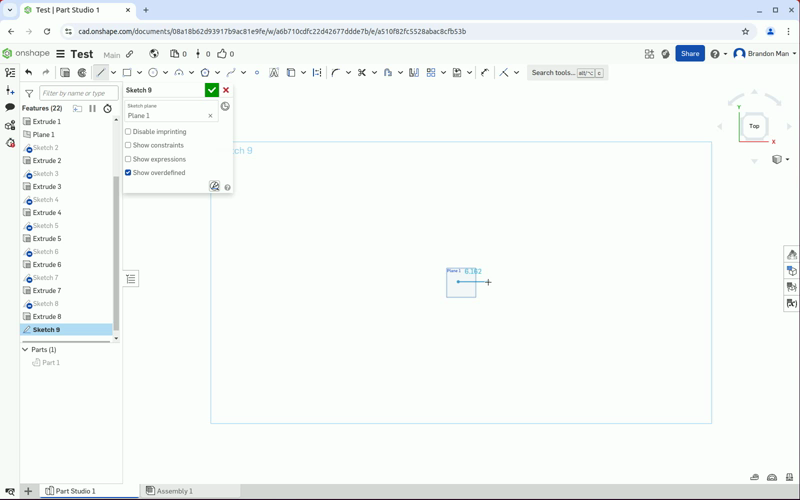
mouse_move(459, 281)
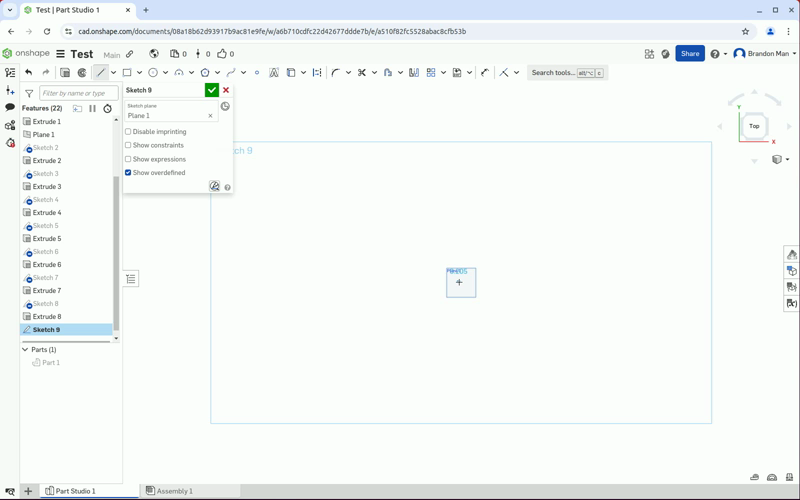
scroll(6)
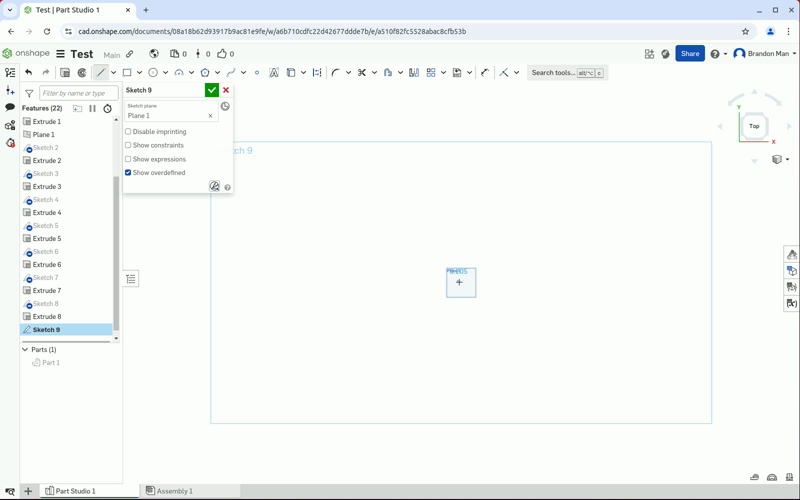
scroll(6)
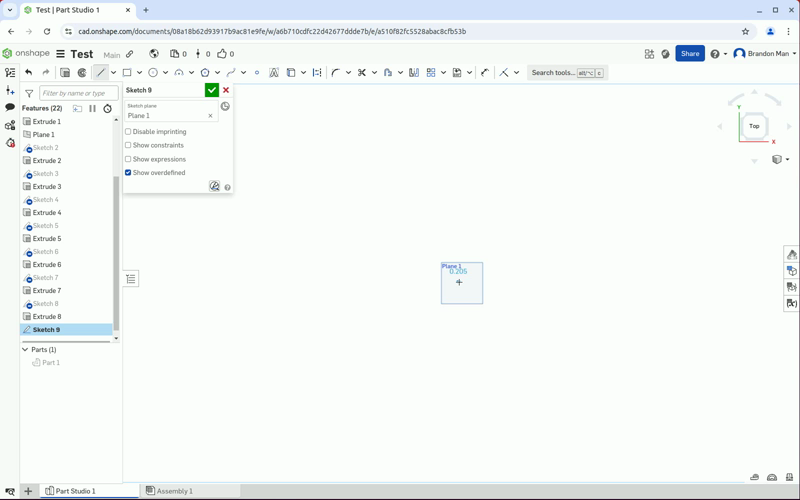
scroll(6)
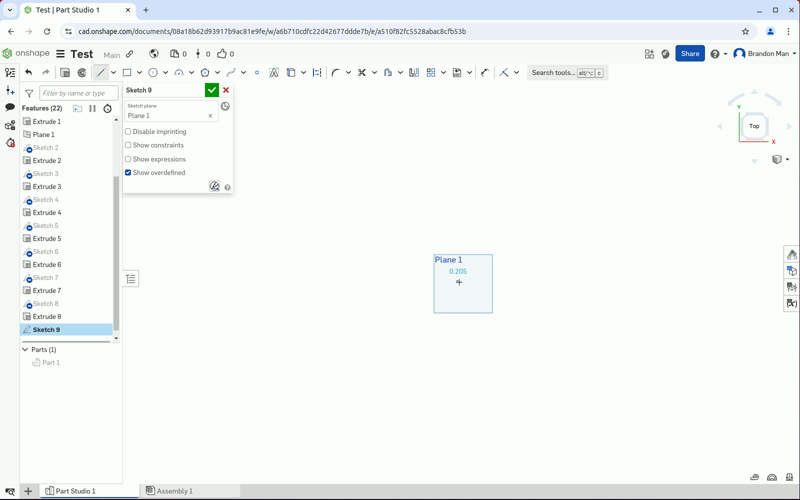
scroll(6)
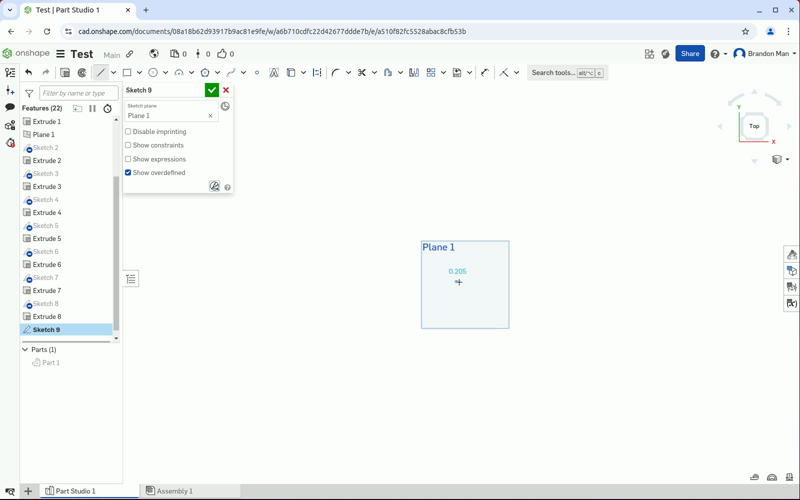
scroll(6)
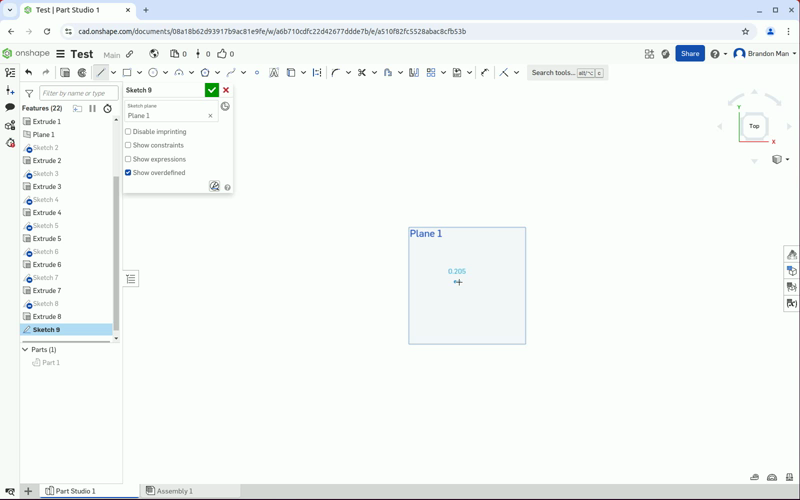
scroll(6)
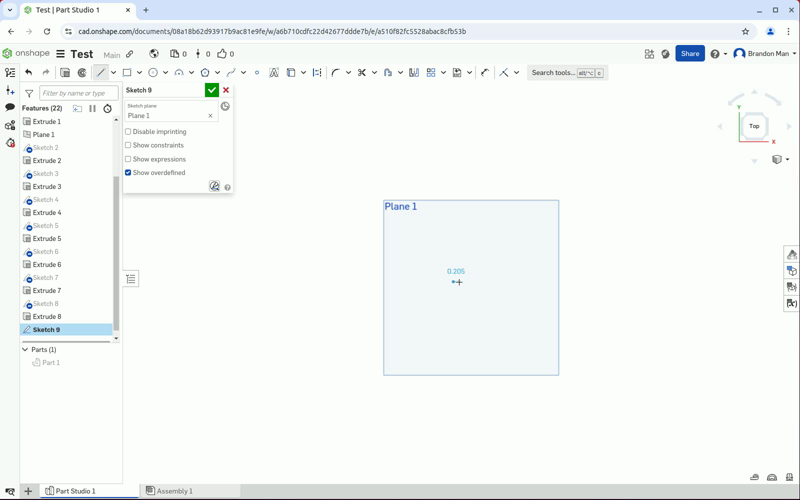
scroll(6)
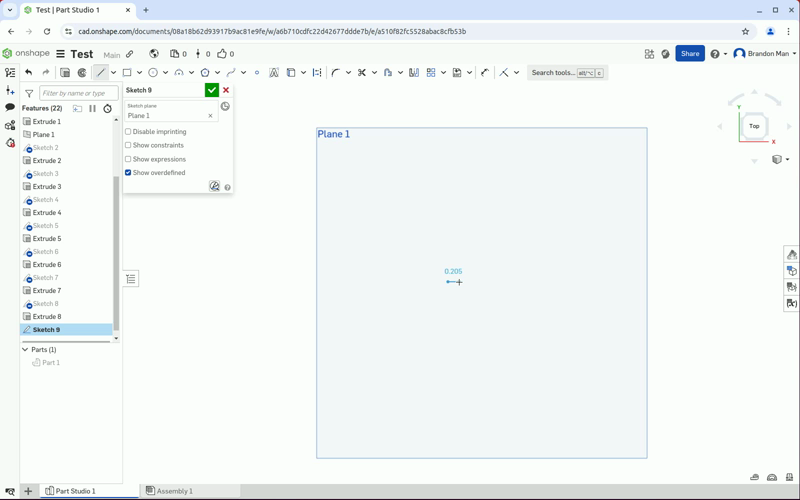
click(459, 281)
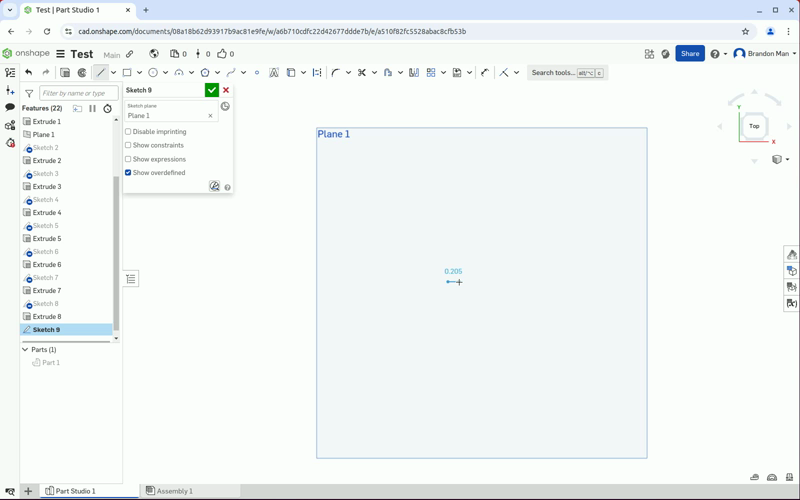
scroll(-6)
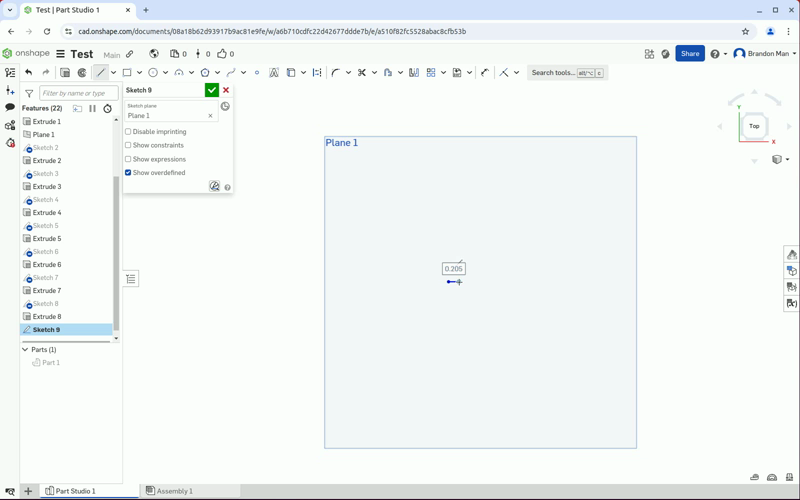
scroll(-6)
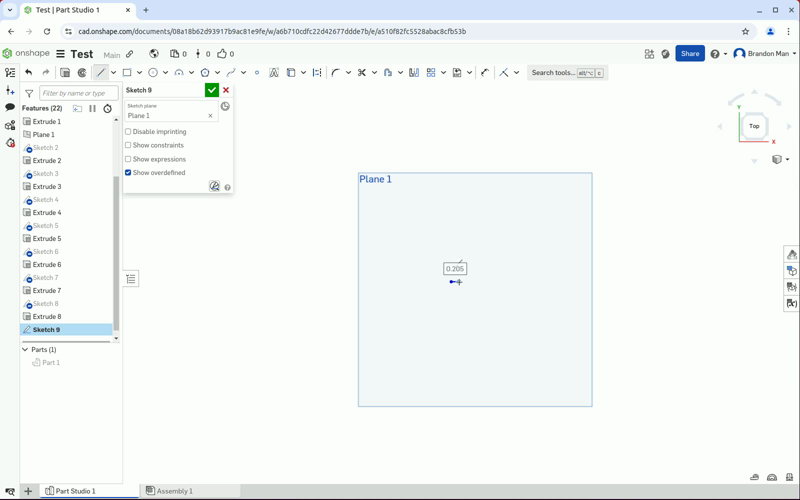
scroll(-6)
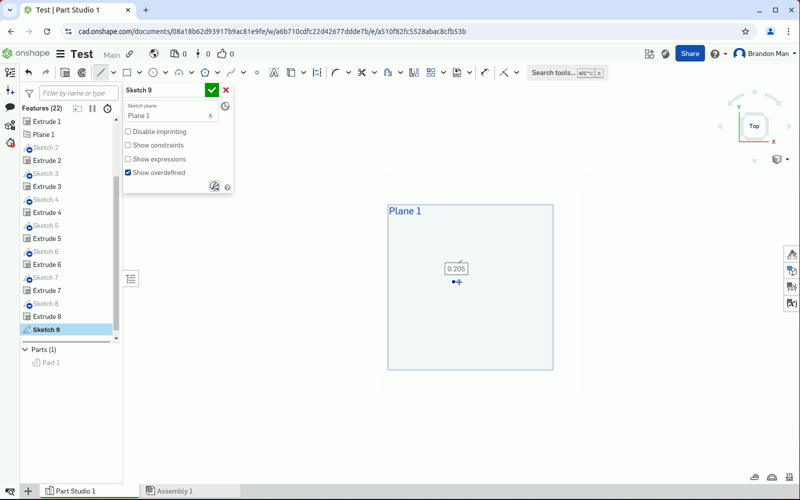
scroll(-6)
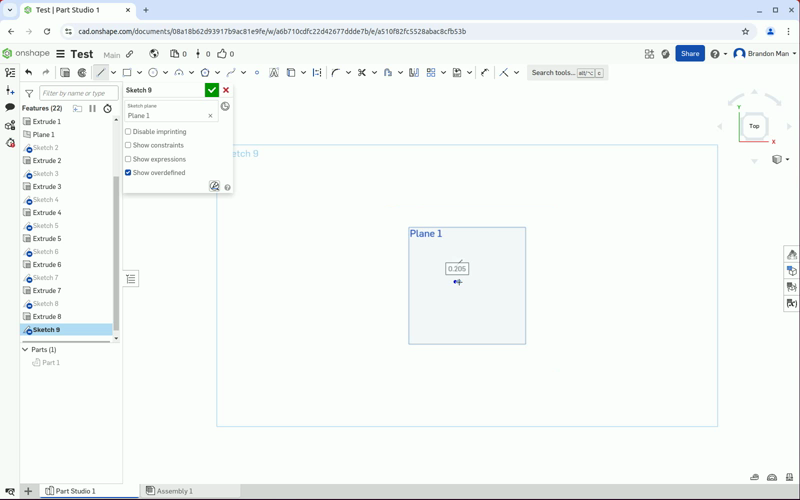
scroll(-6)
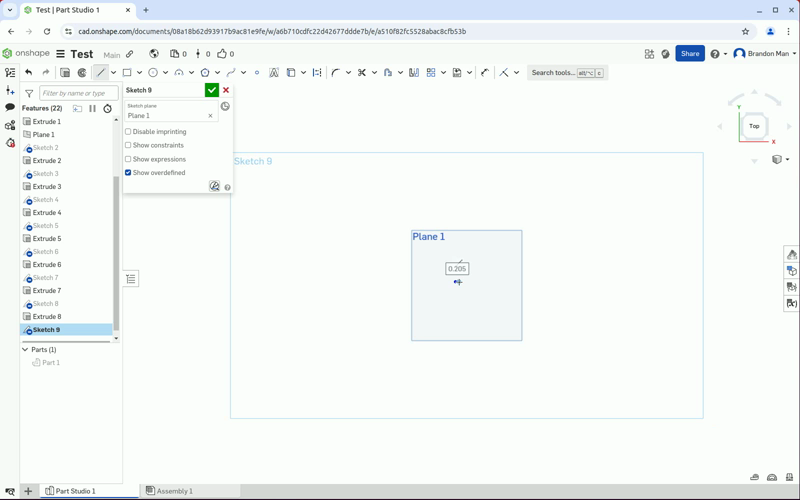
scroll(-6)
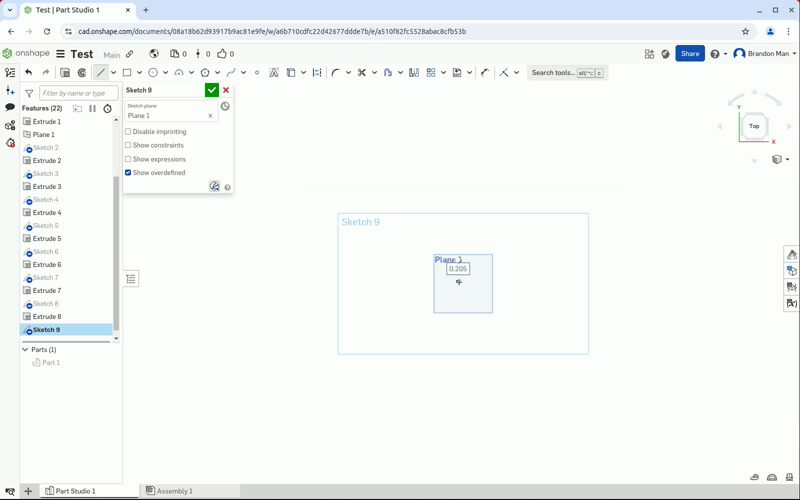
scroll(-6)
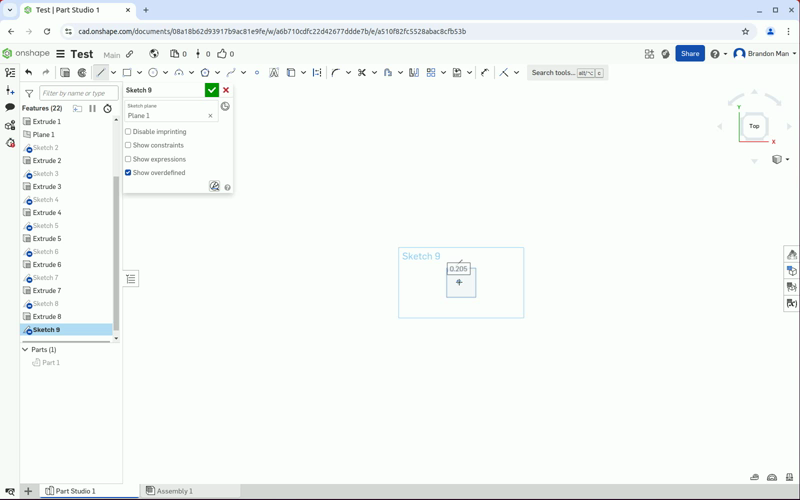
key_up(shift)
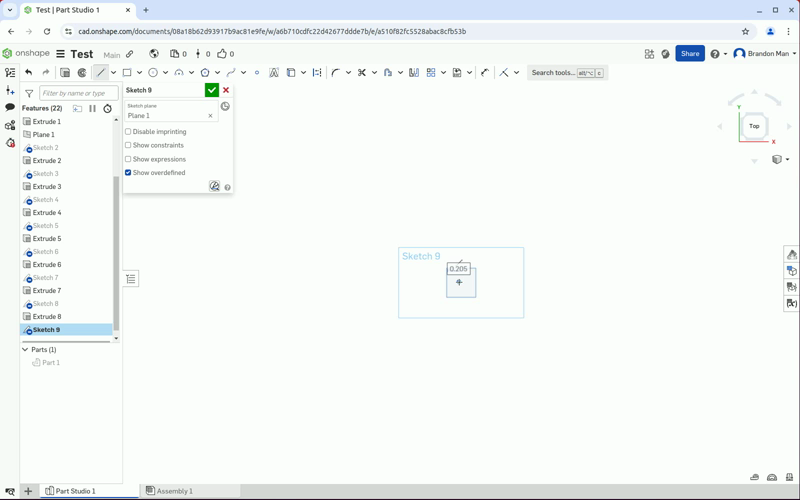
key_down(shift)
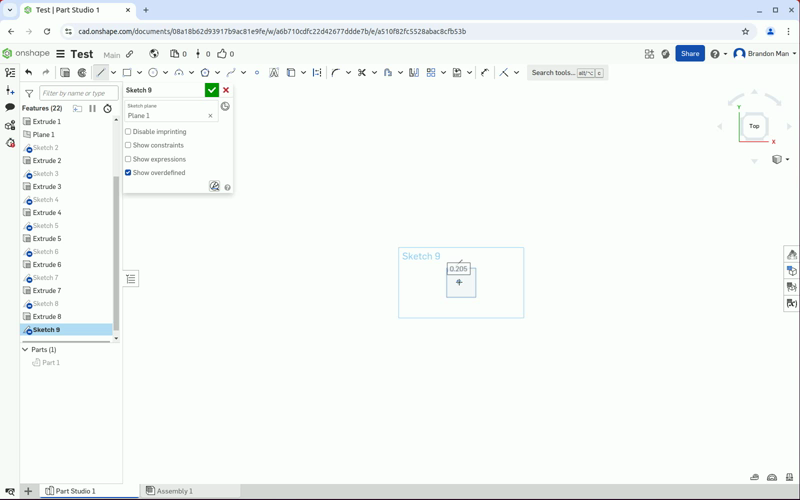
mouse_move(489, 281)
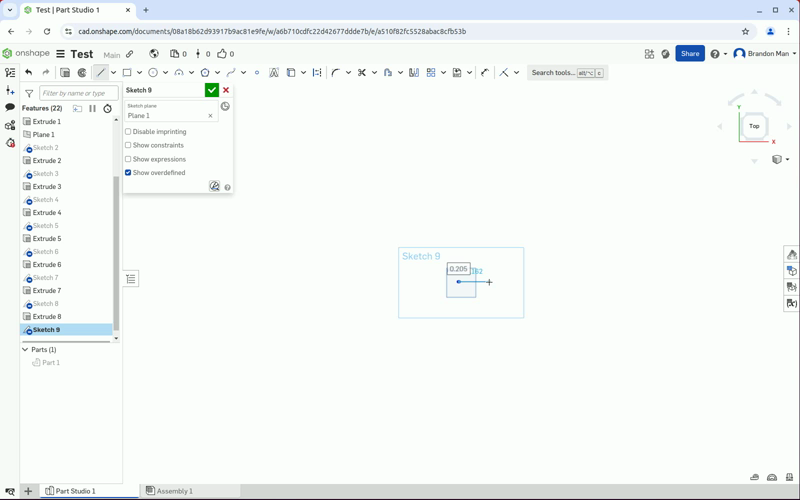
mouse_move(459, 253)
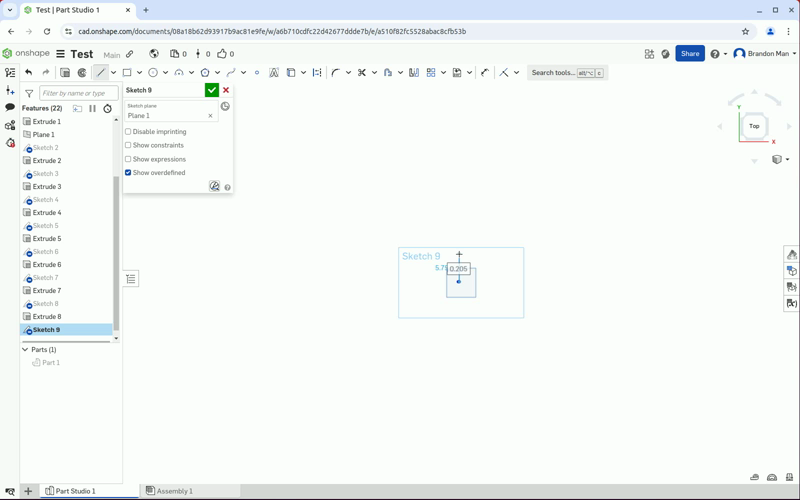
click(459, 253)
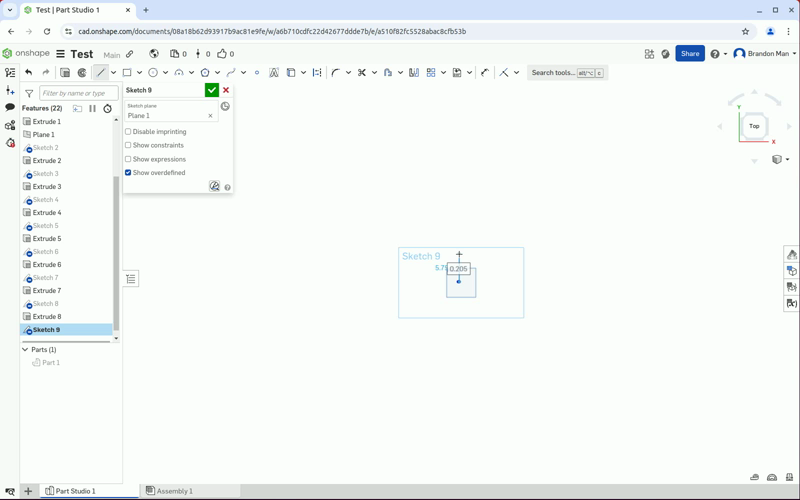
key_up(shift)
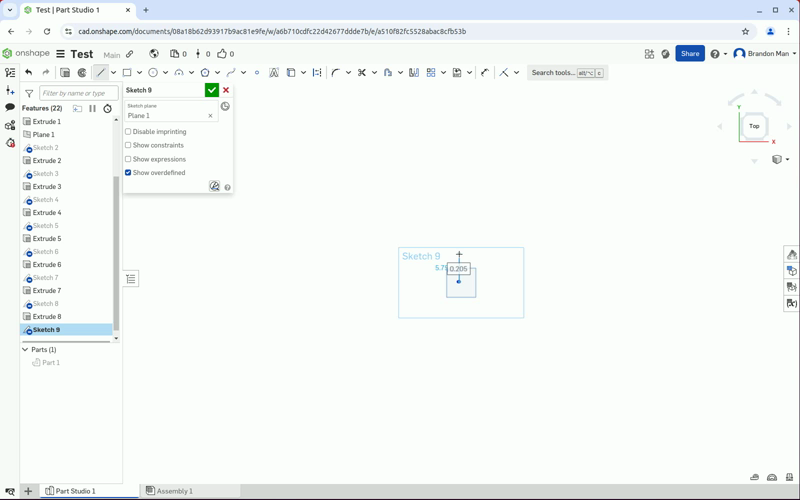
key_down(shift)
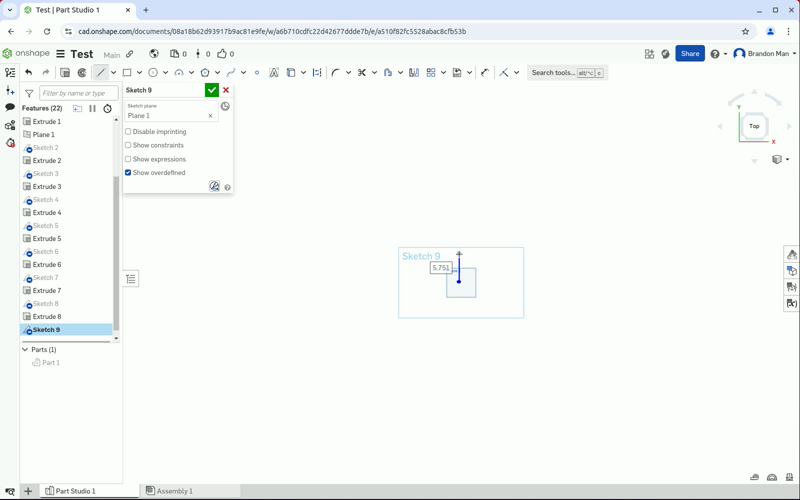
mouse_move(489, 253)
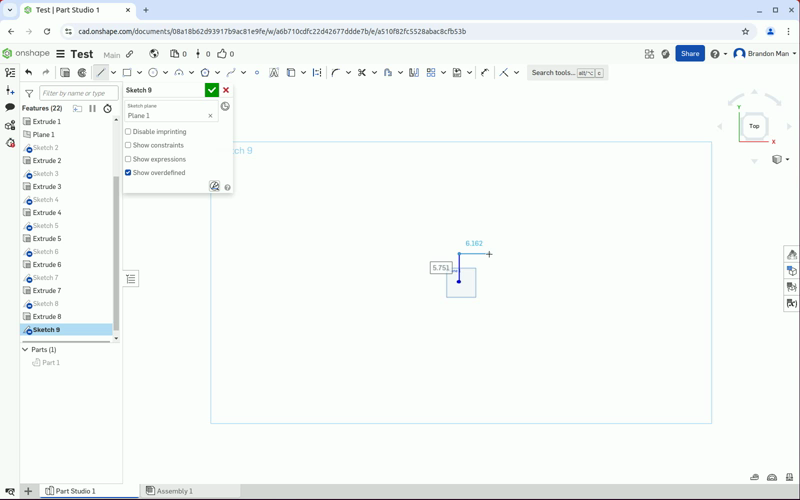
mouse_move(458, 253)
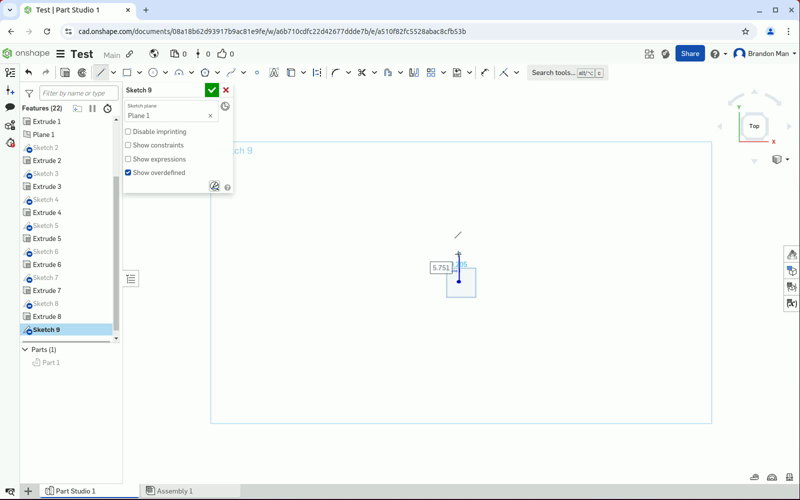
scroll(6)
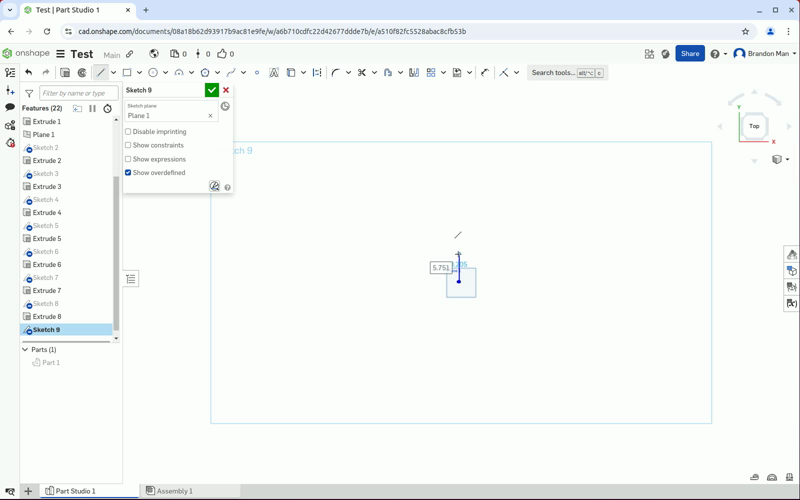
scroll(6)
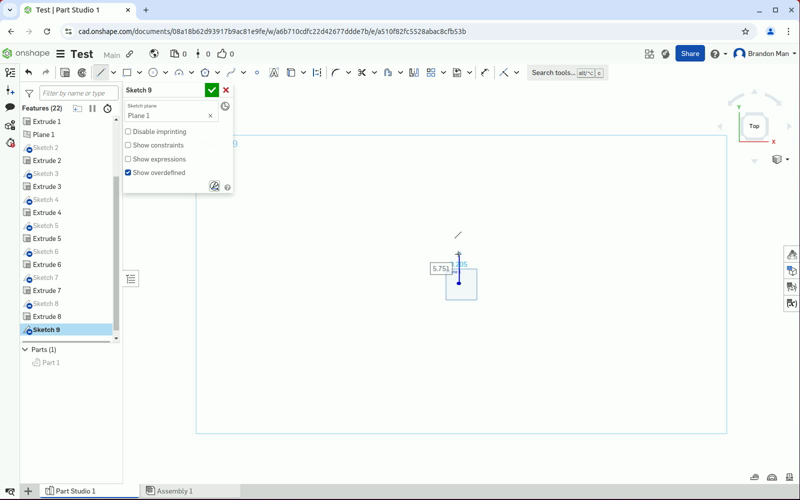
scroll(6)
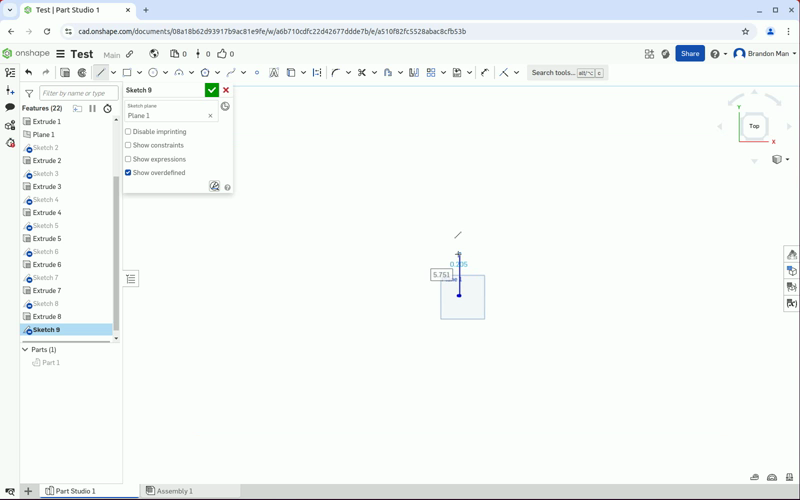
scroll(6)
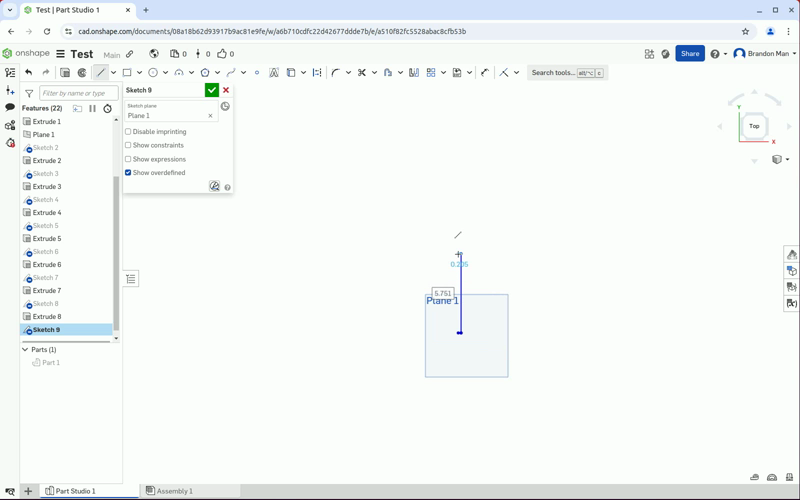
scroll(6)
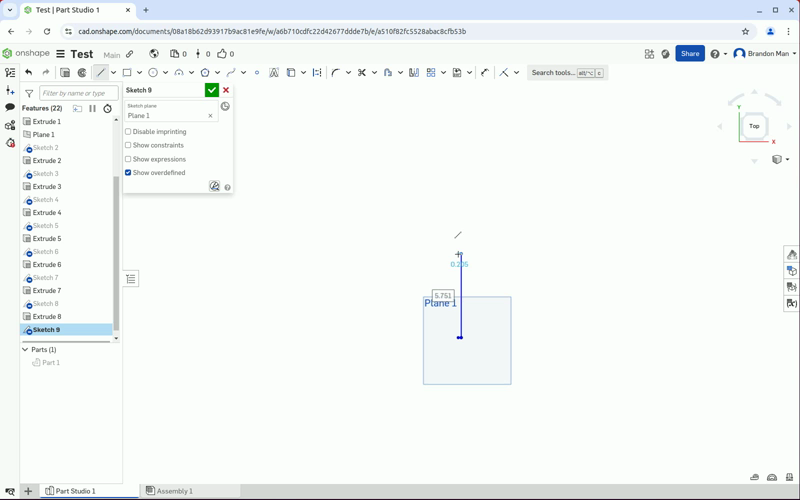
scroll(6)
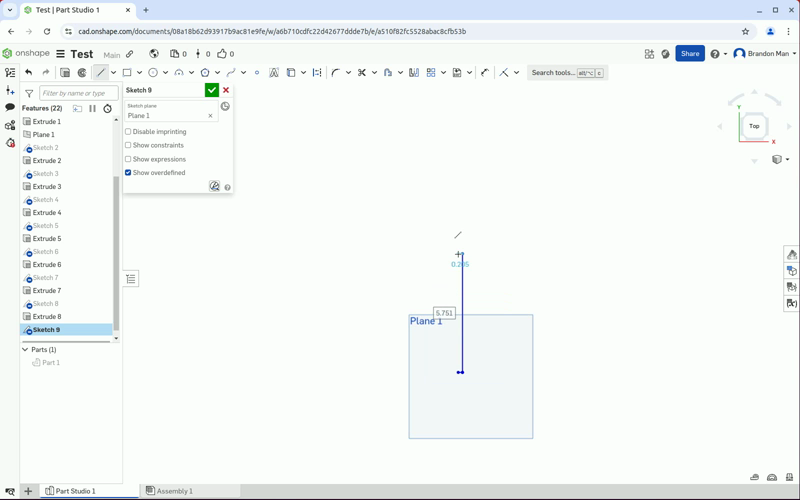
scroll(6)
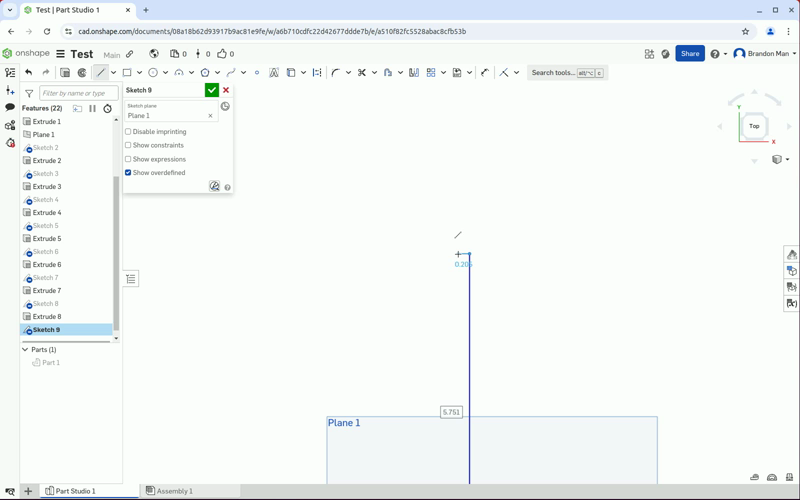
click(458, 253)
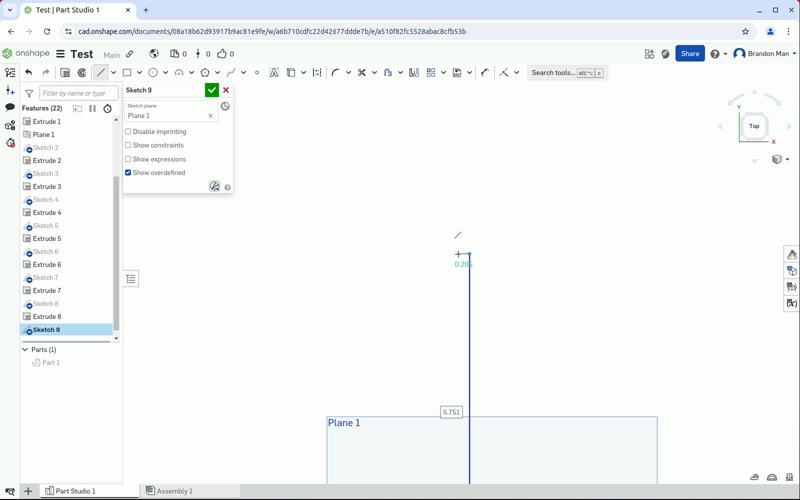
scroll(-6)
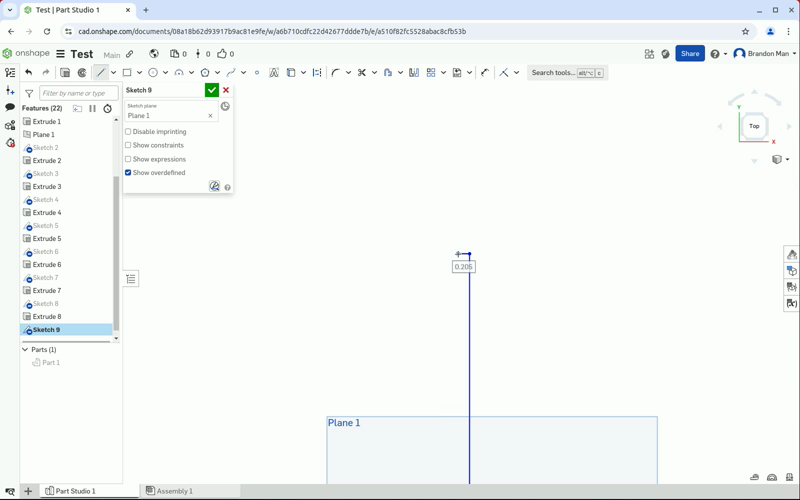
scroll(-6)
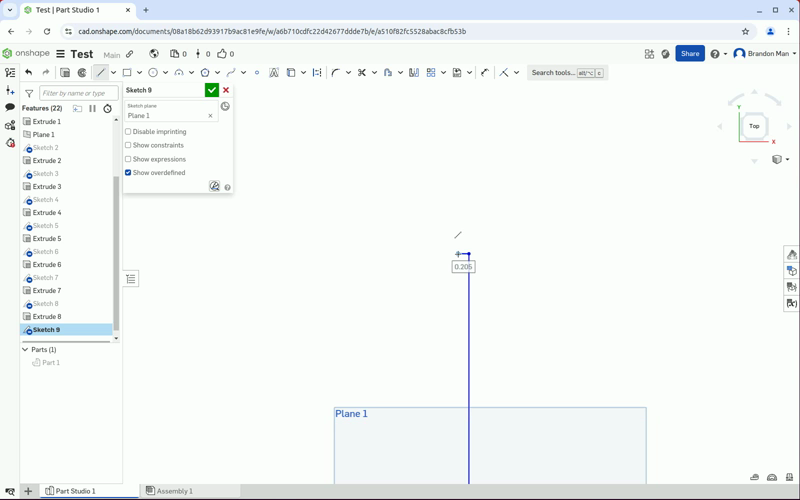
scroll(-6)
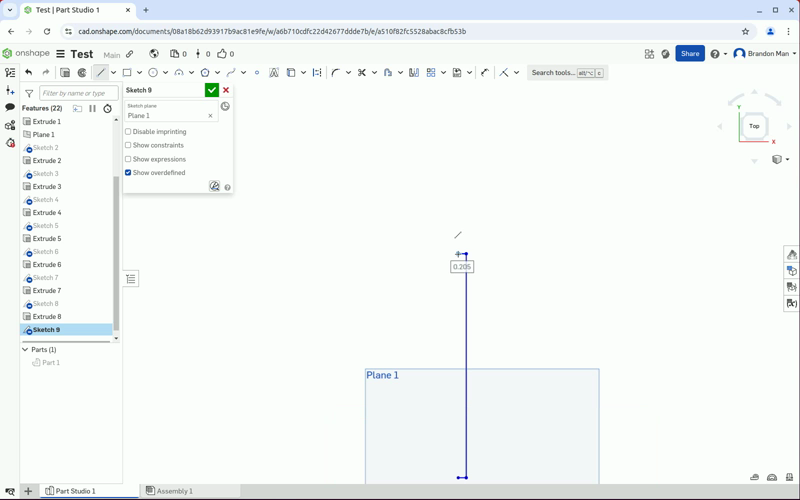
scroll(-6)
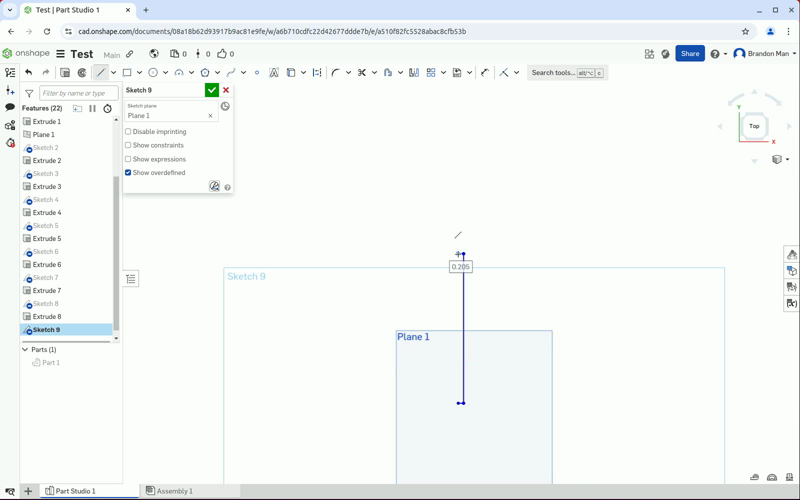
scroll(-6)
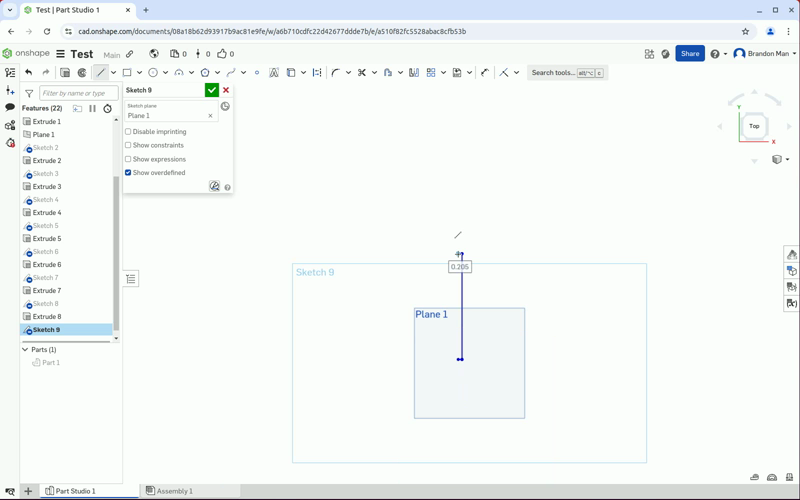
scroll(-6)
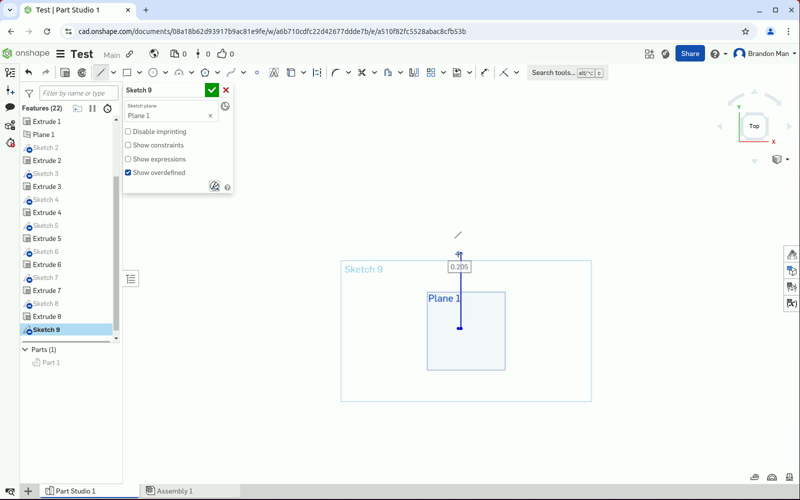
scroll(-6)
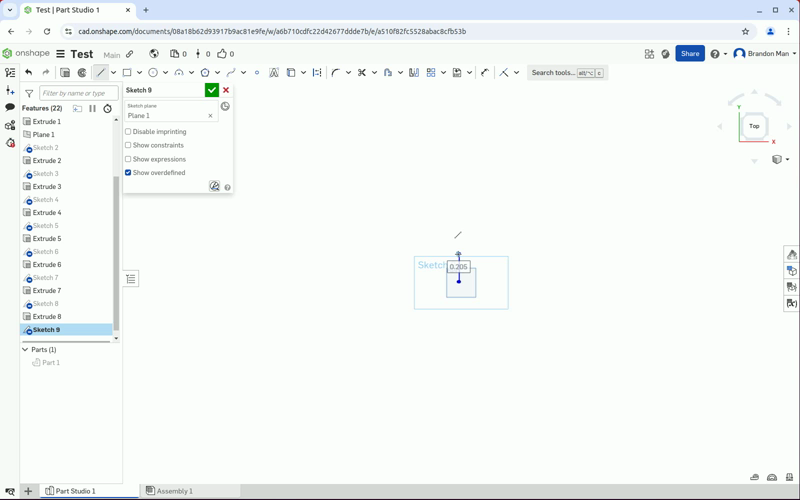
key_up(shift)
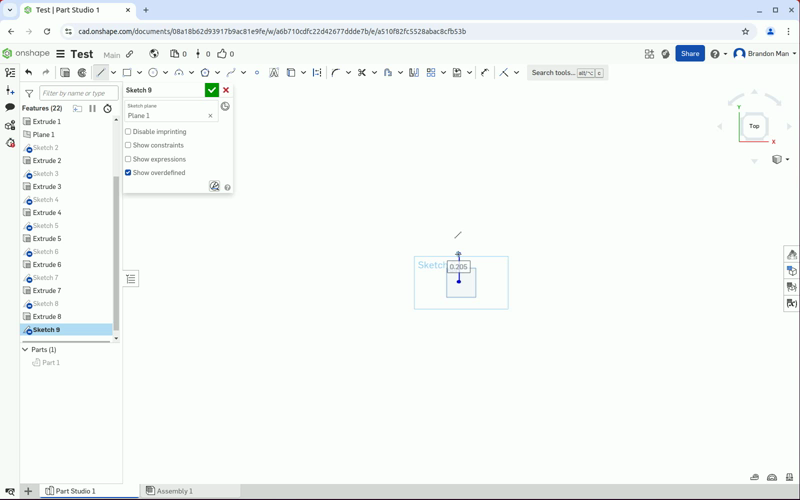
mouse_move(488, 253)
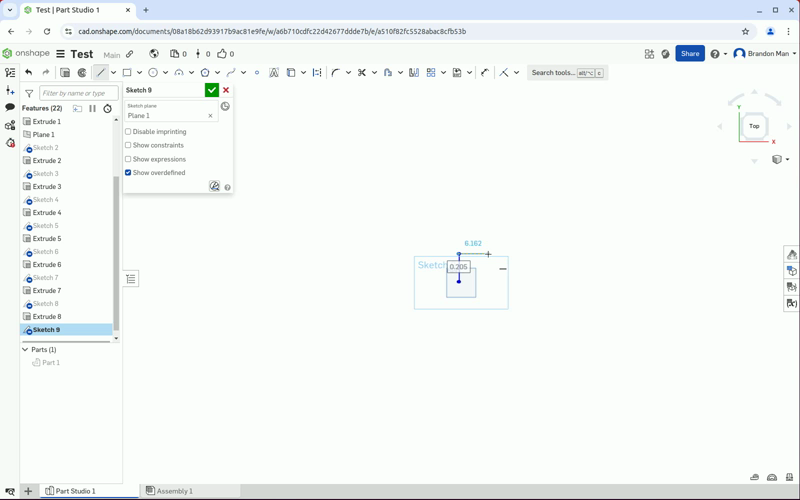
key_down(shift)
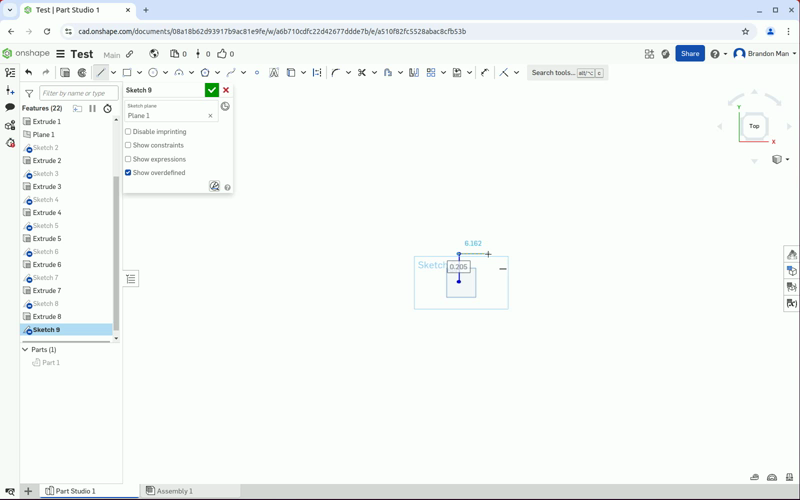
mouse_move(458, 281)
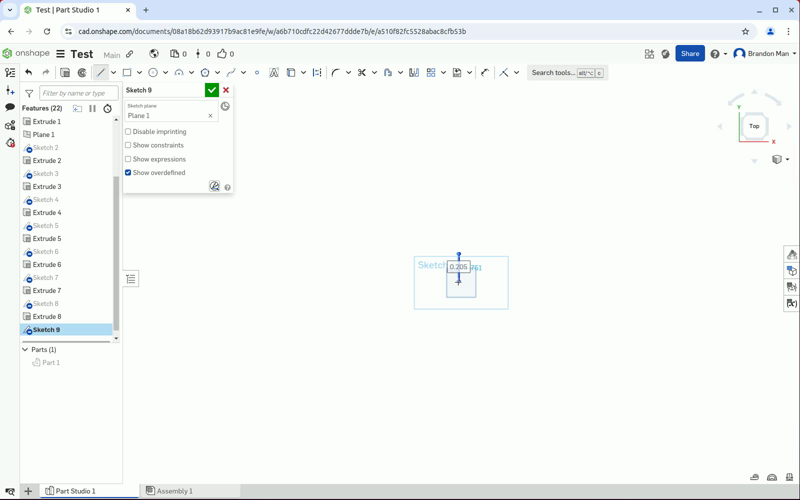
scroll(6)
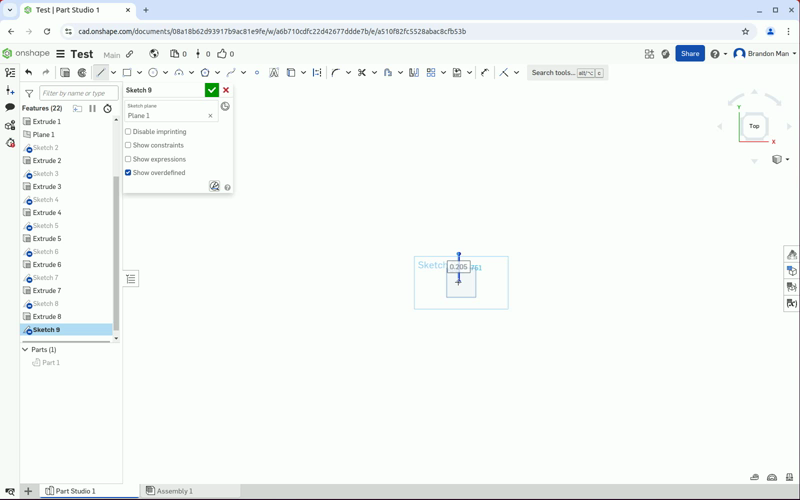
scroll(6)
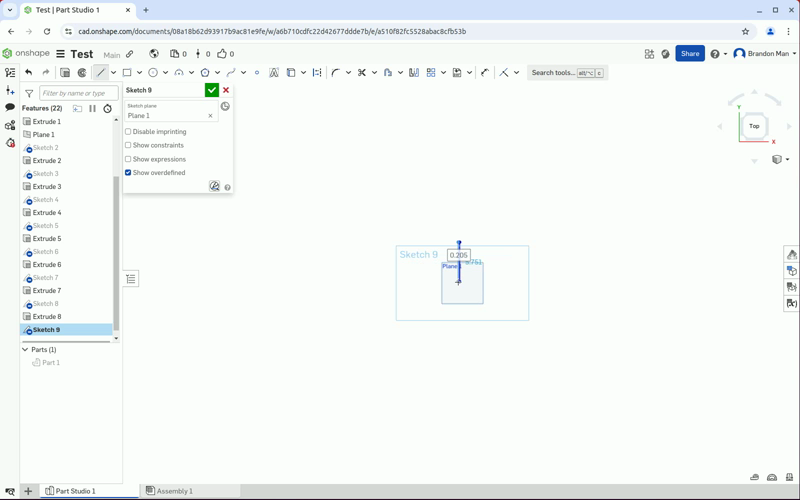
scroll(6)
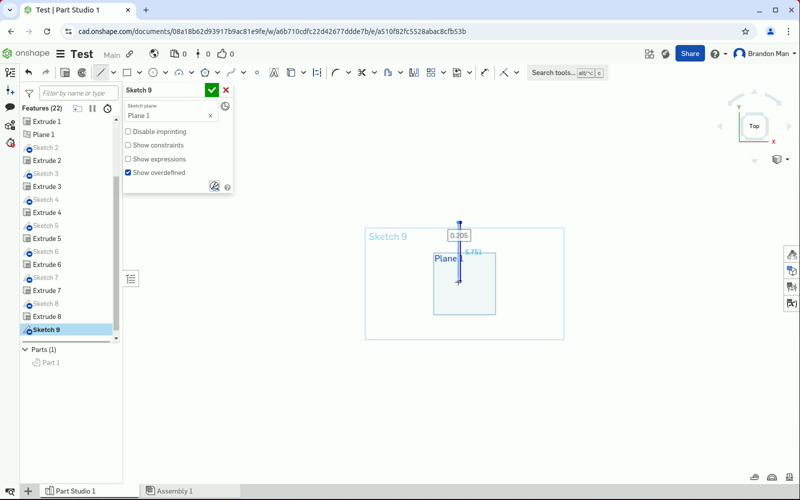
scroll(6)
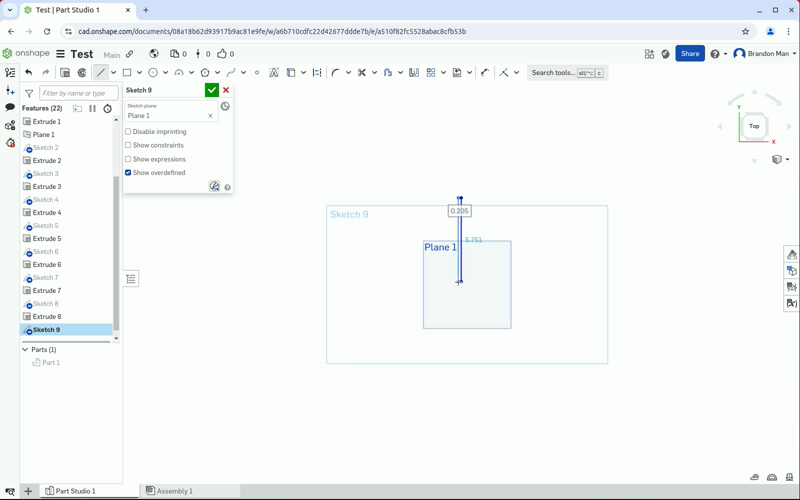
scroll(6)
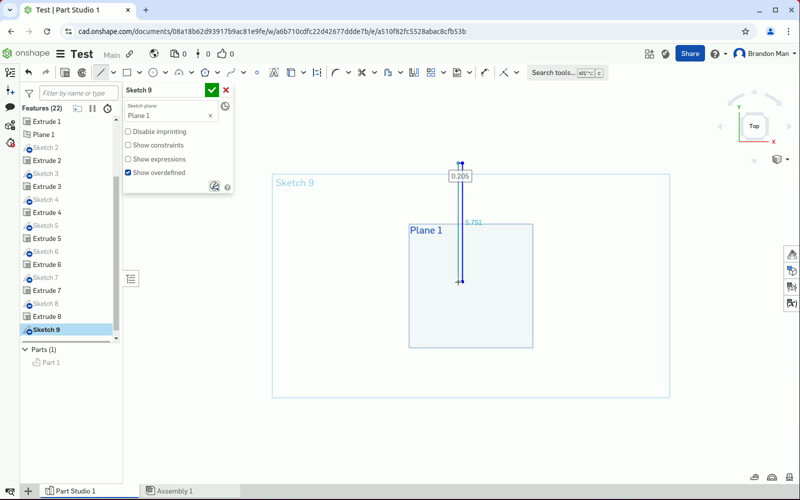
scroll(6)
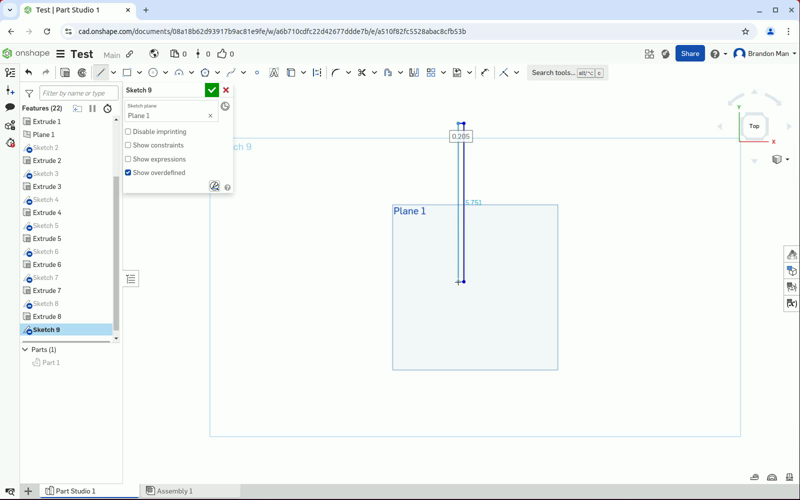
scroll(6)
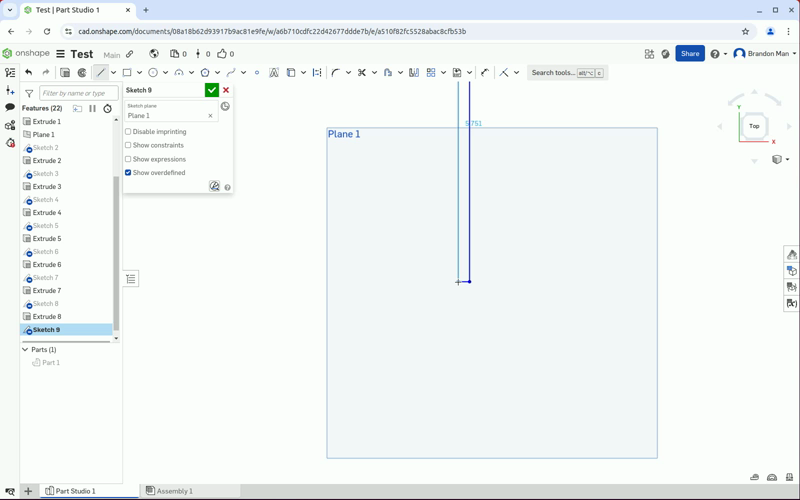
key_up(shift)
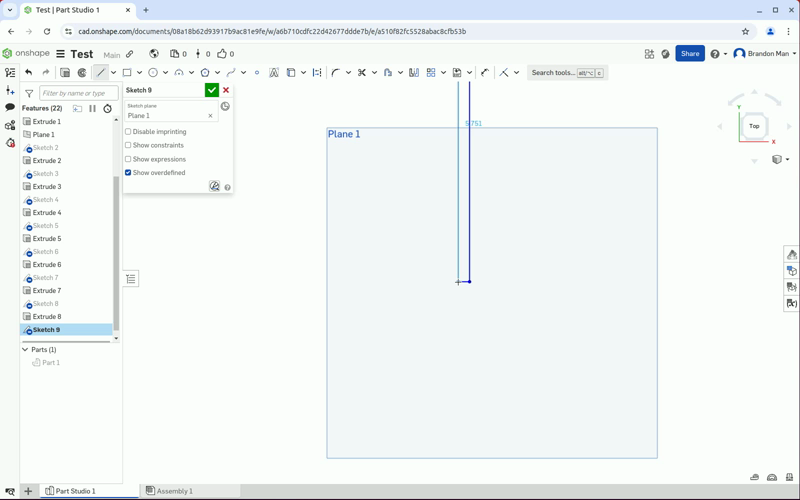
click(458, 281)
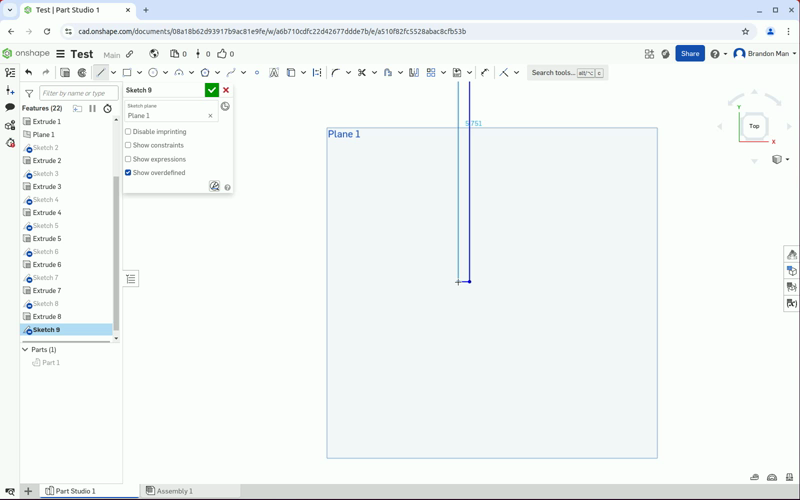
scroll(-6)
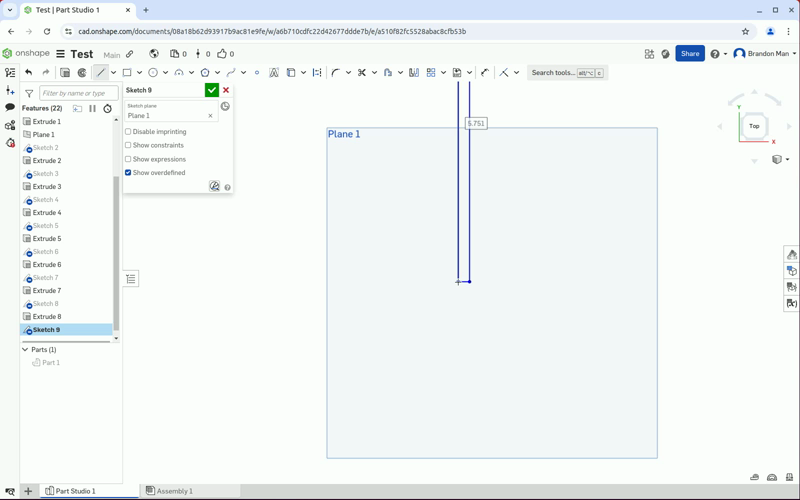
scroll(-6)
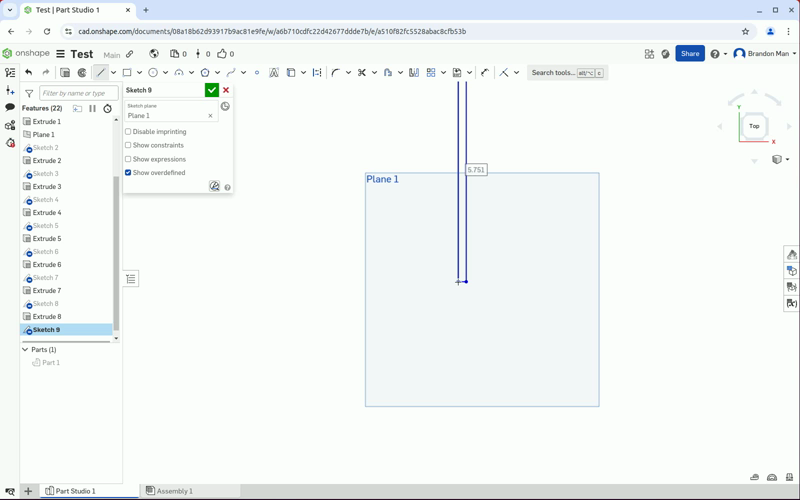
scroll(-6)
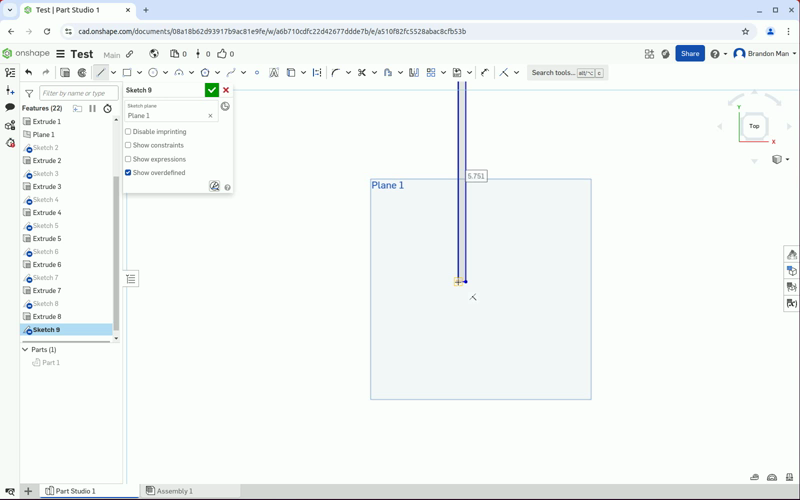
scroll(-6)
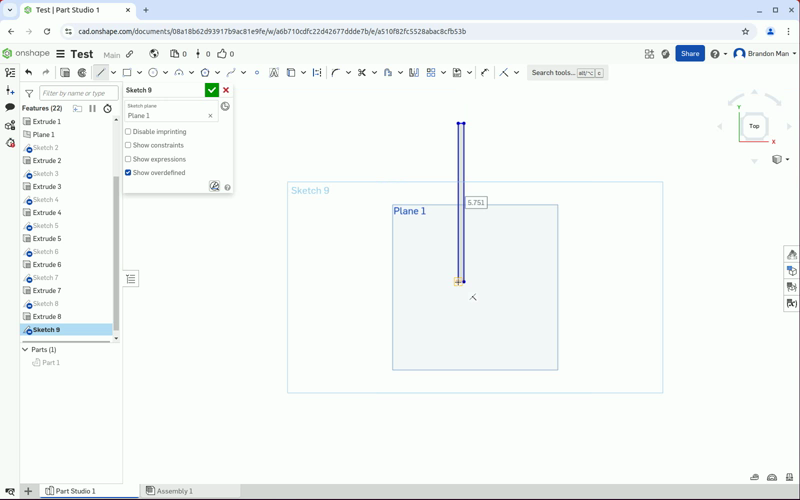
scroll(-6)
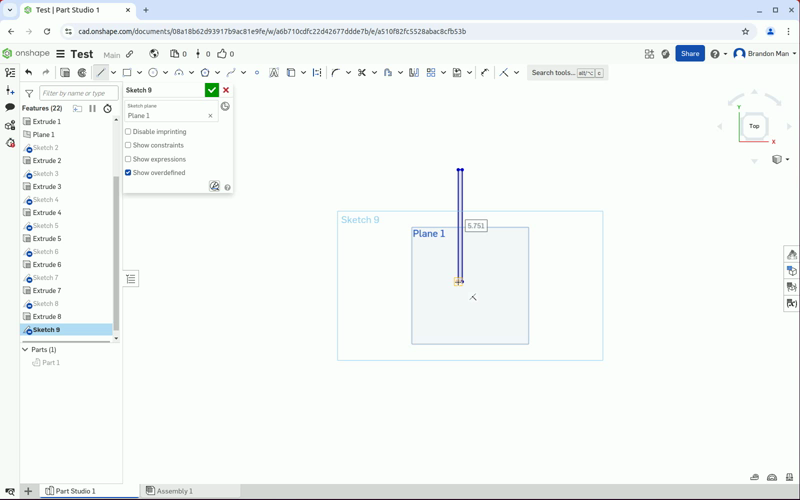
scroll(-6)
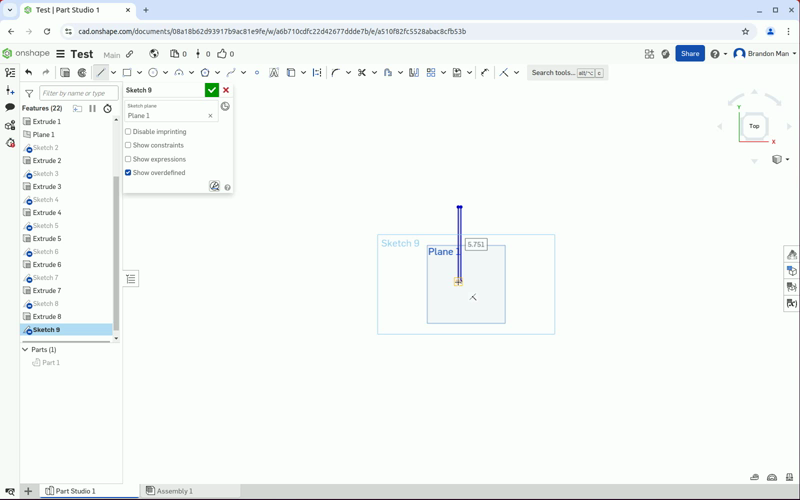
scroll(-6)
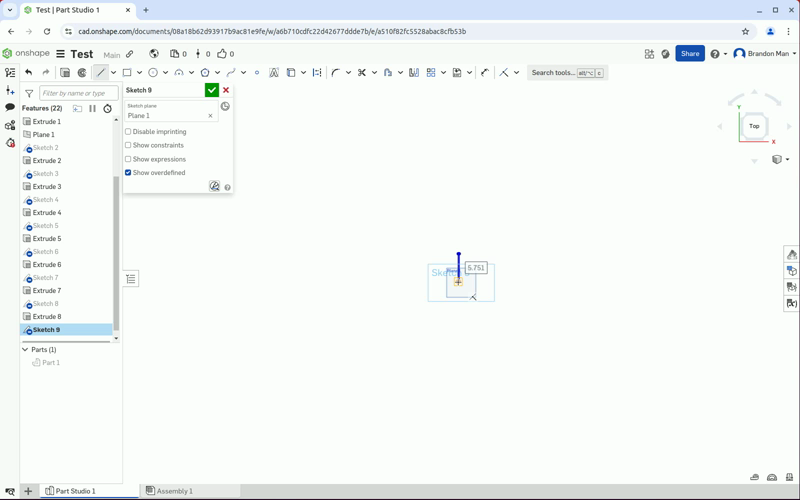
key(esc)
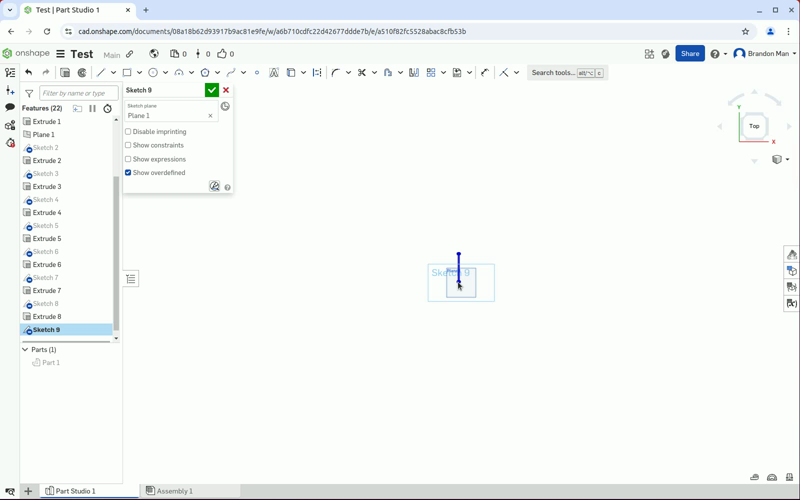
mouse_move(459, 266)
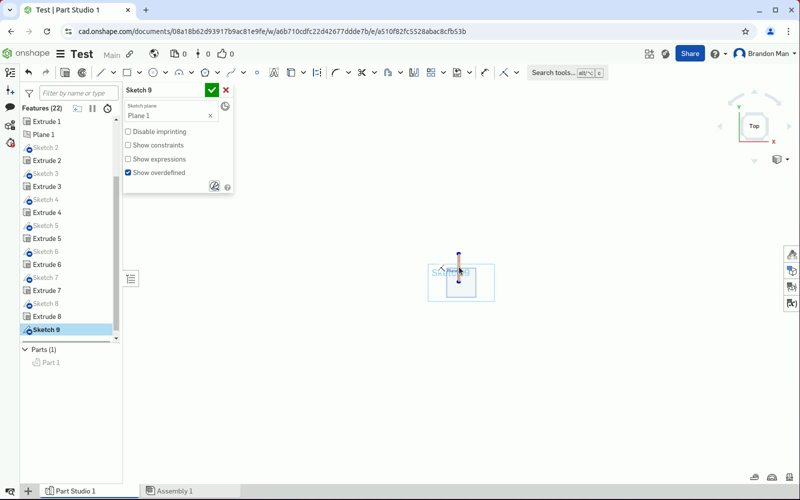
scroll(6)
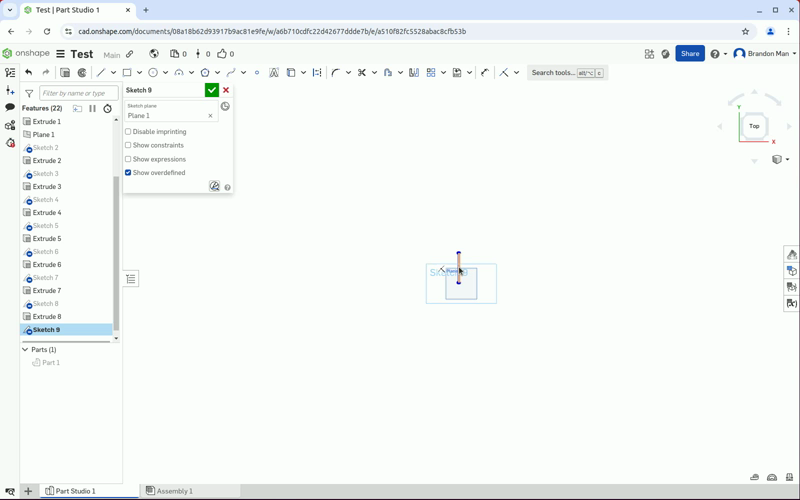
scroll(6)
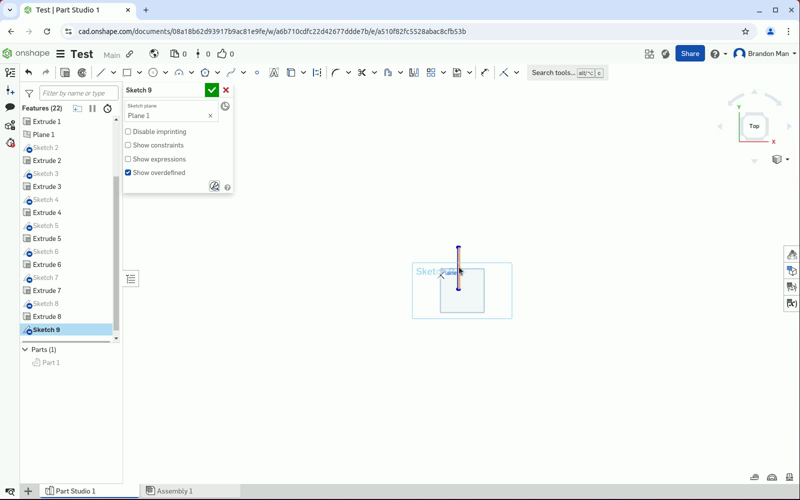
scroll(6)
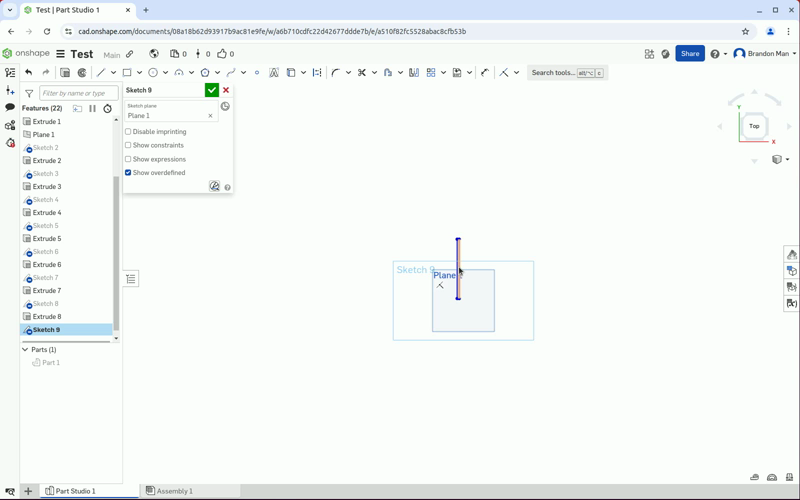
scroll(6)
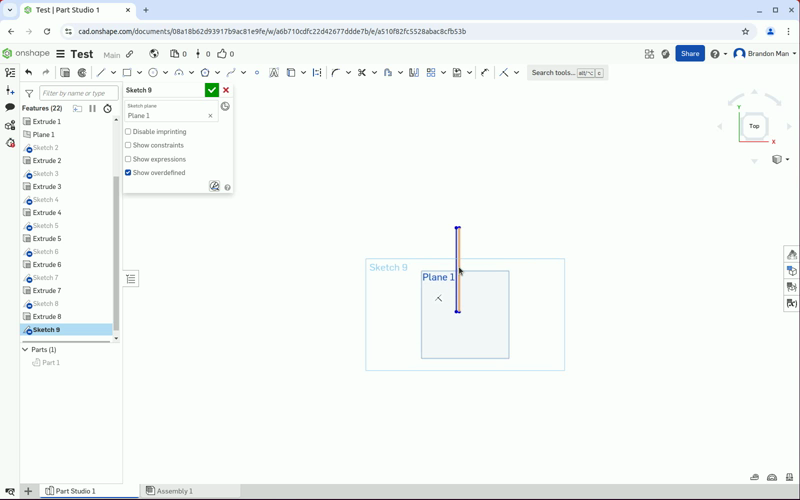
scroll(6)
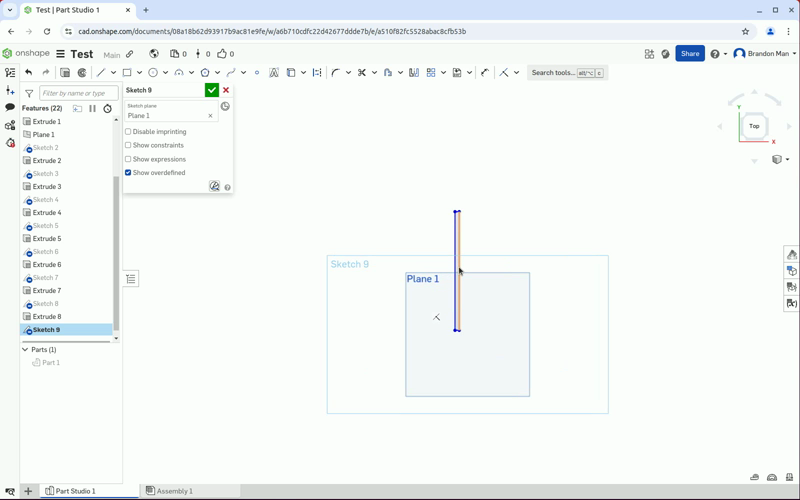
scroll(6)
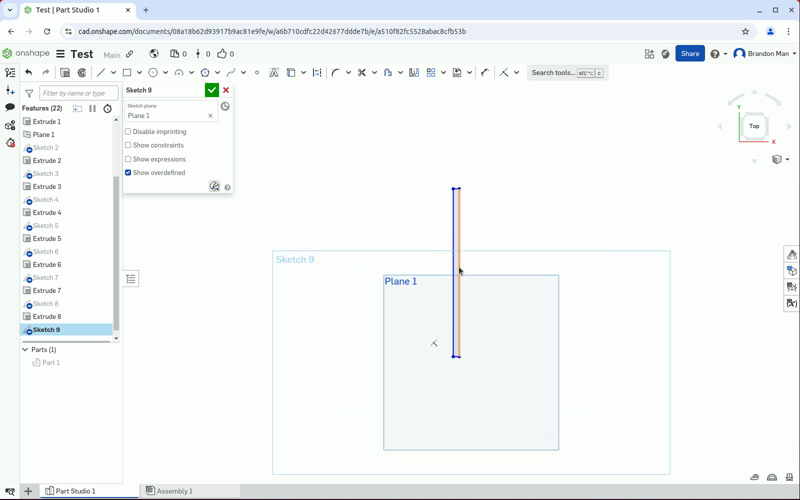
scroll(6)
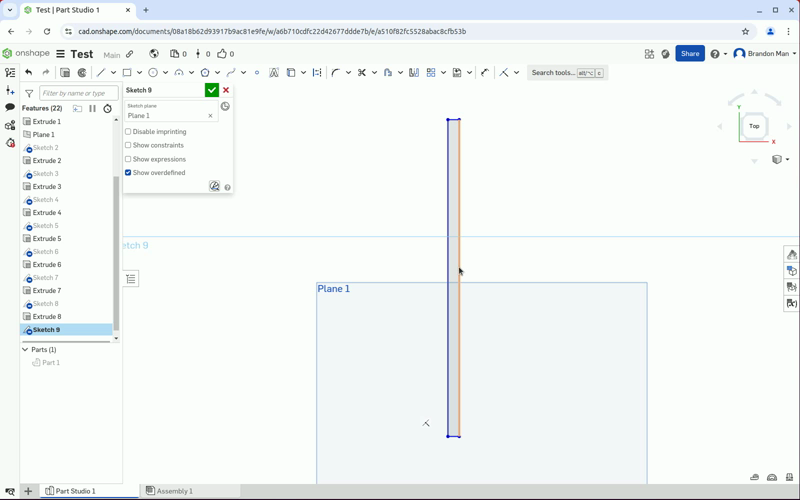
click(459, 266)
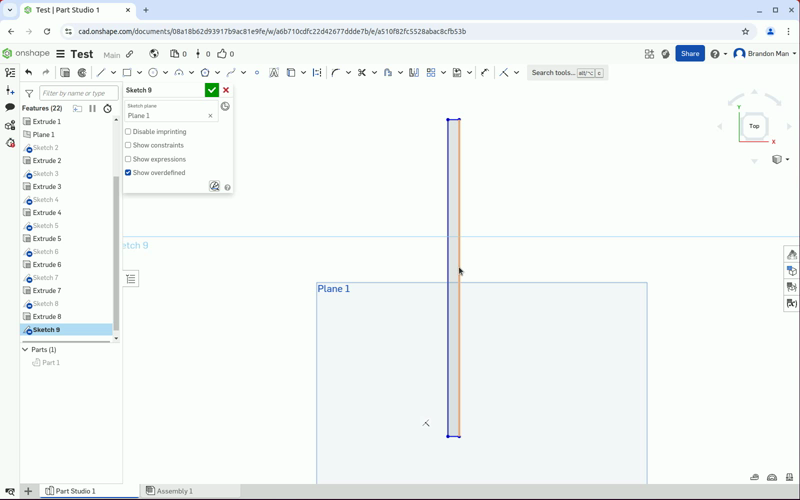
scroll(-6)
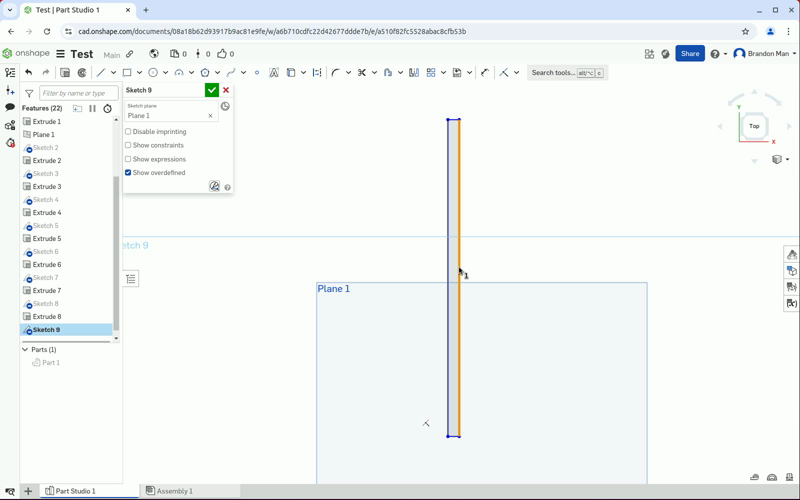
scroll(-6)
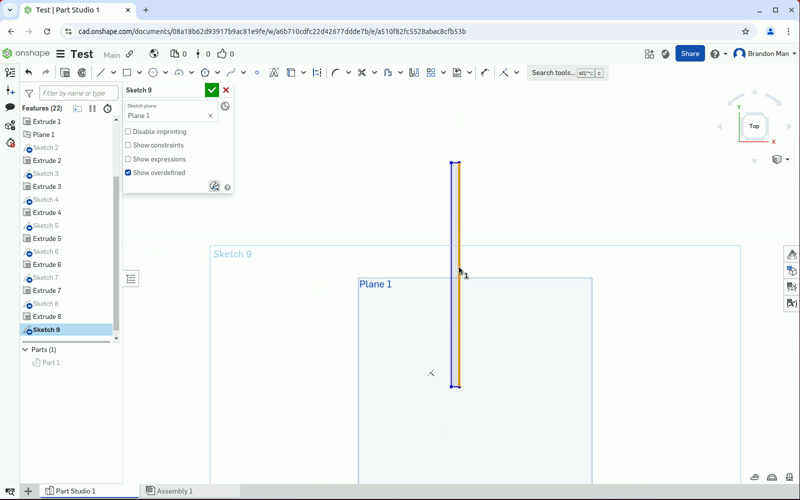
scroll(-6)
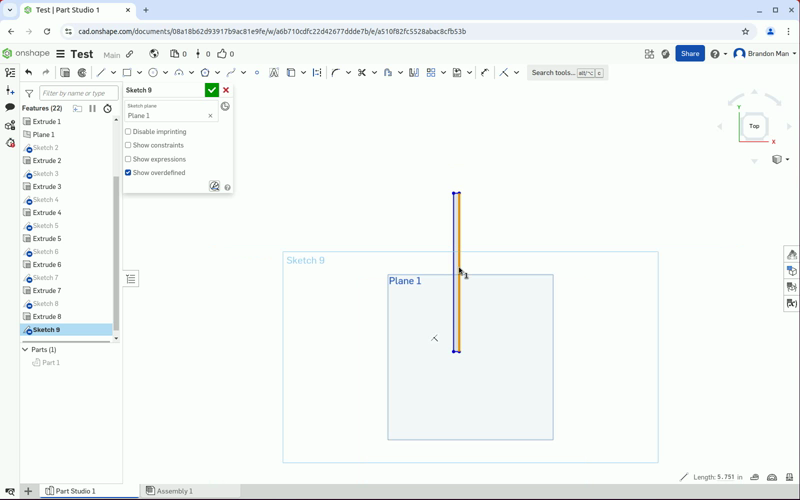
scroll(-6)
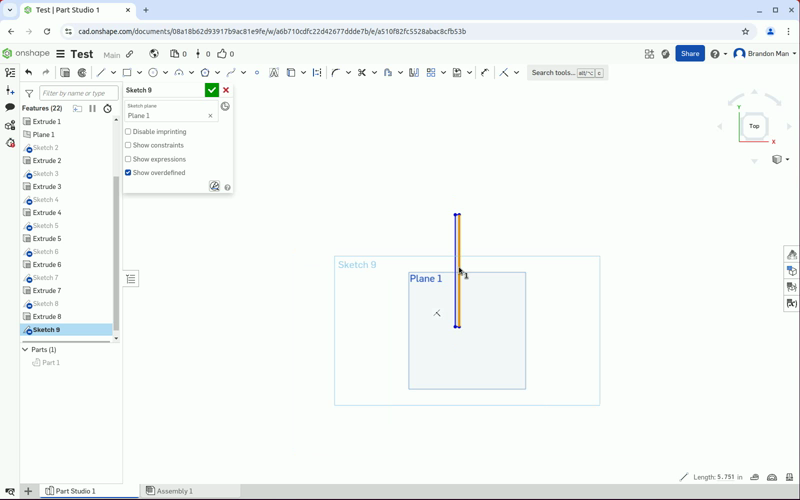
scroll(-6)
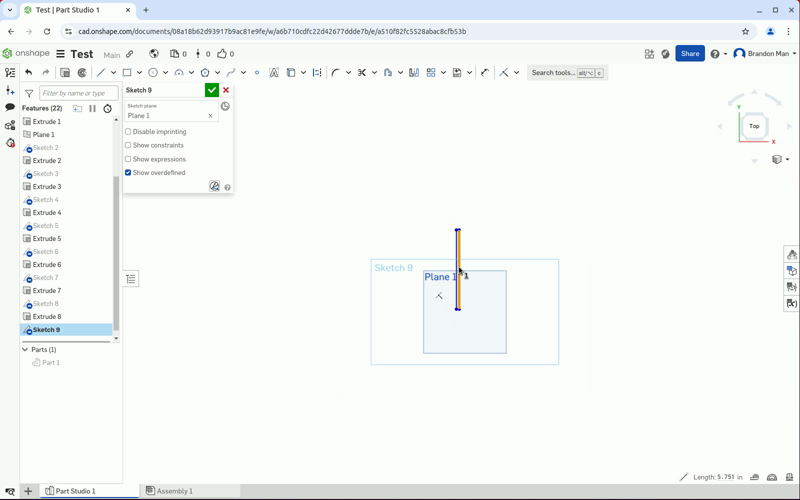
scroll(-6)
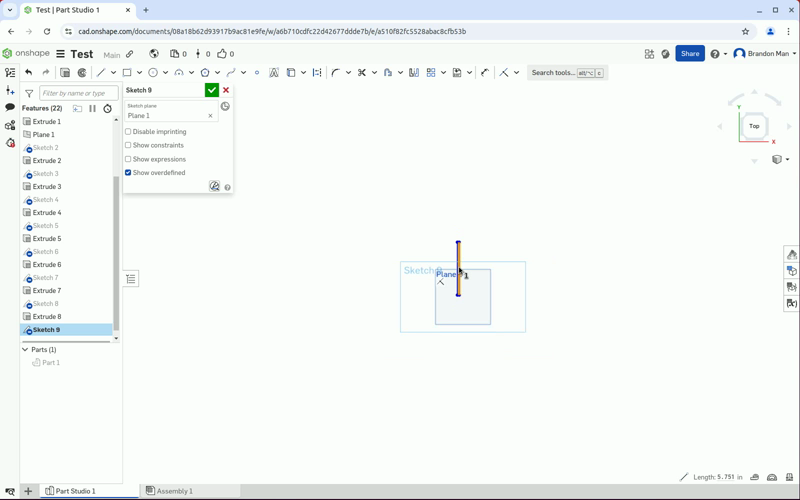
scroll(-6)
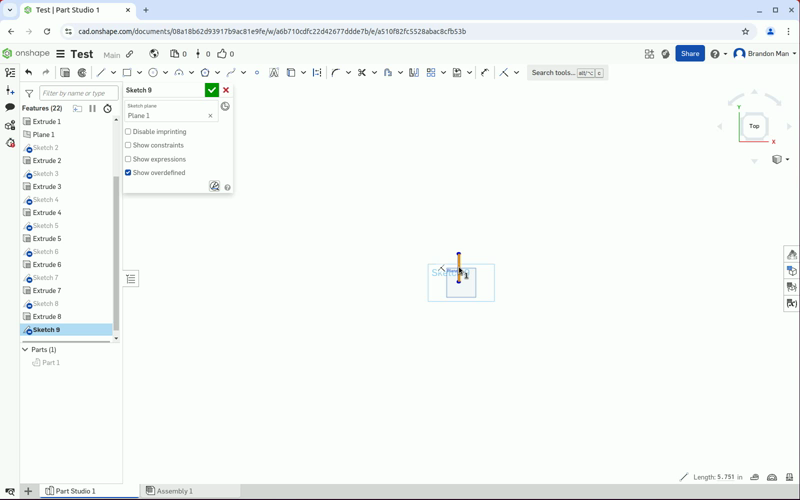
mouse_move(73, 352)
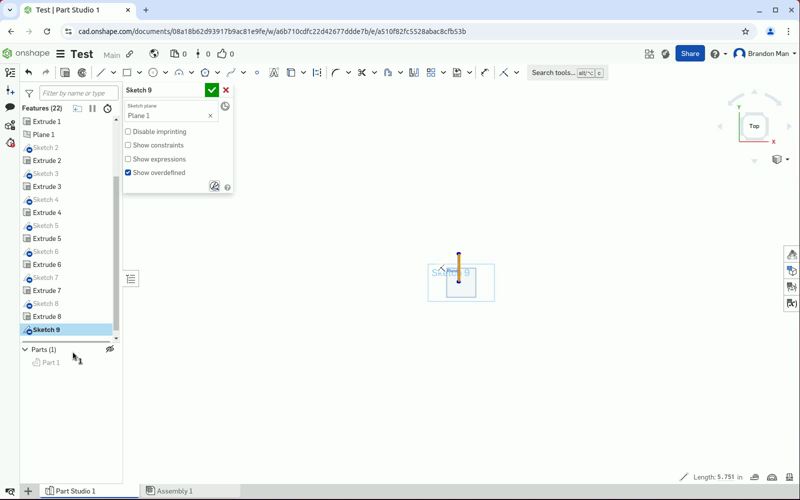
key(shift+y)
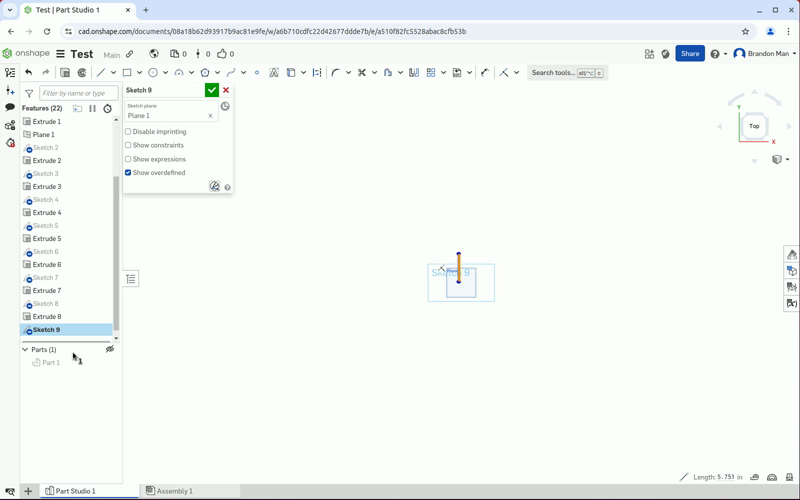
key(shift+e)
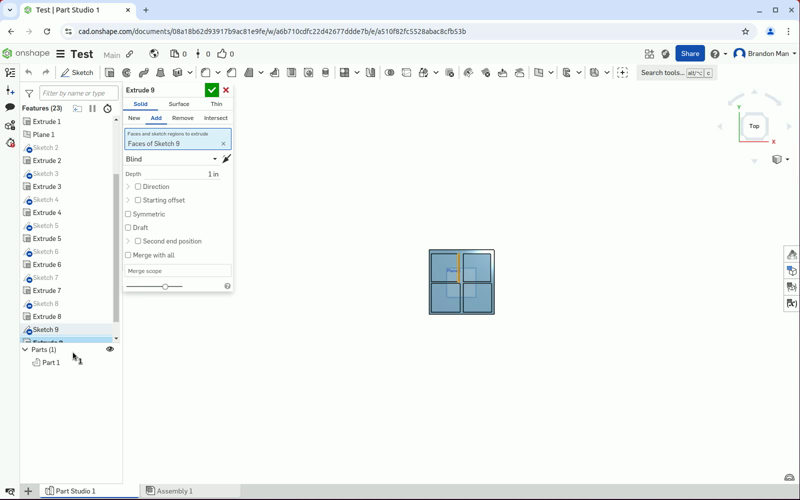
mouse_move(143, 106)
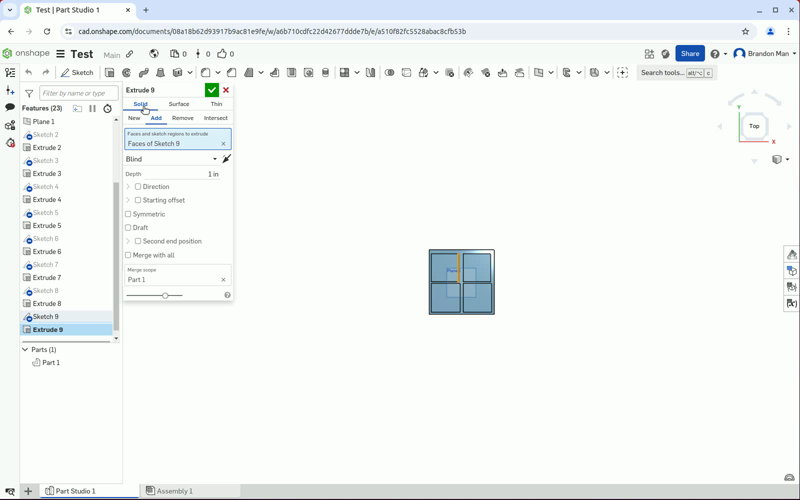
click(143, 106)
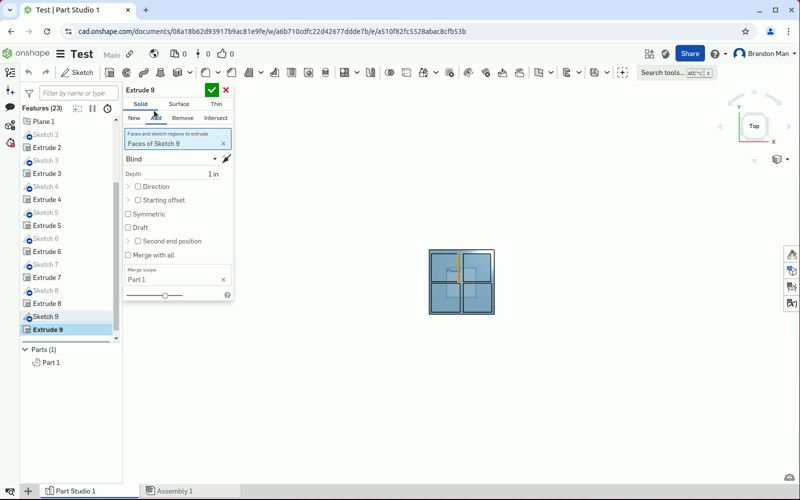
mouse_move(186, 120)
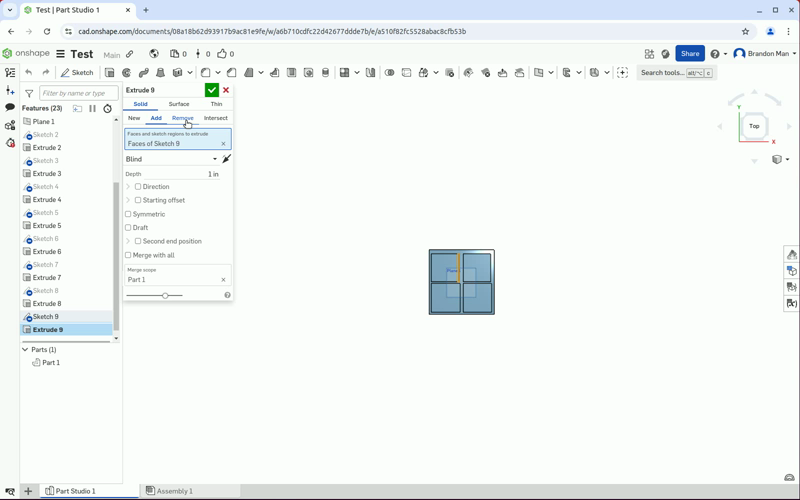
click(186, 120)
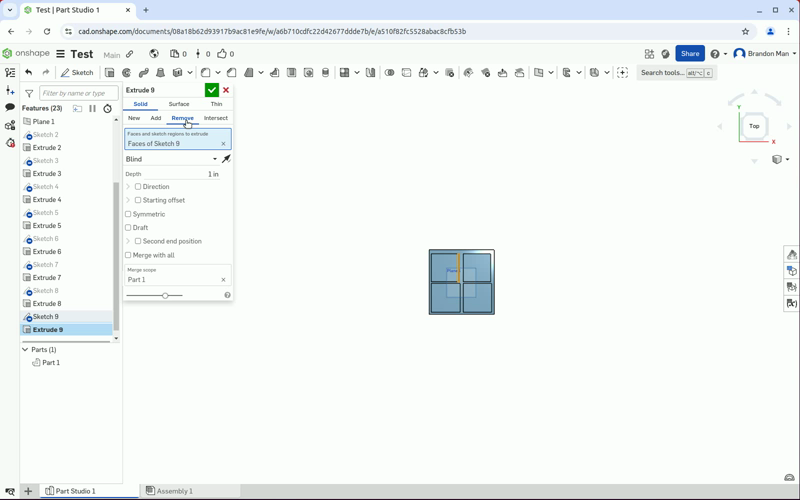
key(tab, 4)
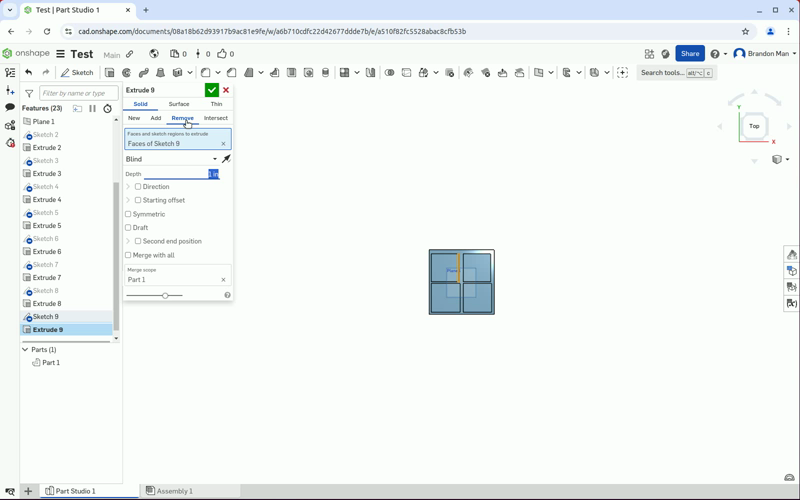
text(20.701)
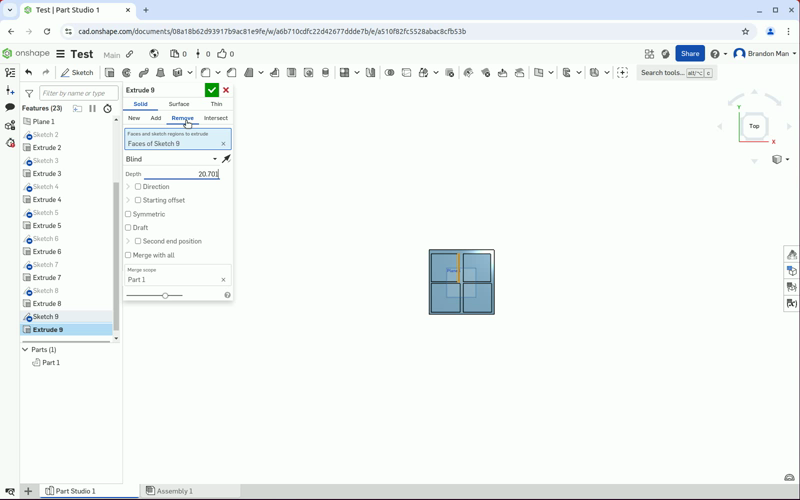
key(tab, 6)
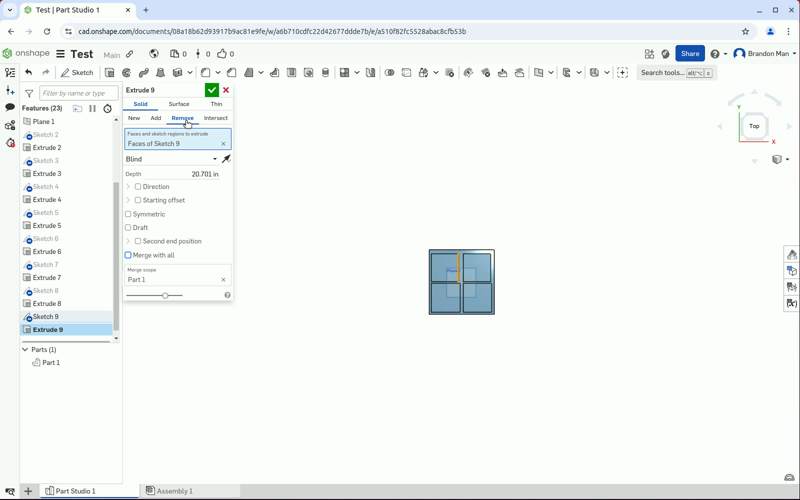
key(space)
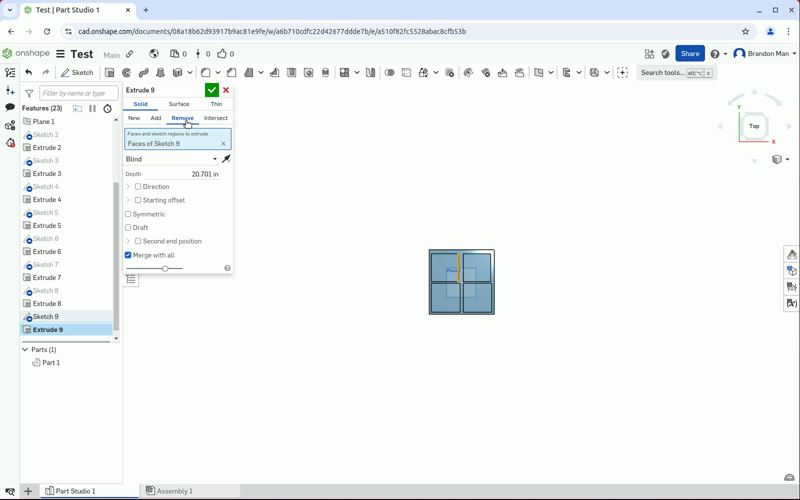
key(enter)
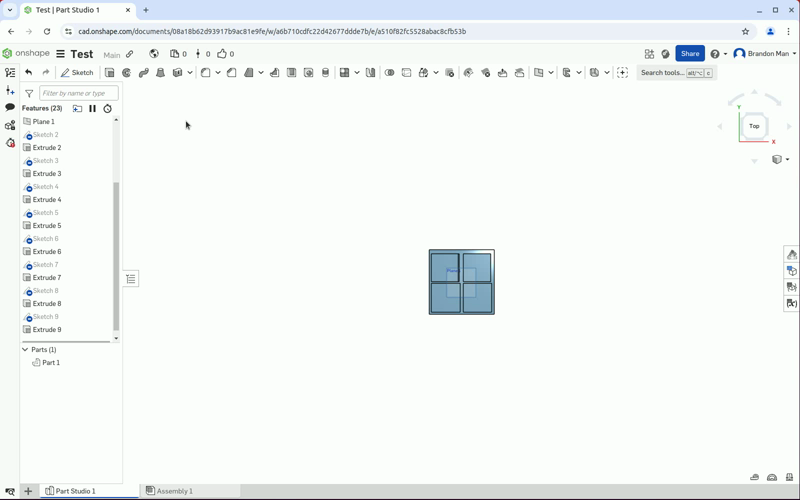
key(shift+h)
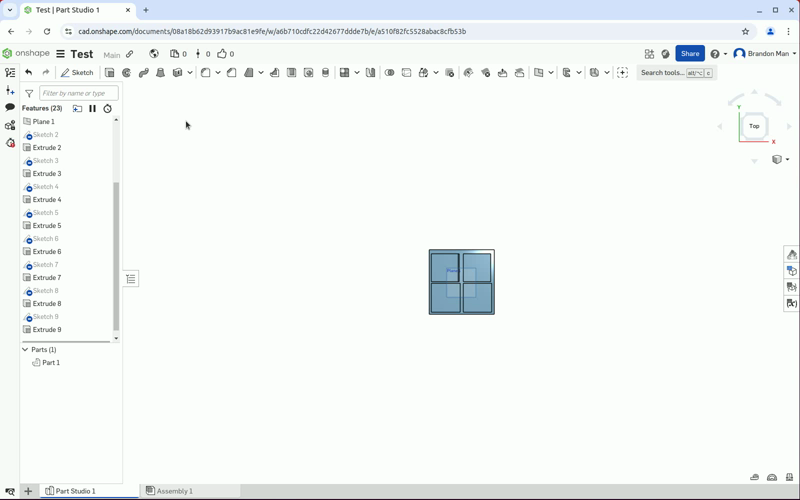
key(shift+h)
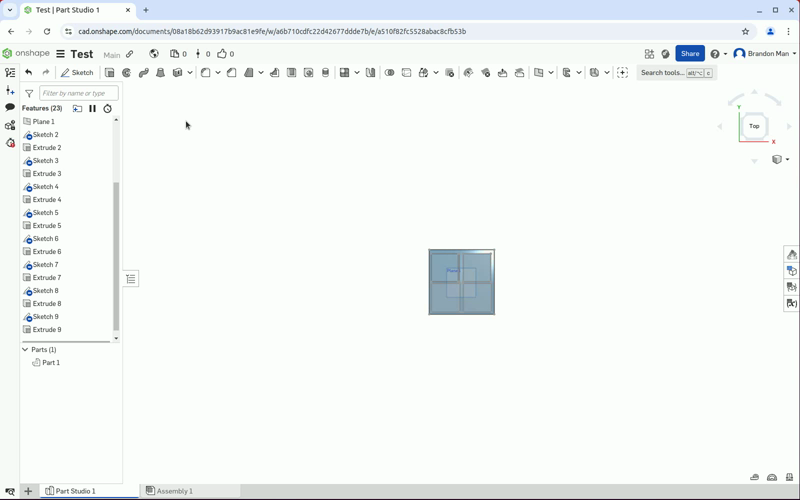
key(shift+7)
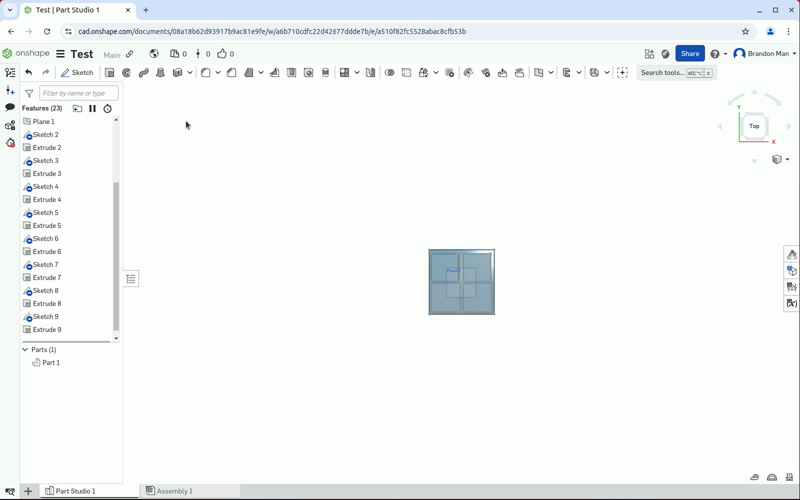
key(up, 3)
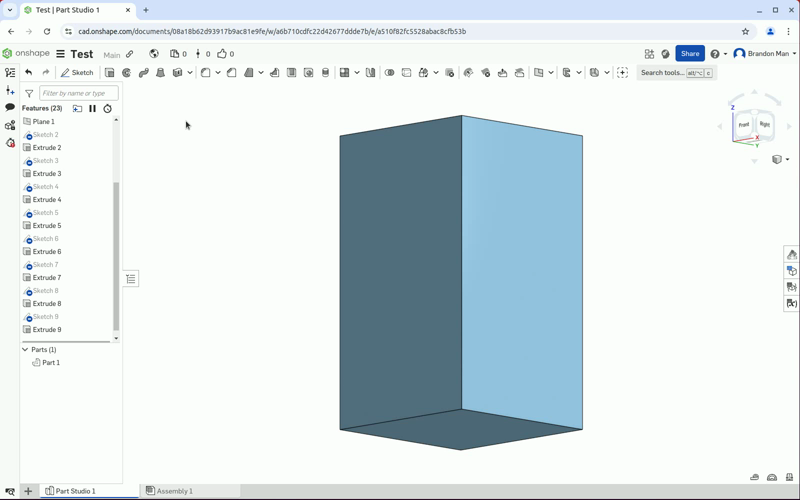
key(left, 3)
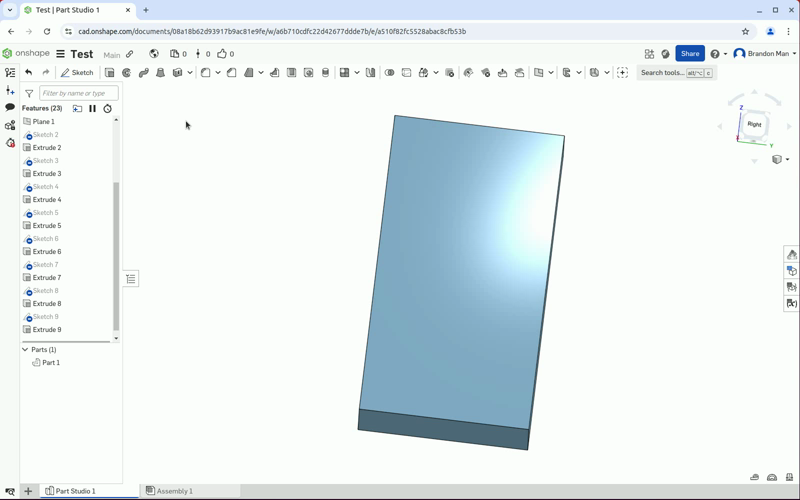
key(right, 3)
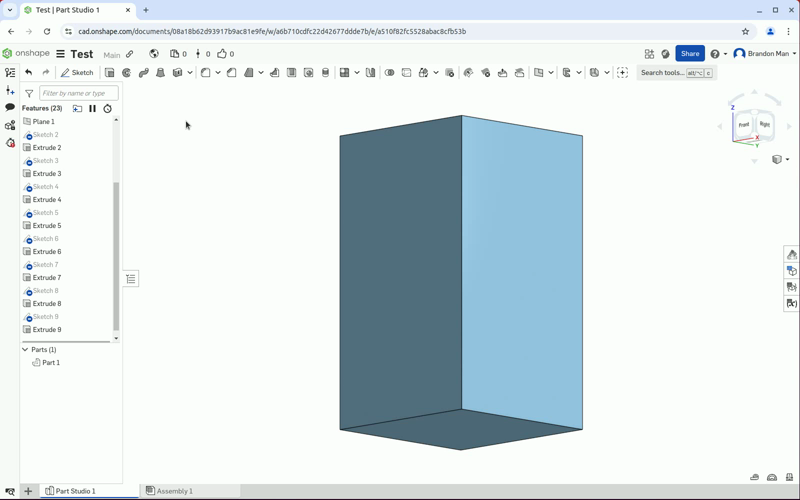
key(down, 3)
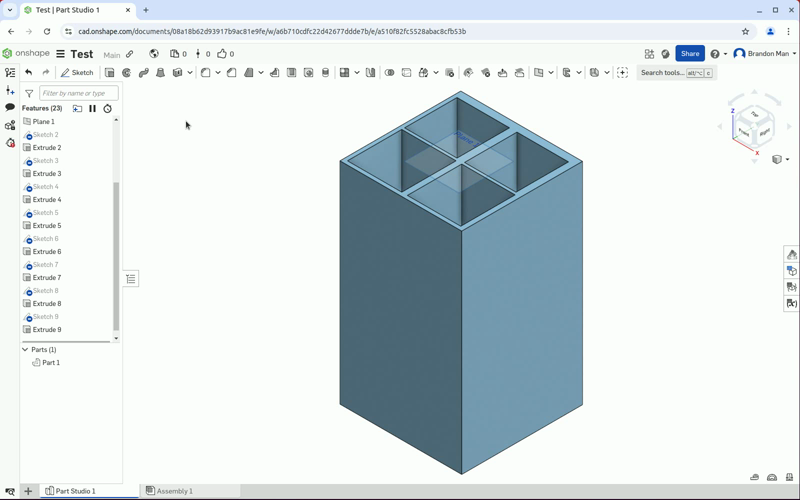
mouse_move(69, 98)
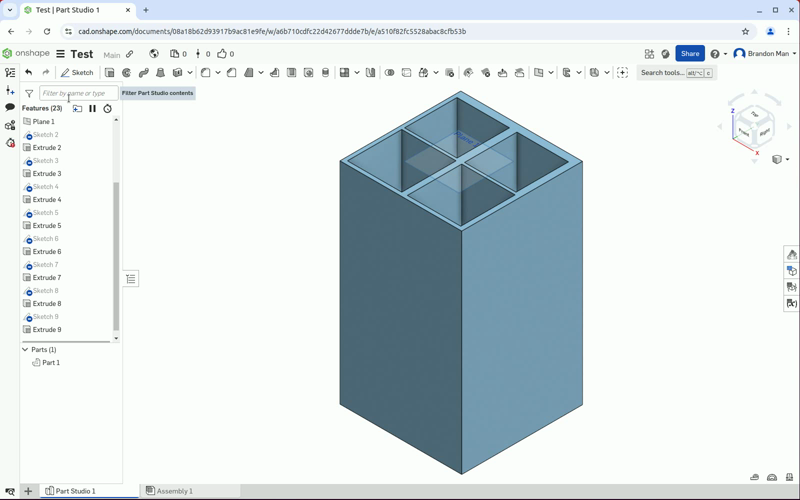
click(69, 98)